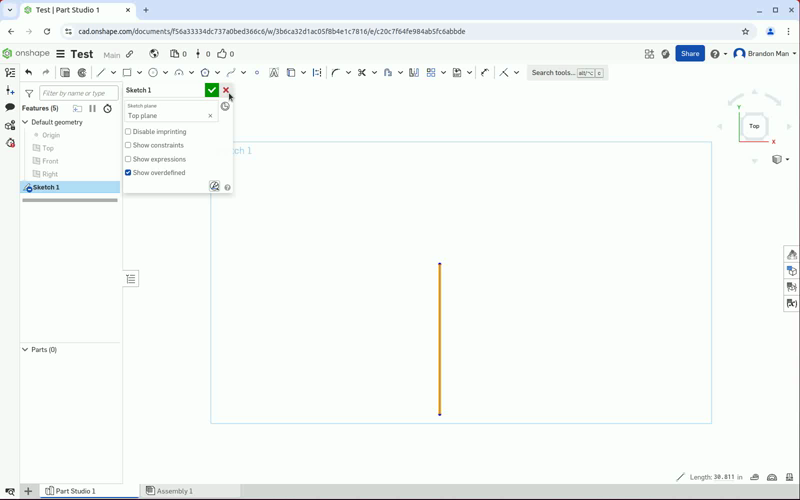
key(shift+h)
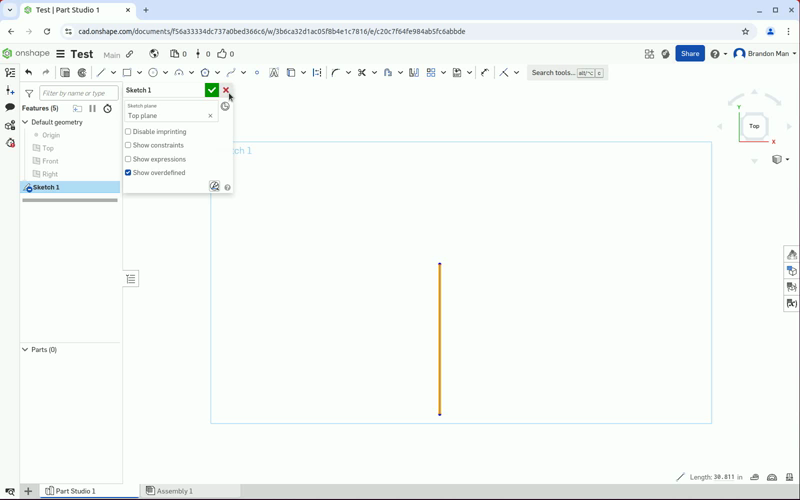
key(shift+s)
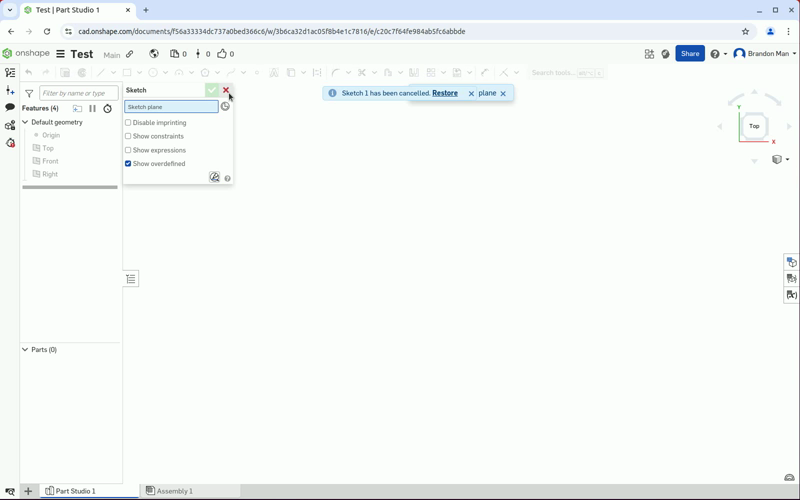
mouse_move(73, 150)
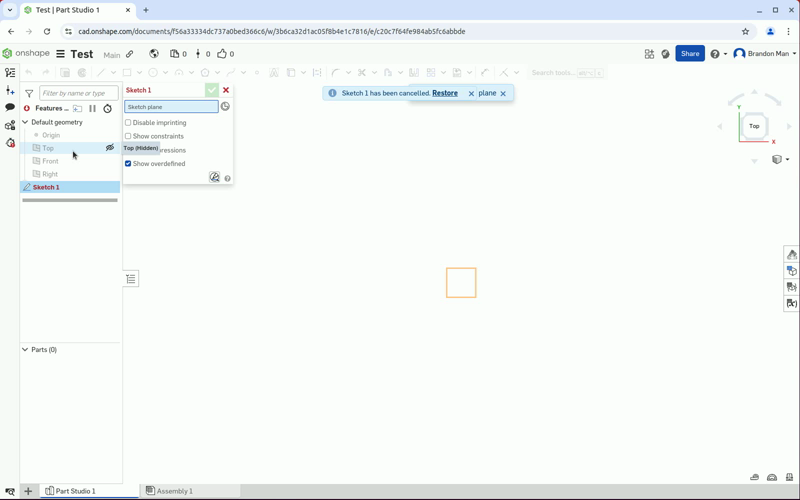
click(73, 150)
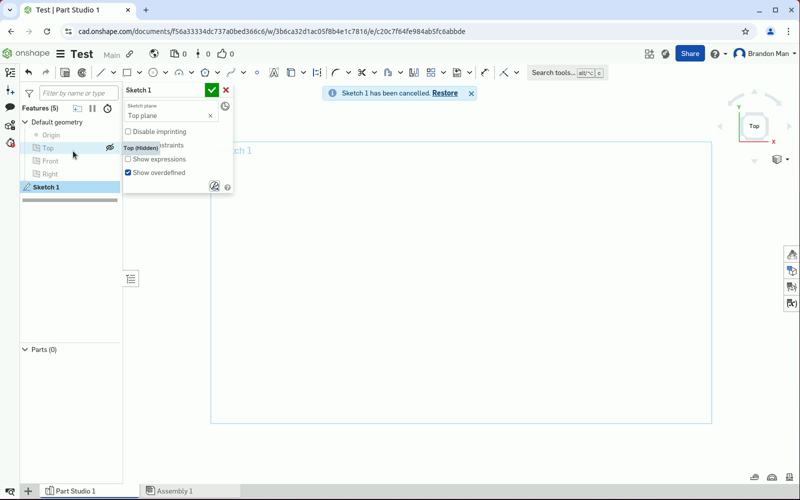
mouse_move(73, 352)
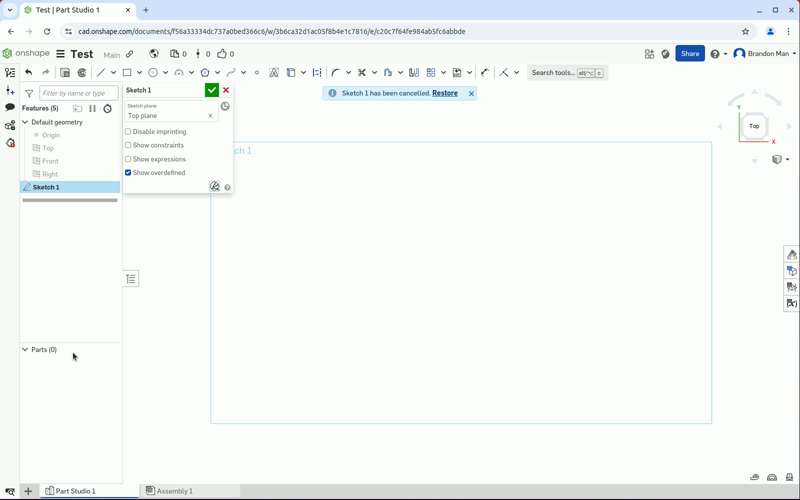
key(y)
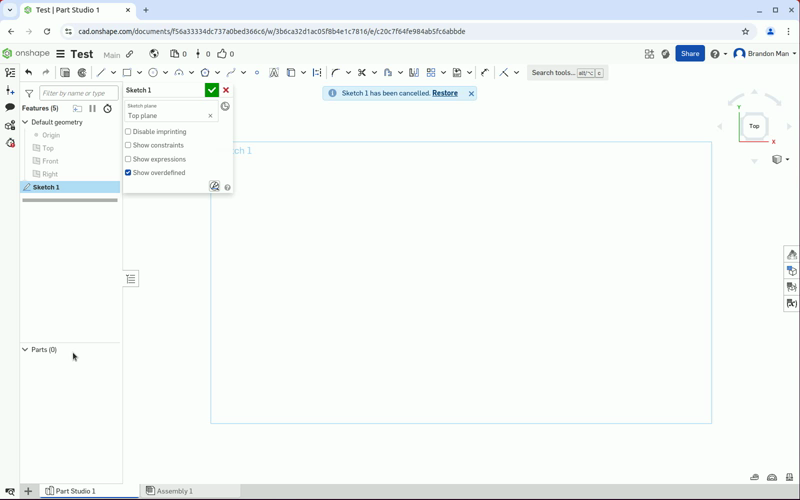
key(l)
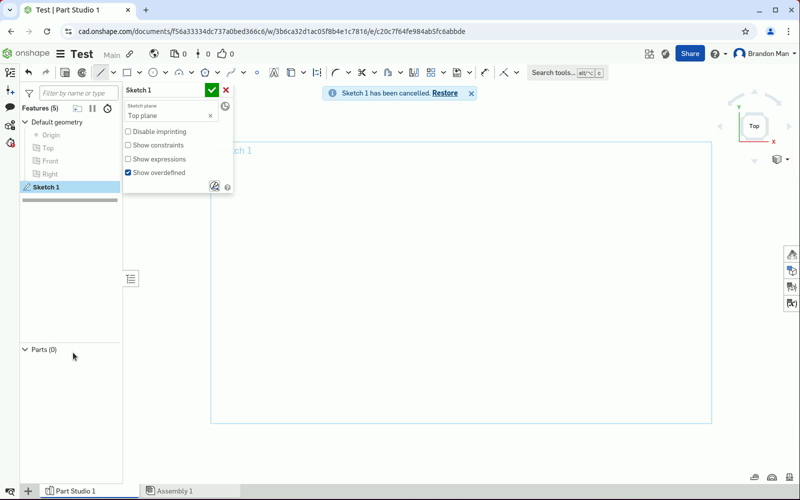
key_down(shift)
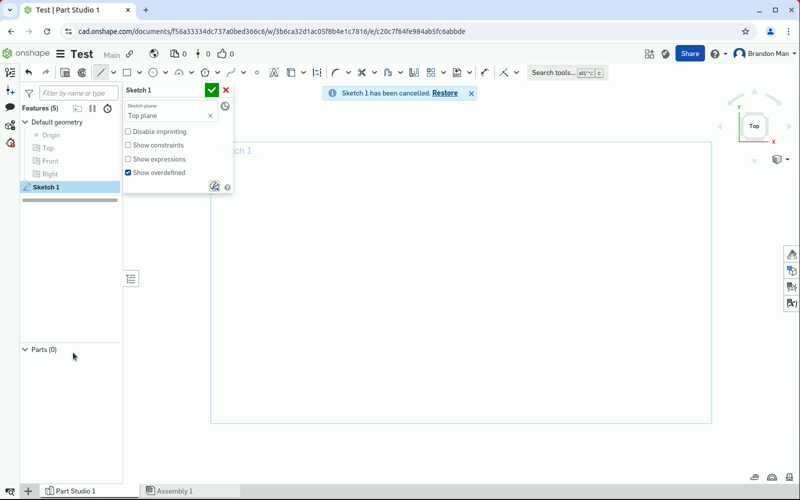
mouse_move(348, 351)
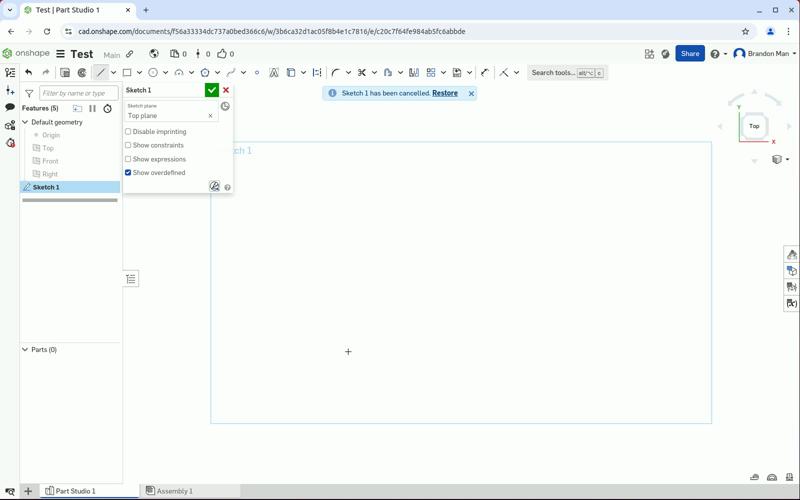
click(348, 351)
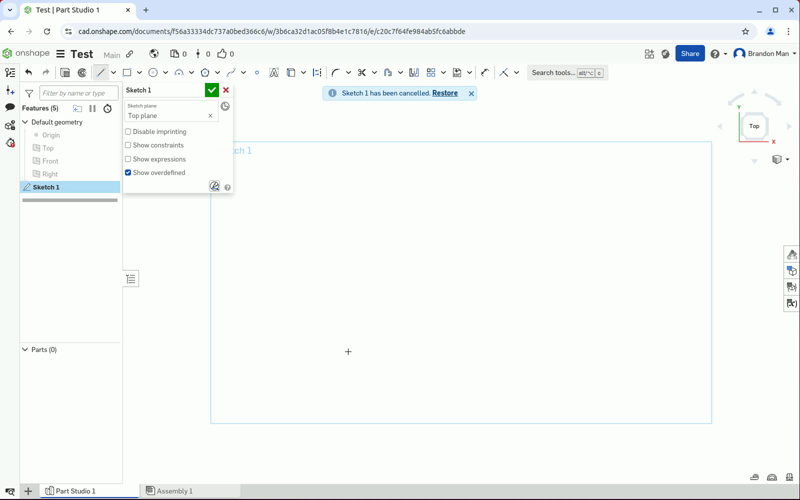
key_up(shift)
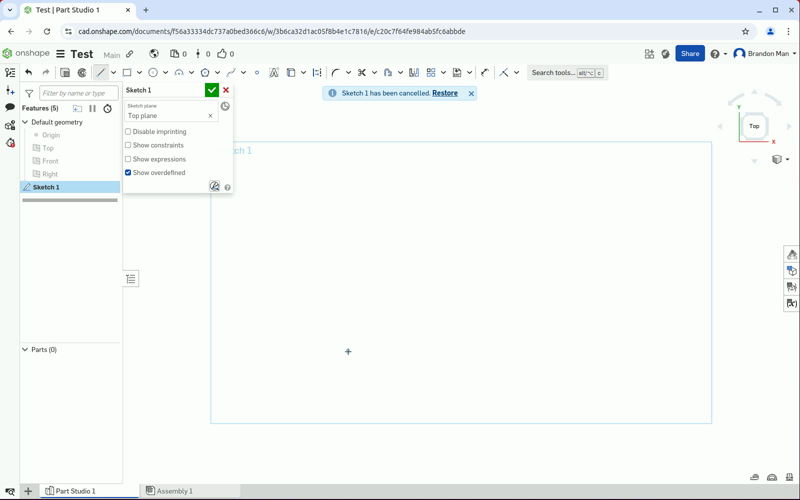
key_down(shift)
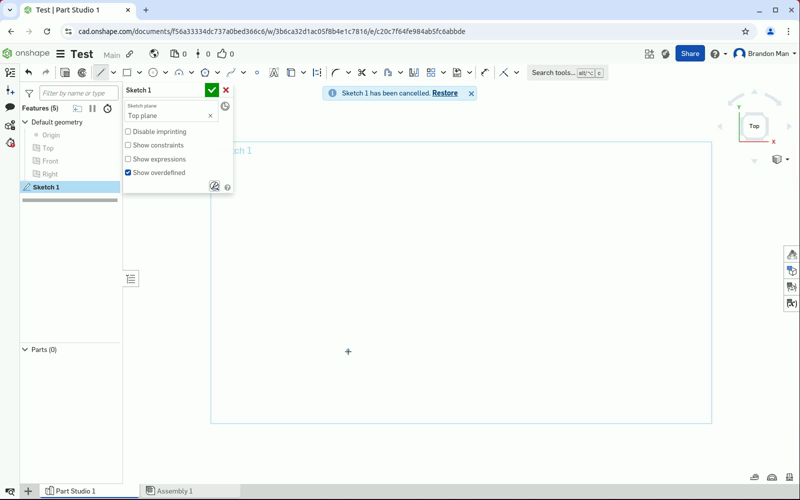
mouse_move(572, 351)
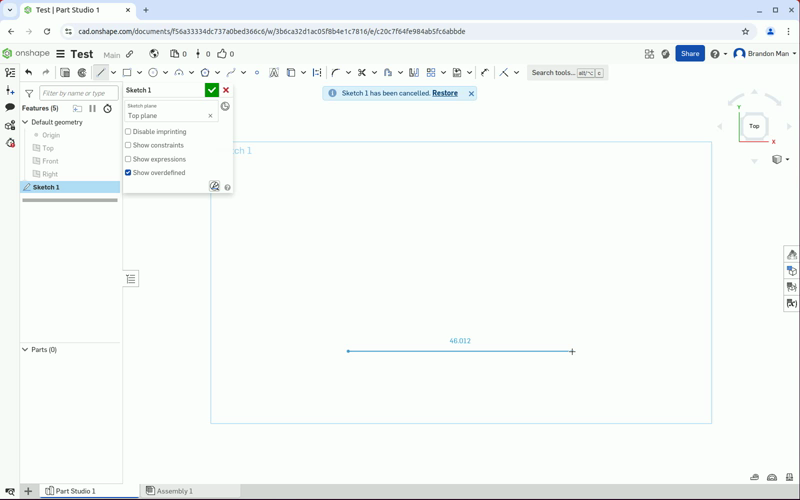
click(572, 351)
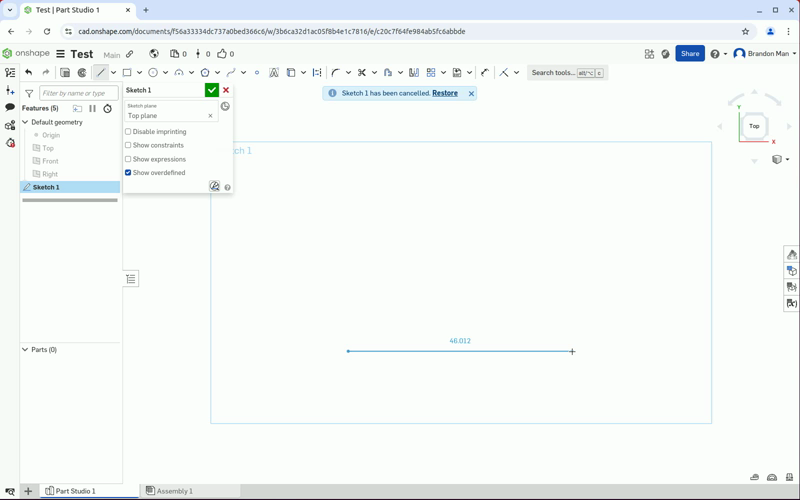
key_up(shift)
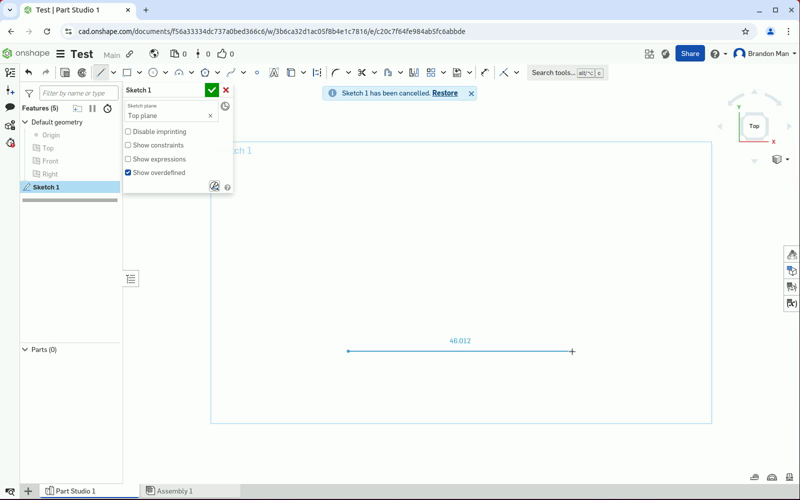
key_down(shift)
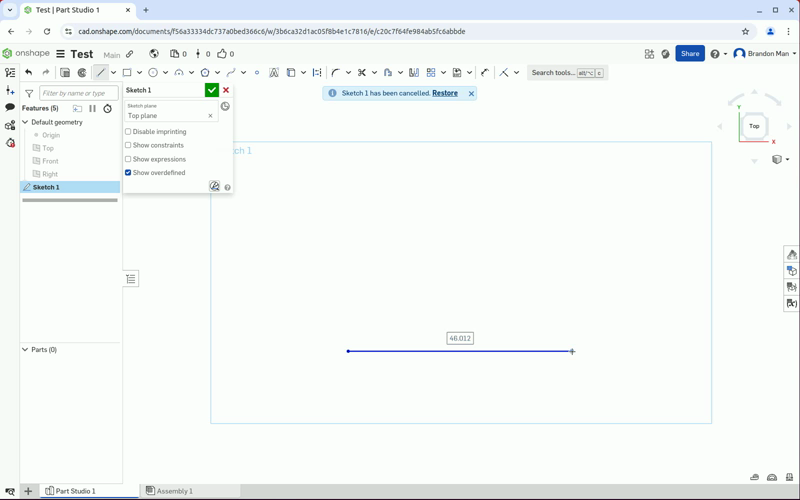
mouse_move(572, 214)
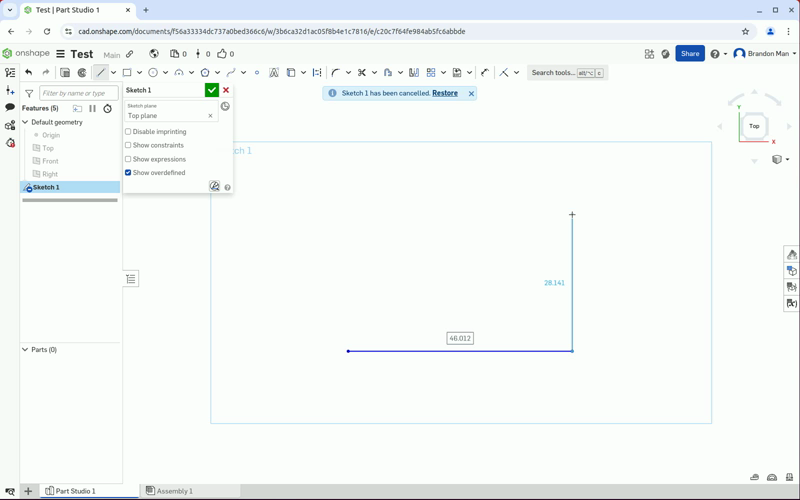
click(572, 214)
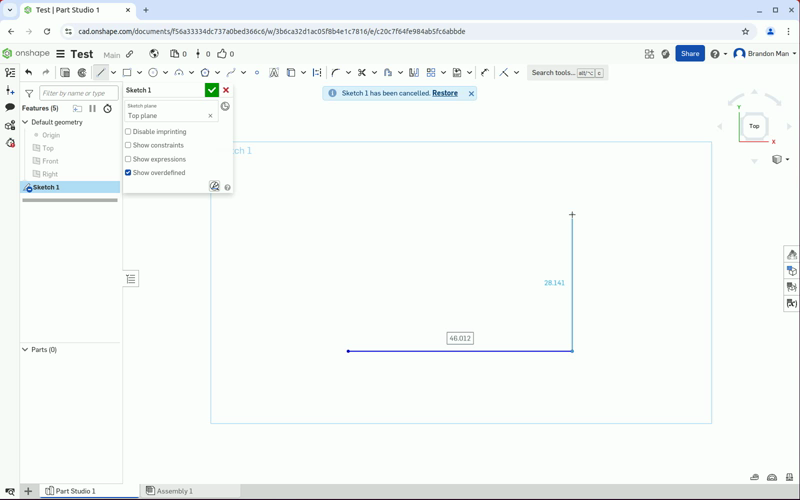
key_up(shift)
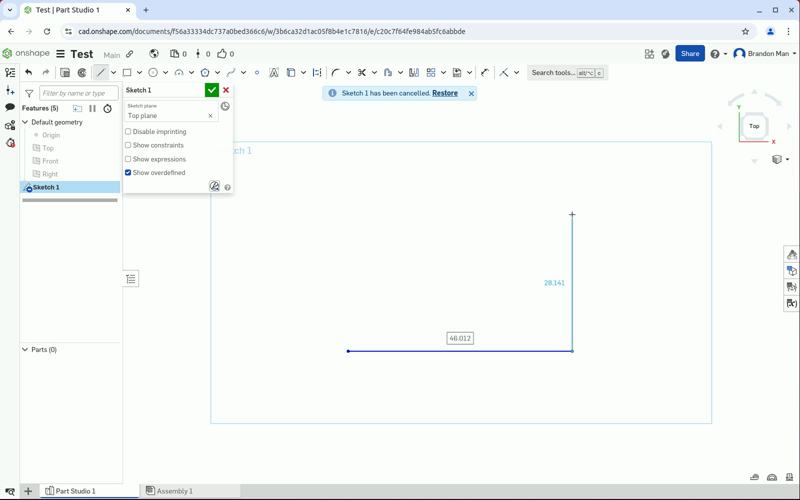
key_down(shift)
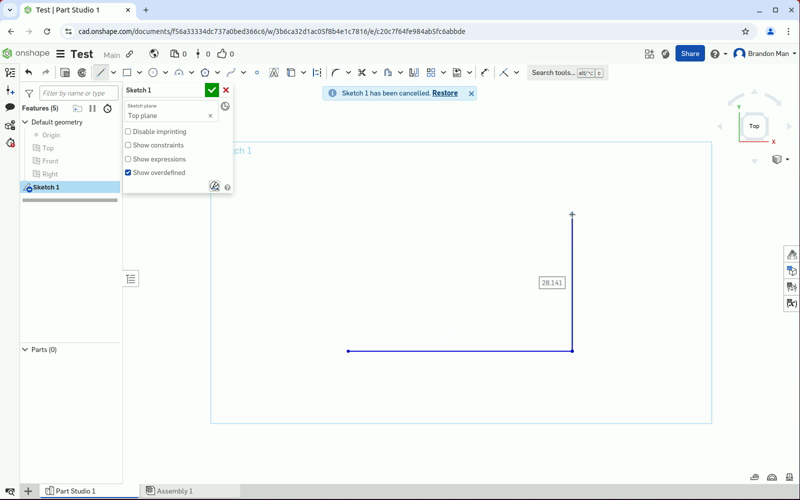
mouse_move(348, 214)
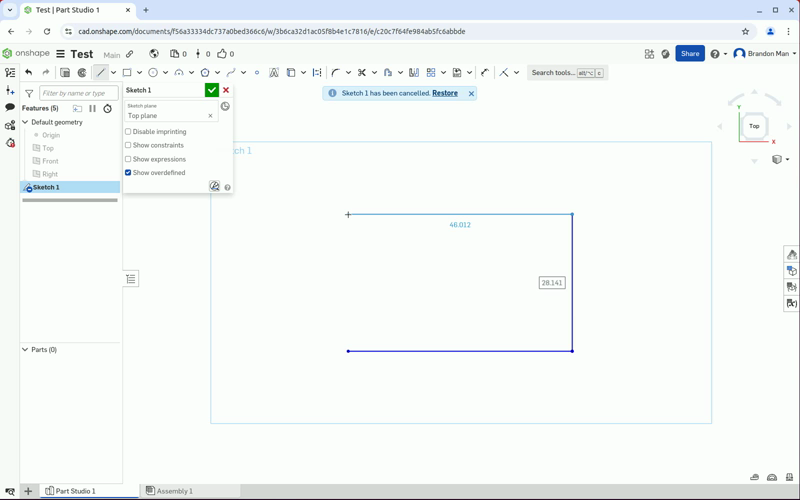
click(348, 214)
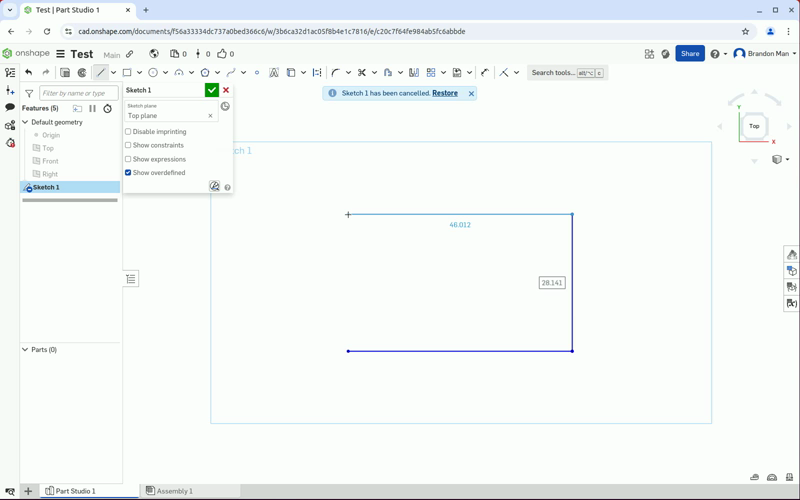
key_up(shift)
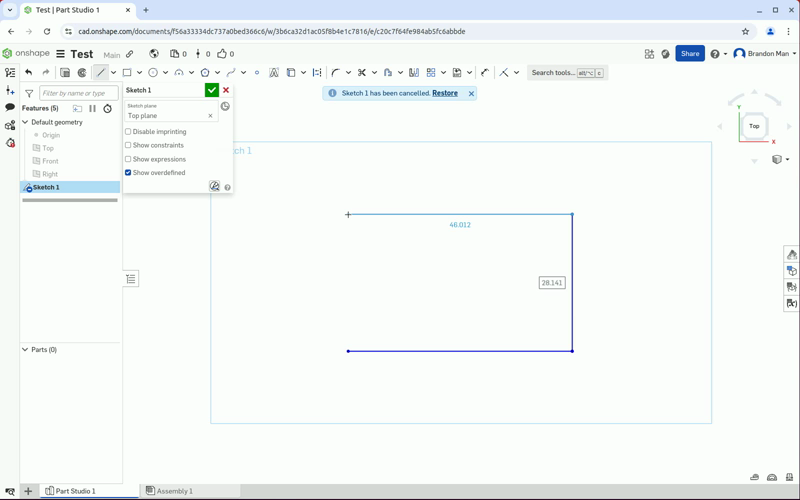
key_down(shift)
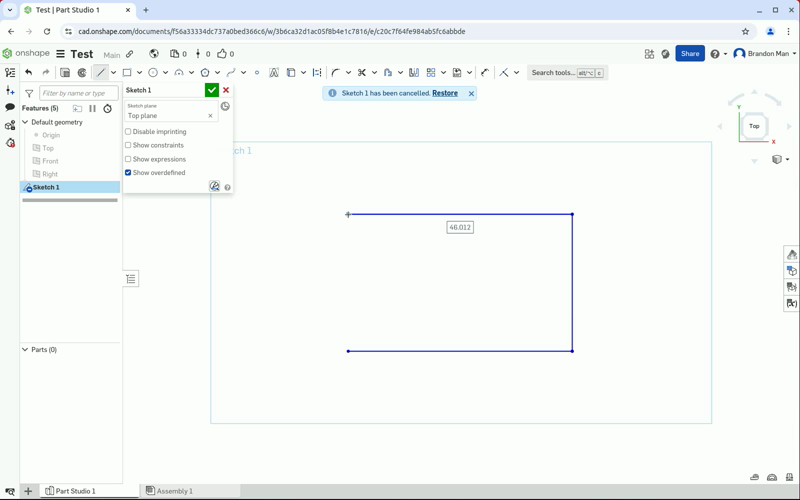
mouse_move(348, 351)
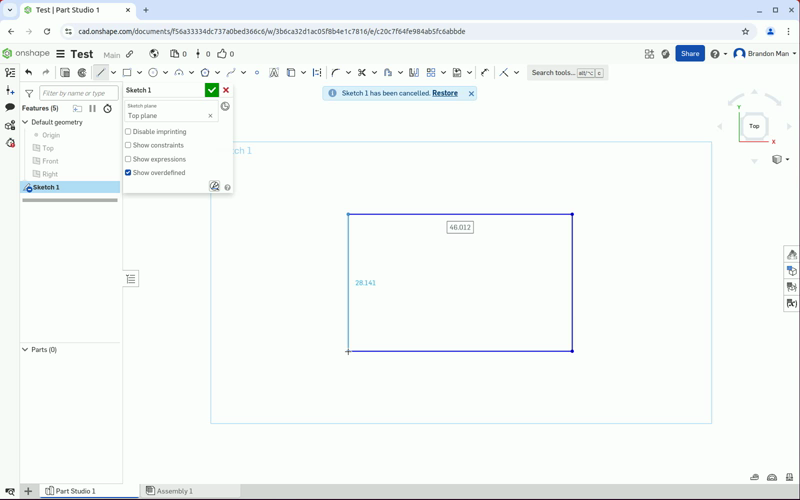
key_up(shift)
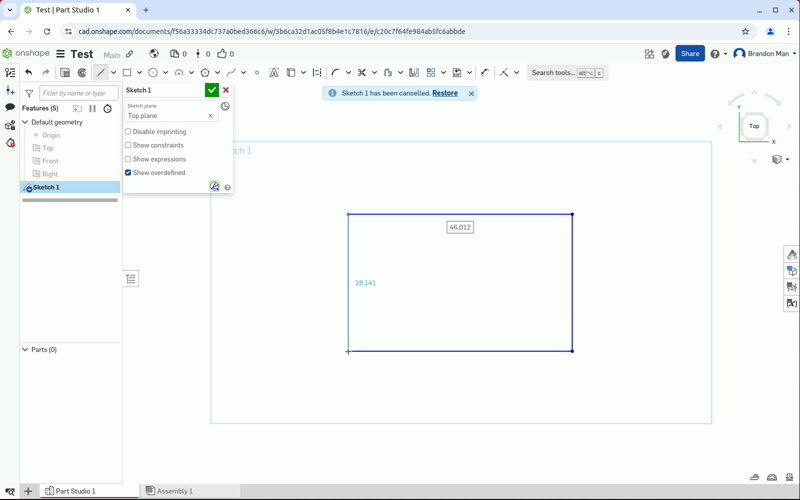
click(348, 351)
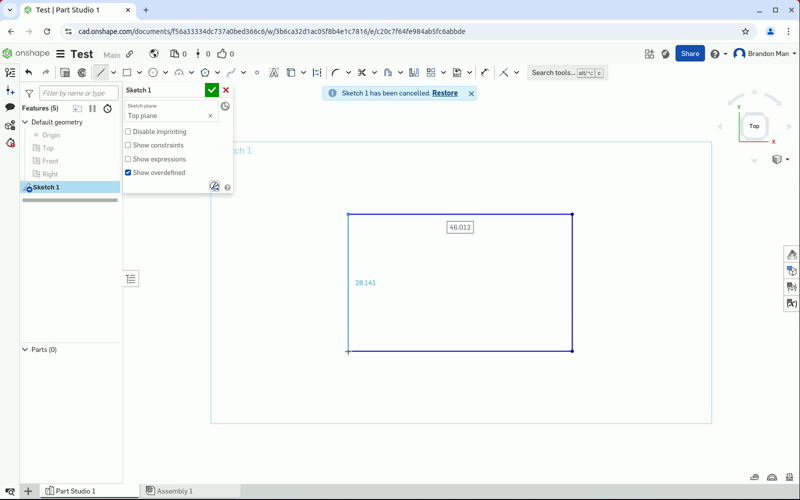
key(esc)
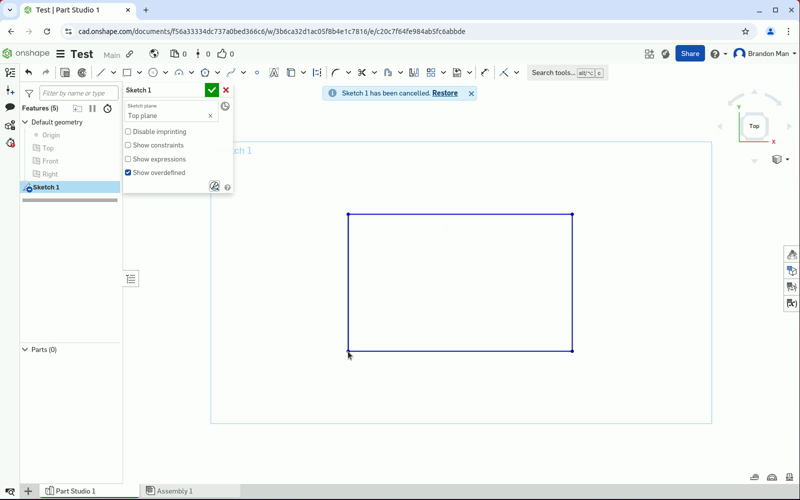
mouse_move(495, 298)
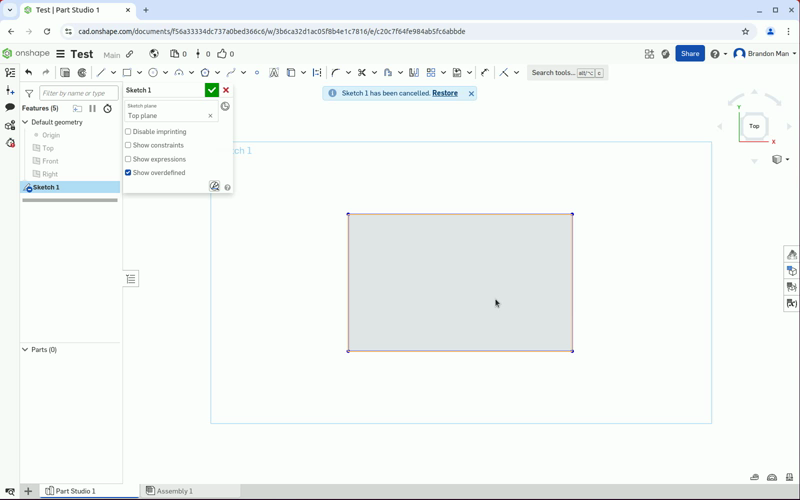
click(495, 298)
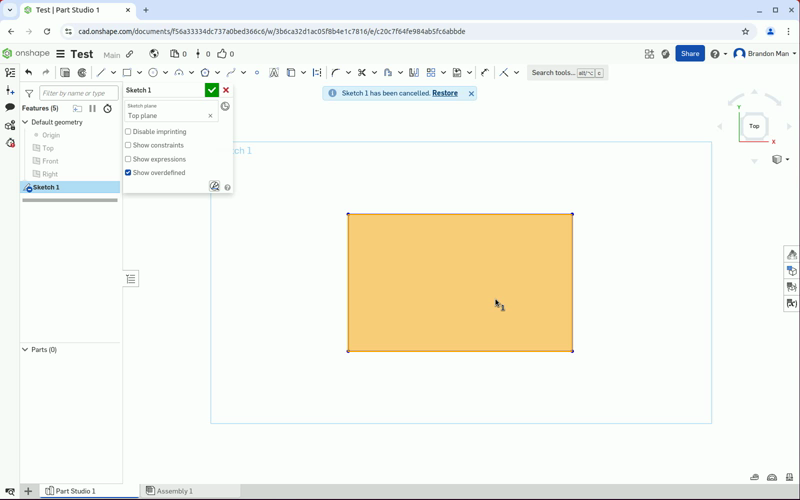
mouse_move(73, 352)
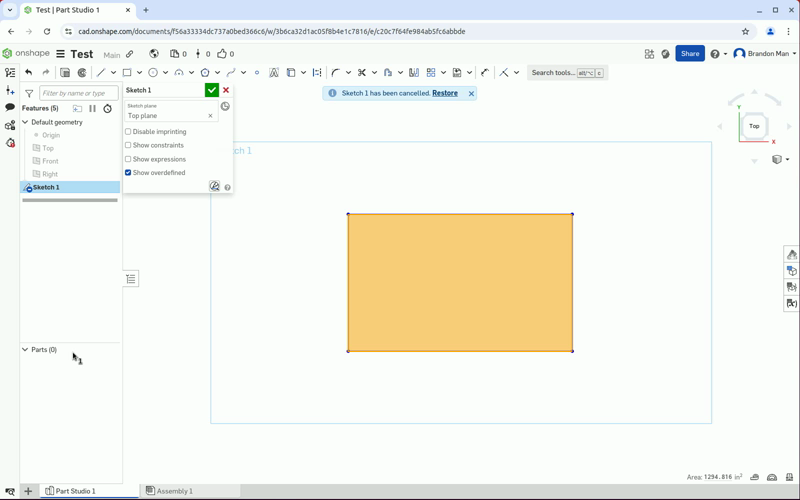
key(shift+y)
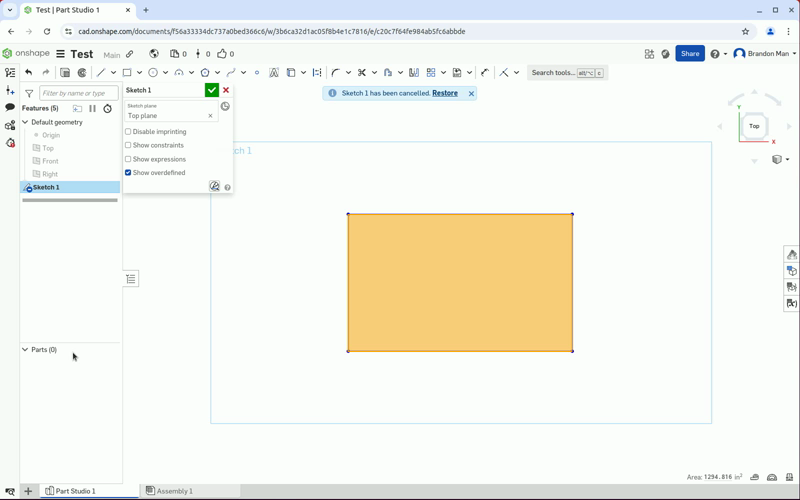
key(shift+e)
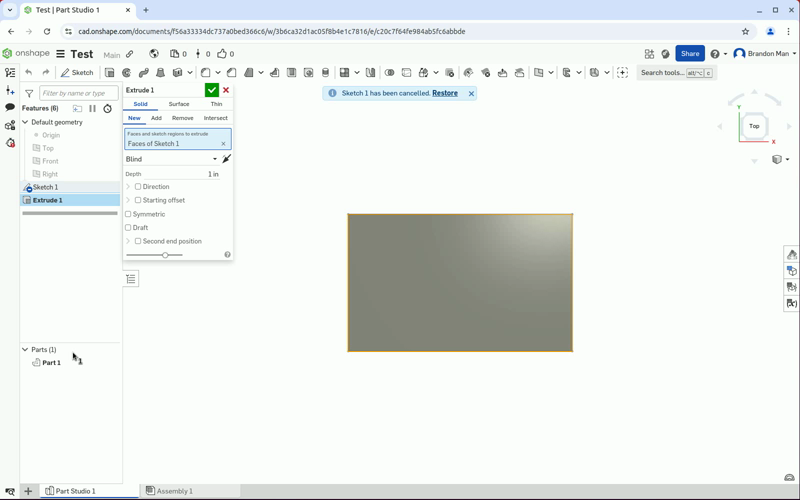
mouse_move(143, 106)
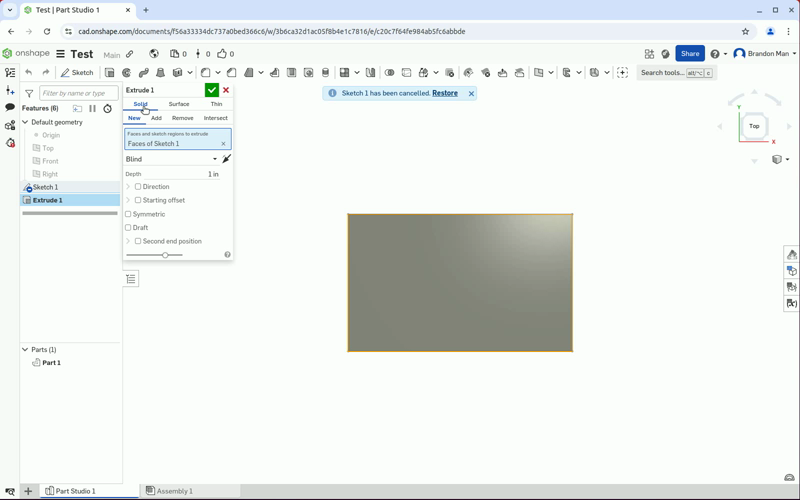
click(143, 106)
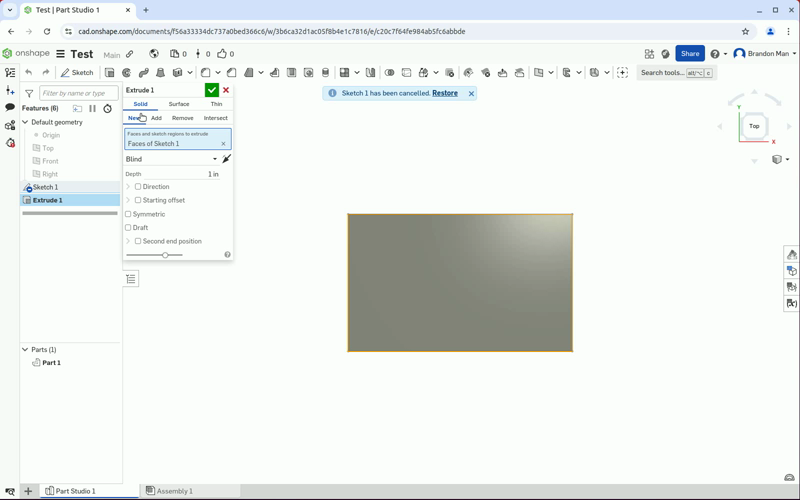
mouse_move(137, 120)
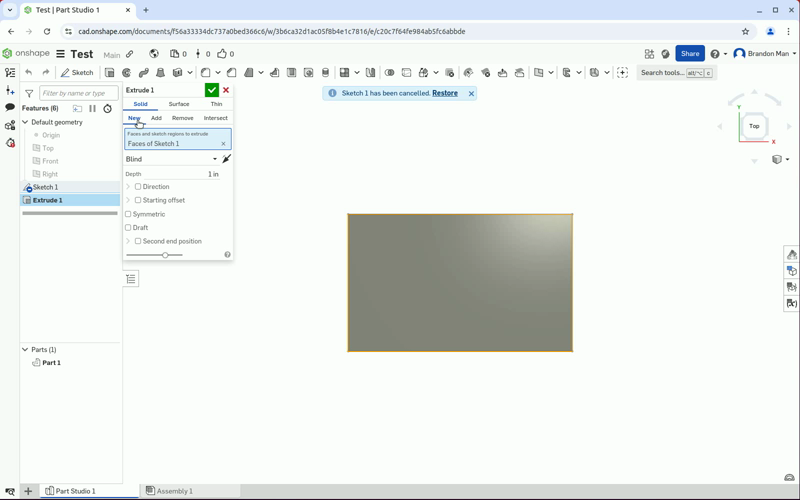
click(137, 120)
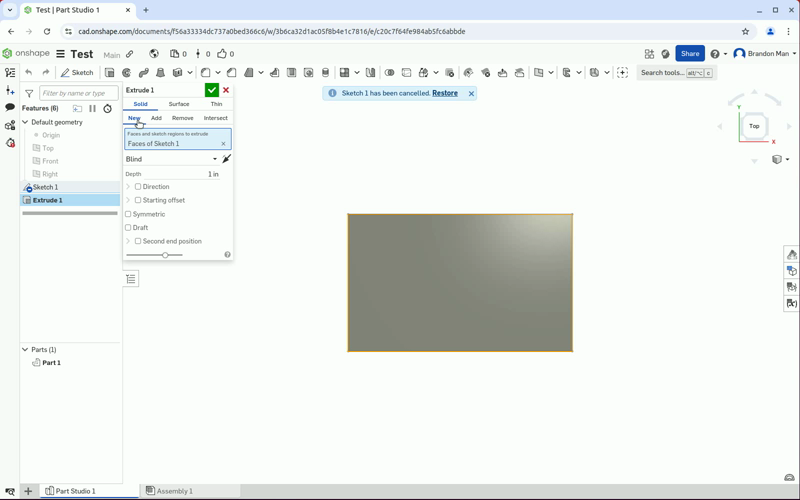
key(tab, 4)
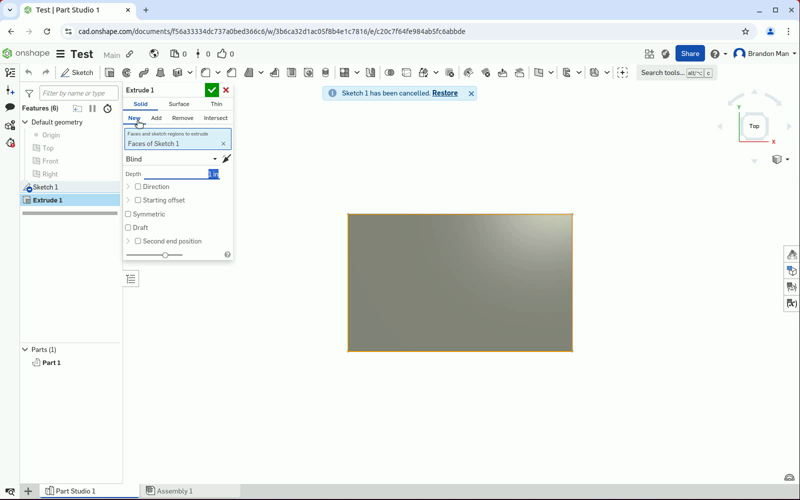
text(0.722)
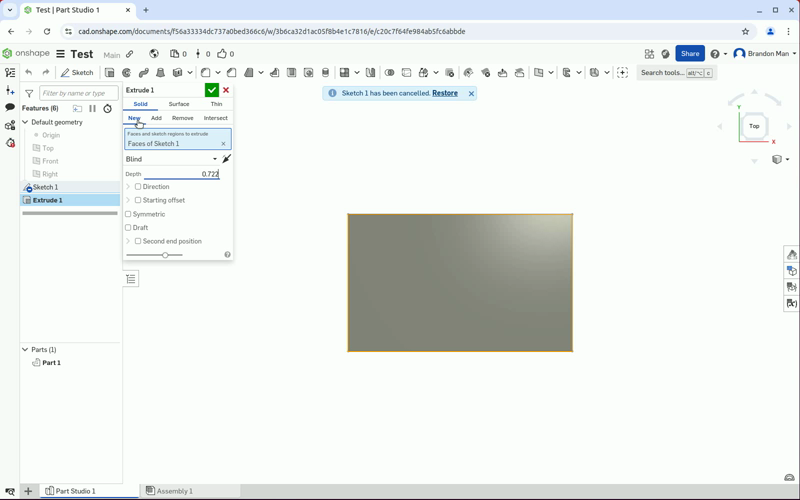
key(enter)
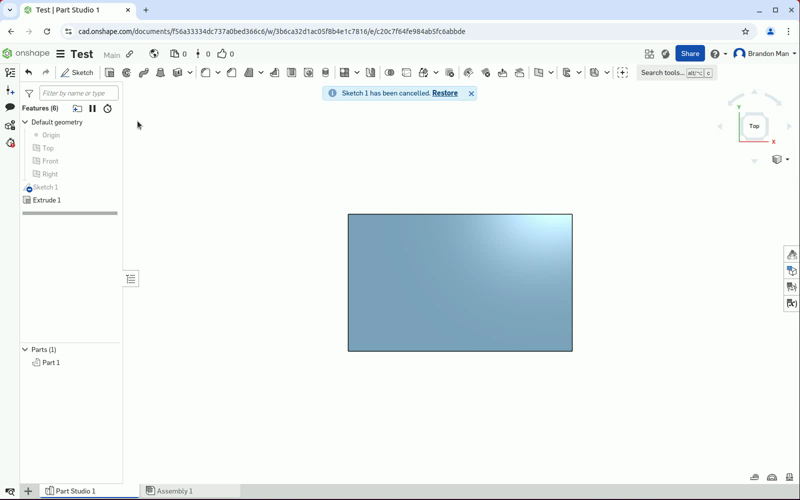
key(shift+h)
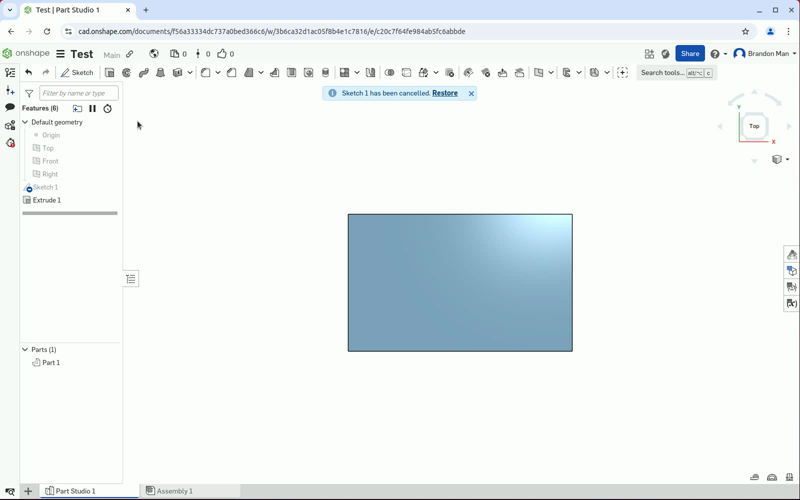
key(shift+h)
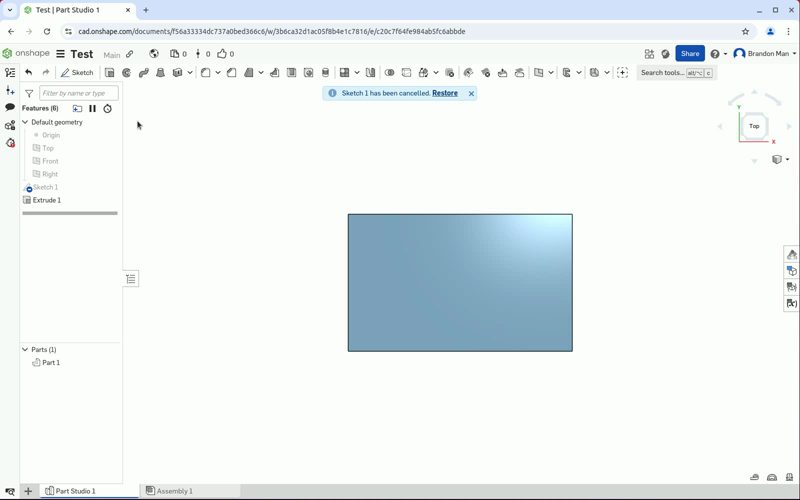
mouse_move(73, 189)
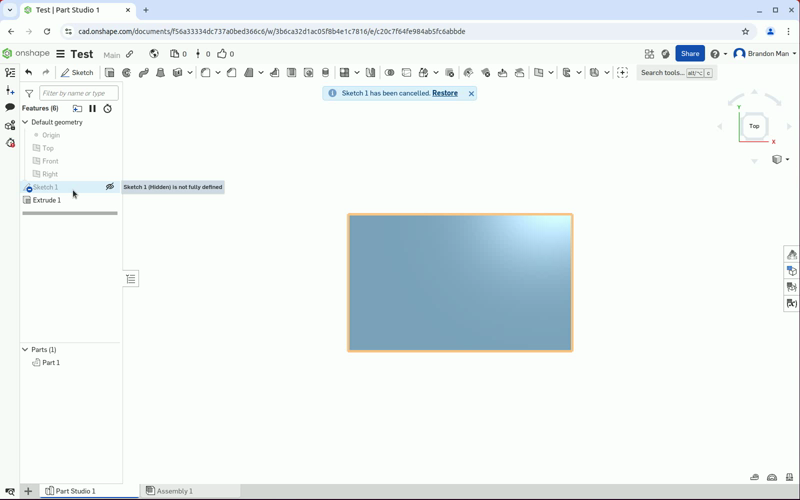
click(73, 189)
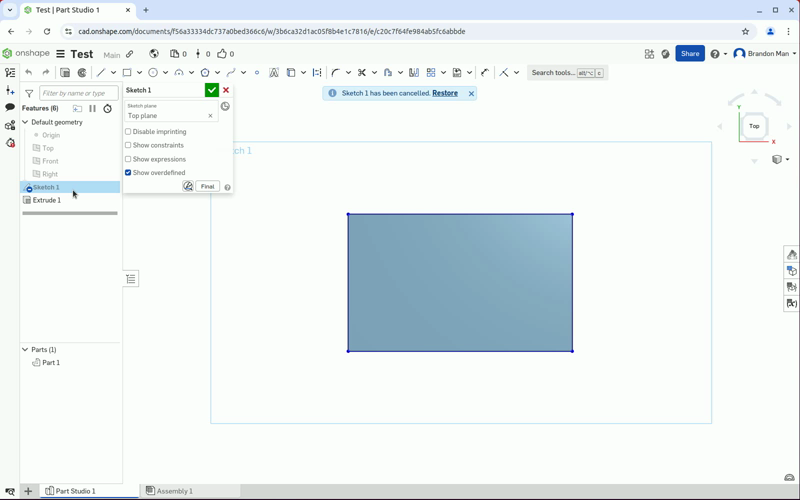
mouse_move(229, 92)
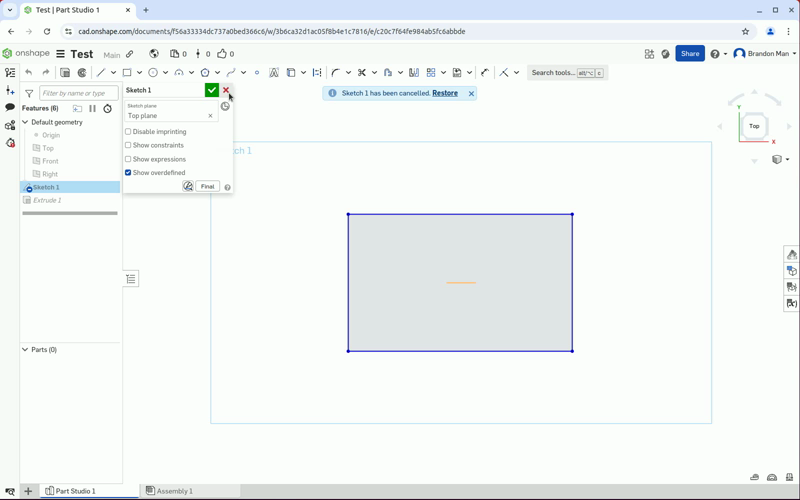
click(229, 92)
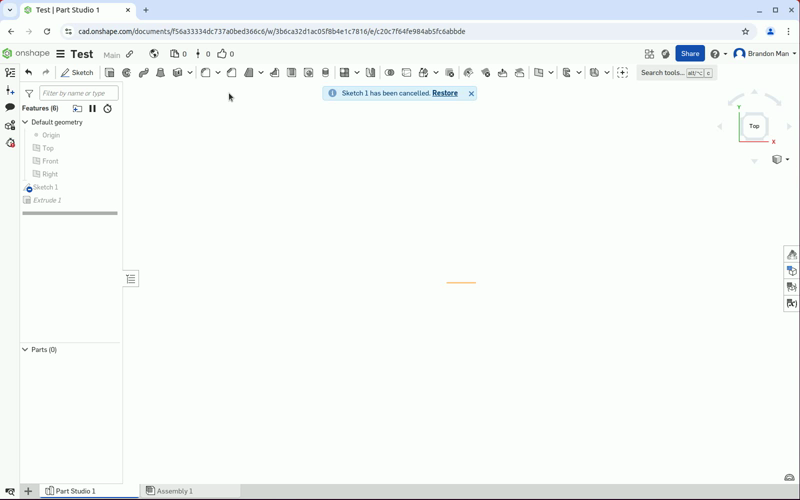
mouse_move(541, 75)
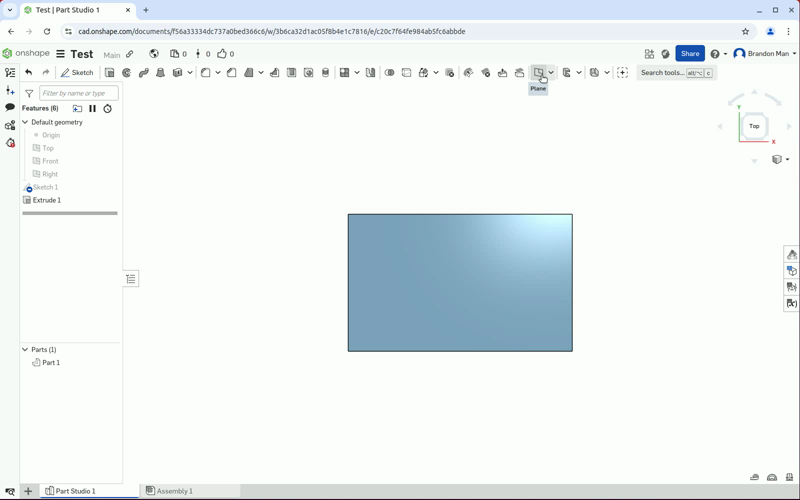
click(541, 75)
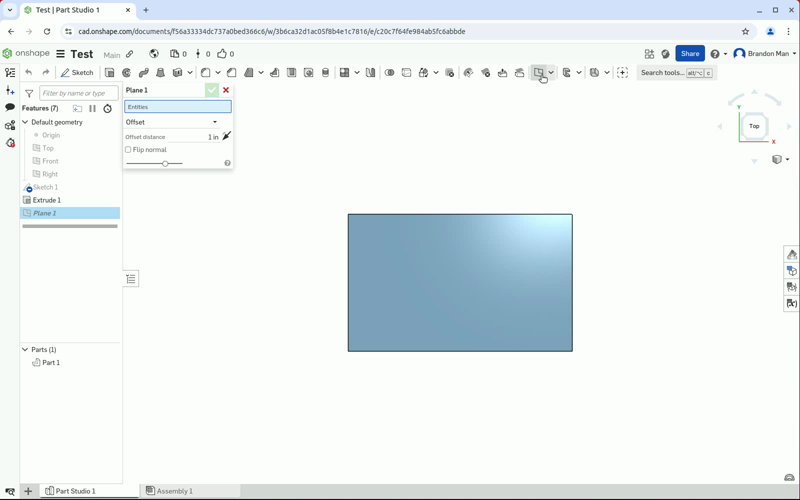
mouse_move(73, 150)
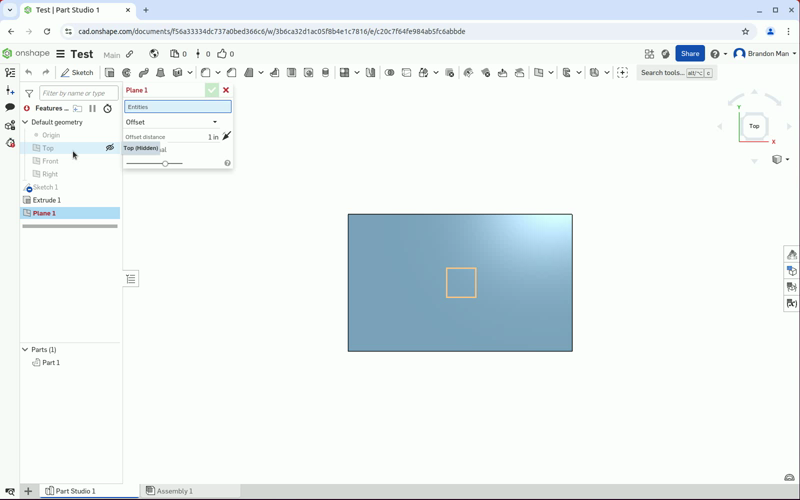
click(73, 150)
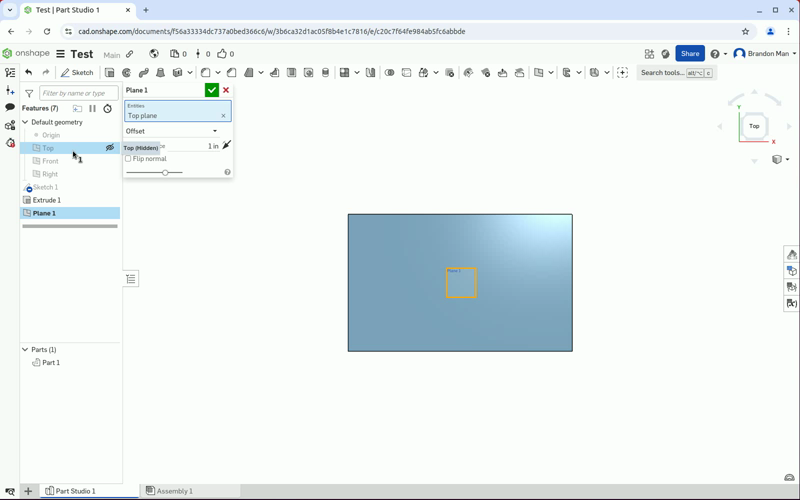
key(tab, 2)
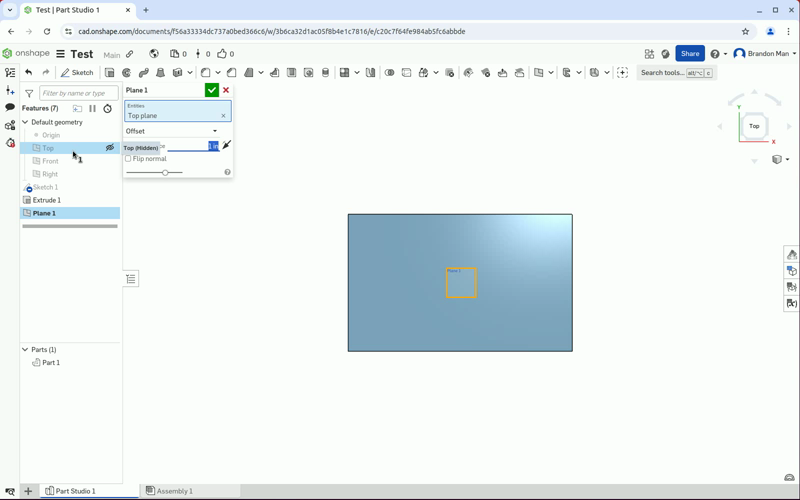
text(0.709)
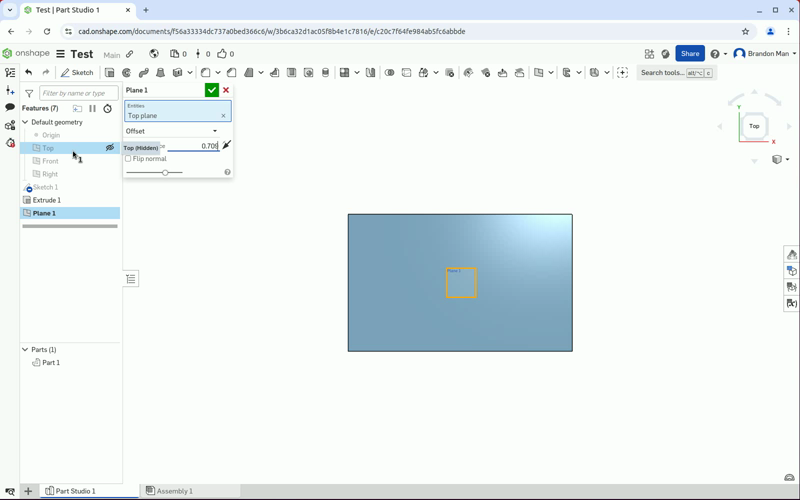
key(enter, 2)
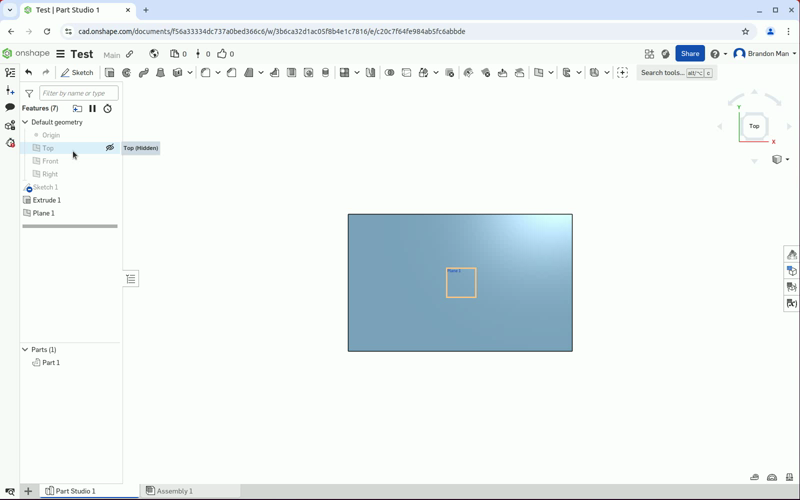
key(shift+s)
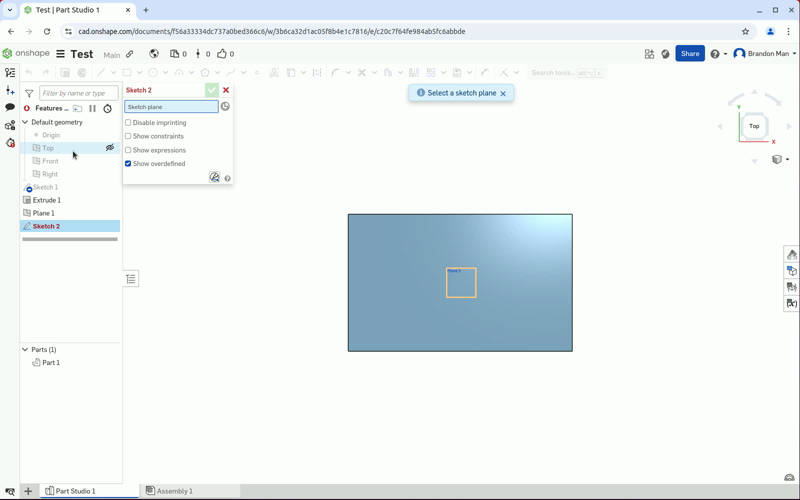
mouse_move(73, 215)
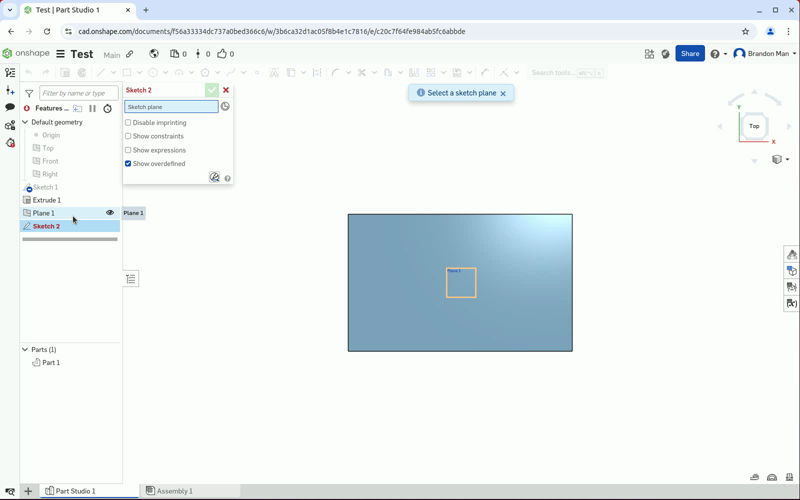
click(73, 215)
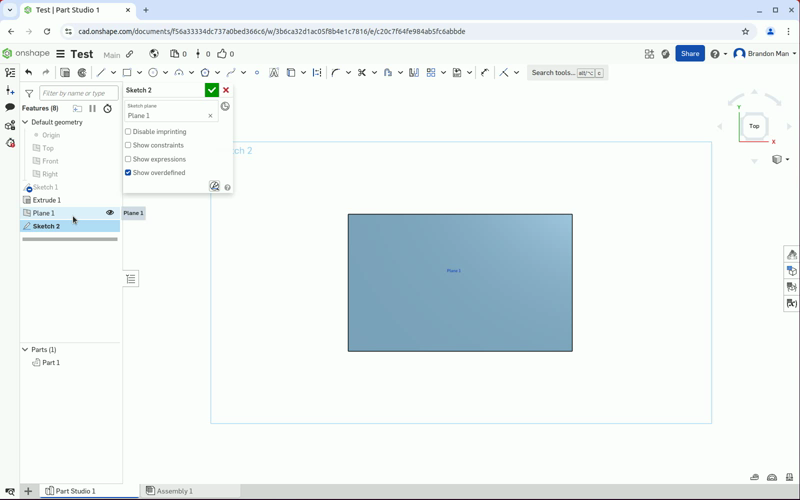
mouse_move(73, 352)
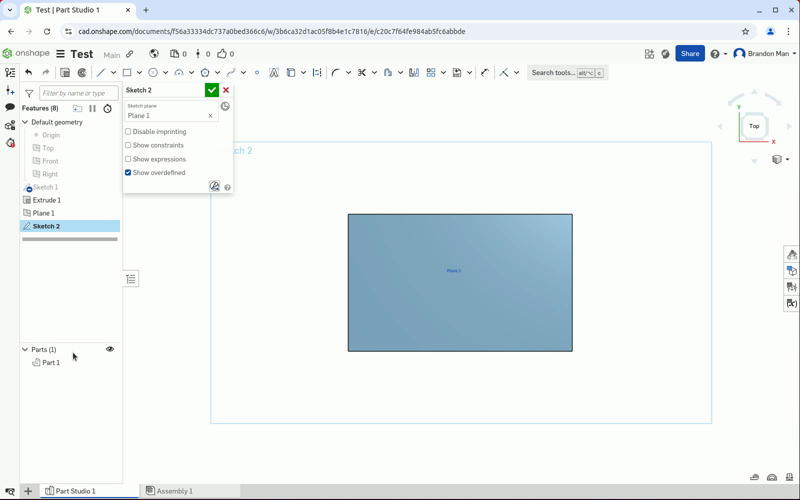
key(y)
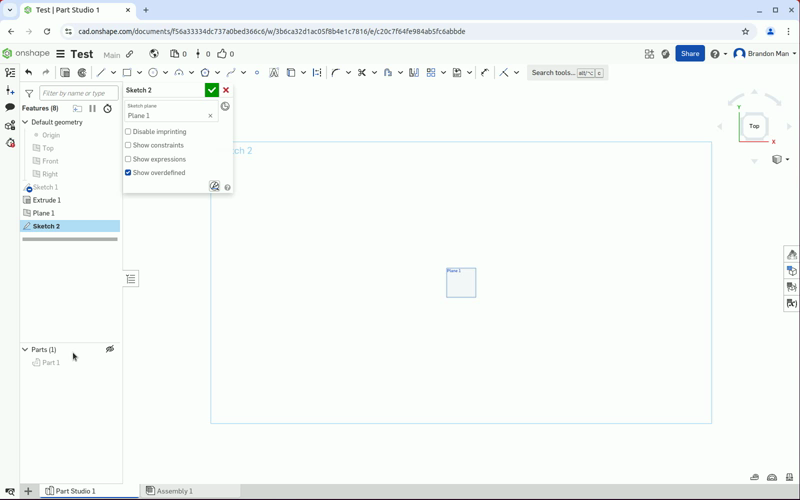
key(c)
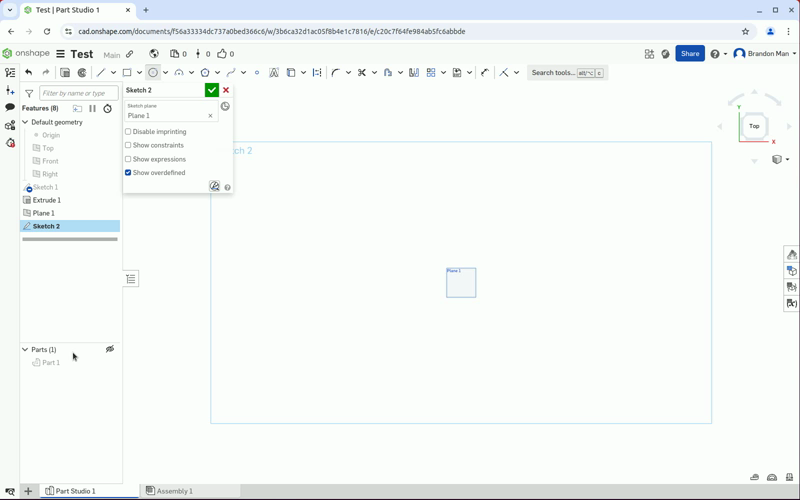
key_down(shift)
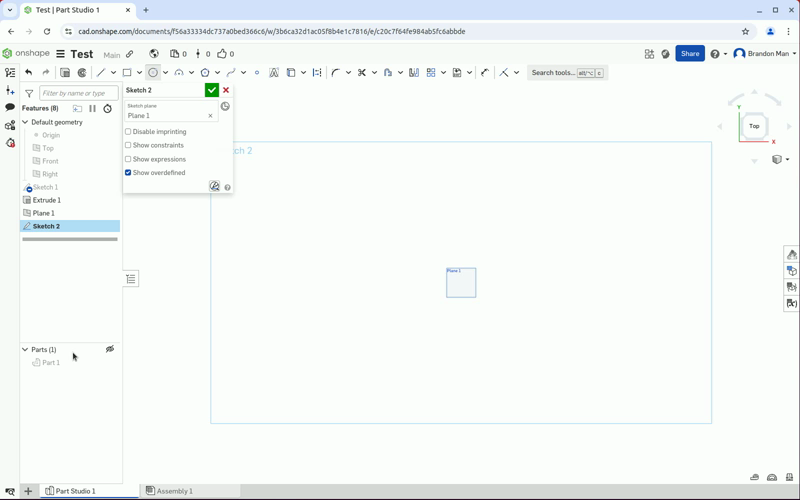
mouse_move(450, 262)
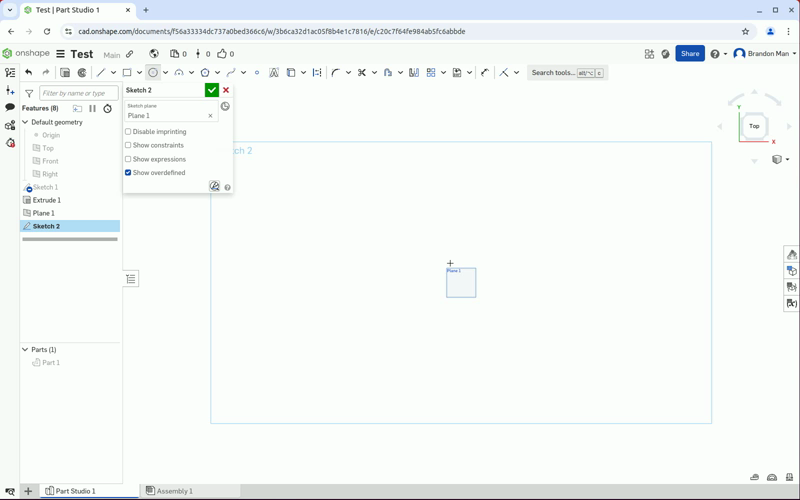
click(450, 262)
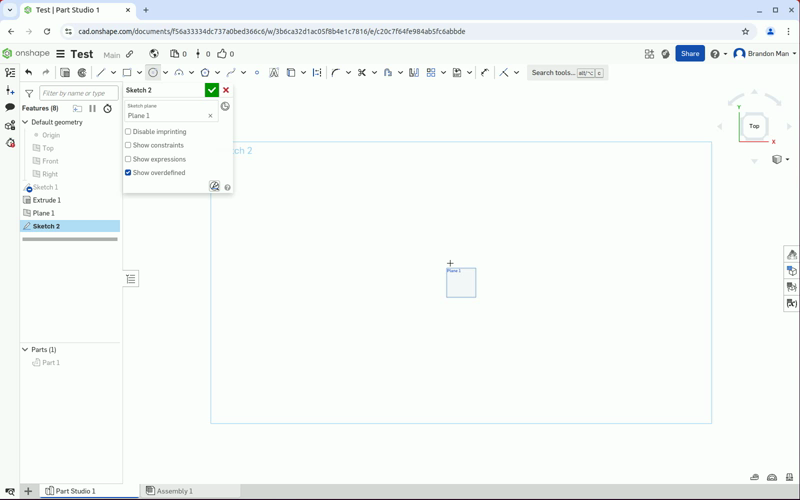
key_up(shift)
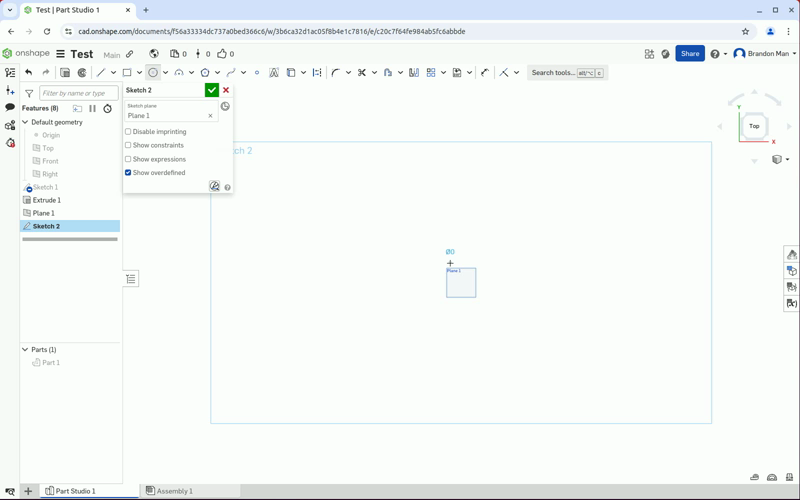
mouse_move(458, 262)
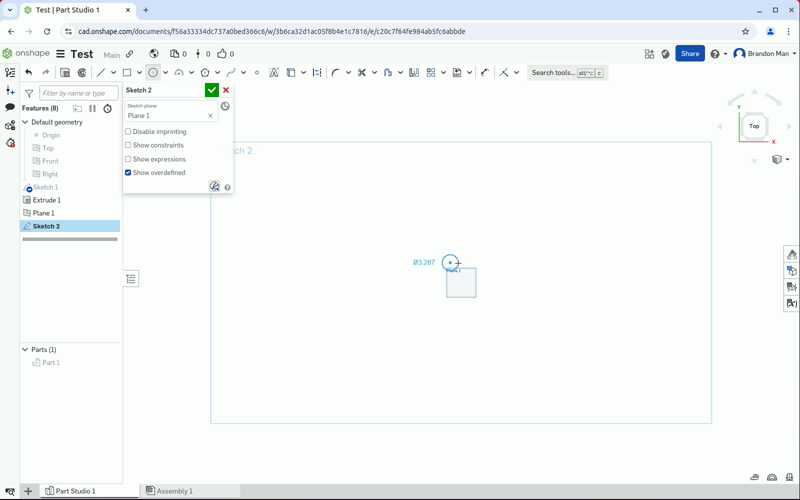
click(458, 262)
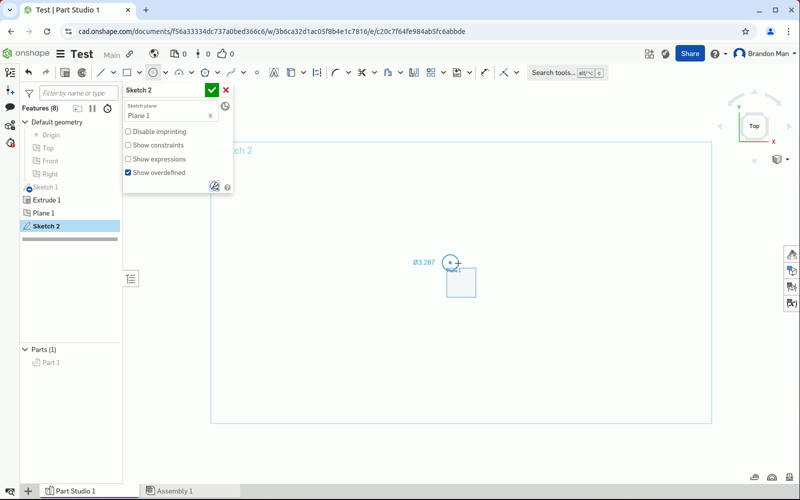
key(esc)
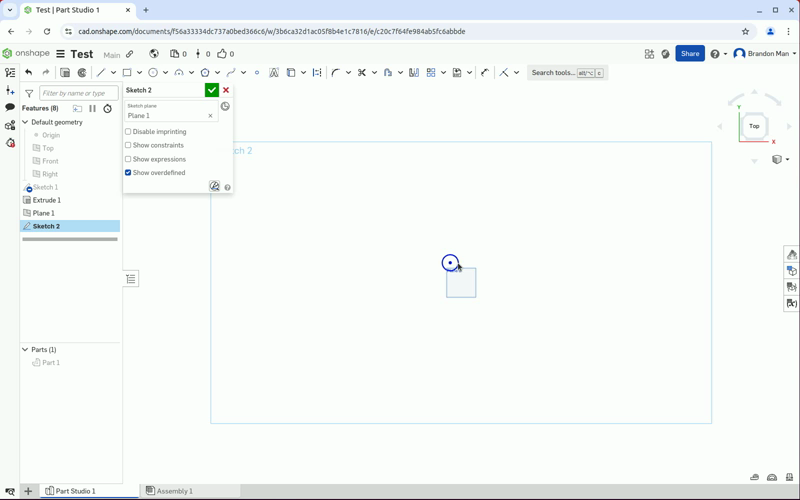
mouse_move(450, 266)
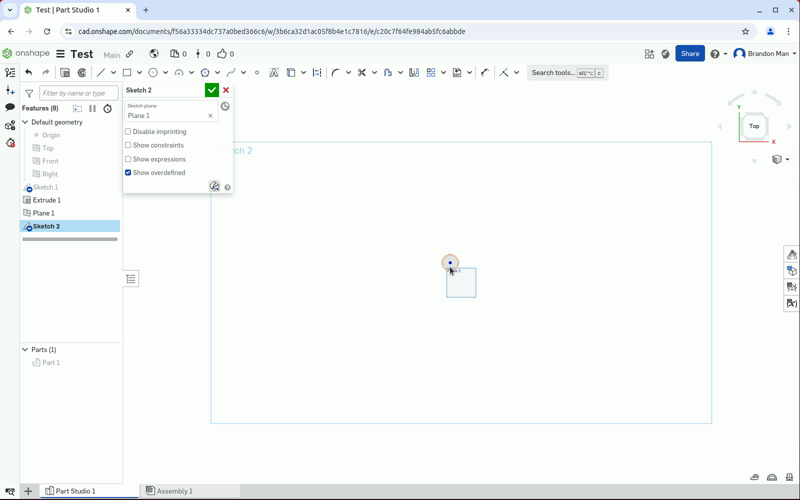
scroll(6)
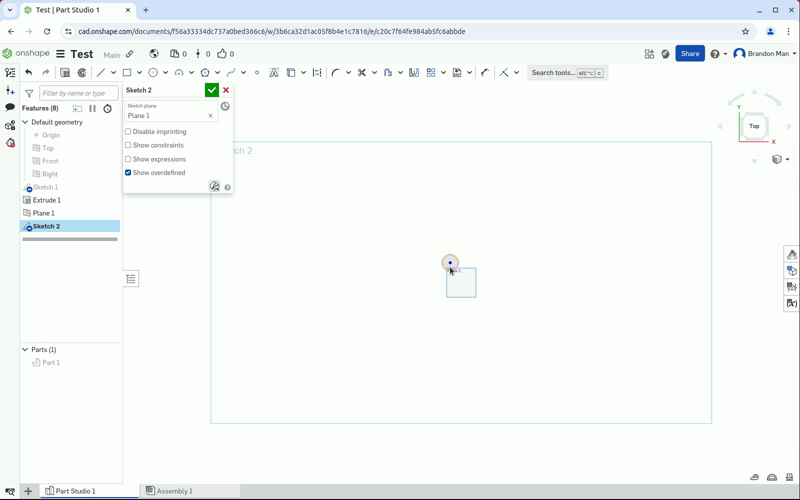
scroll(6)
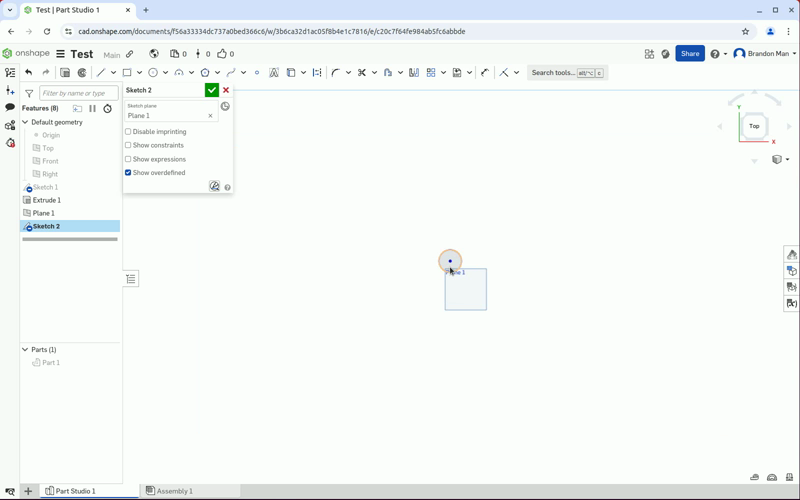
scroll(6)
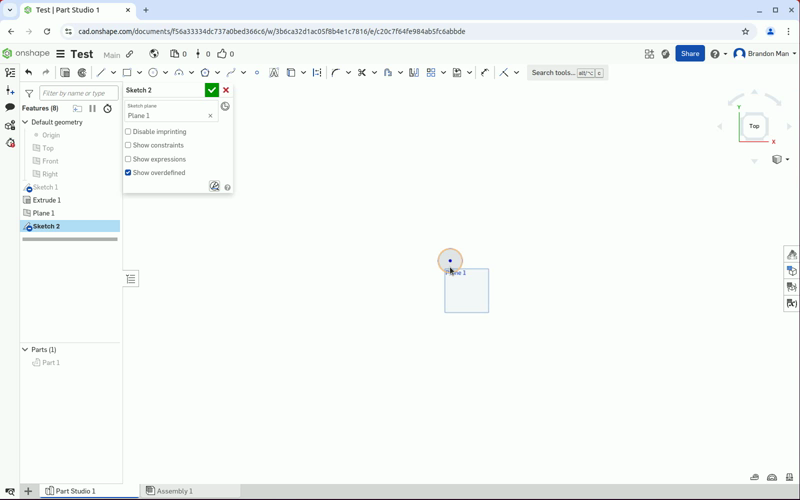
scroll(6)
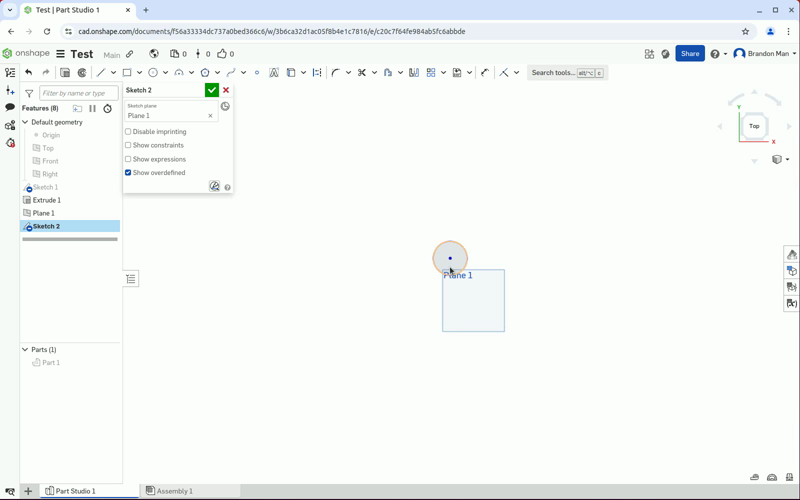
scroll(6)
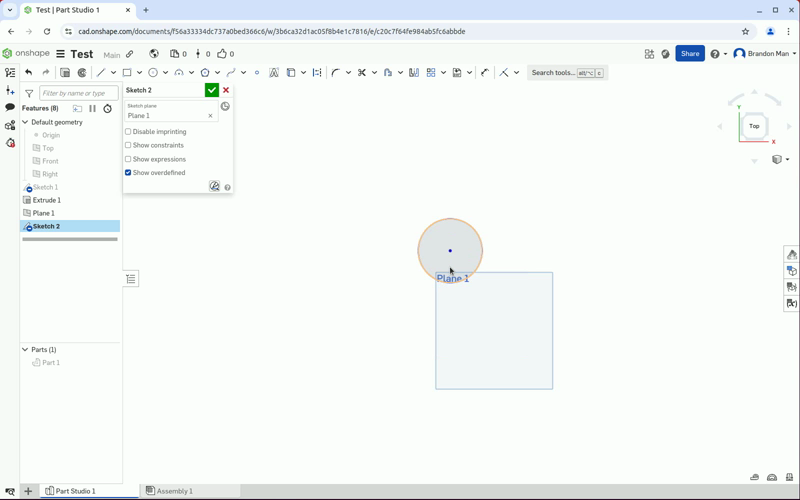
scroll(6)
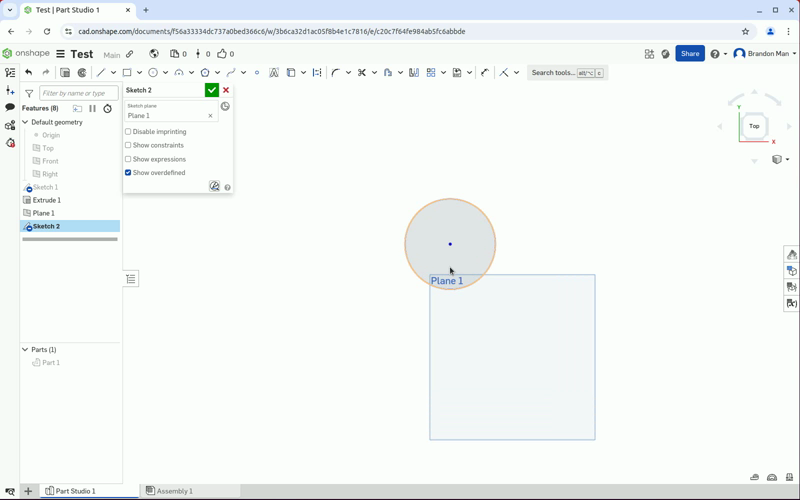
scroll(6)
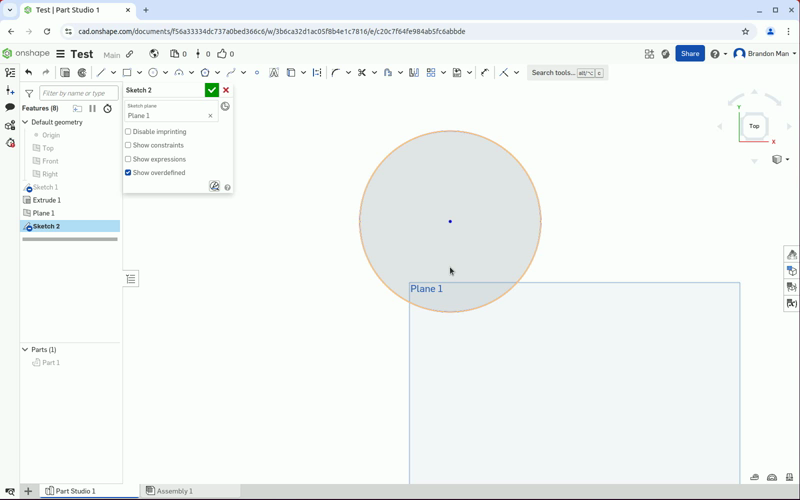
click(450, 266)
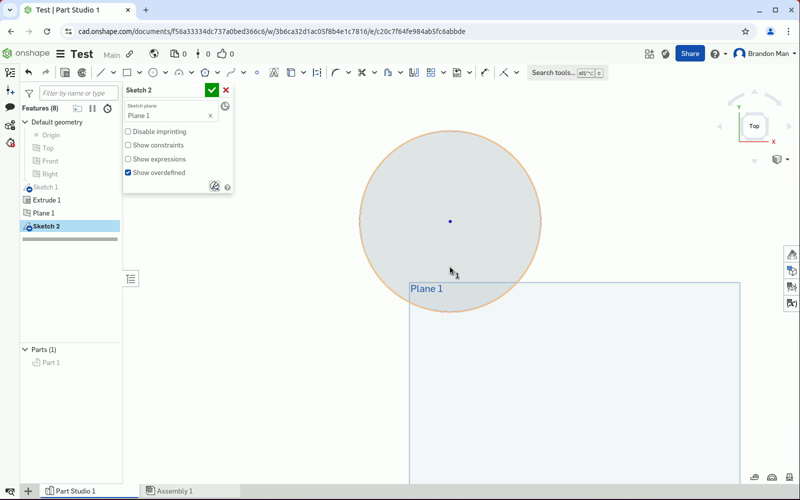
scroll(-6)
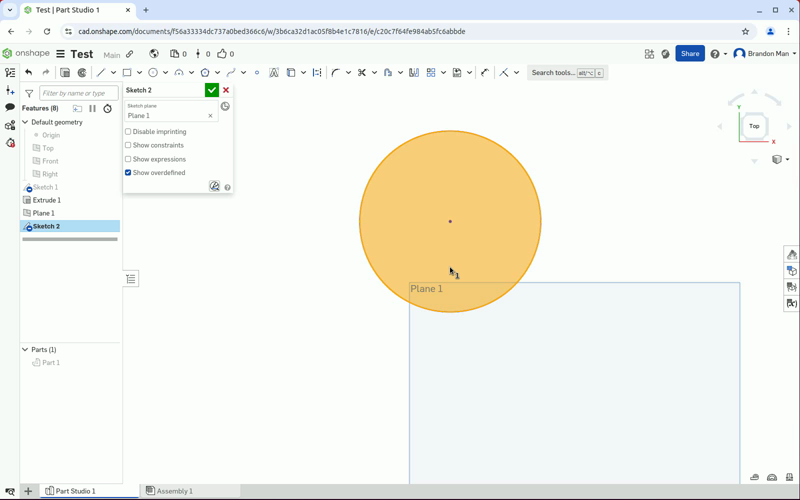
scroll(-6)
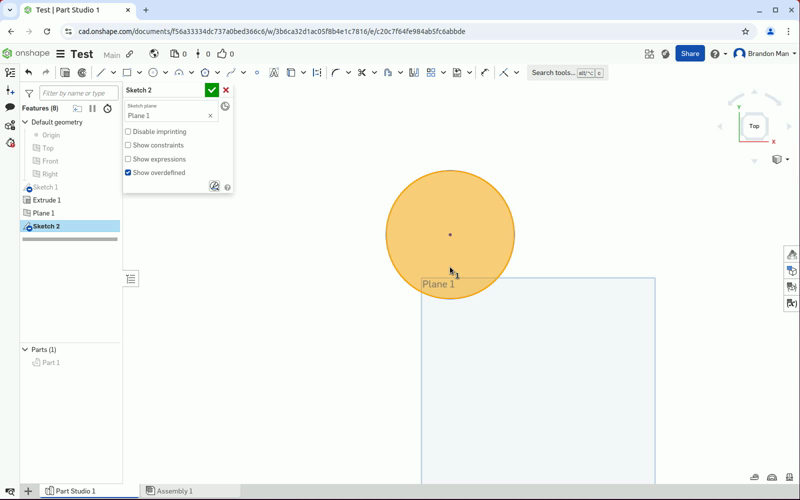
scroll(-6)
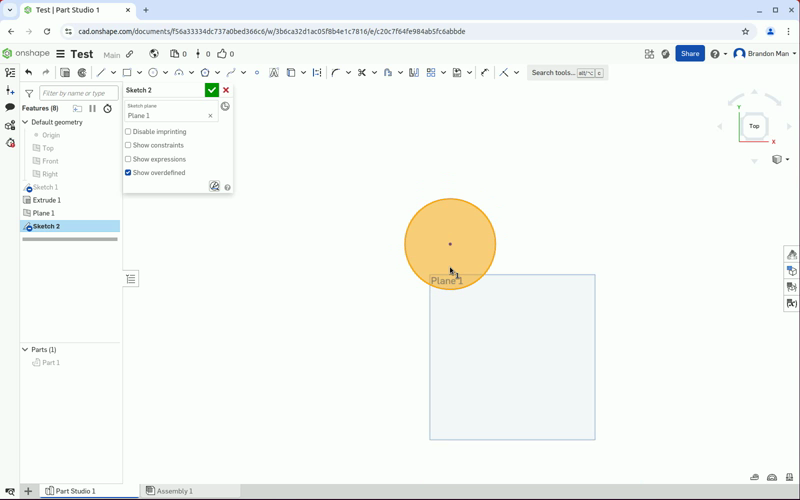
scroll(-6)
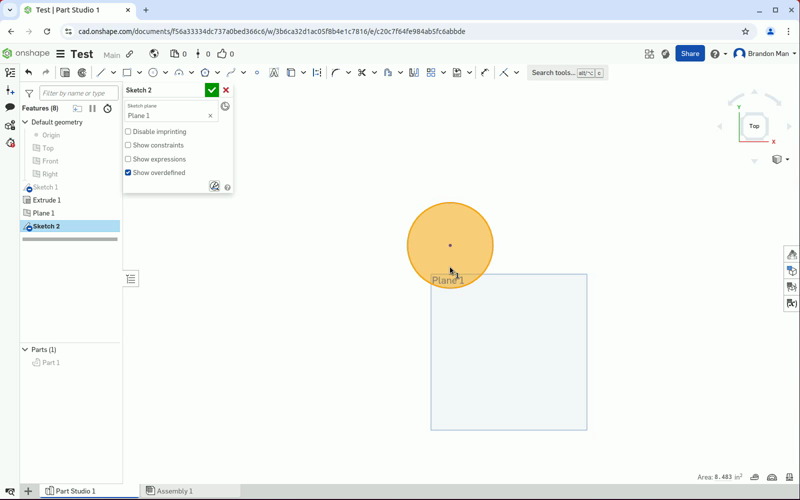
scroll(-6)
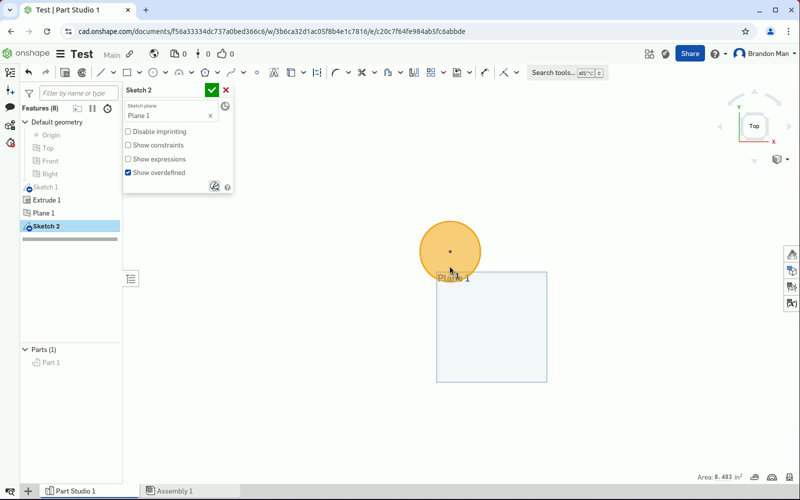
scroll(-6)
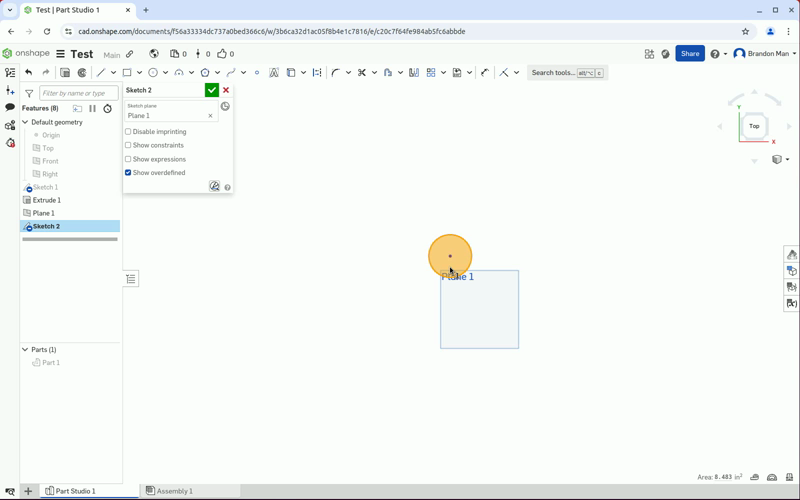
scroll(-6)
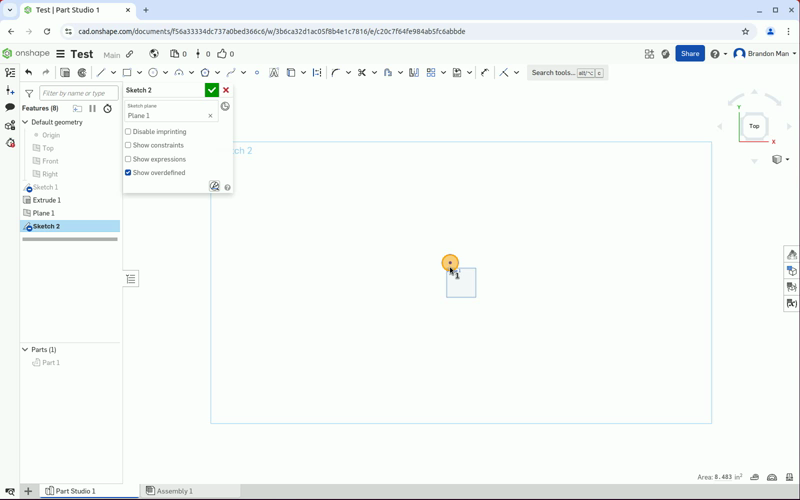
mouse_move(73, 352)
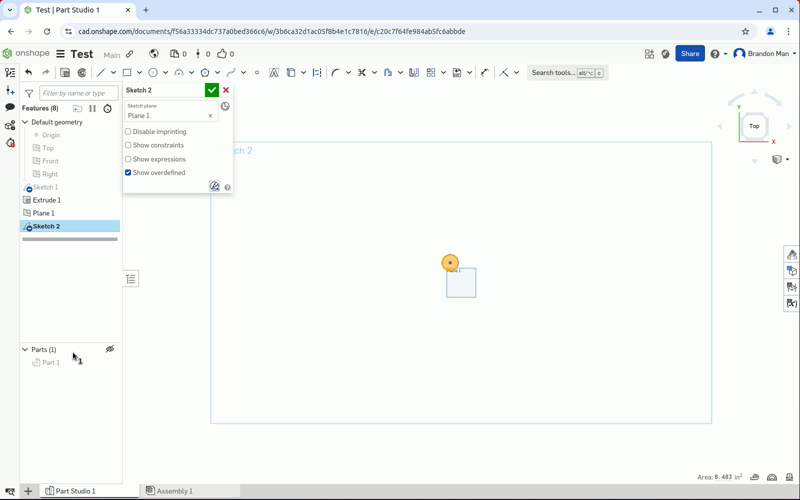
key(shift+y)
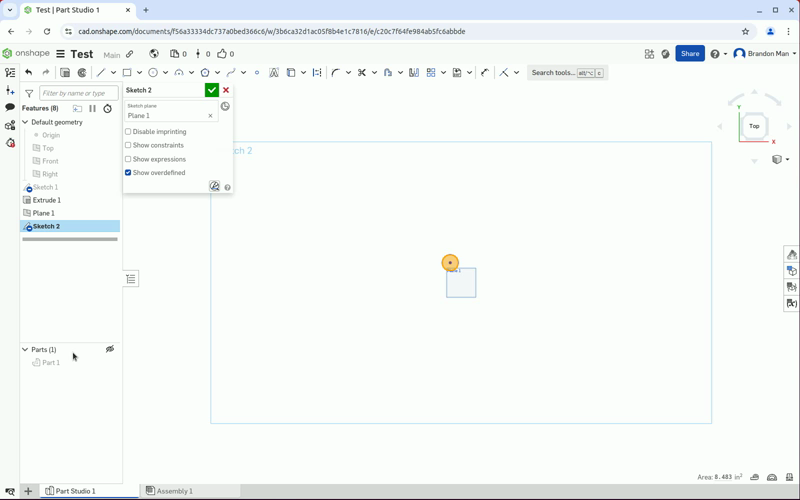
key(shift+e)
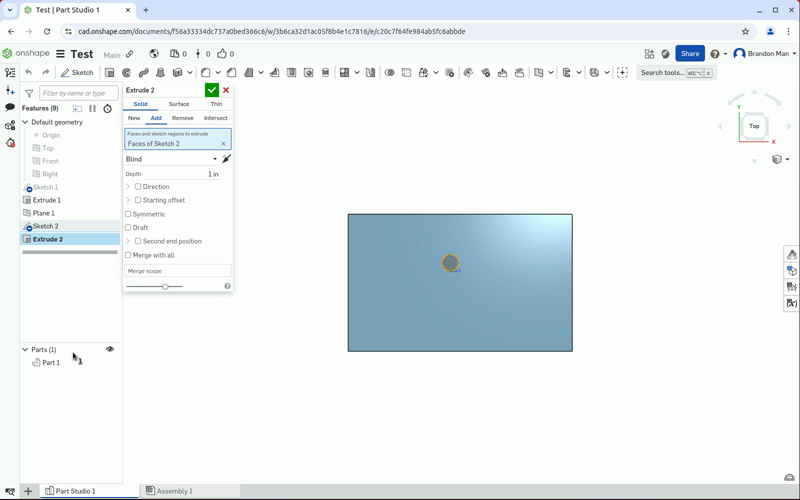
mouse_move(143, 106)
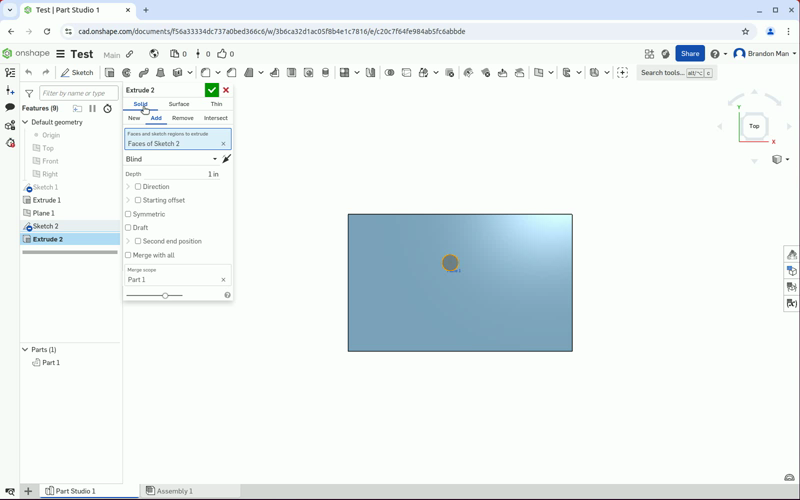
click(143, 106)
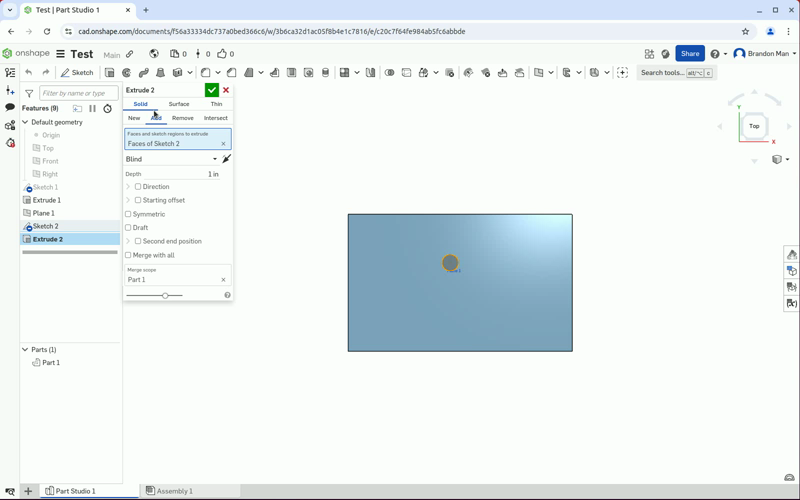
mouse_move(186, 120)
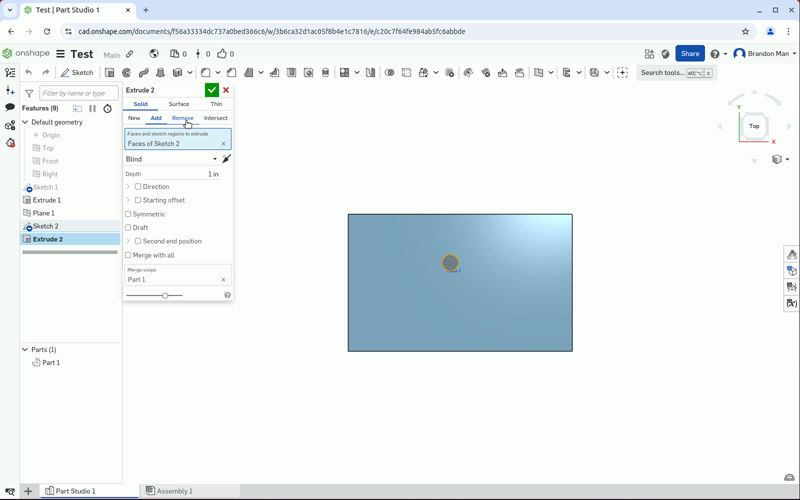
click(186, 120)
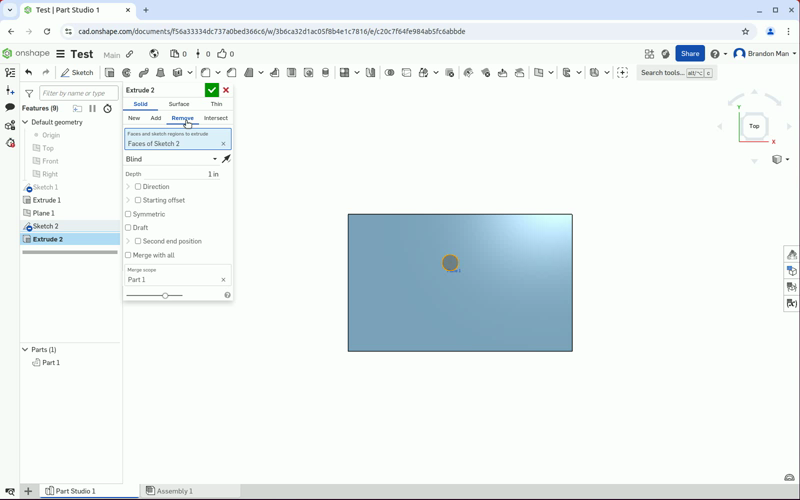
key(tab, 4)
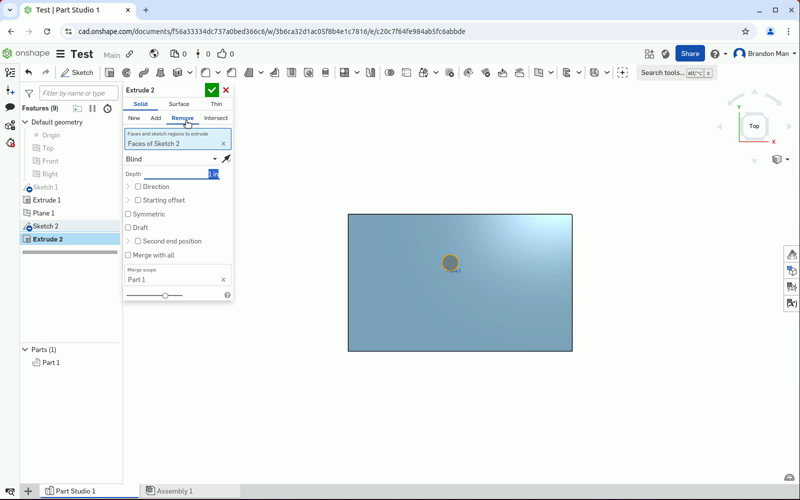
text(6.981)
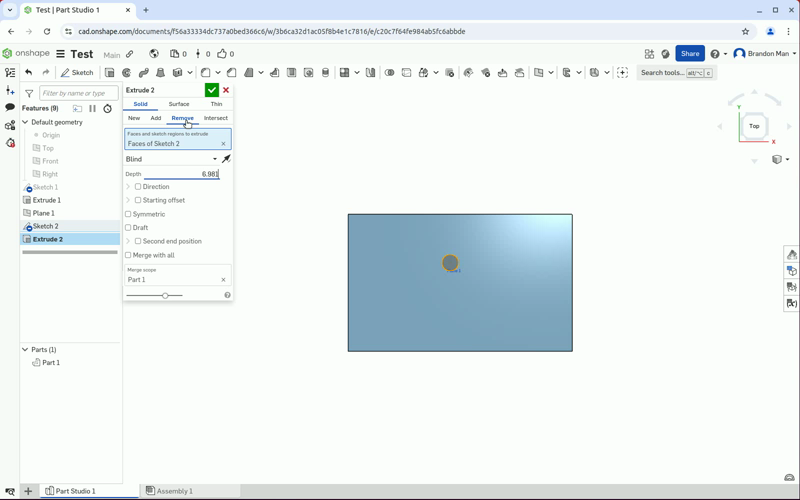
key(tab, 6)
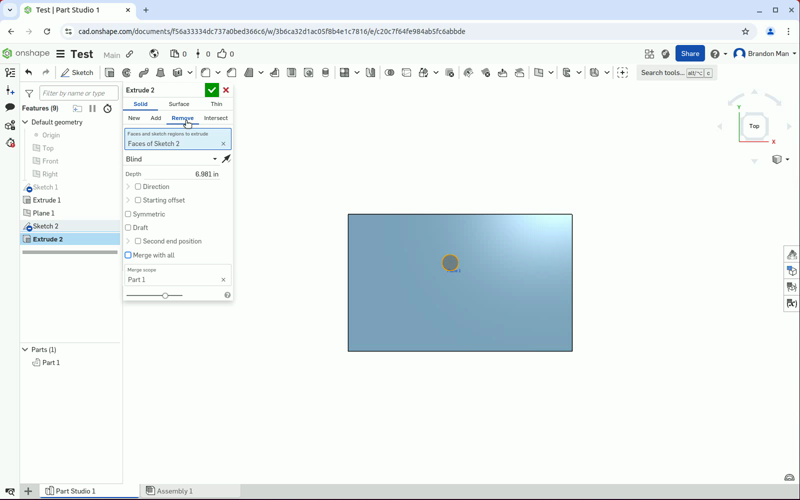
key(space)
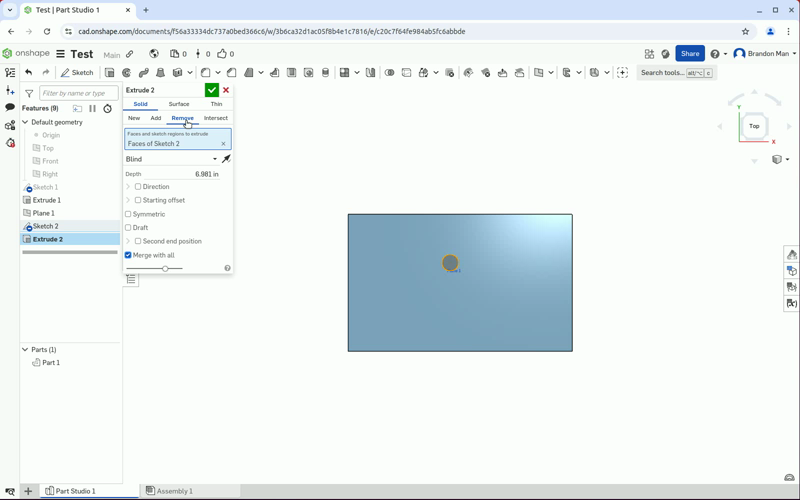
key(enter)
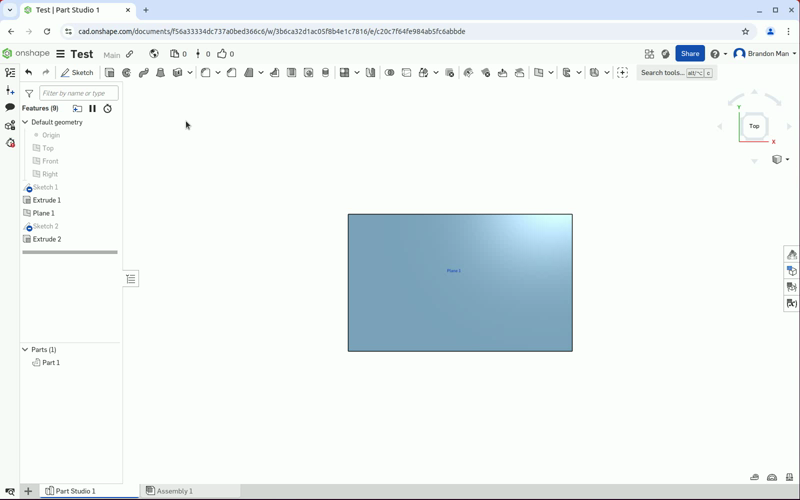
key(shift+h)
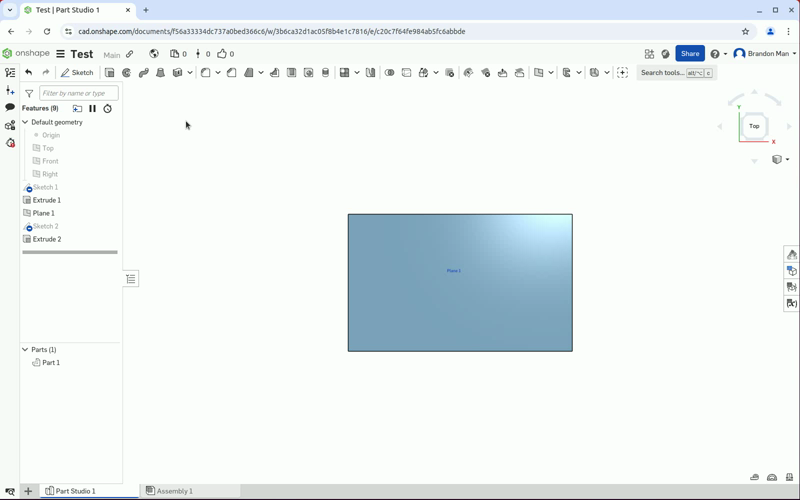
key(shift+h)
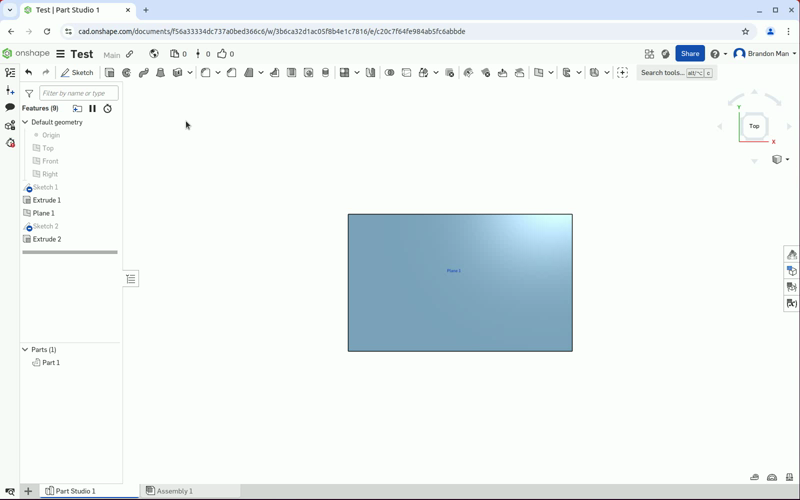
mouse_move(73, 189)
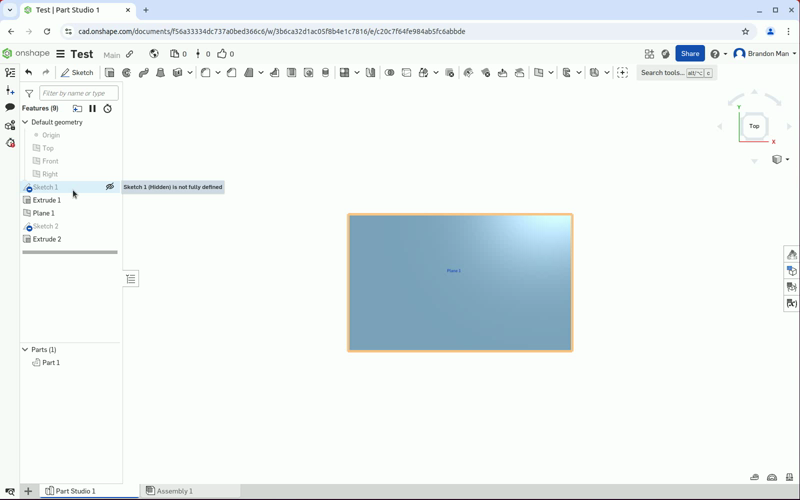
click(73, 189)
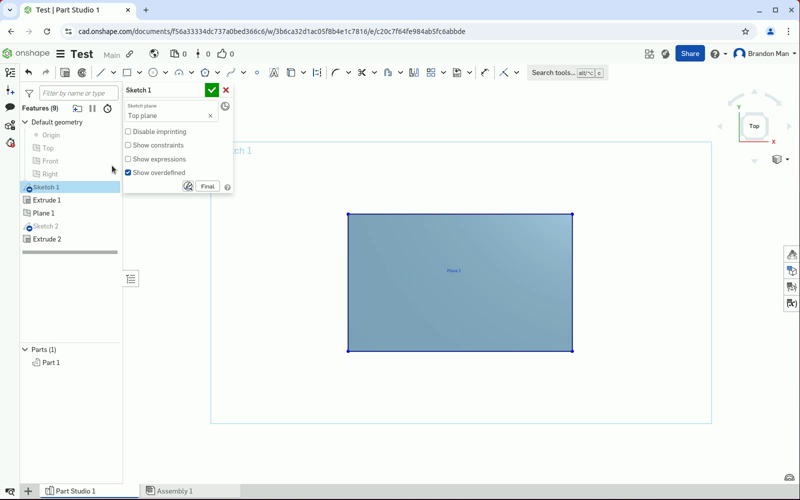
mouse_move(229, 92)
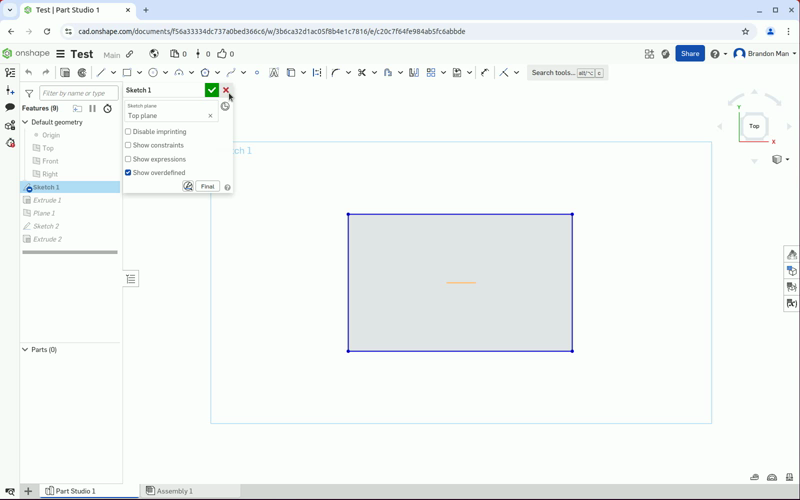
click(229, 92)
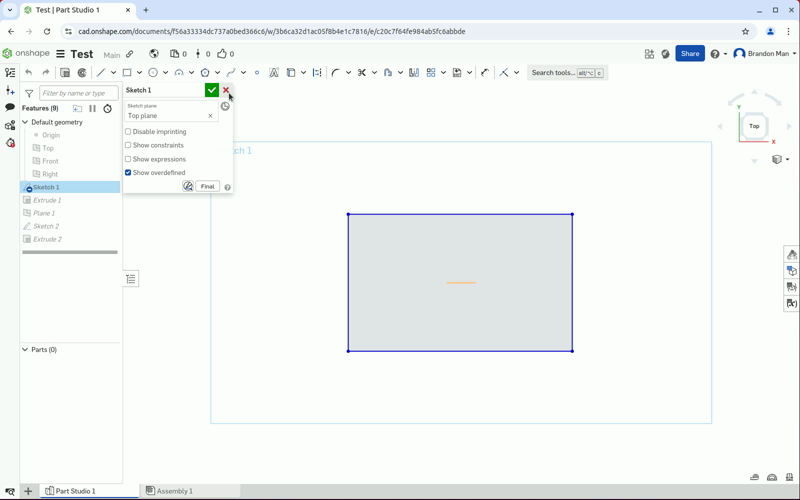
key(shift+s)
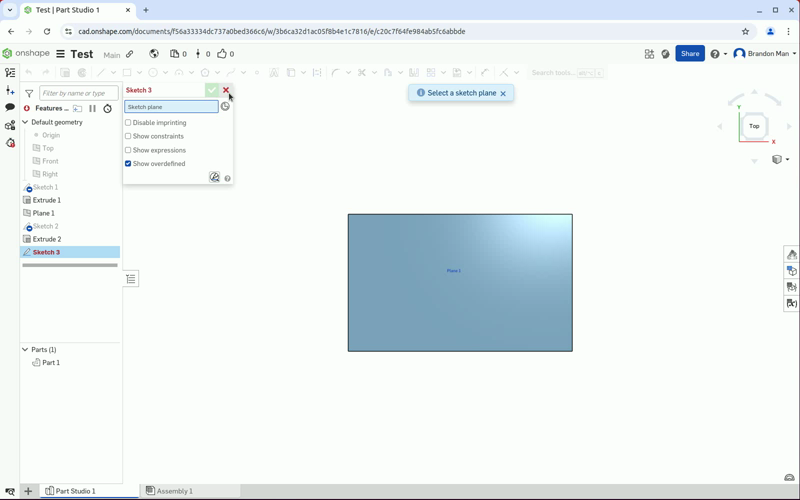
mouse_move(73, 215)
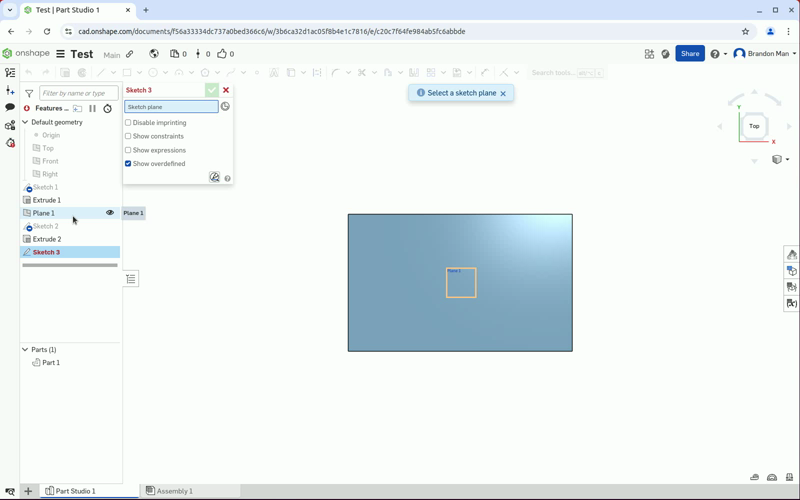
click(73, 215)
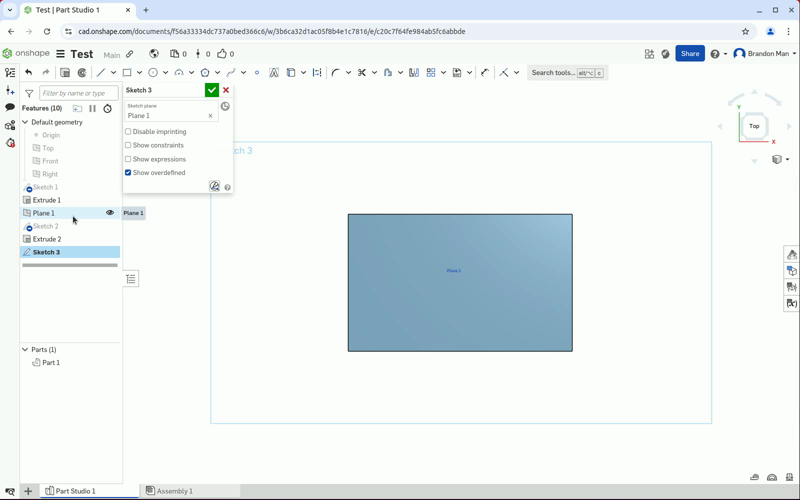
mouse_move(73, 352)
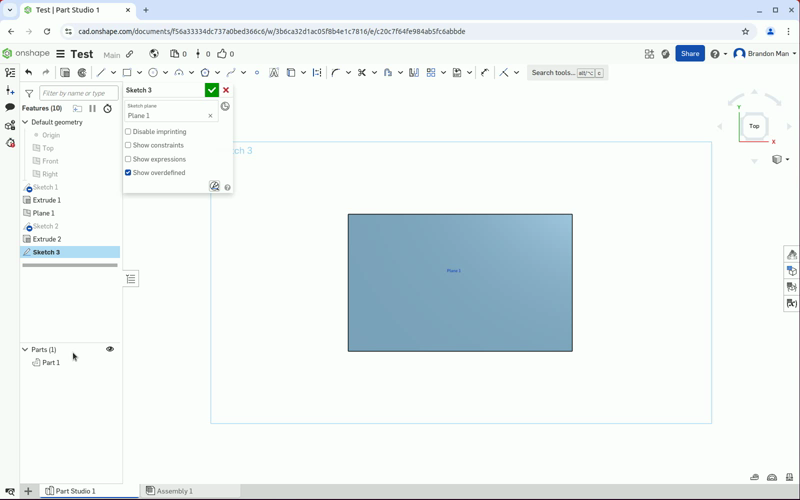
key(y)
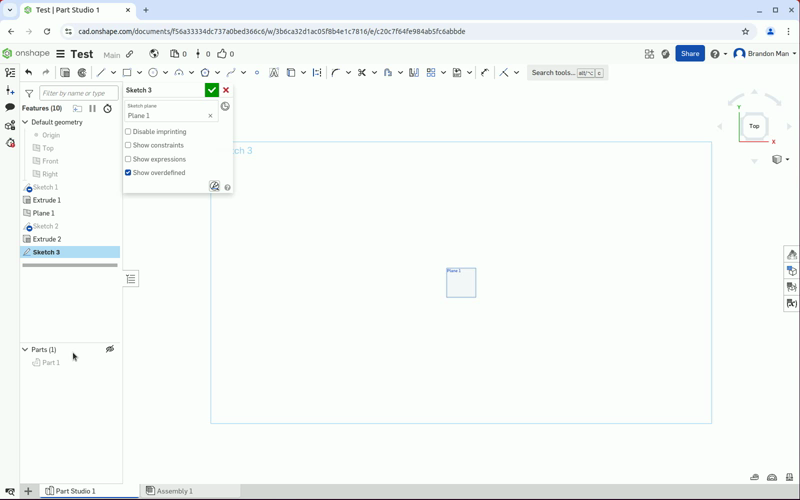
key(c)
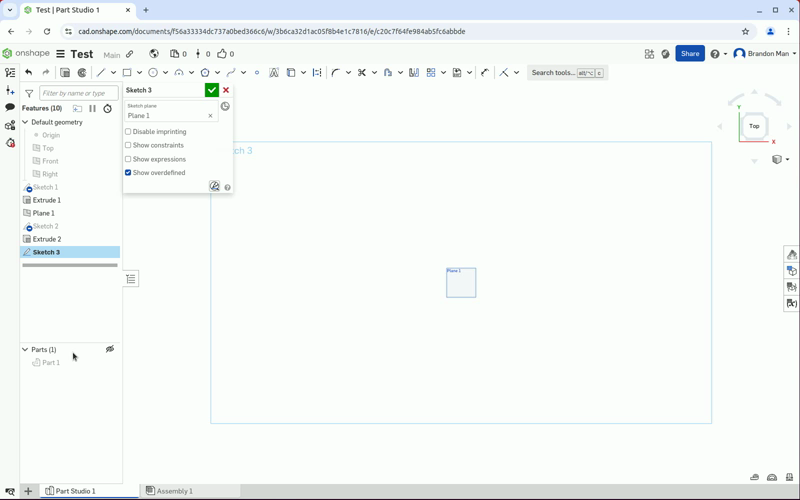
key_down(shift)
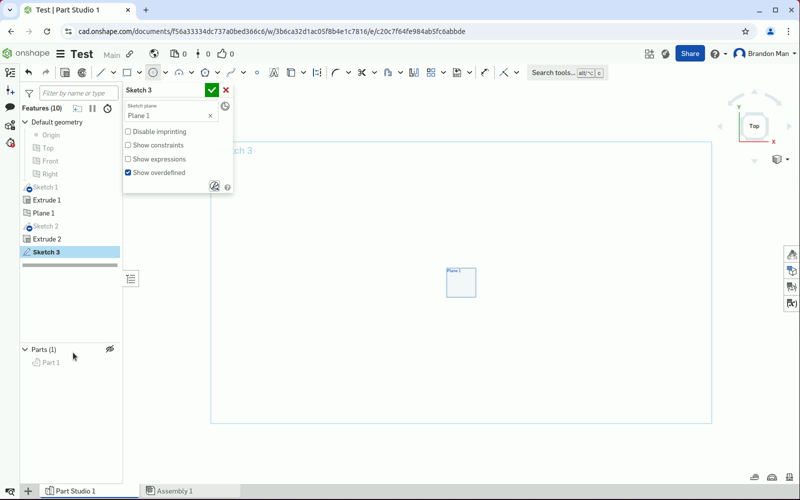
mouse_move(450, 284)
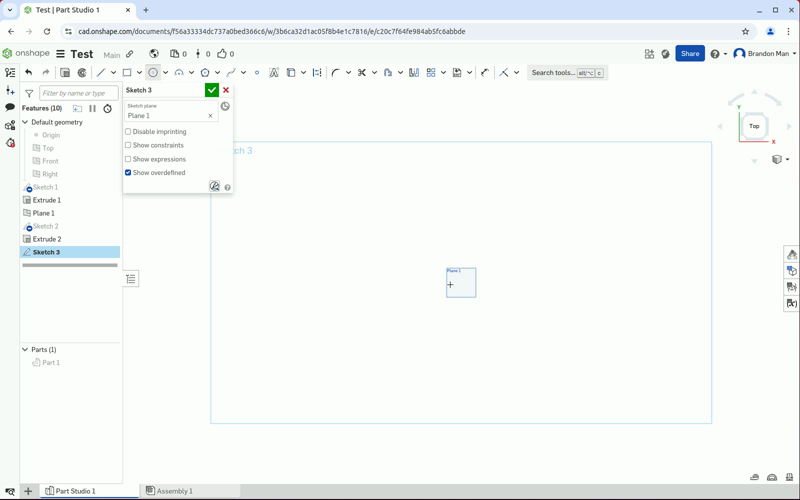
click(450, 284)
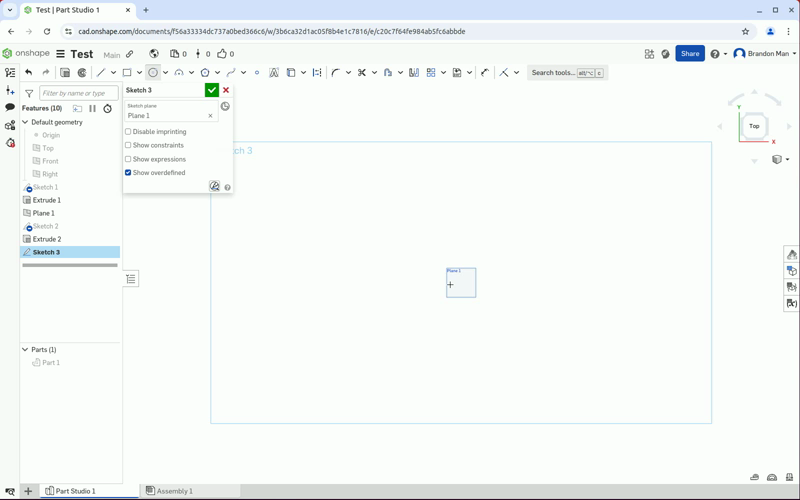
key_up(shift)
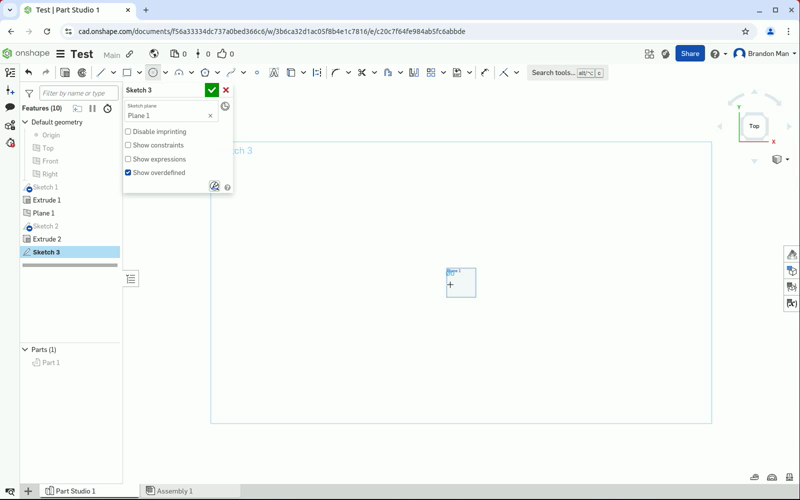
mouse_move(458, 284)
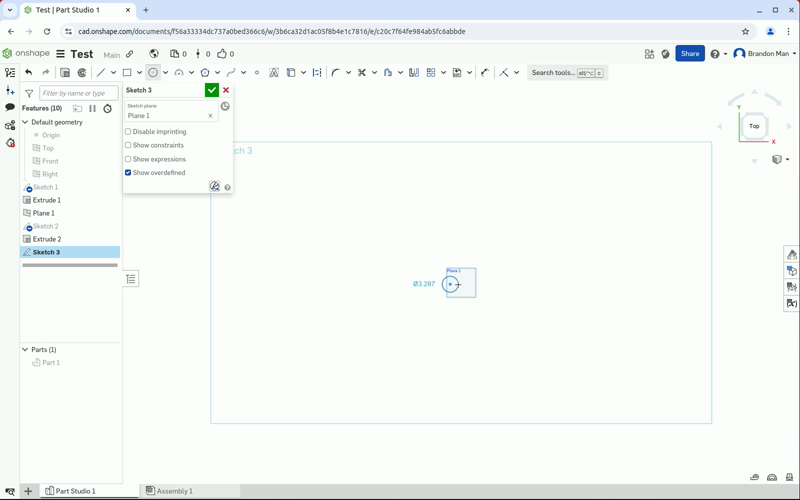
click(458, 284)
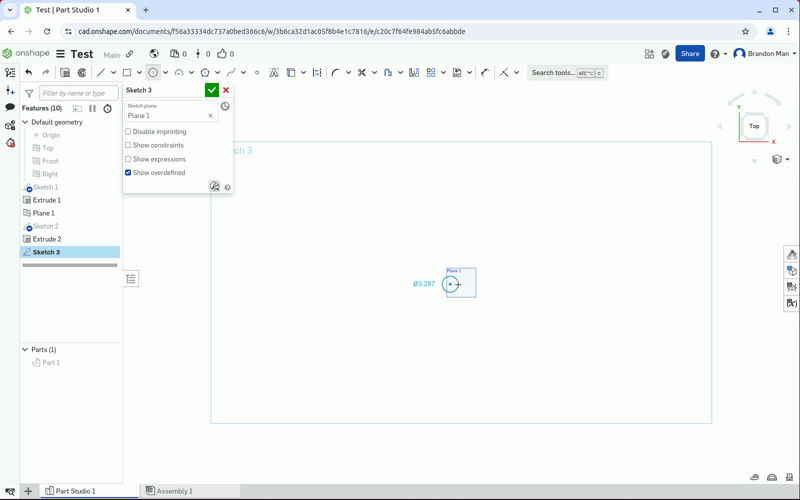
key(esc)
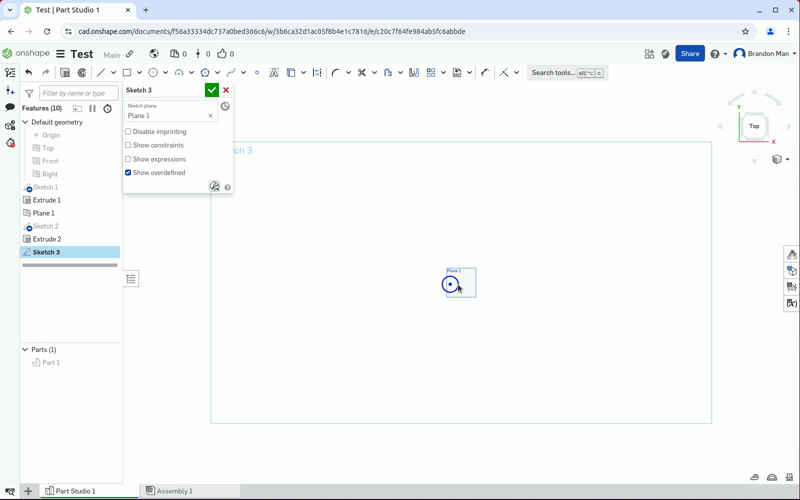
mouse_move(444, 289)
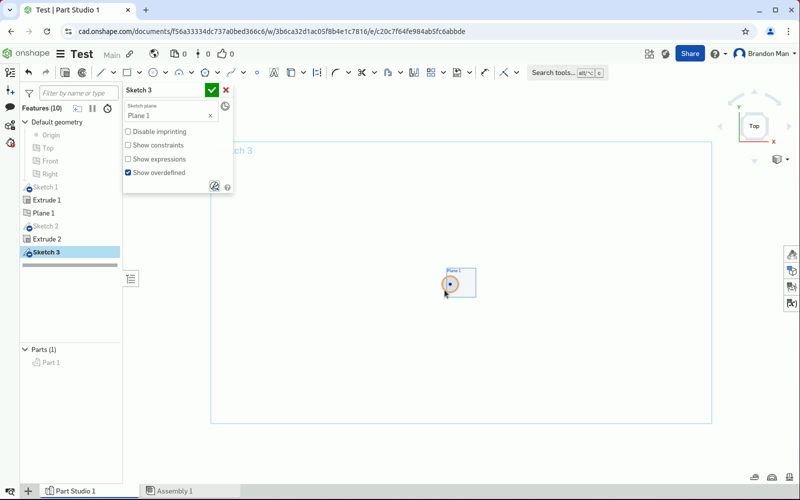
scroll(6)
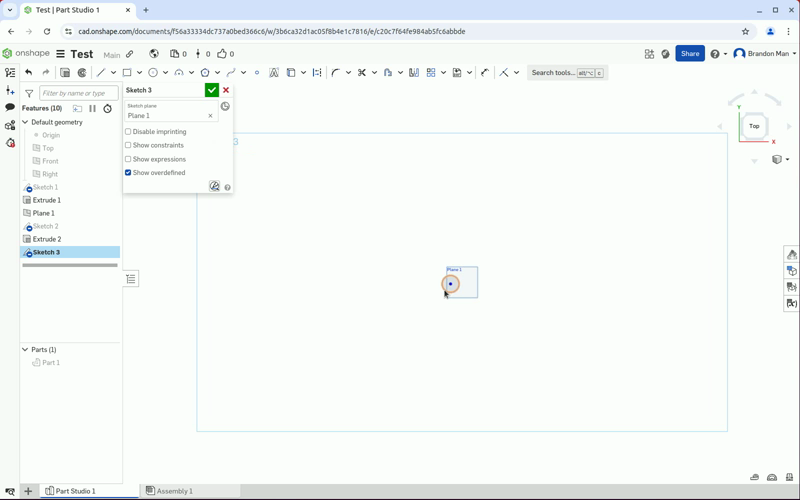
scroll(6)
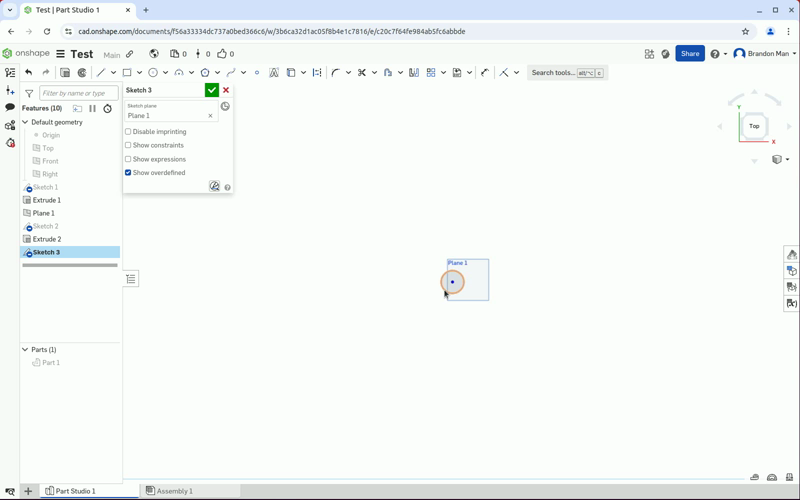
scroll(6)
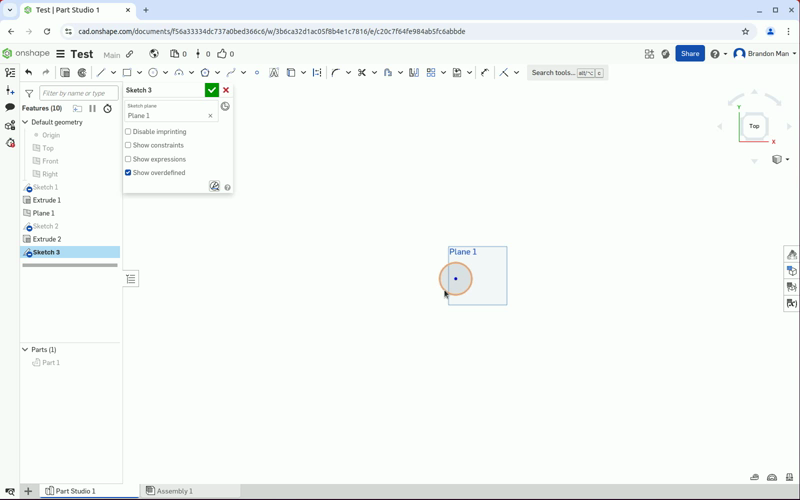
scroll(6)
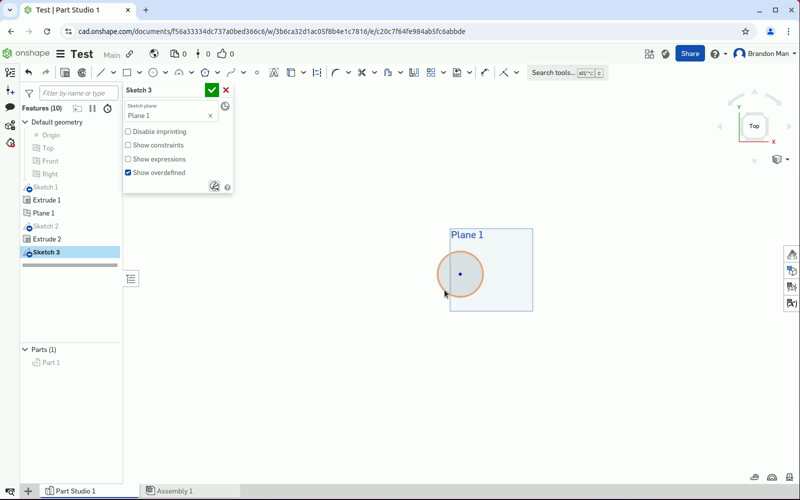
scroll(6)
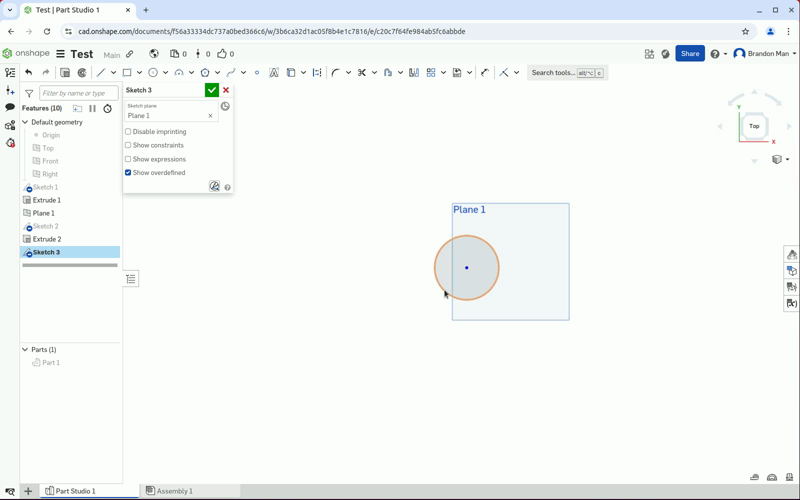
scroll(6)
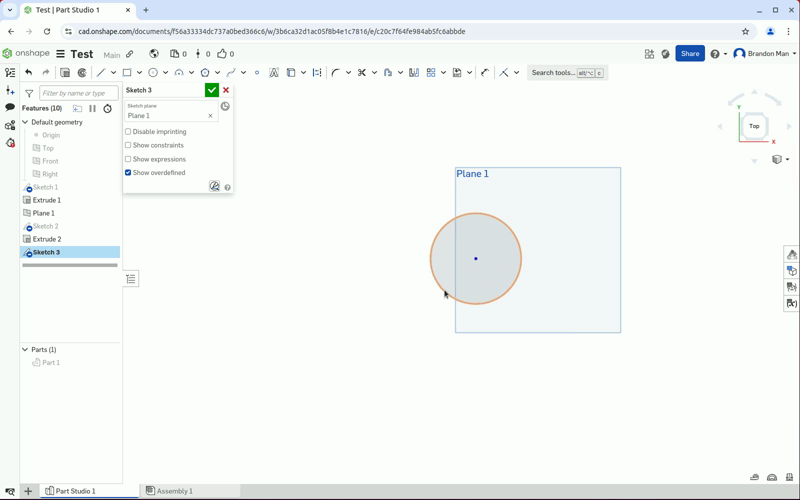
scroll(6)
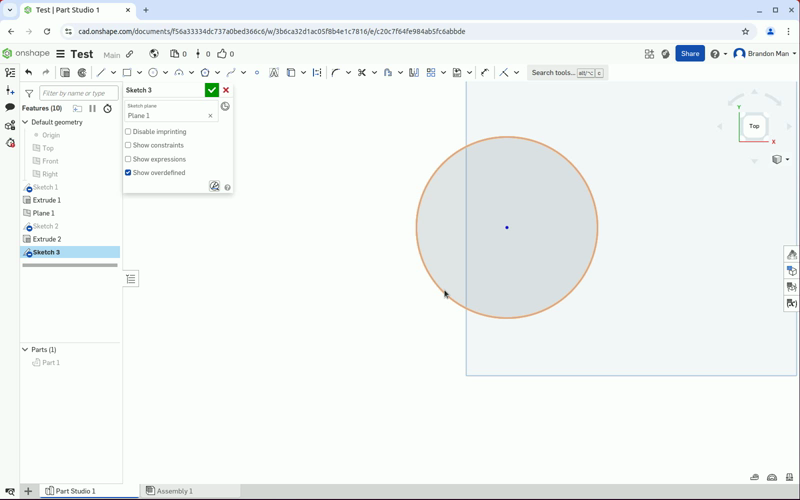
click(444, 289)
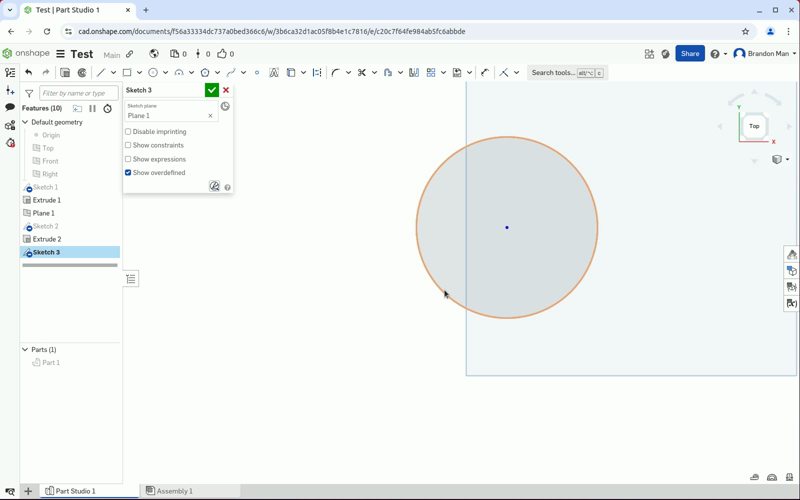
scroll(-6)
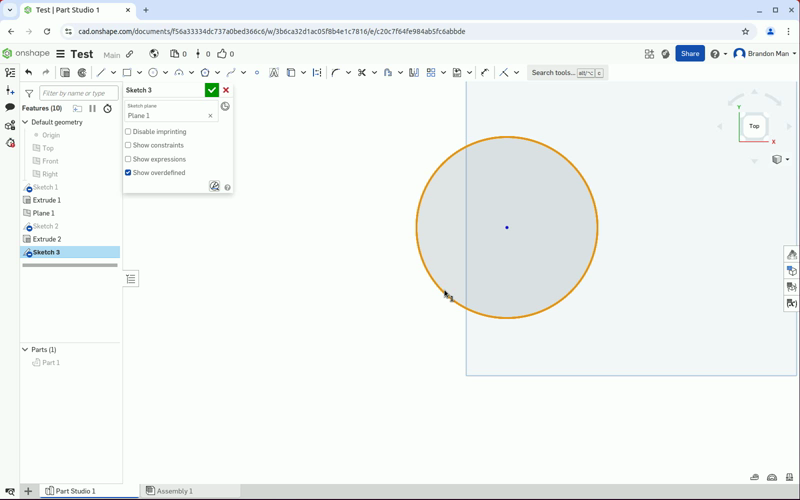
scroll(-6)
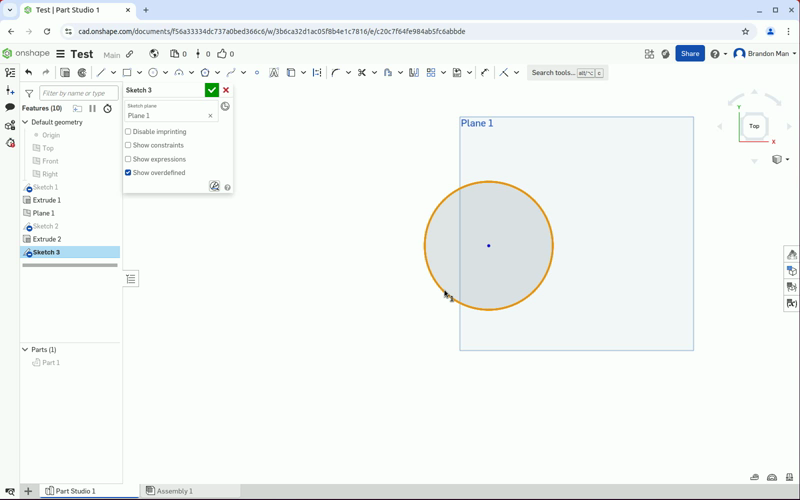
scroll(-6)
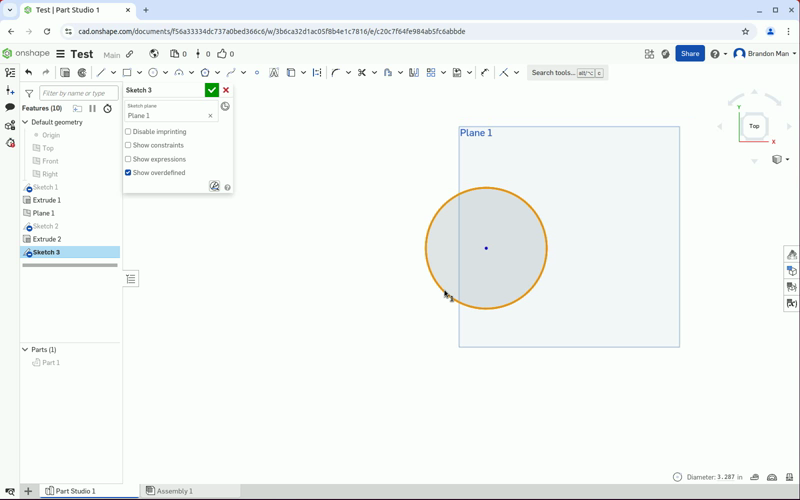
scroll(-6)
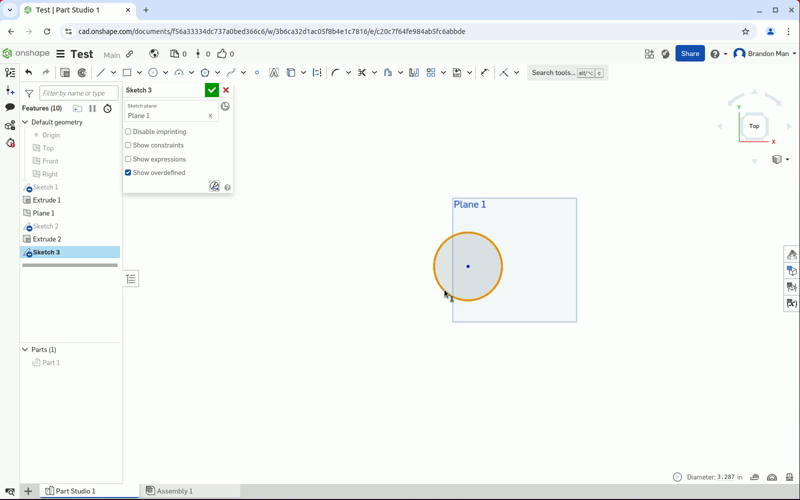
scroll(-6)
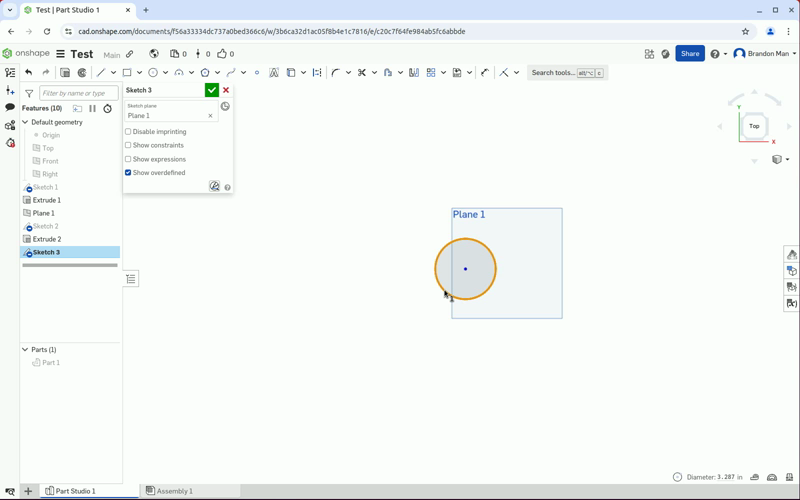
scroll(-6)
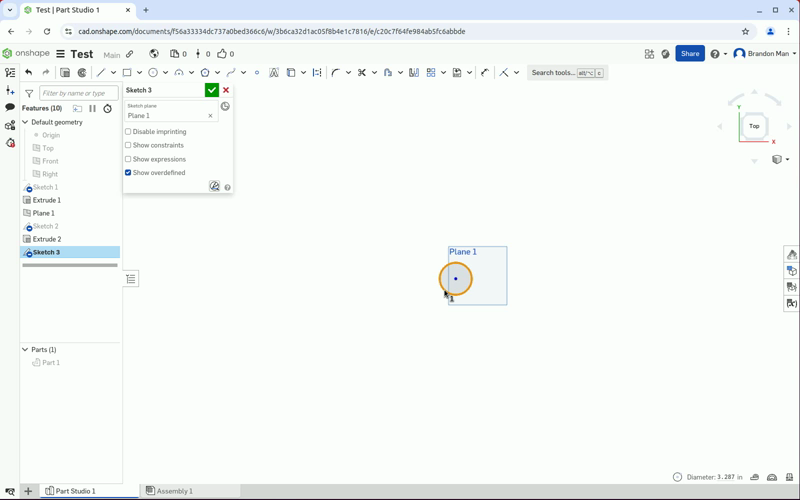
scroll(-6)
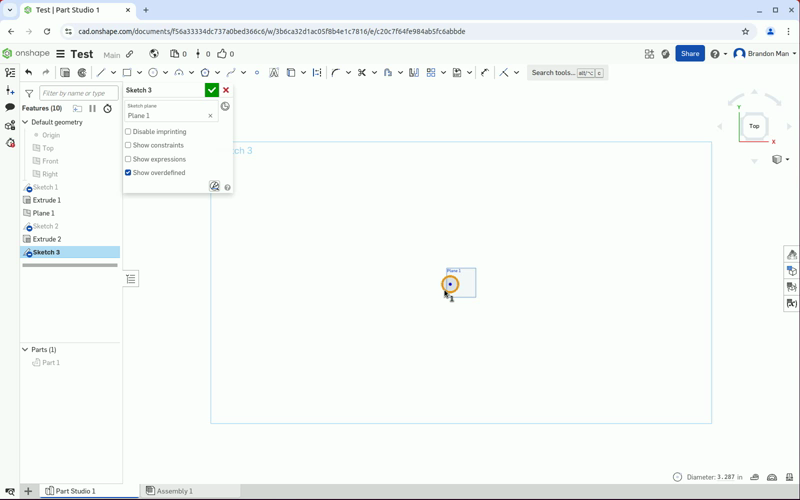
mouse_move(73, 352)
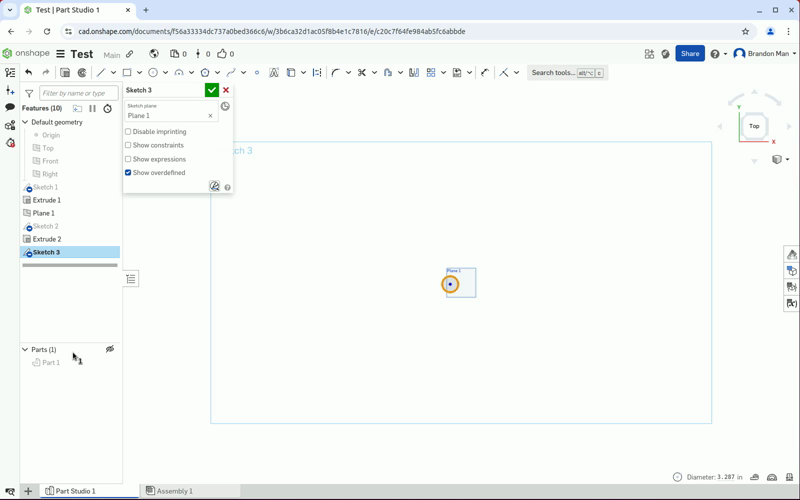
key(shift+y)
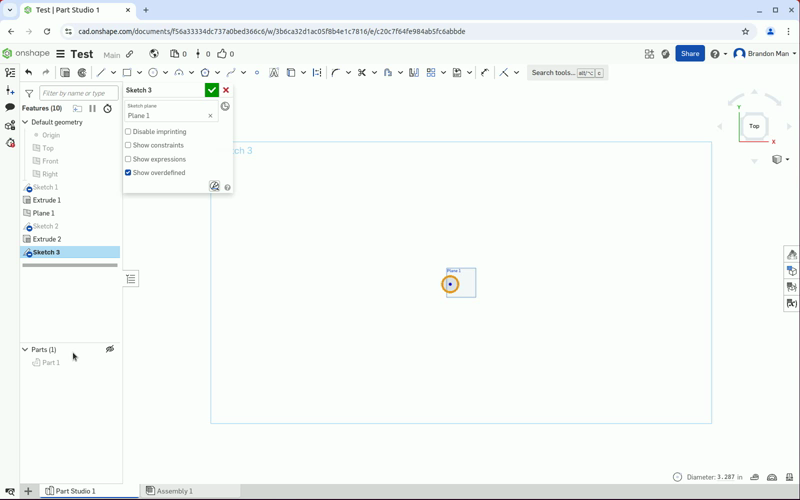
key(shift+e)
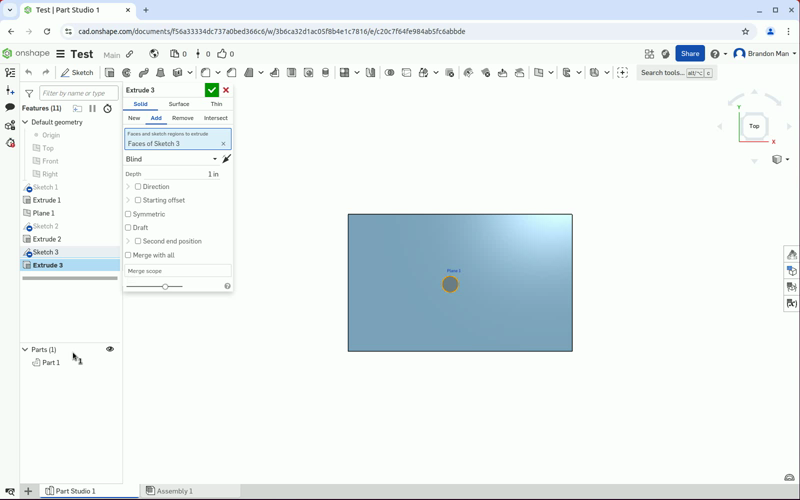
mouse_move(143, 106)
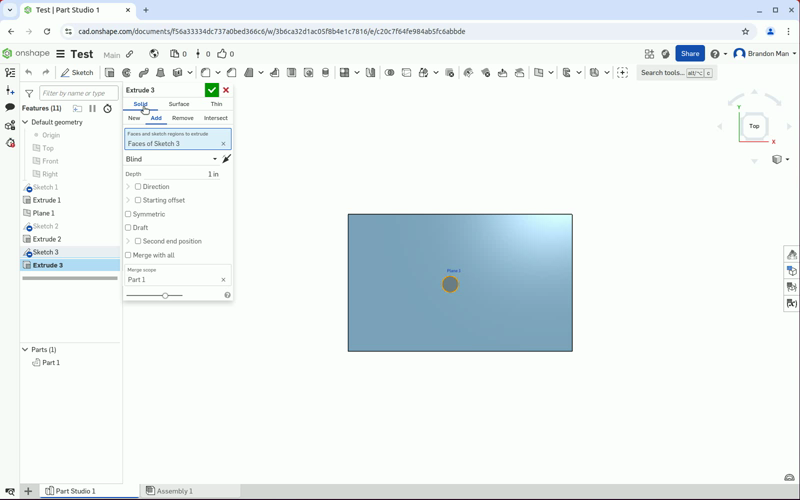
click(143, 106)
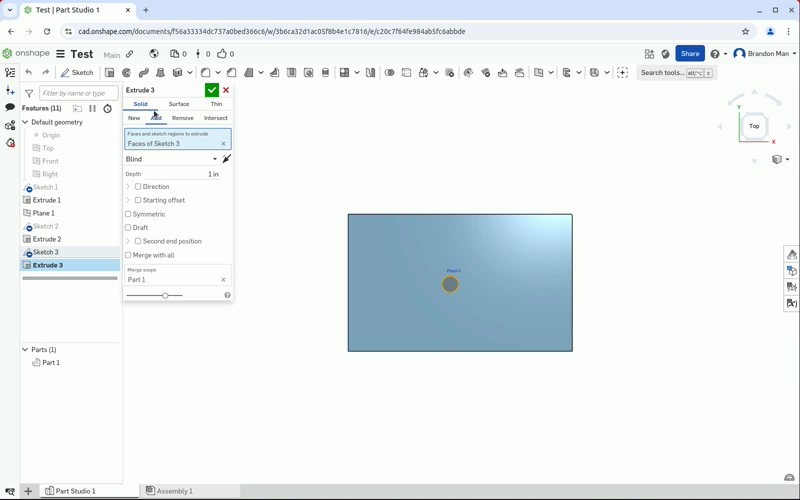
mouse_move(186, 120)
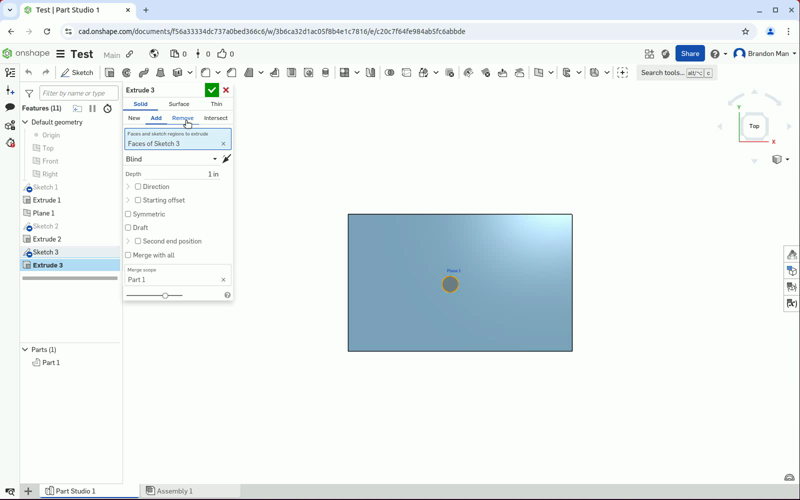
click(186, 120)
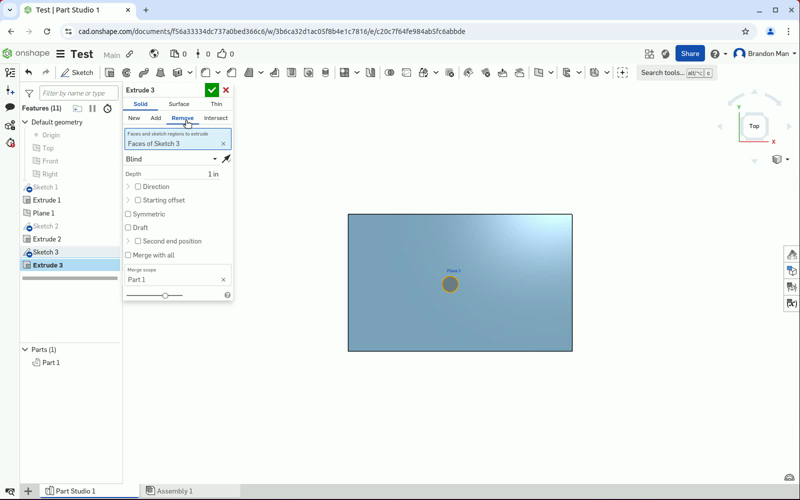
key(tab, 4)
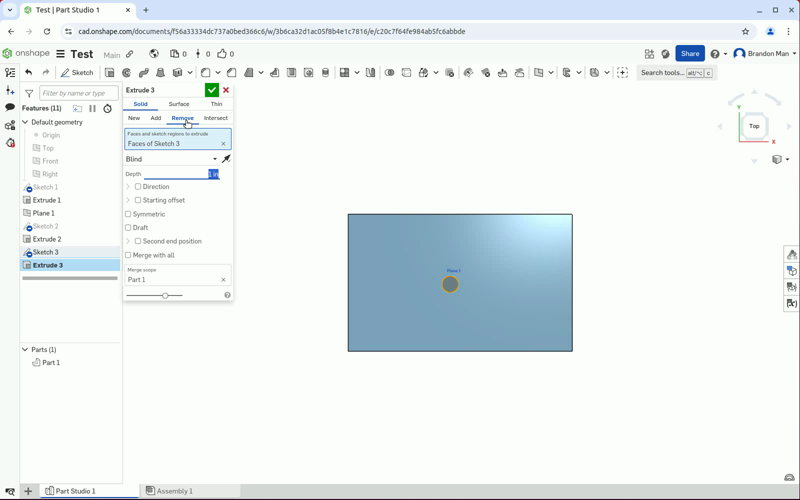
text(6.981)
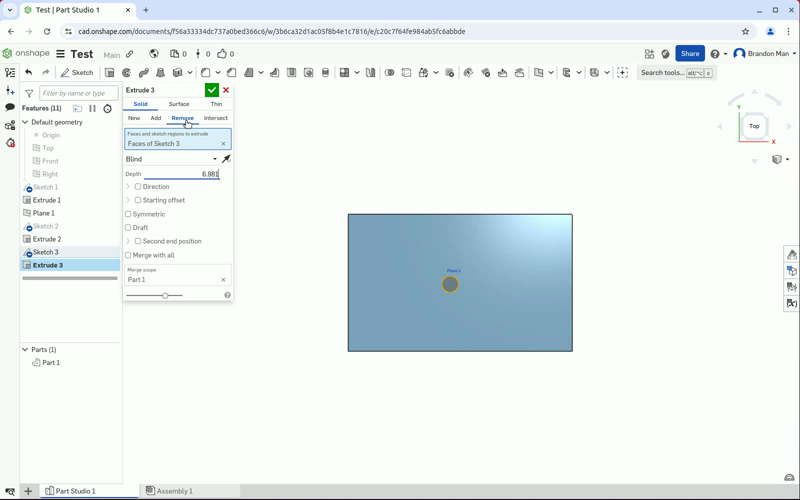
key(tab, 6)
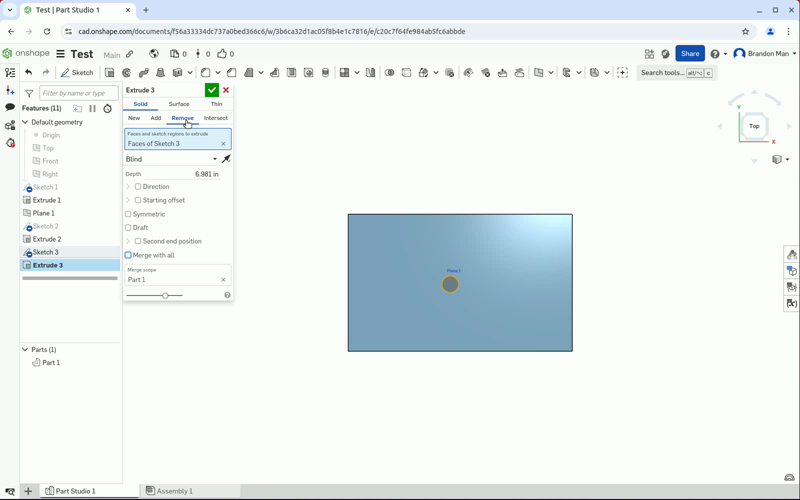
key(space)
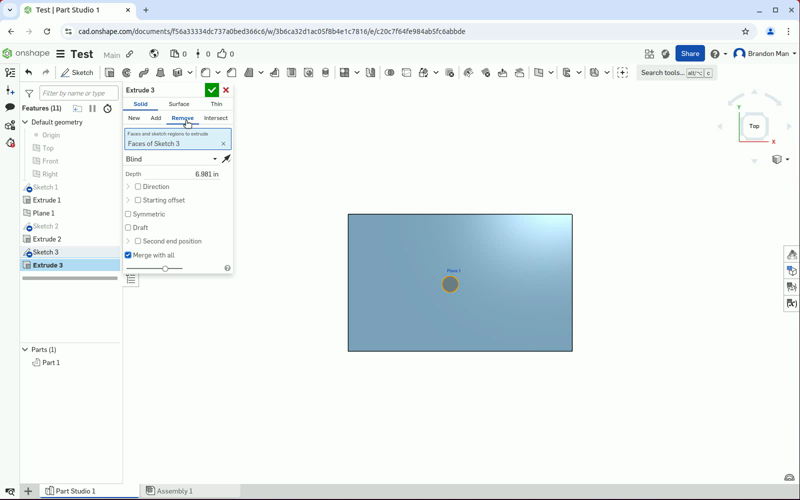
key(enter)
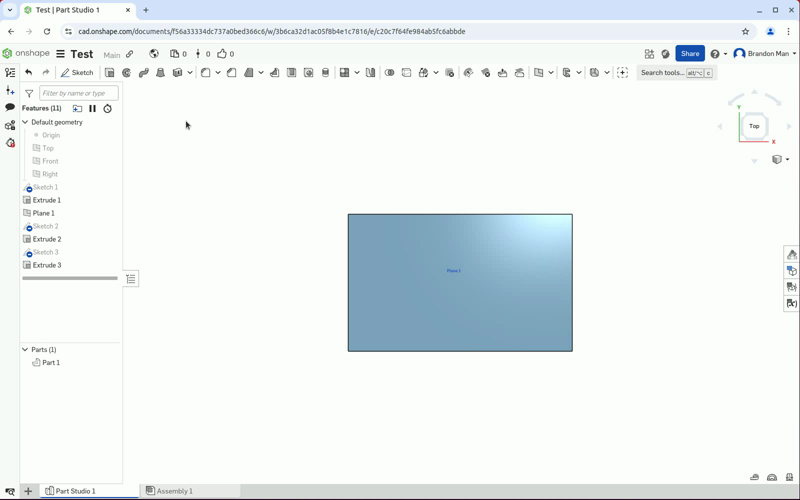
key(shift+h)
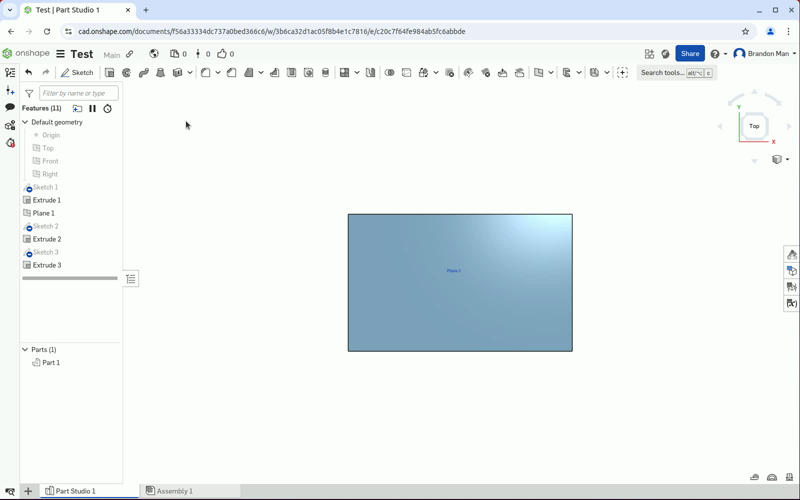
key(shift+h)
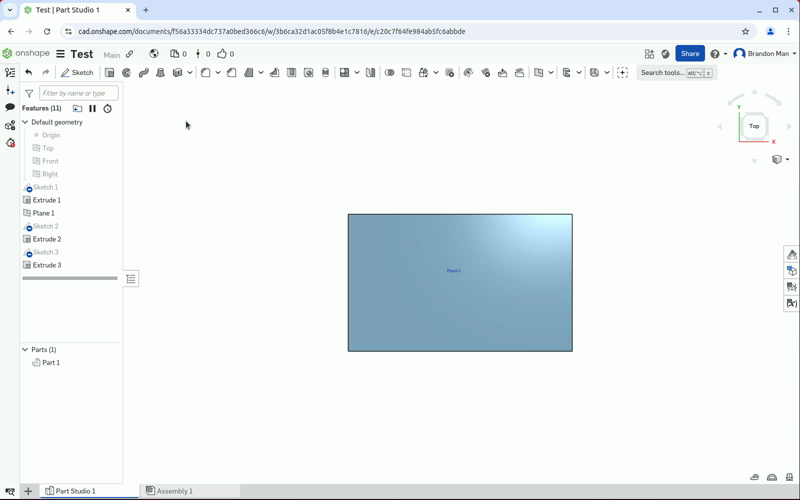
mouse_move(73, 189)
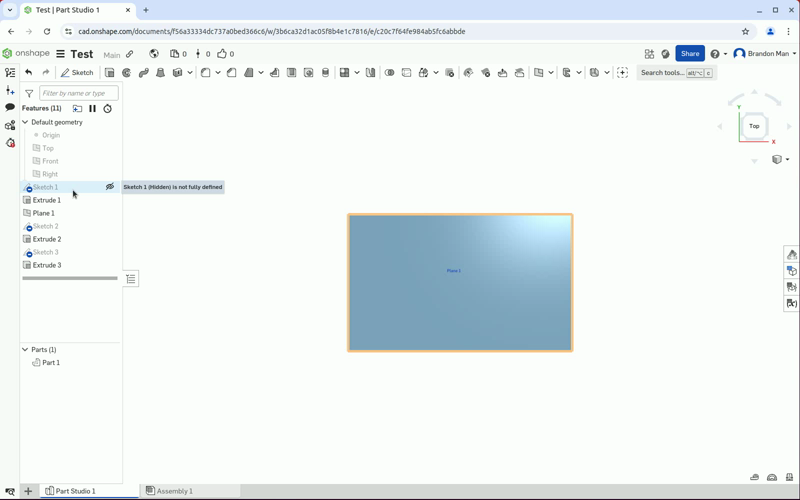
click(73, 189)
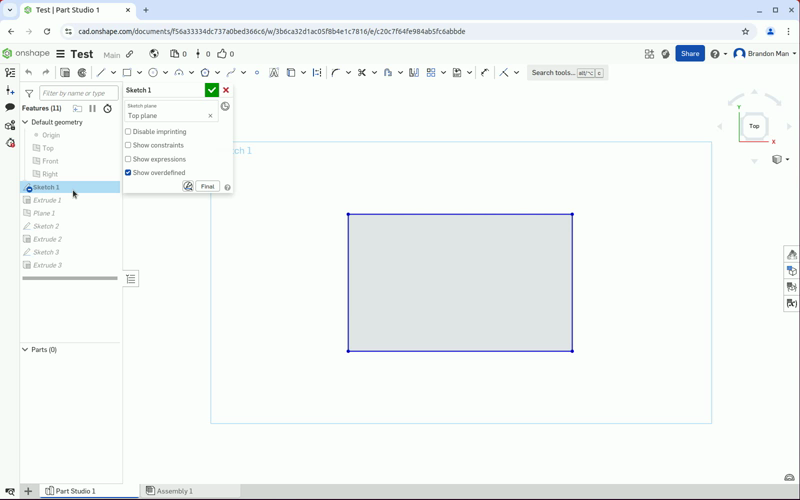
mouse_move(229, 92)
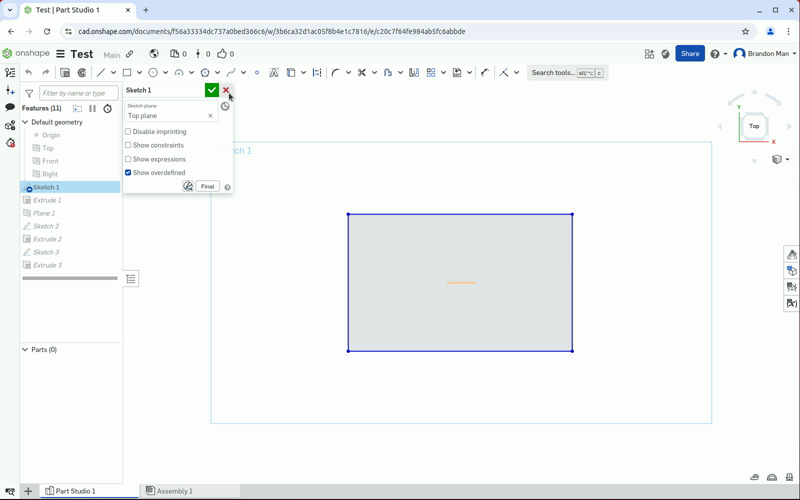
click(229, 92)
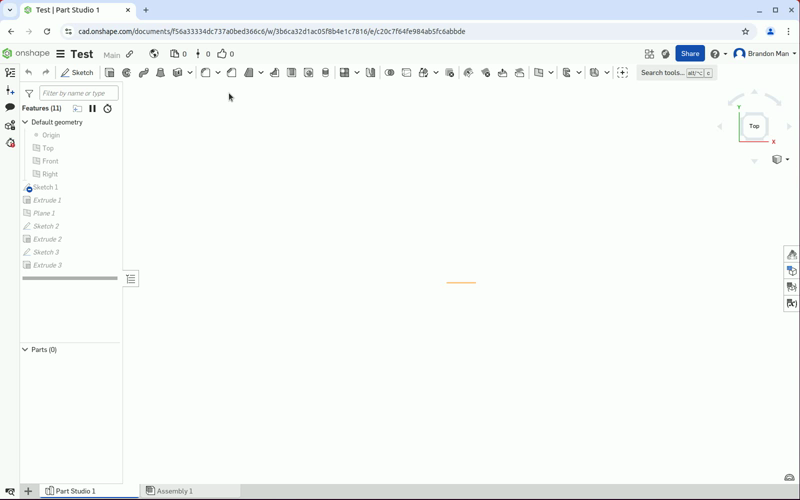
key(shift+s)
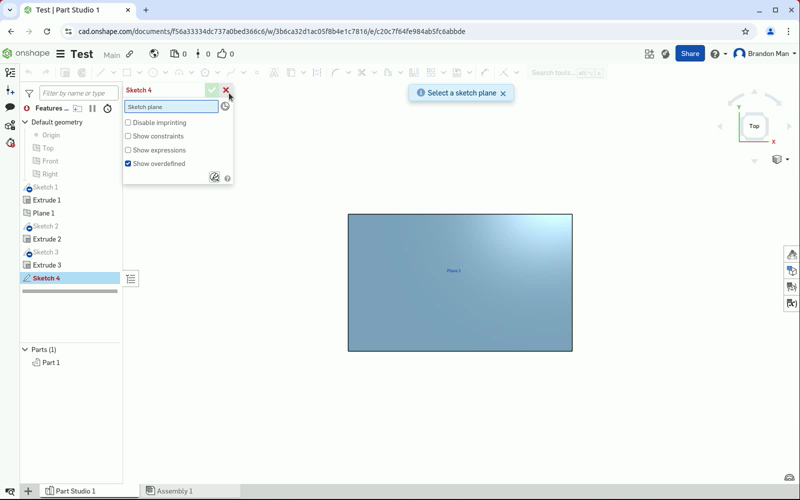
mouse_move(73, 215)
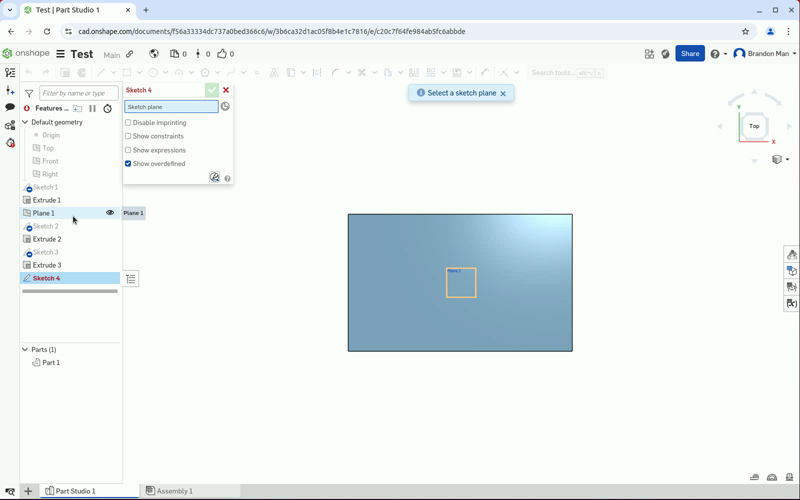
click(73, 215)
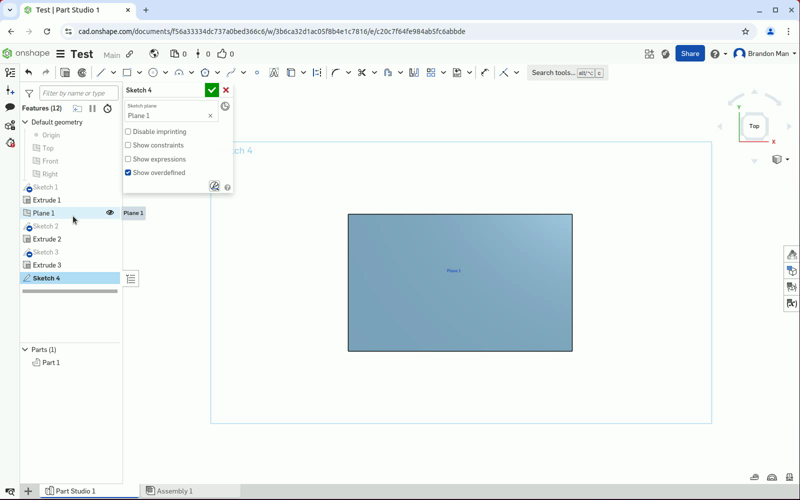
mouse_move(73, 352)
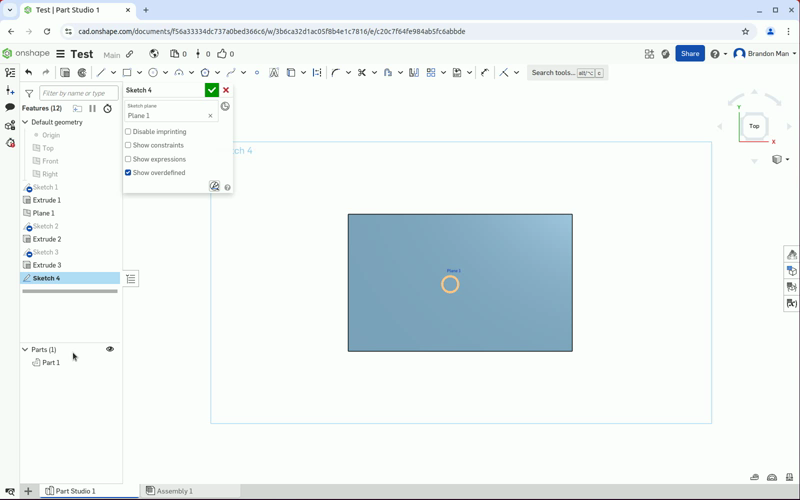
key(y)
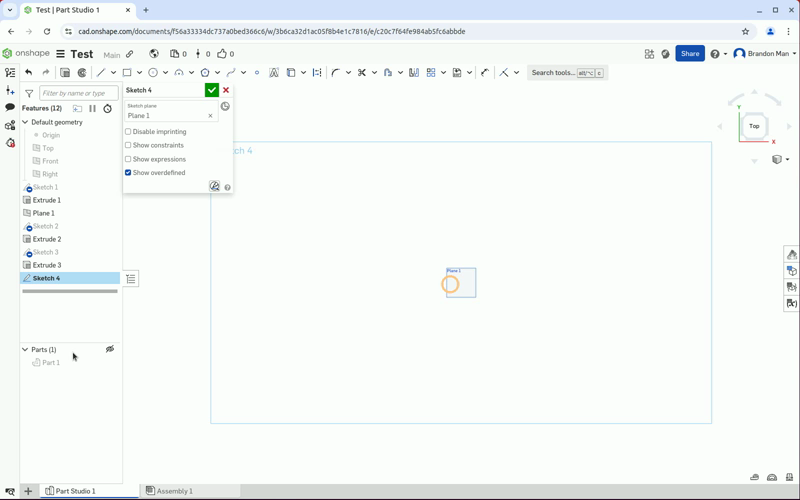
key(c)
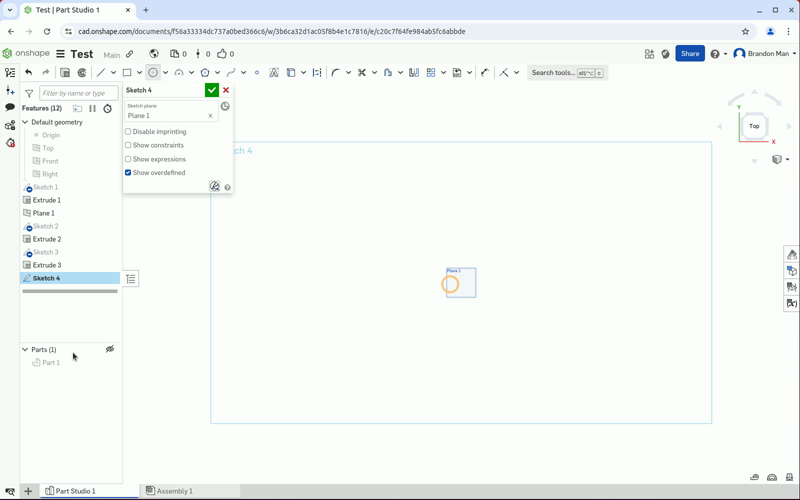
key_down(shift)
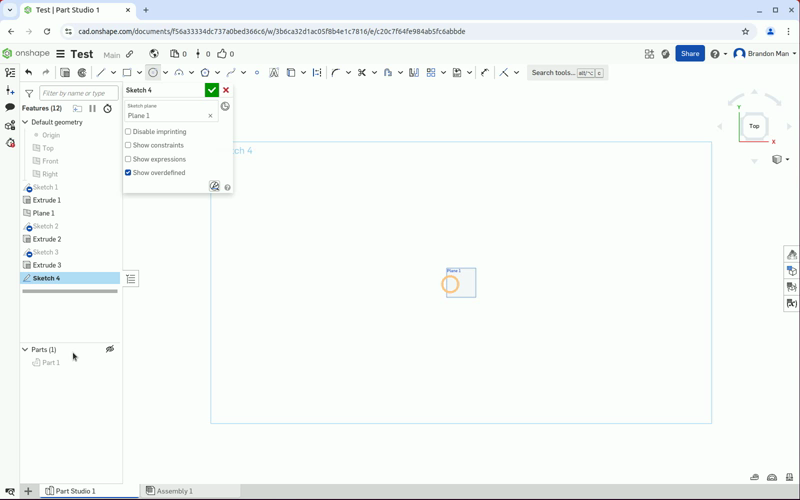
mouse_move(487, 304)
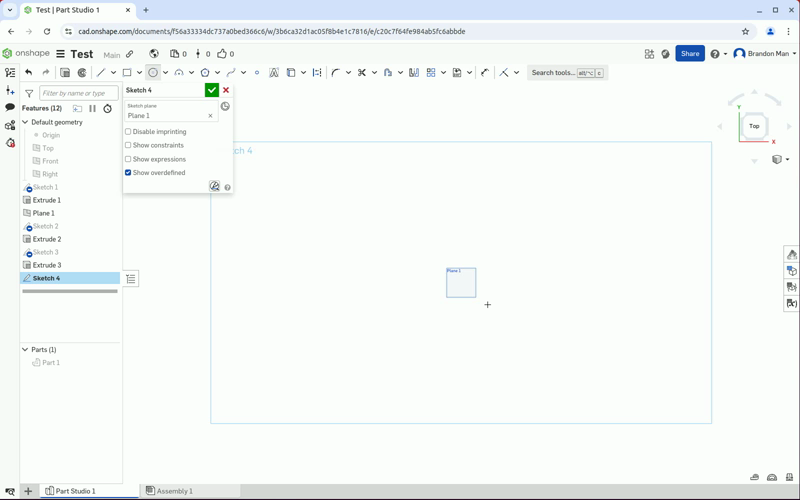
click(487, 304)
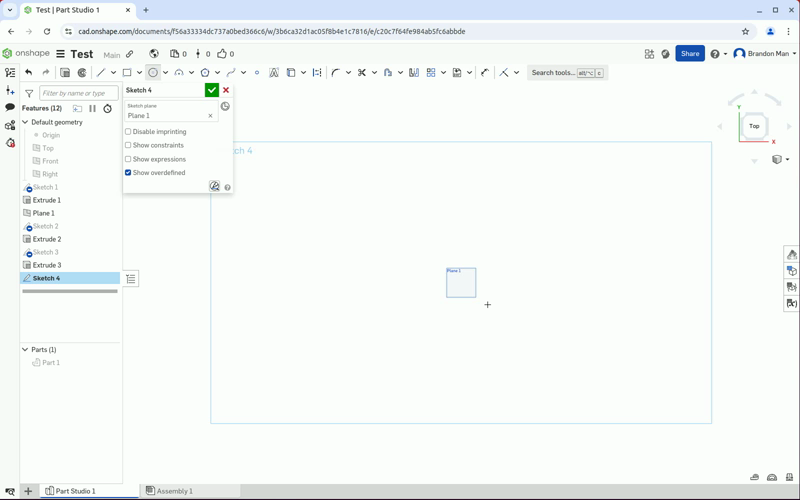
key_up(shift)
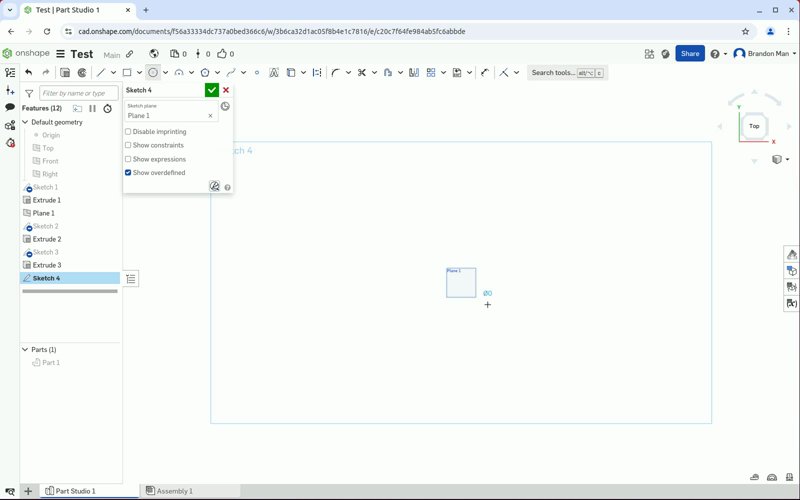
mouse_move(495, 304)
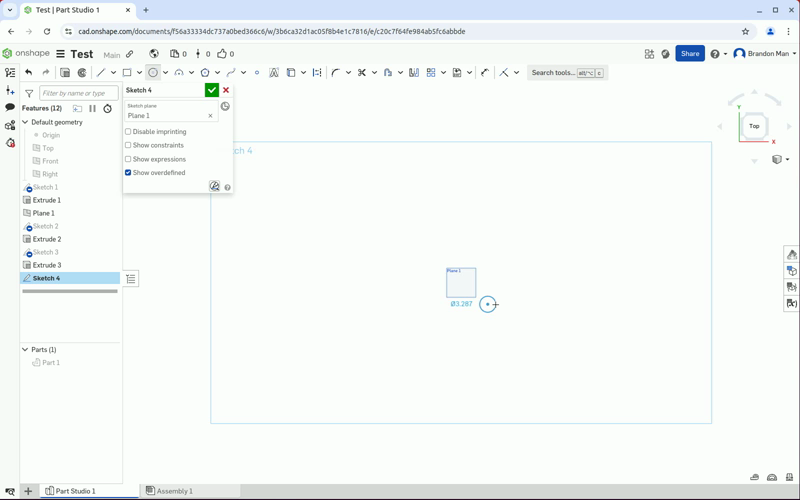
click(495, 304)
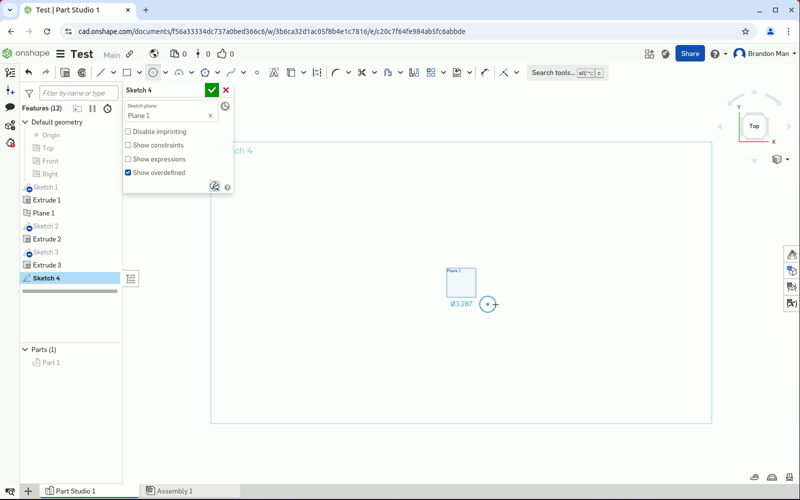
key(esc)
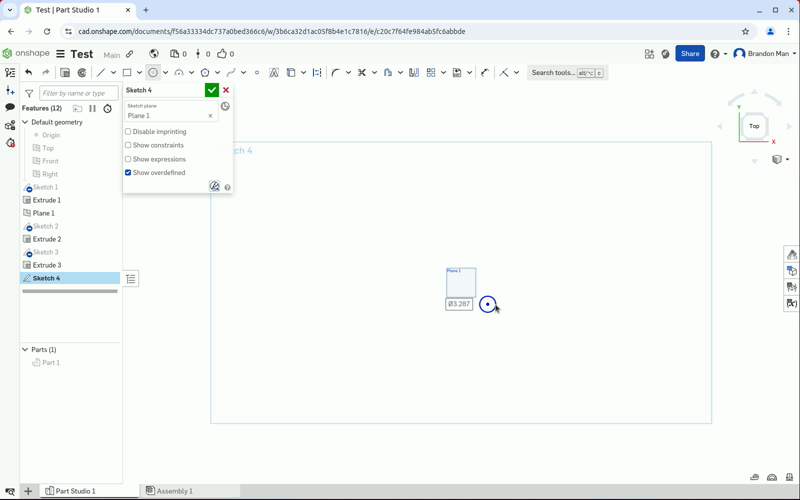
mouse_move(485, 302)
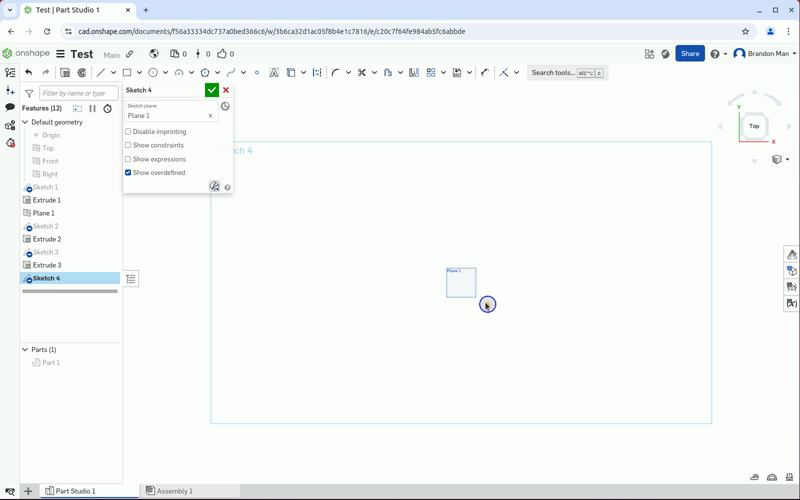
scroll(6)
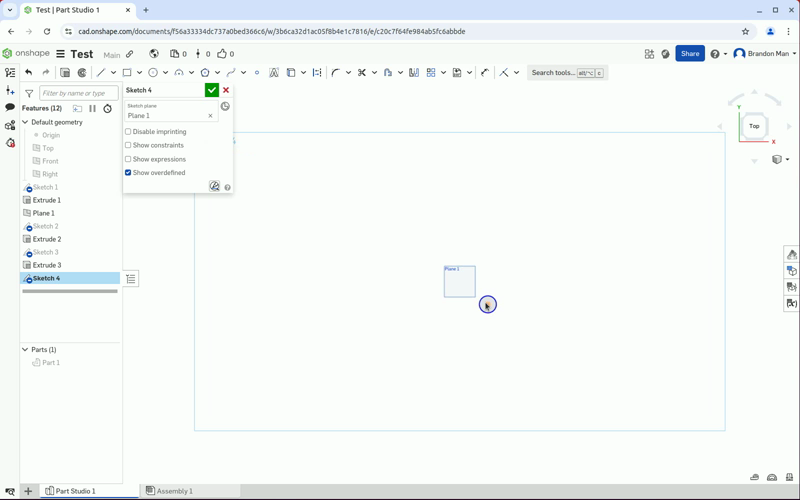
scroll(6)
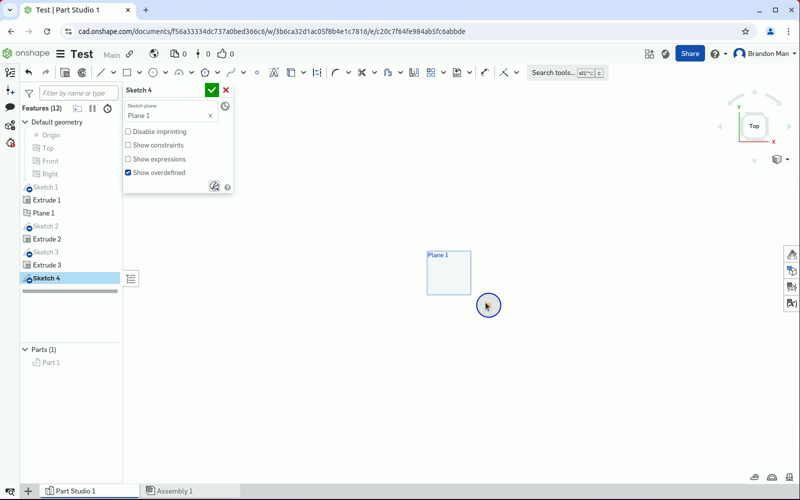
scroll(6)
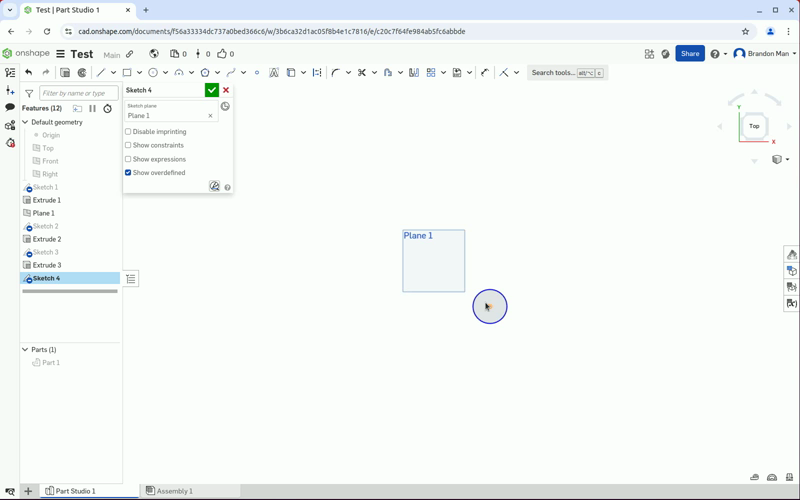
scroll(6)
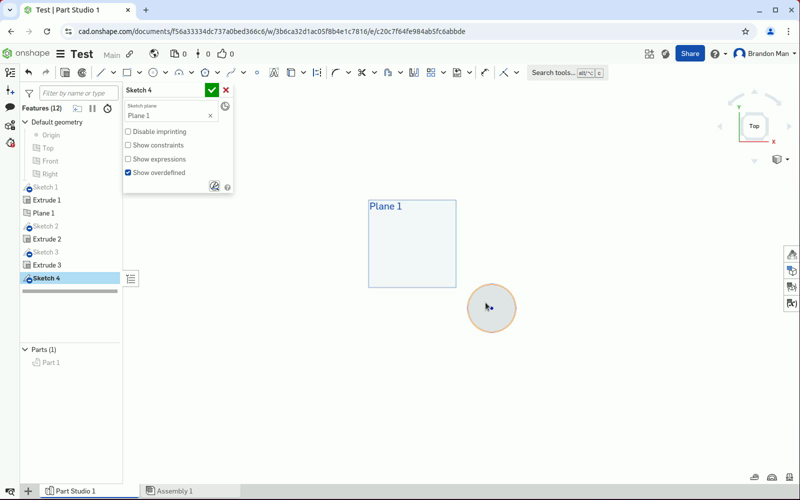
scroll(6)
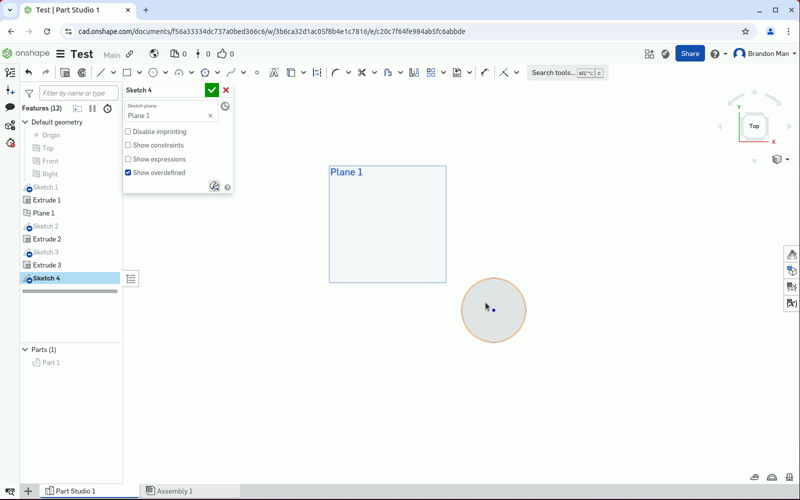
scroll(6)
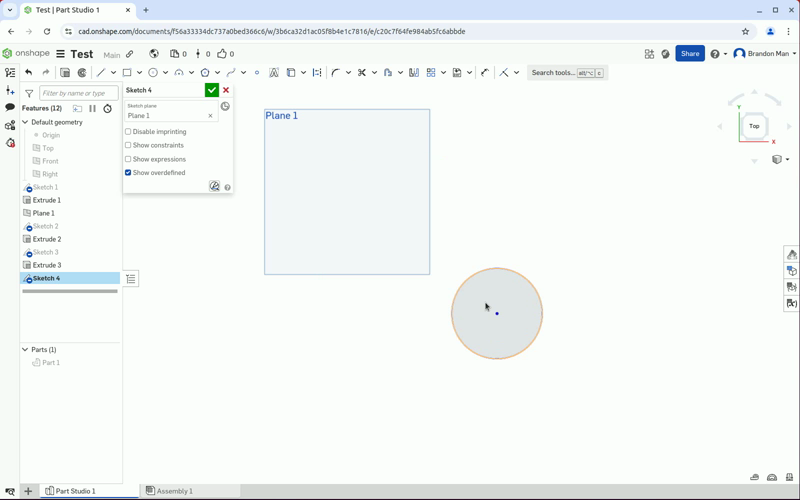
scroll(6)
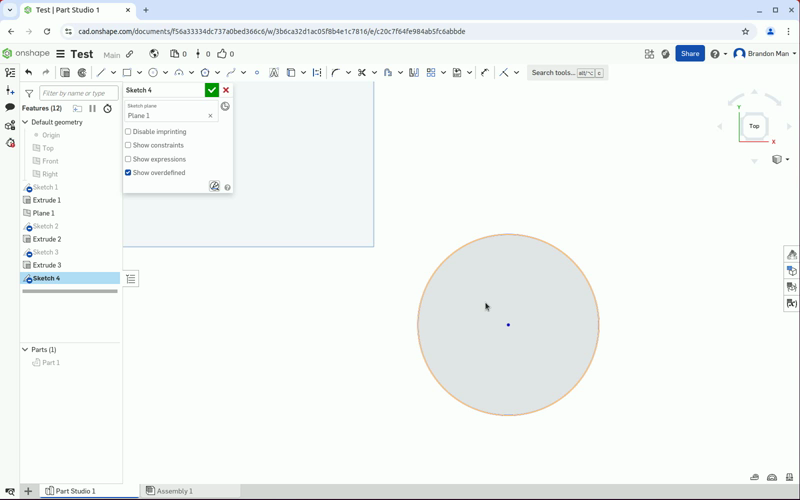
click(485, 302)
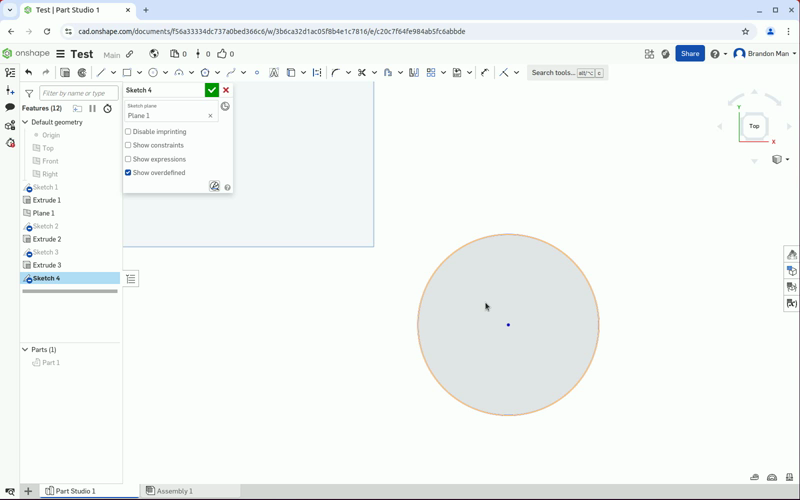
scroll(-6)
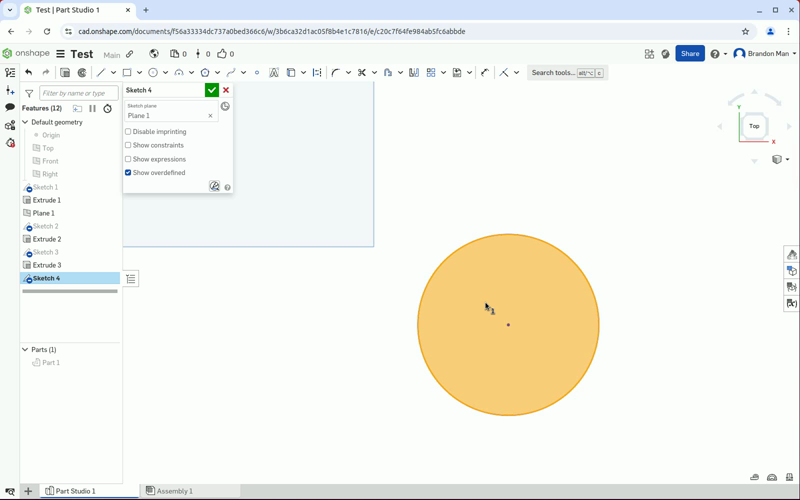
scroll(-6)
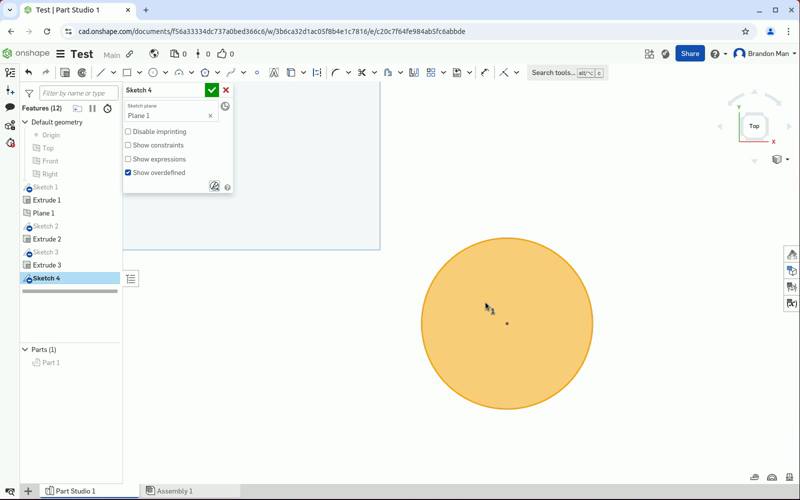
scroll(-6)
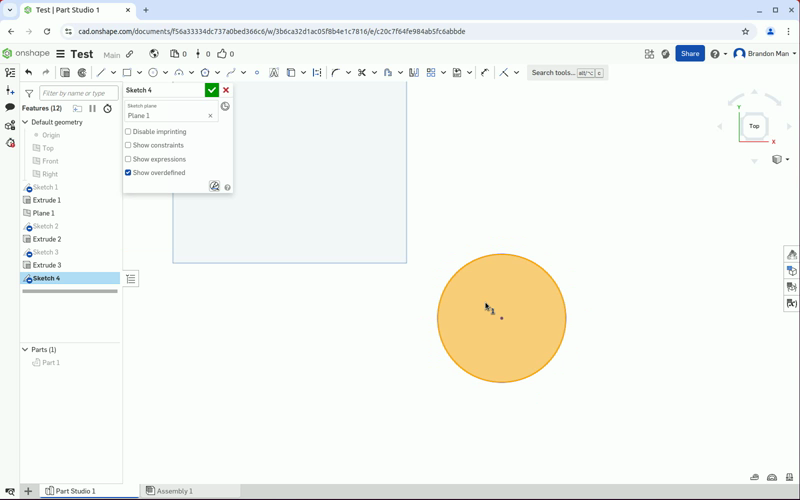
scroll(-6)
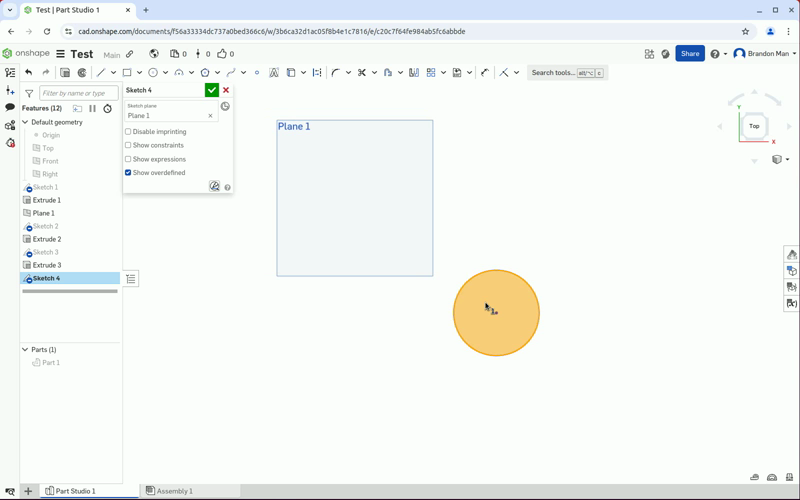
scroll(-6)
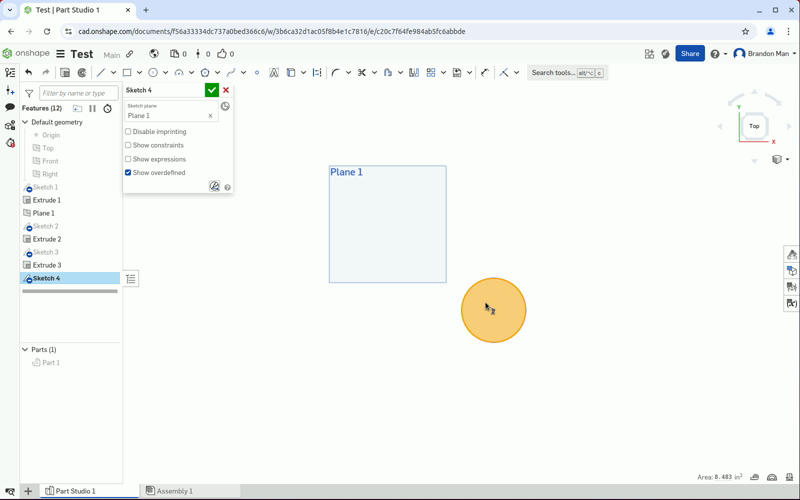
scroll(-6)
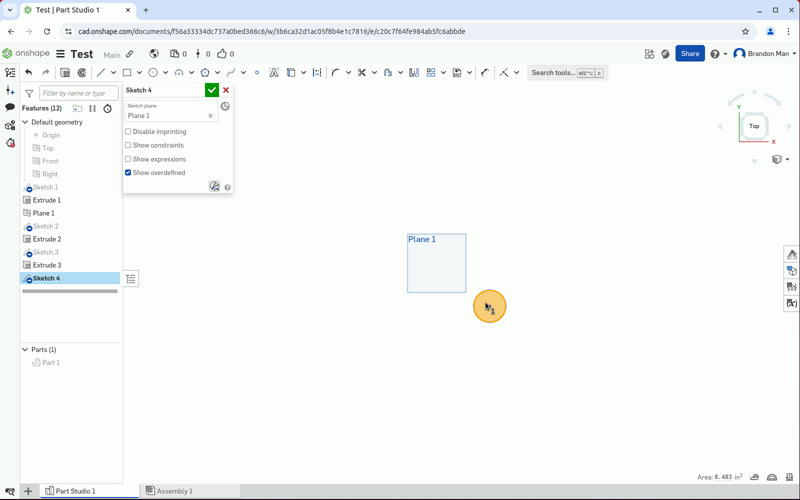
scroll(-6)
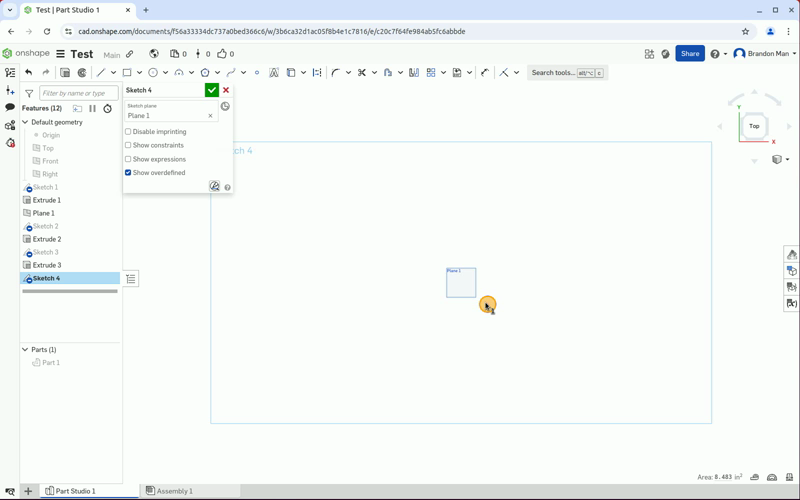
mouse_move(73, 352)
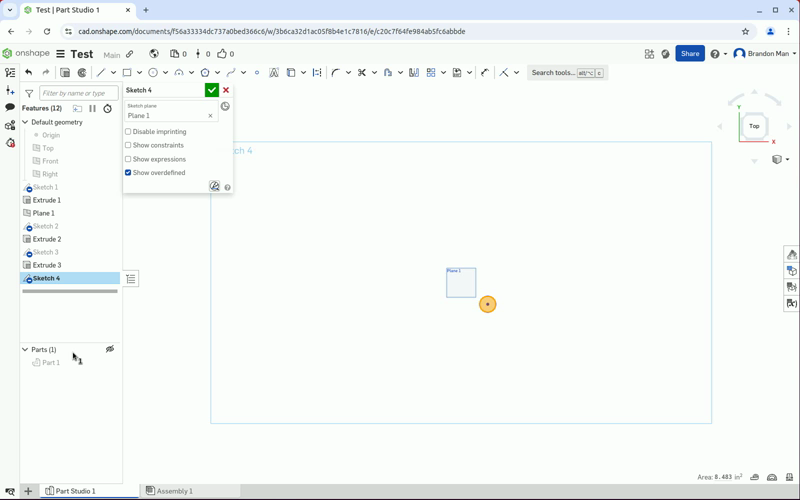
key(shift+y)
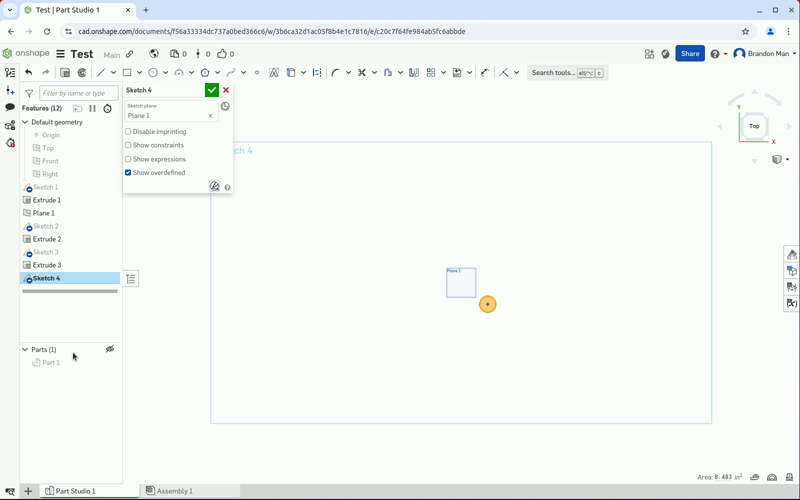
key(shift+e)
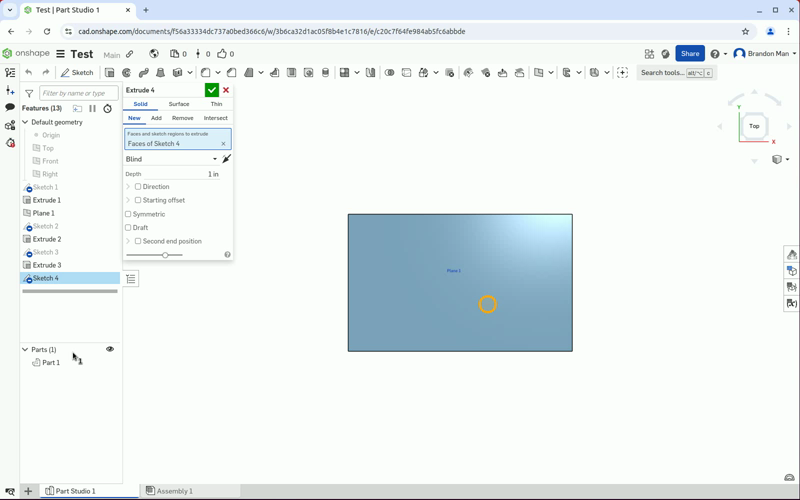
mouse_move(143, 106)
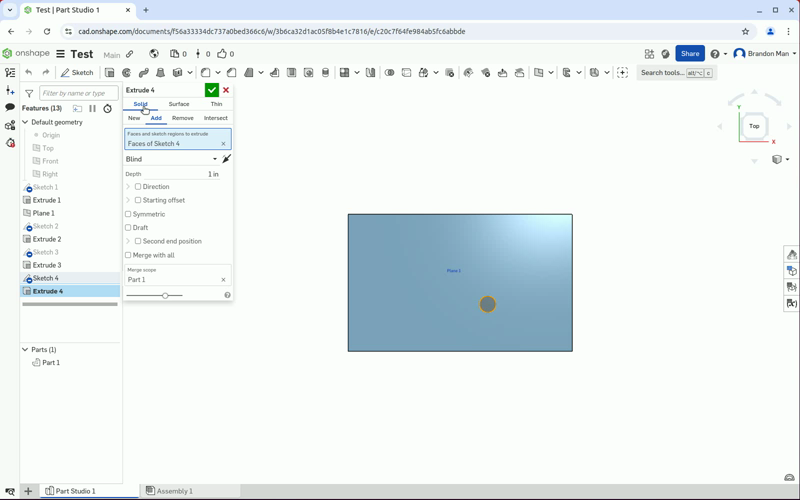
click(143, 106)
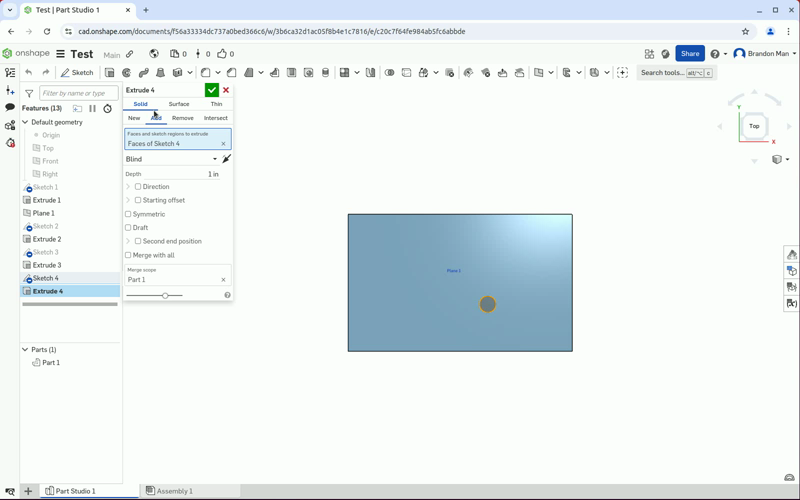
mouse_move(186, 120)
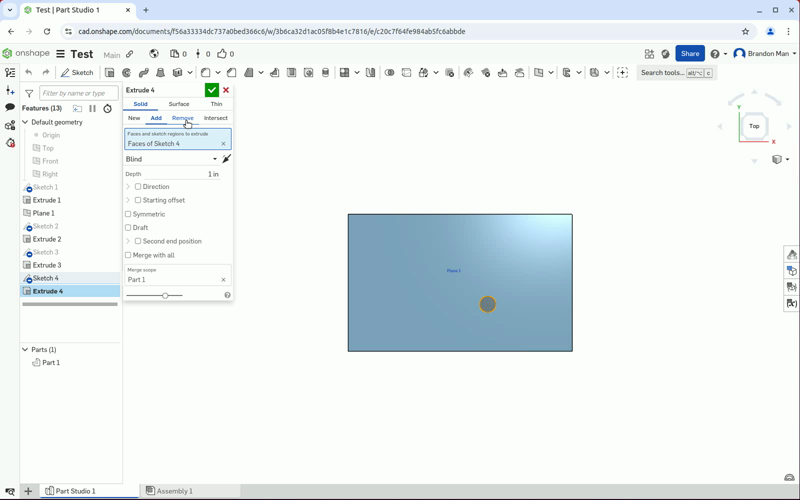
click(186, 120)
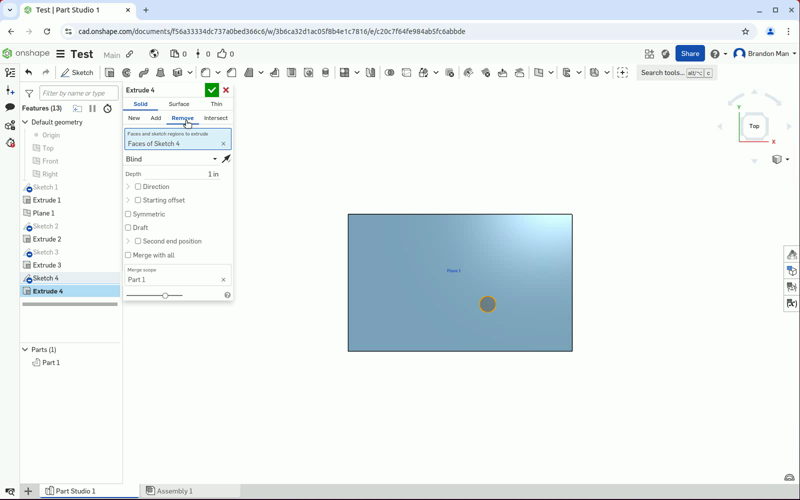
key(tab, 4)
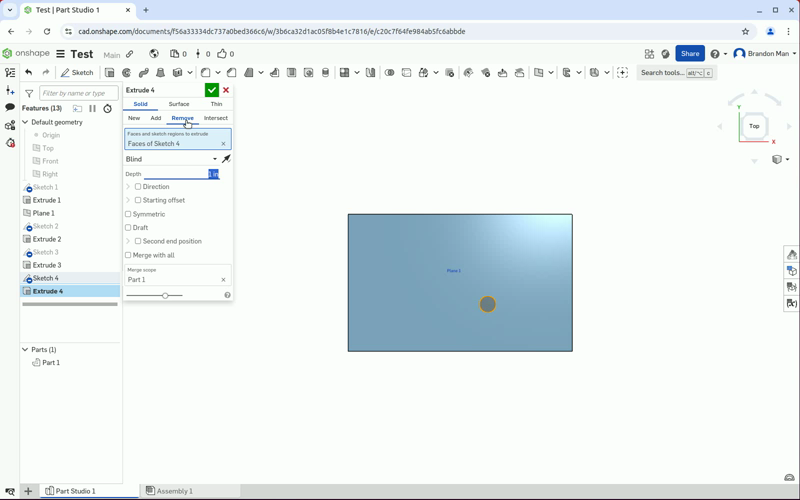
text(6.981)
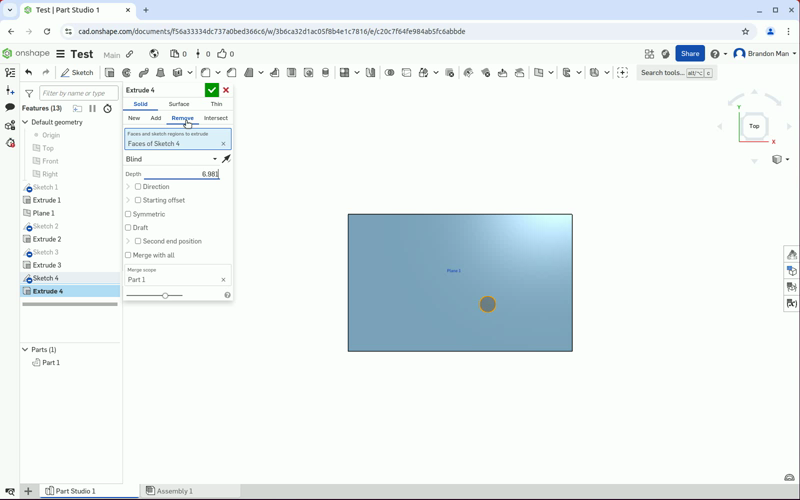
key(tab, 6)
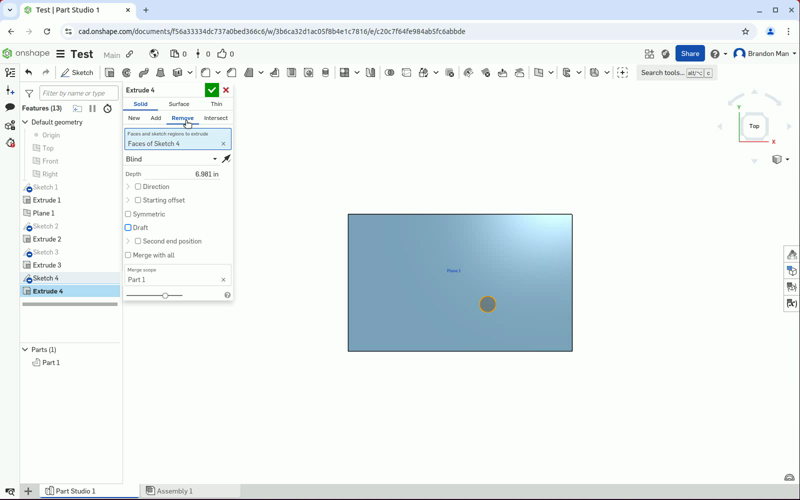
key(space)
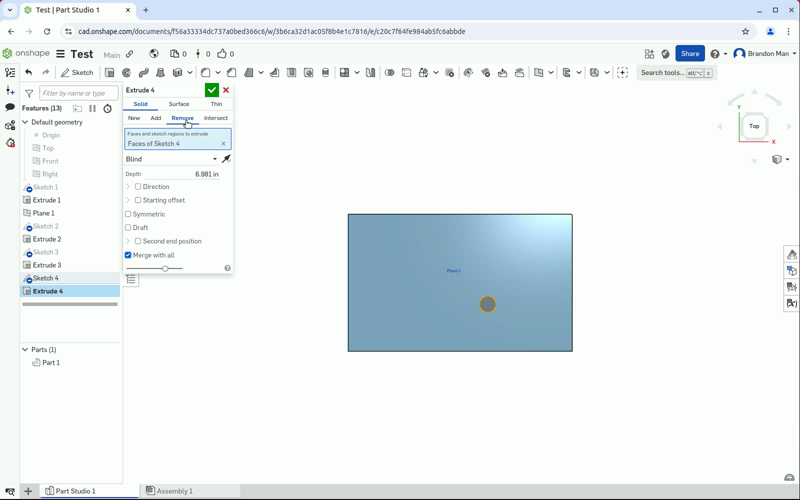
key(enter)
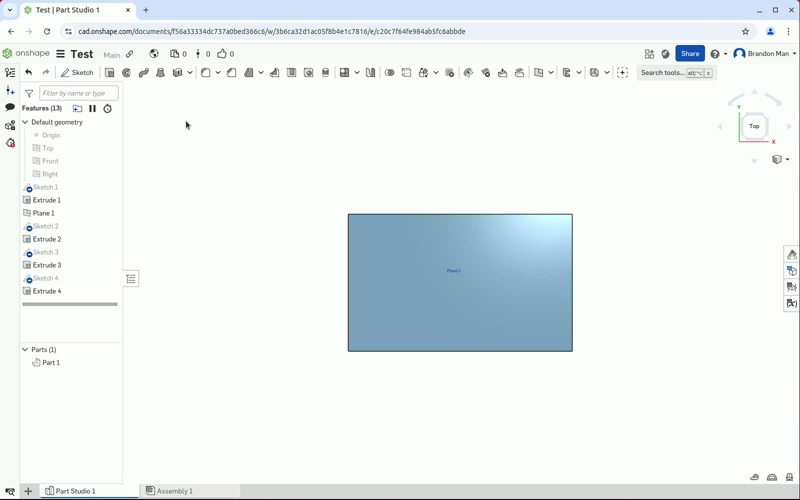
key(shift+h)
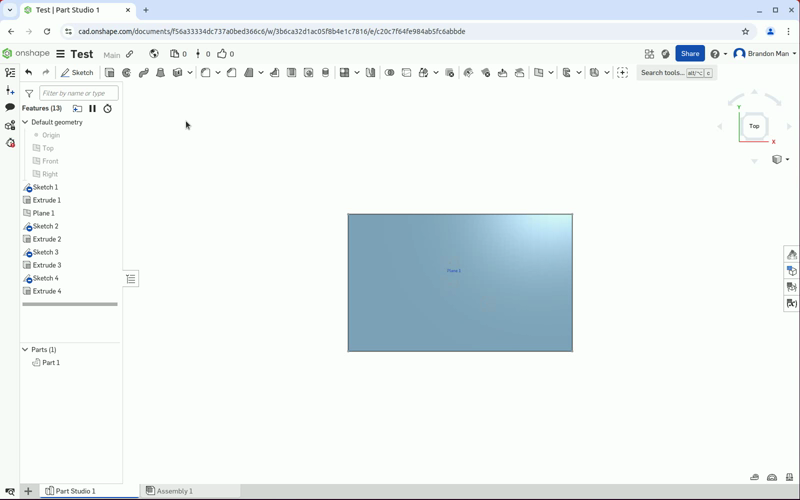
key(shift+h)
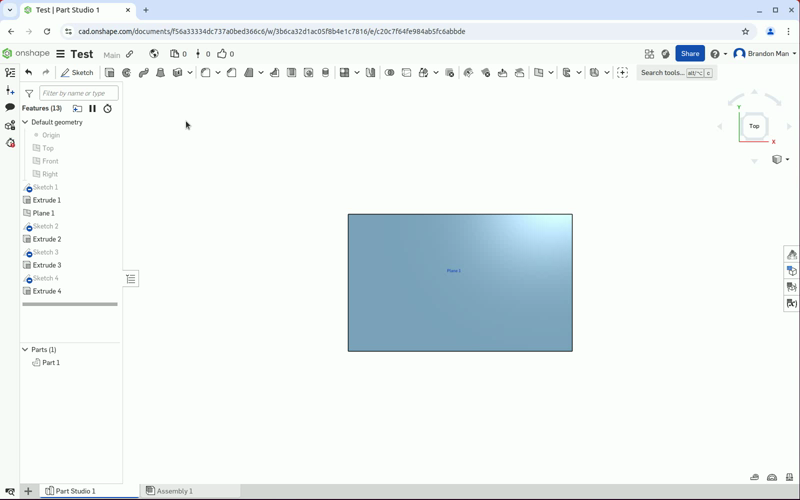
mouse_move(73, 189)
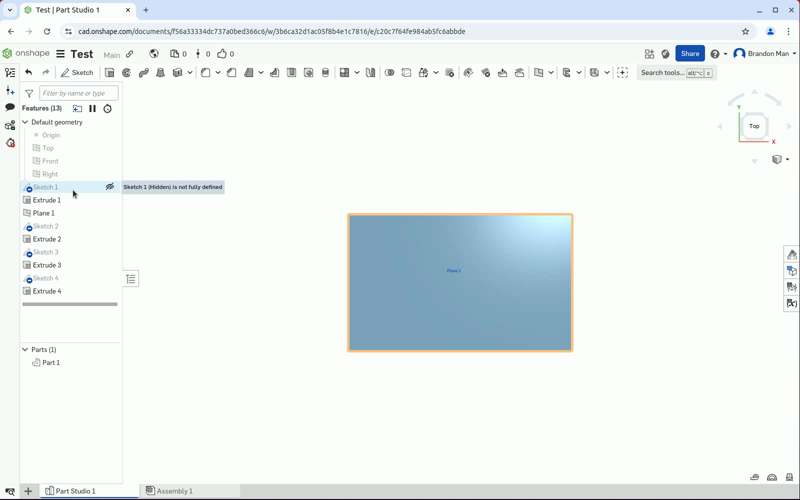
click(73, 189)
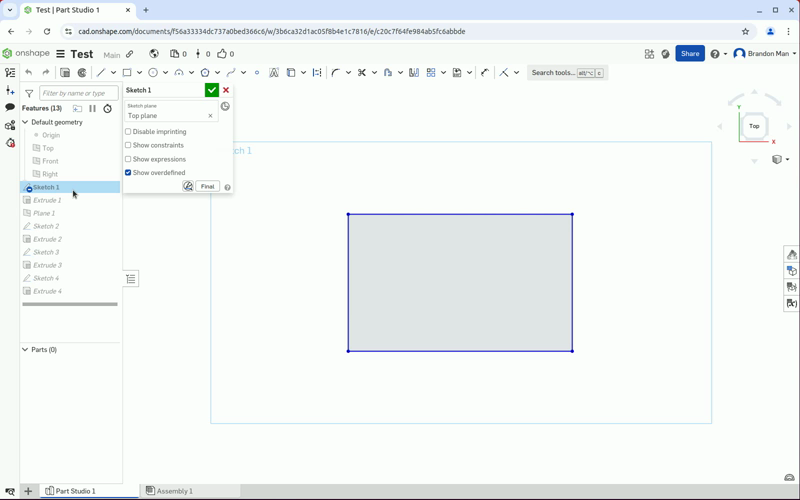
mouse_move(229, 92)
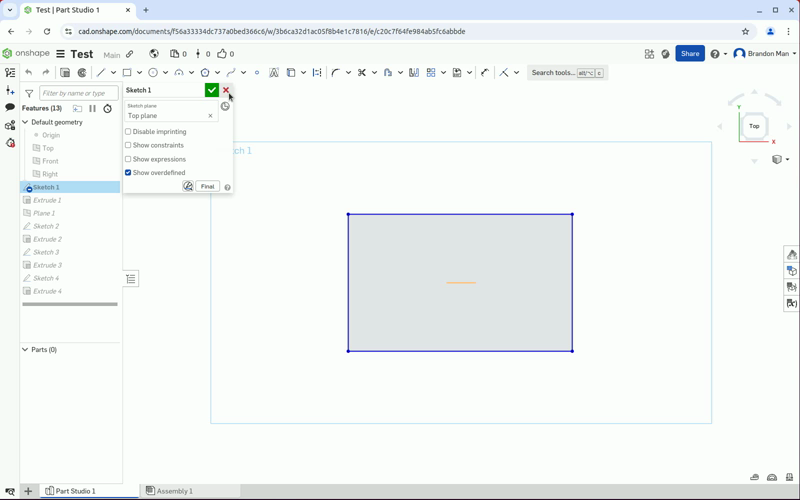
click(229, 92)
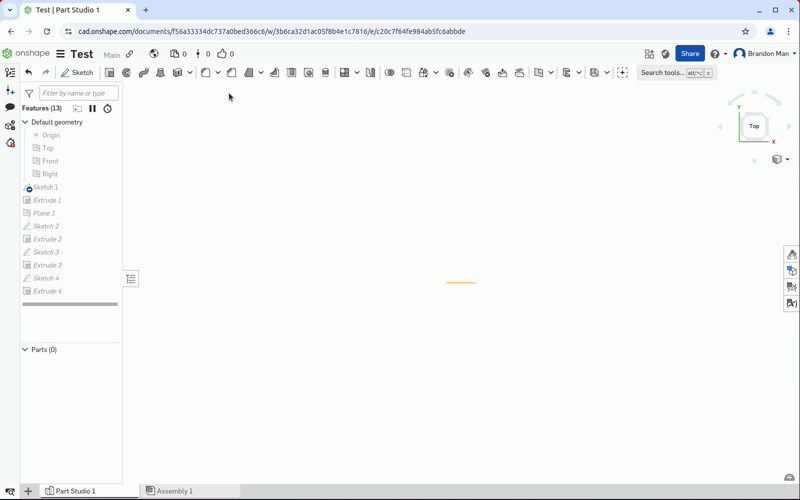
key(shift+s)
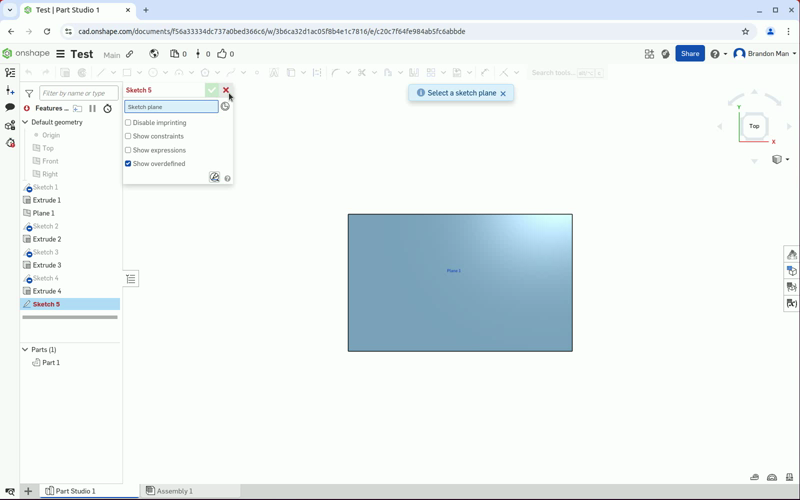
mouse_move(73, 215)
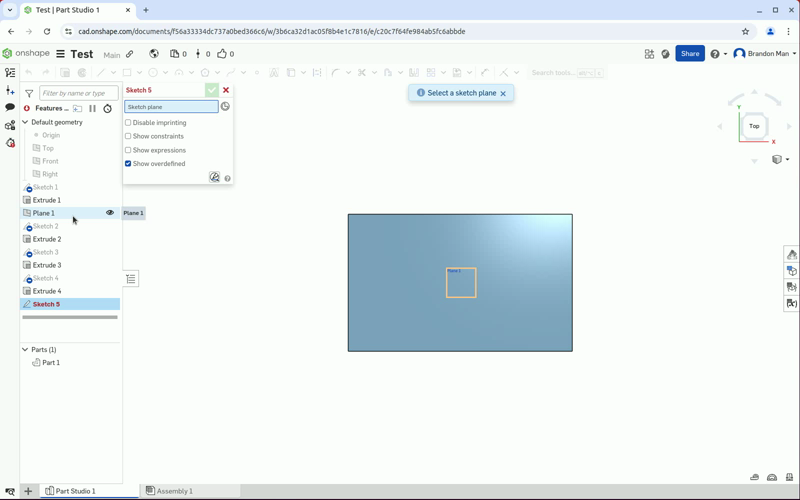
click(73, 215)
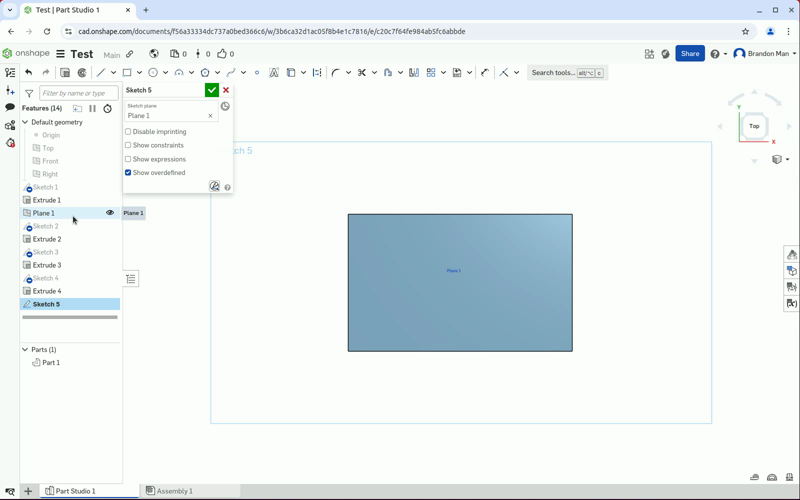
mouse_move(73, 352)
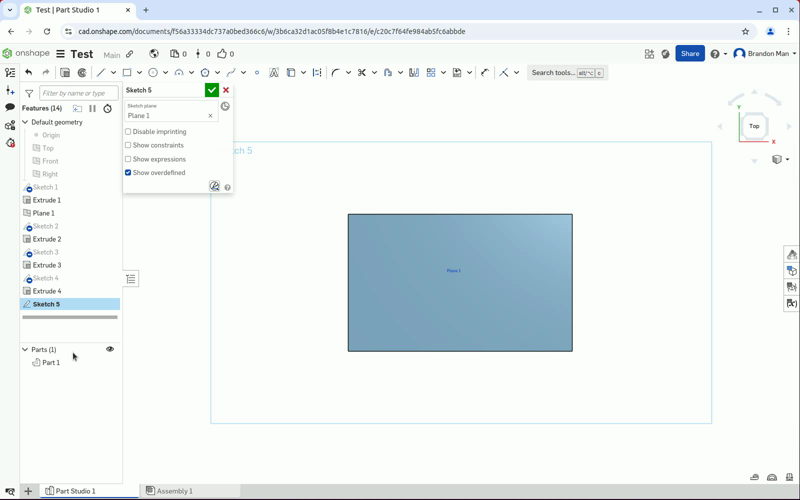
key(y)
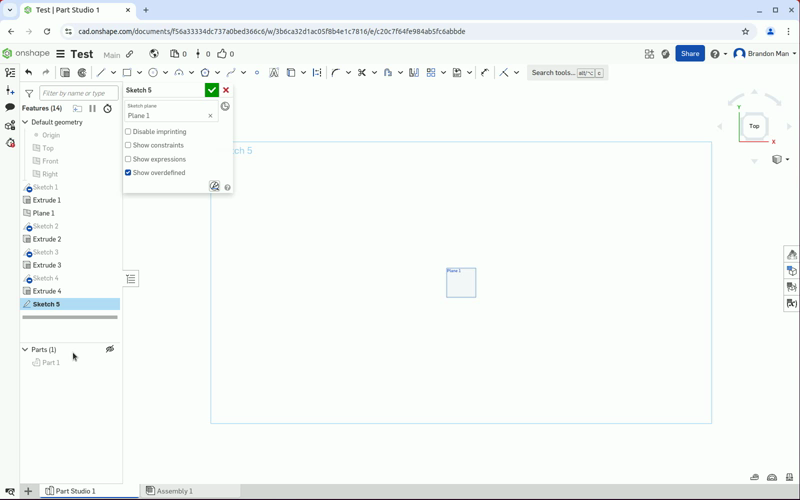
key(l)
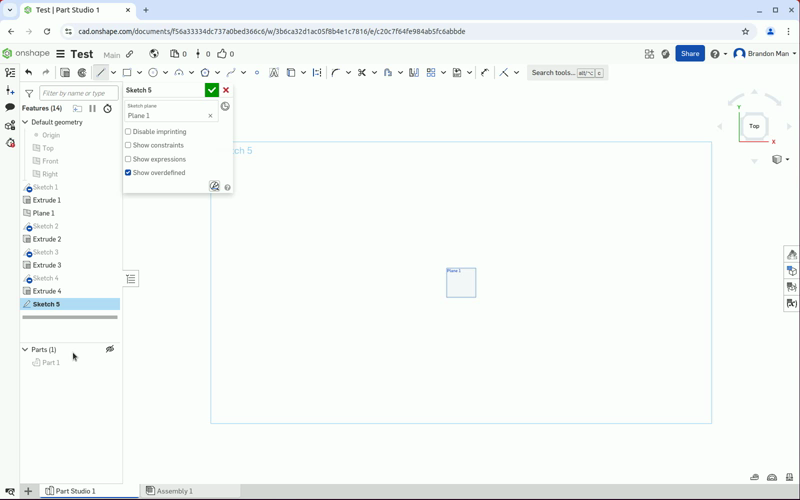
key_down(shift)
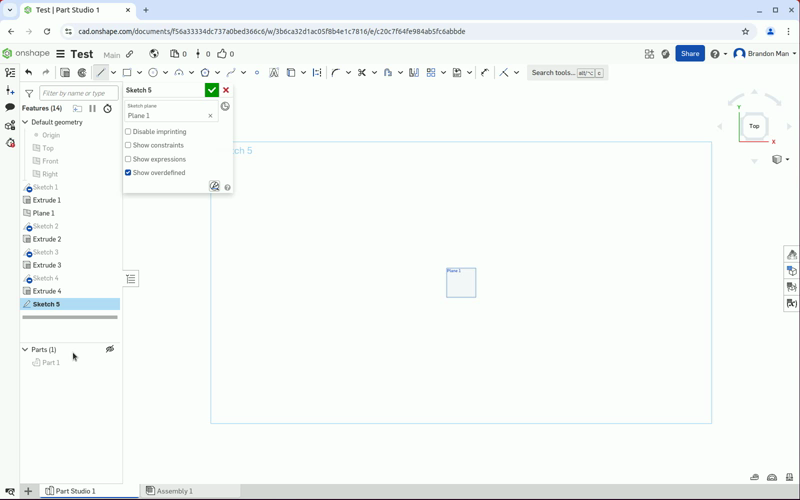
mouse_move(401, 282)
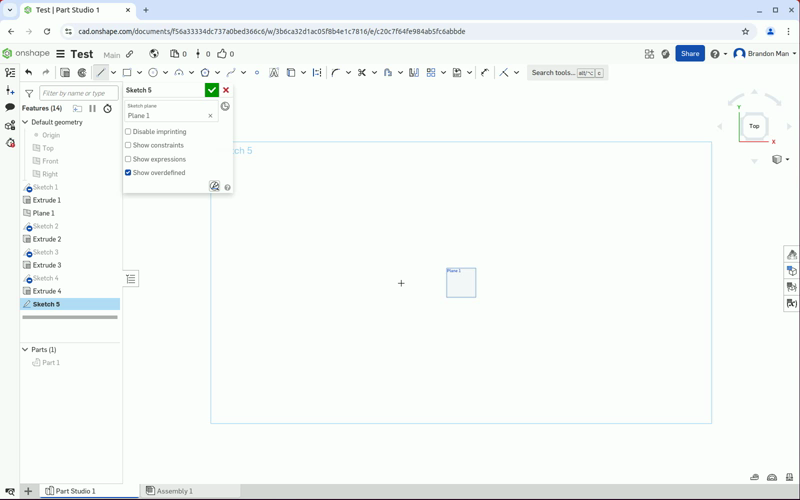
click(401, 282)
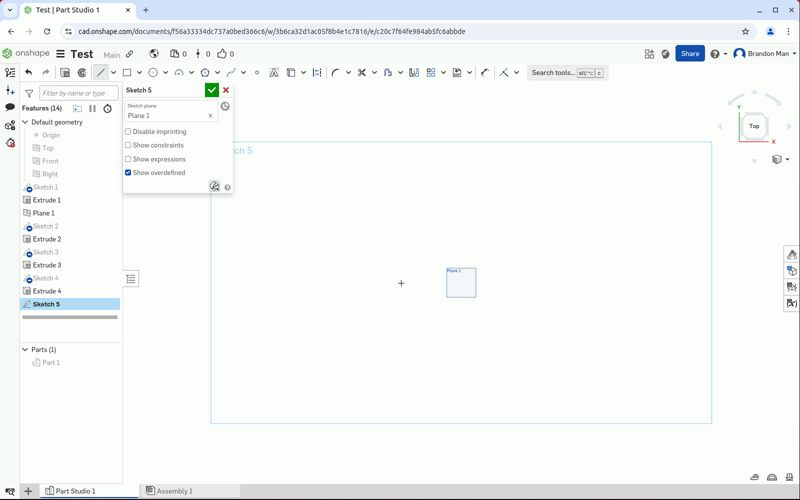
key_up(shift)
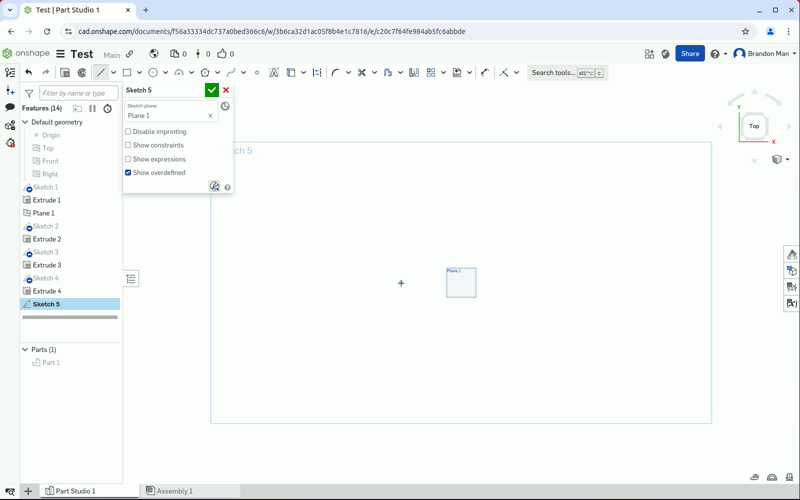
key_down(shift)
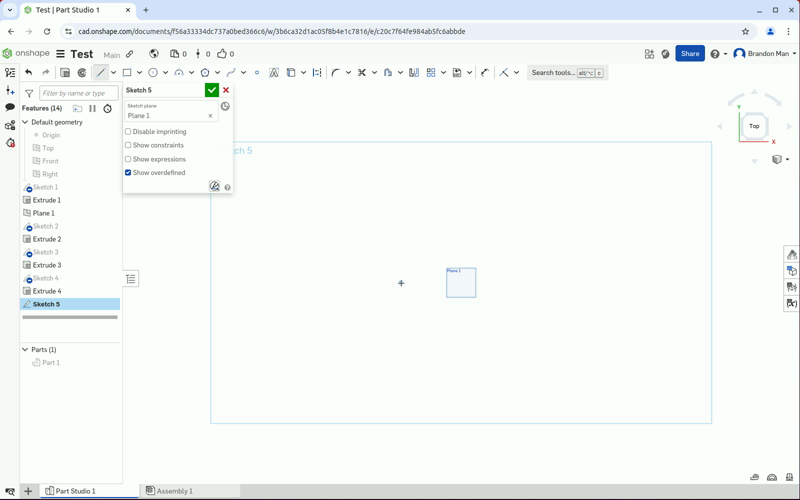
mouse_move(431, 282)
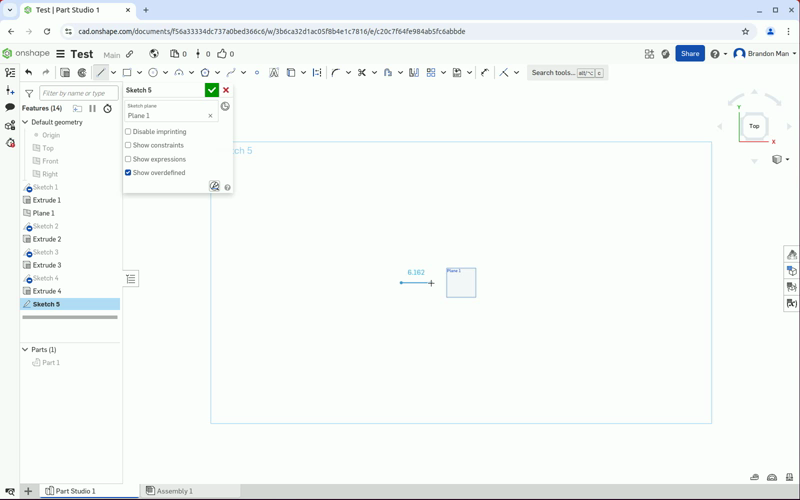
mouse_move(415, 282)
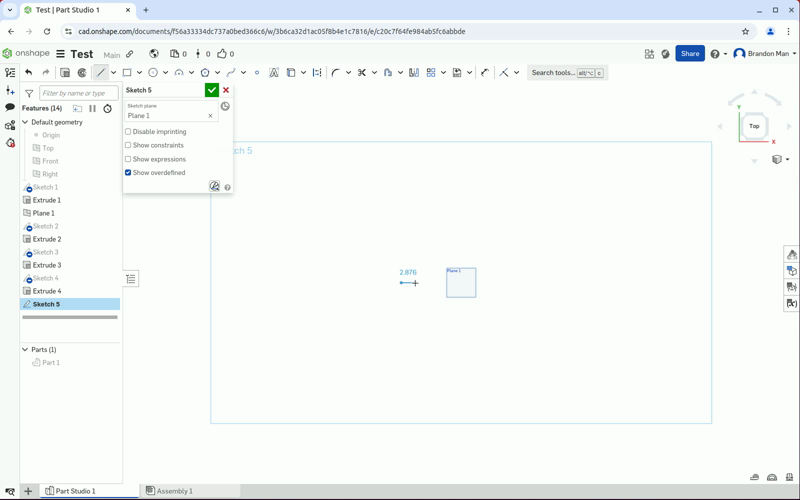
click(415, 282)
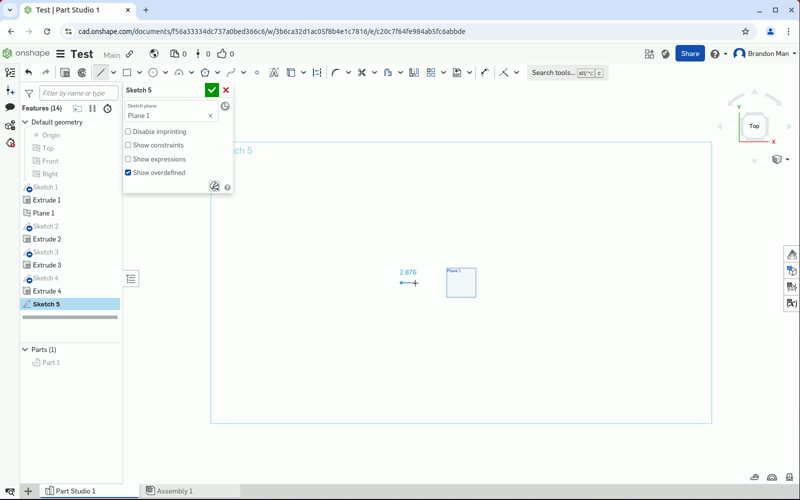
key_up(shift)
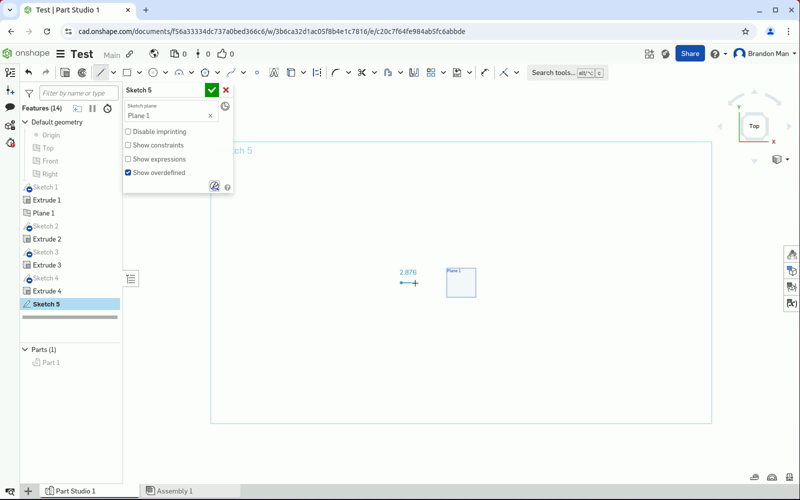
key_down(shift)
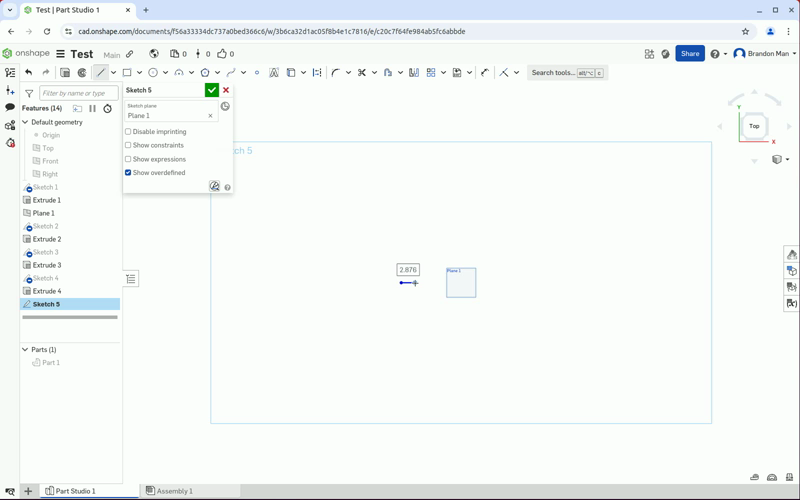
mouse_move(445, 282)
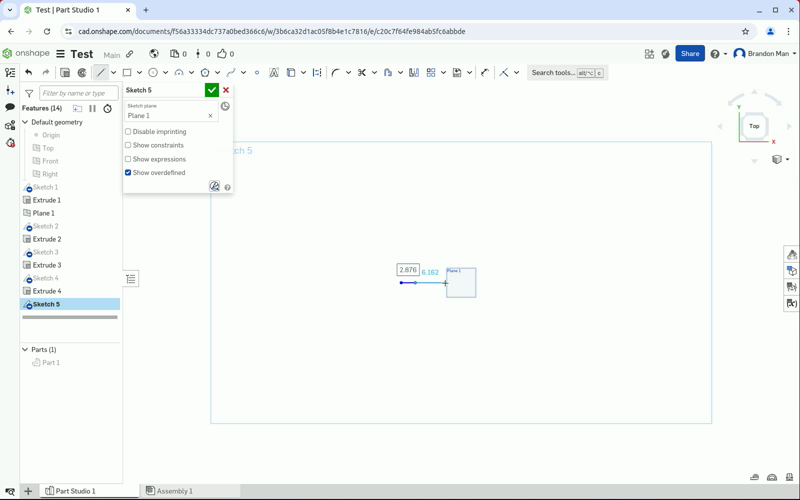
mouse_move(415, 241)
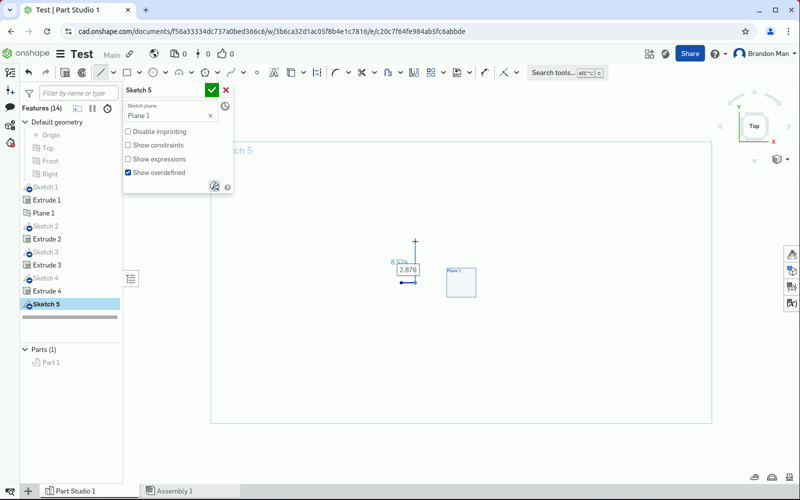
click(415, 241)
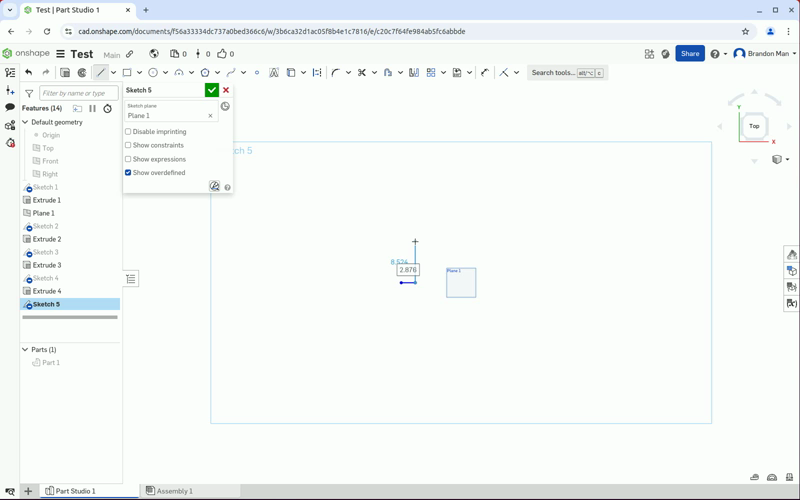
key_up(shift)
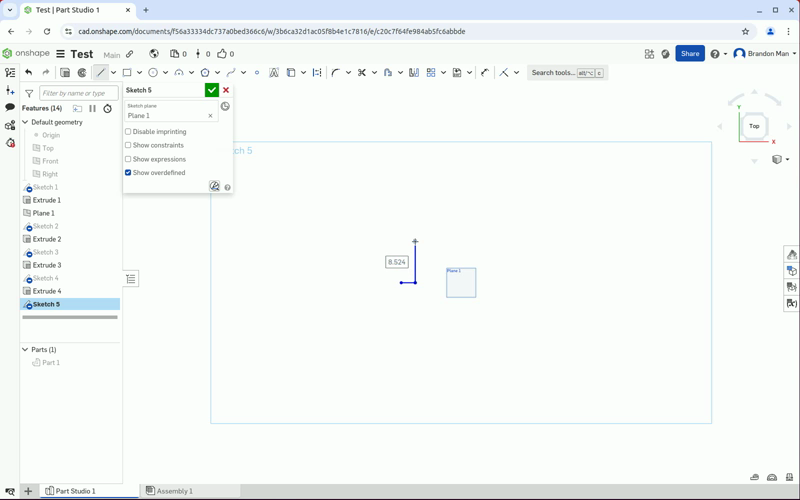
key_down(shift)
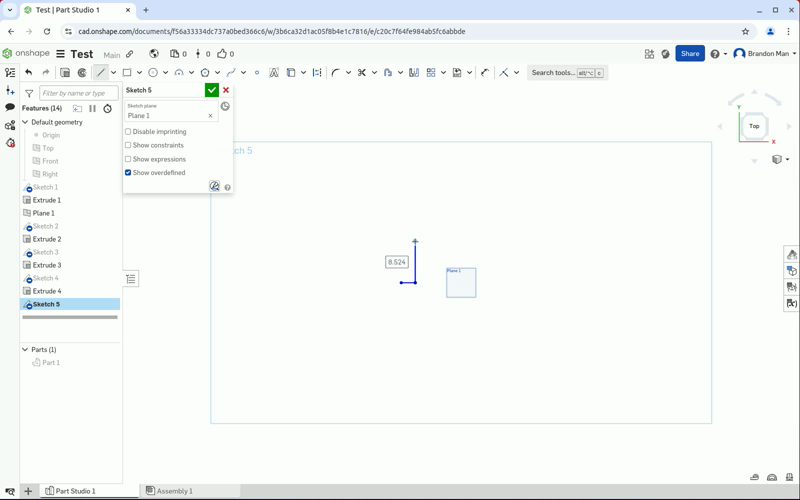
mouse_move(445, 241)
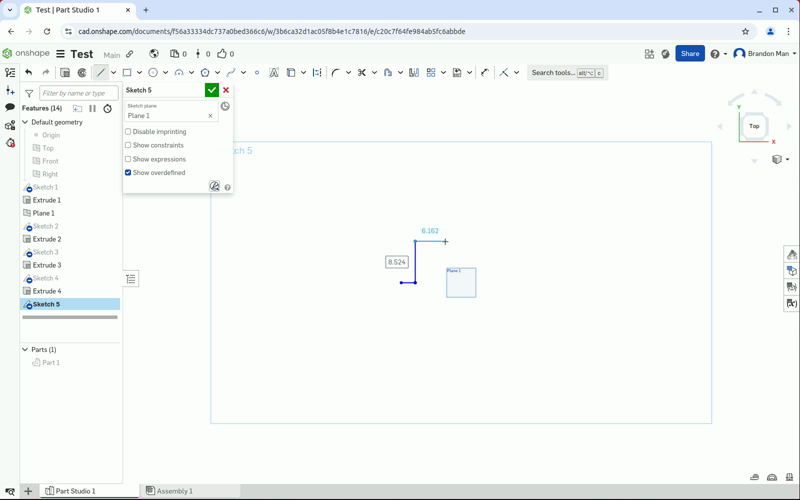
mouse_move(401, 241)
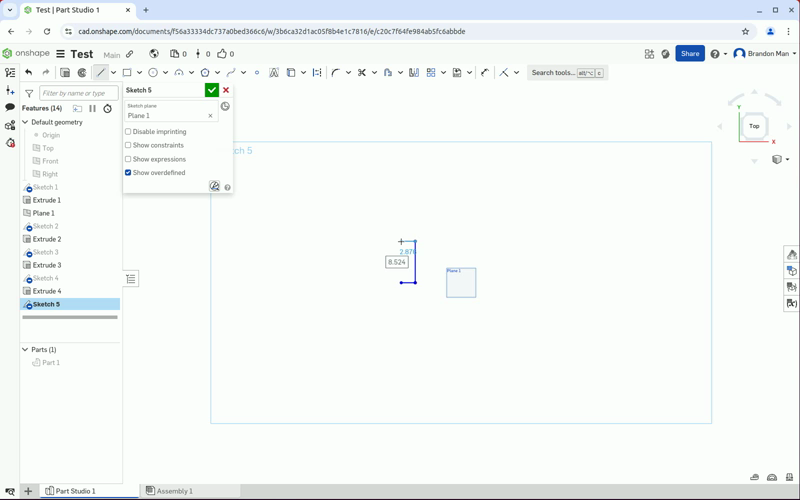
click(401, 241)
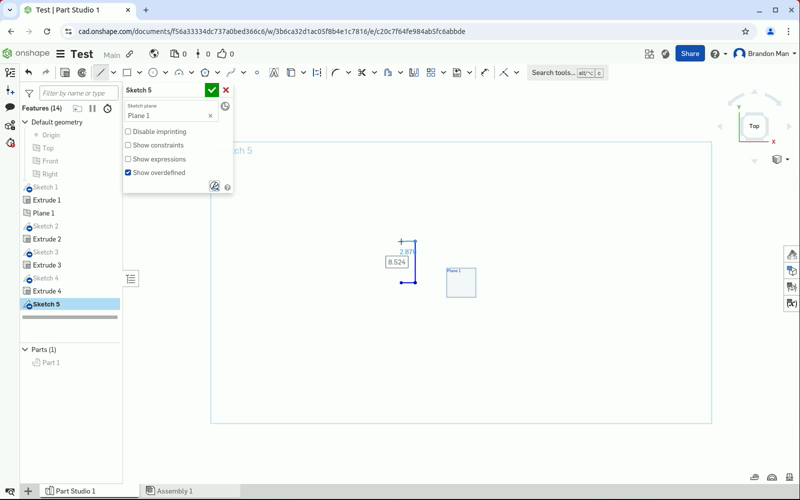
key_up(shift)
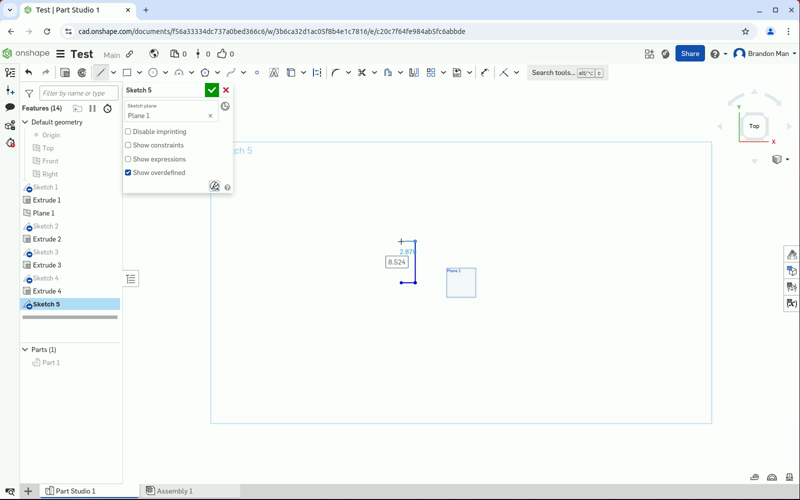
mouse_move(431, 241)
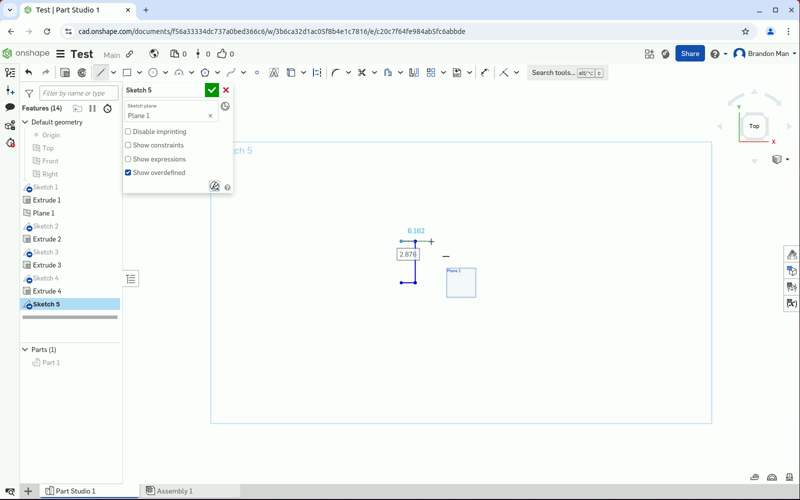
key_down(shift)
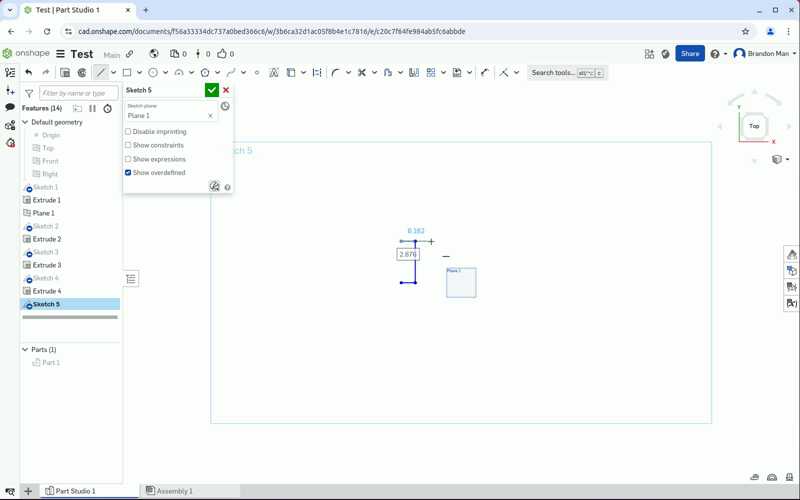
mouse_move(401, 282)
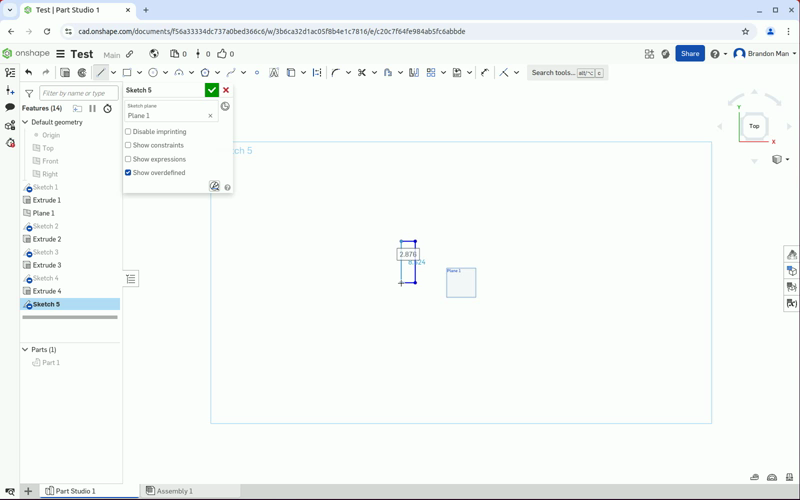
key_up(shift)
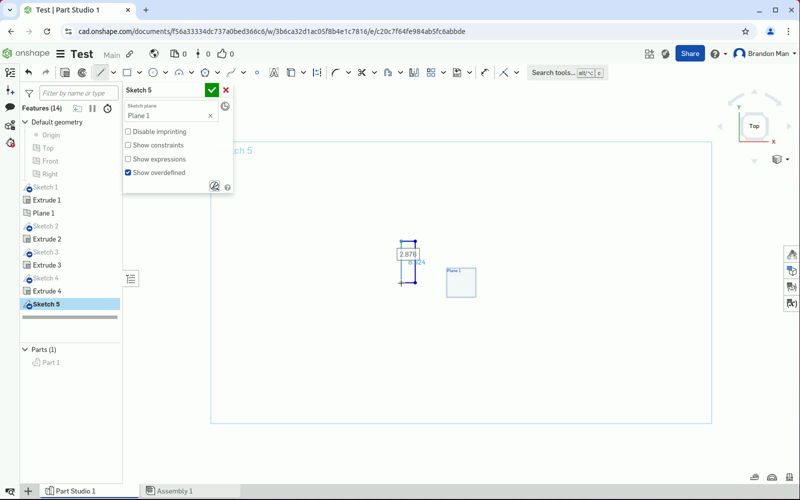
click(401, 282)
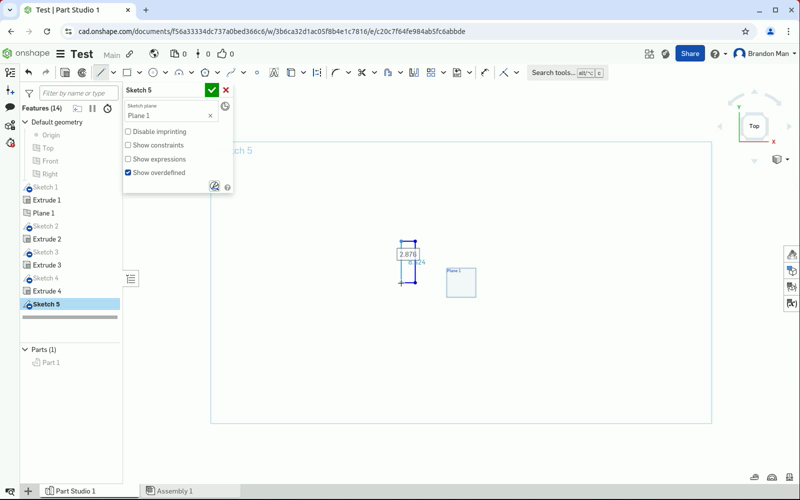
key(esc)
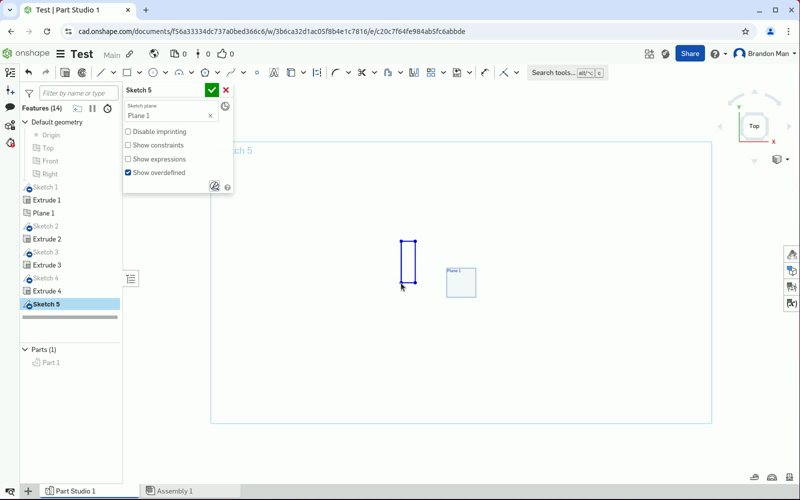
mouse_move(413, 248)
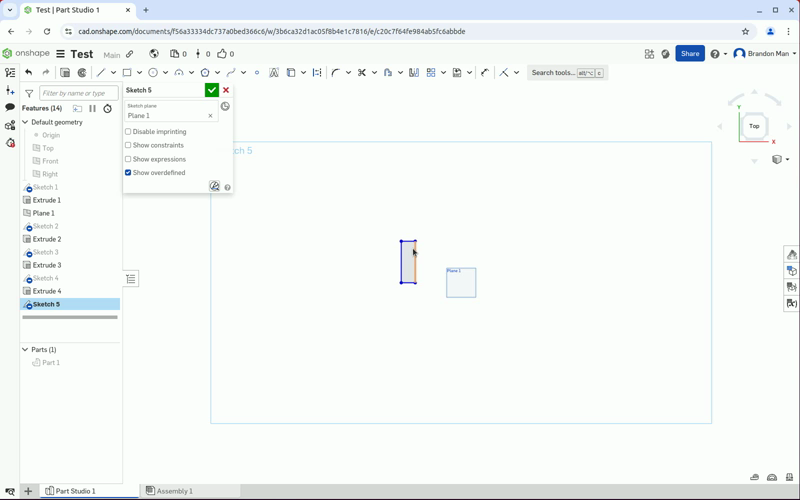
scroll(6)
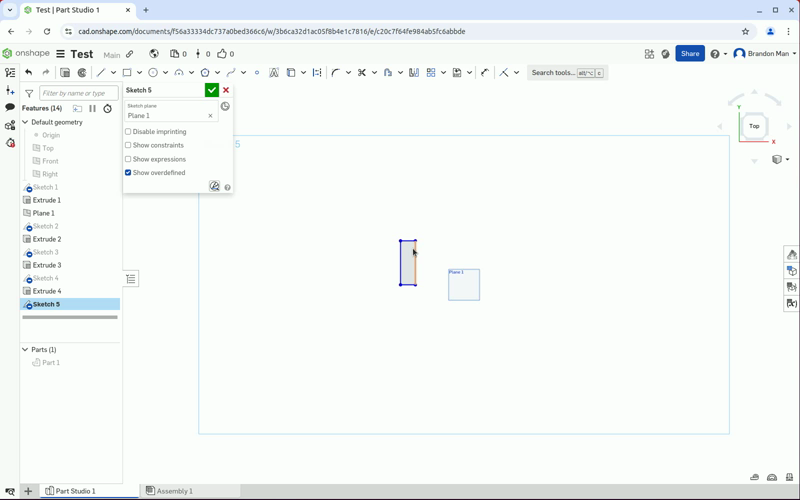
scroll(6)
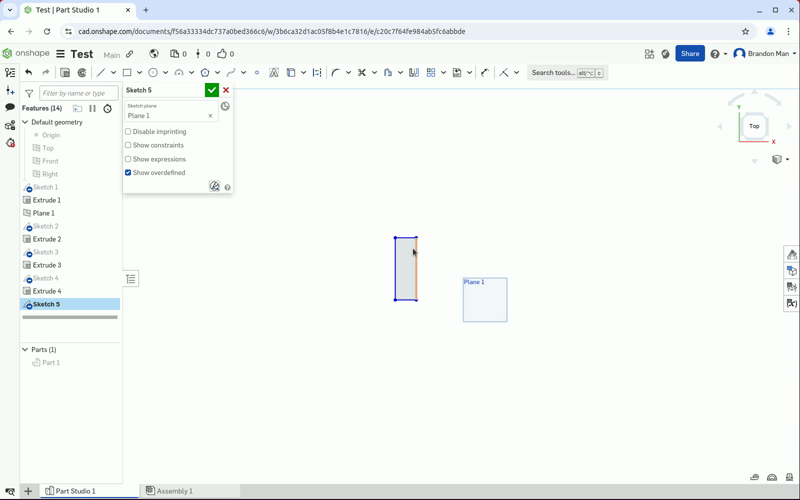
scroll(6)
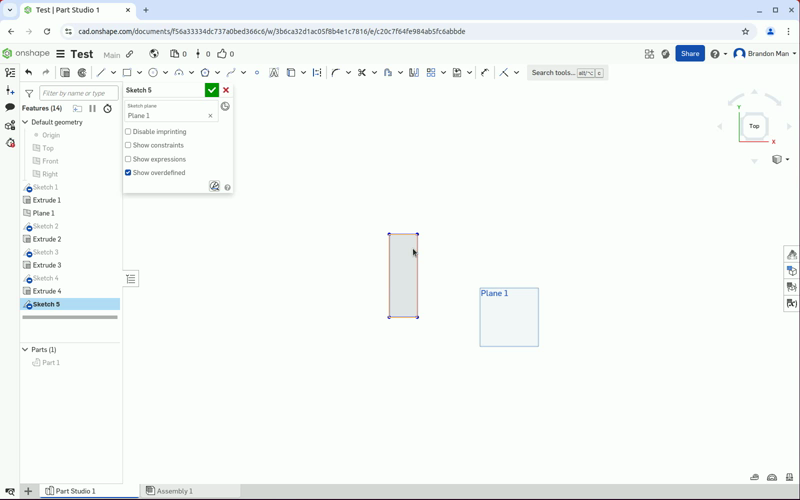
scroll(6)
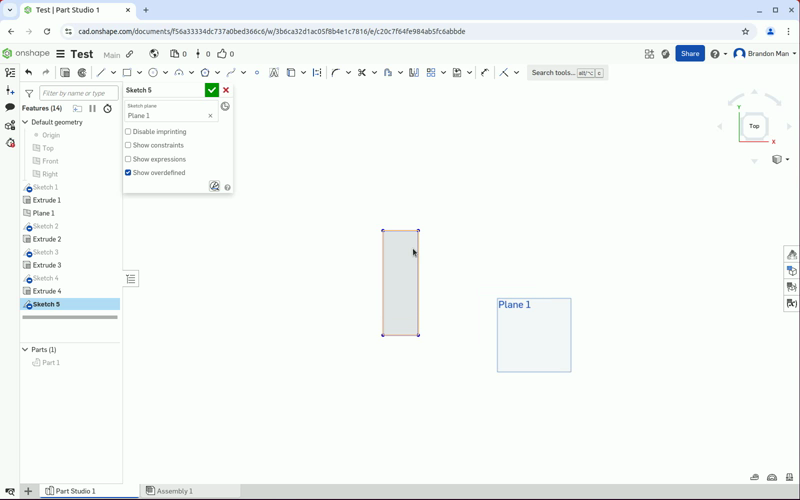
scroll(6)
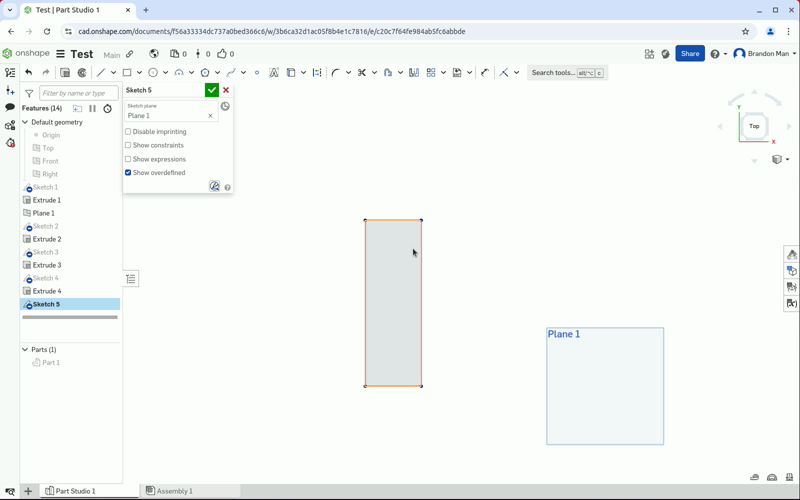
scroll(6)
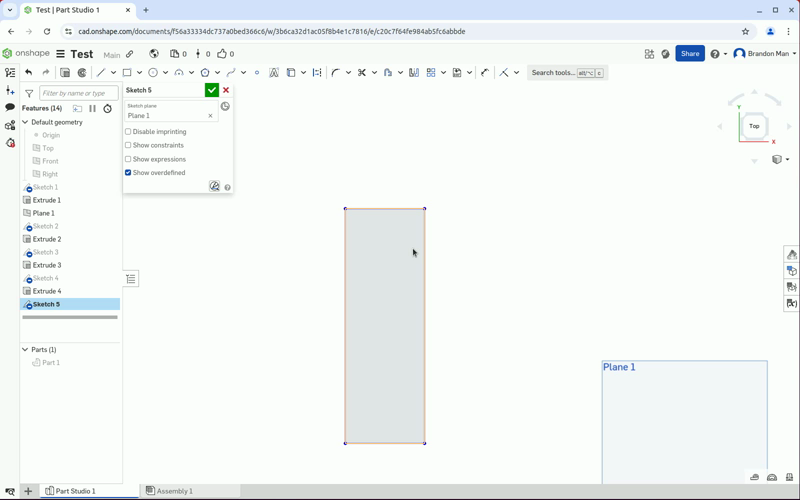
scroll(6)
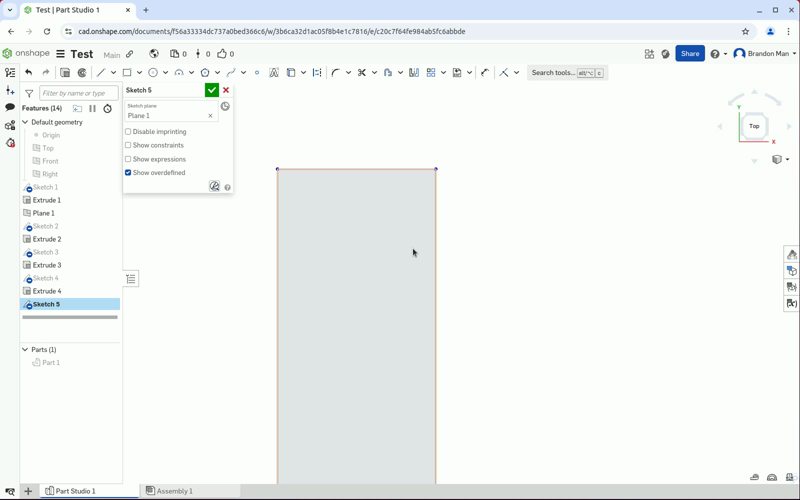
click(413, 248)
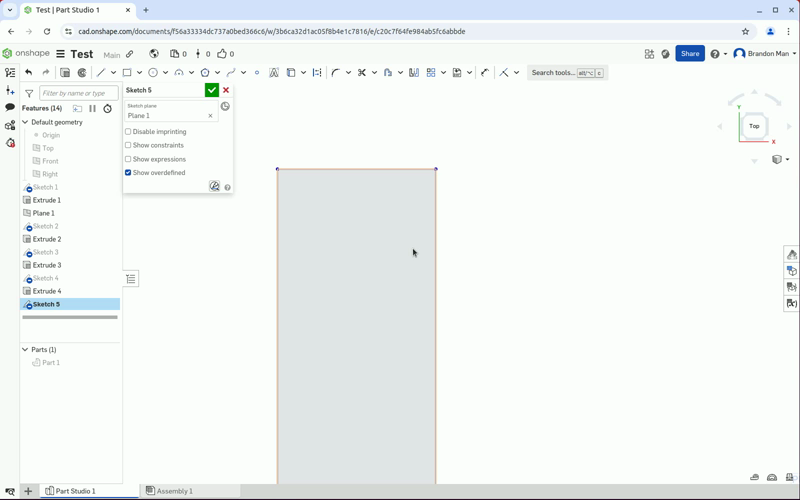
scroll(-6)
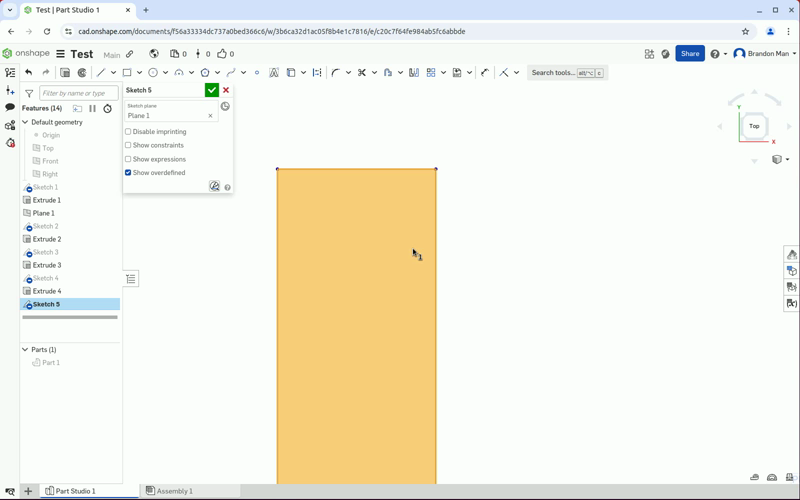
scroll(-6)
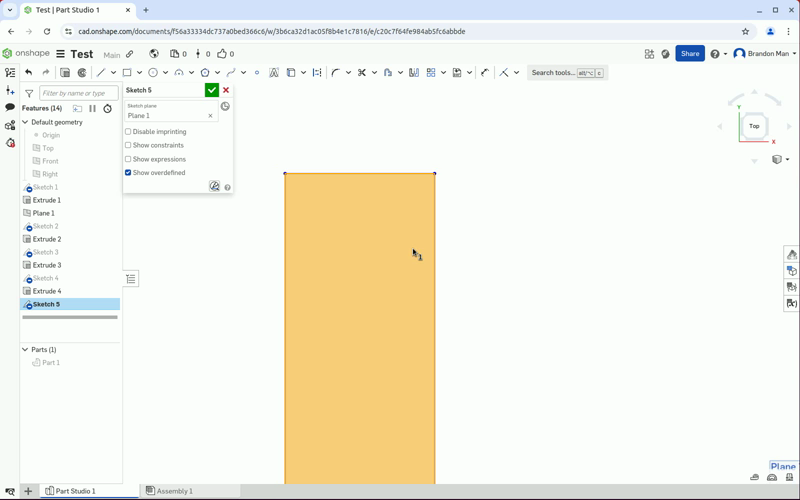
scroll(-6)
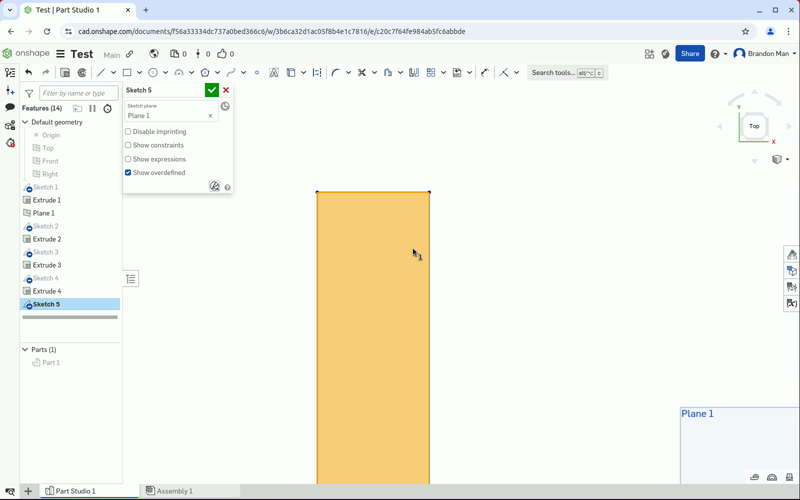
scroll(-6)
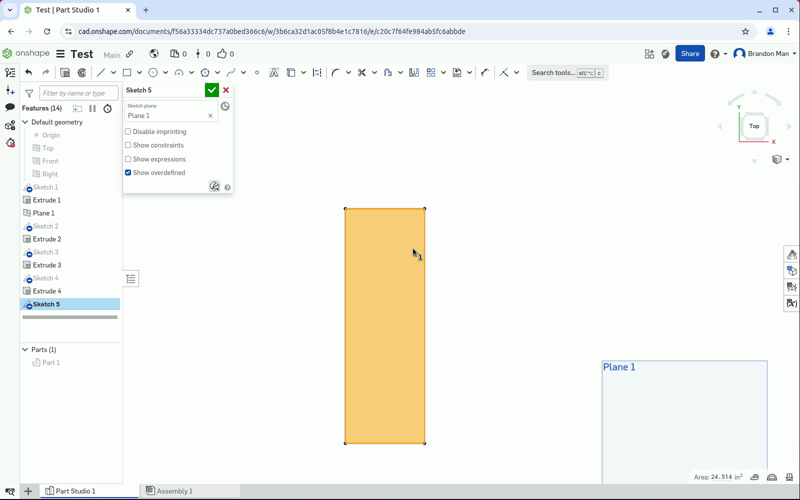
scroll(-6)
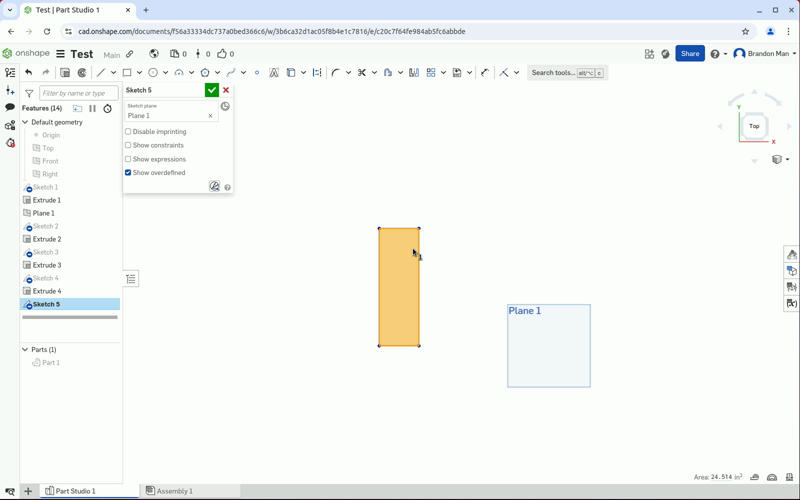
scroll(-6)
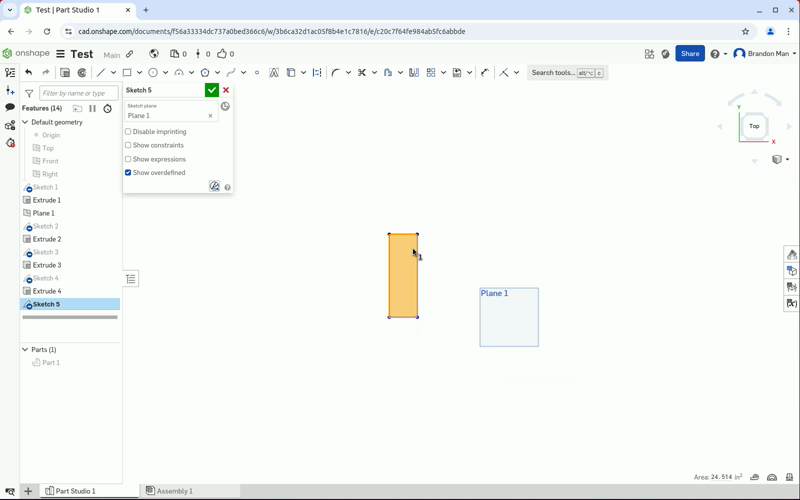
scroll(-6)
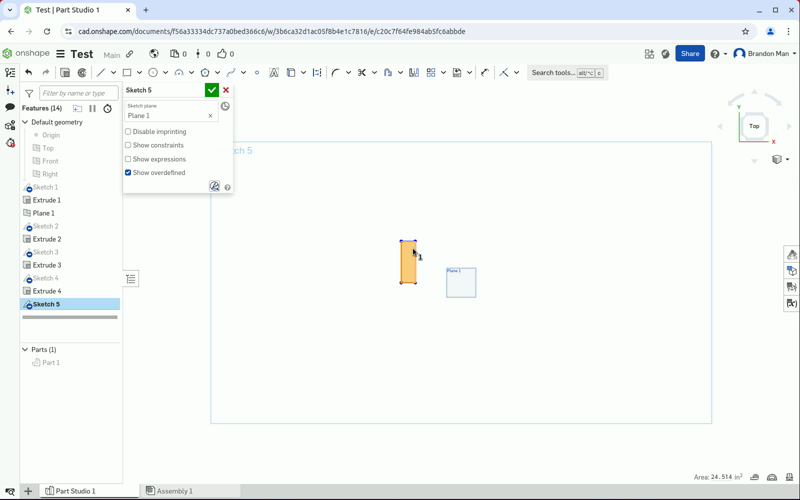
mouse_move(73, 352)
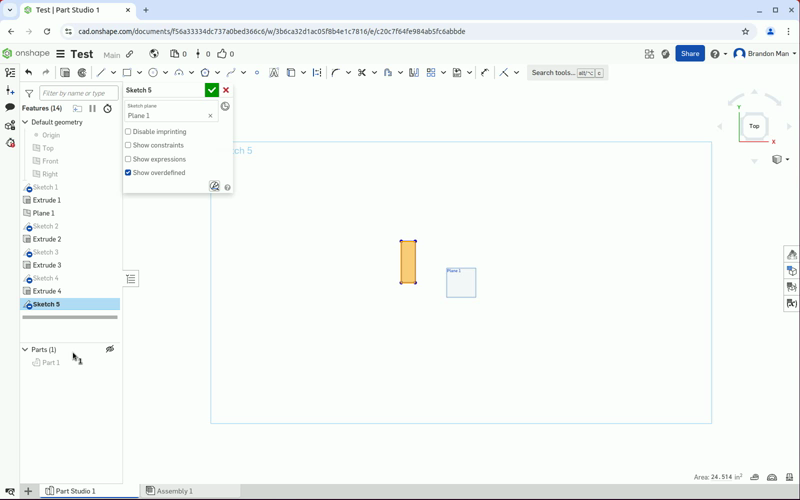
key(shift+y)
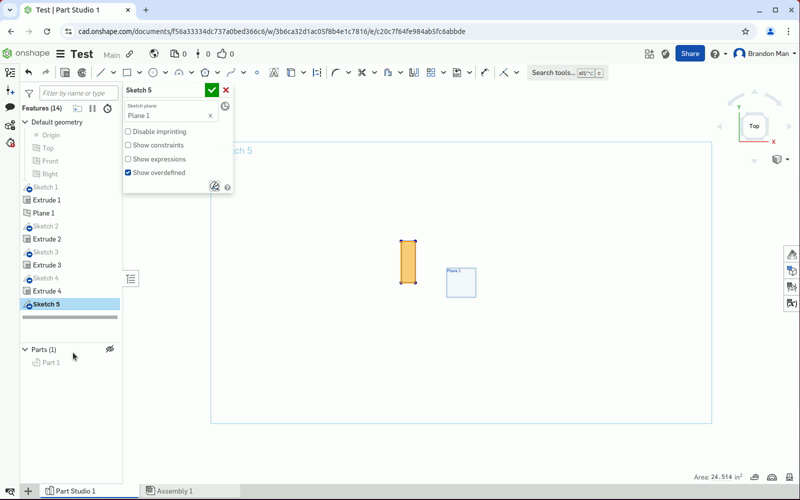
key(shift+e)
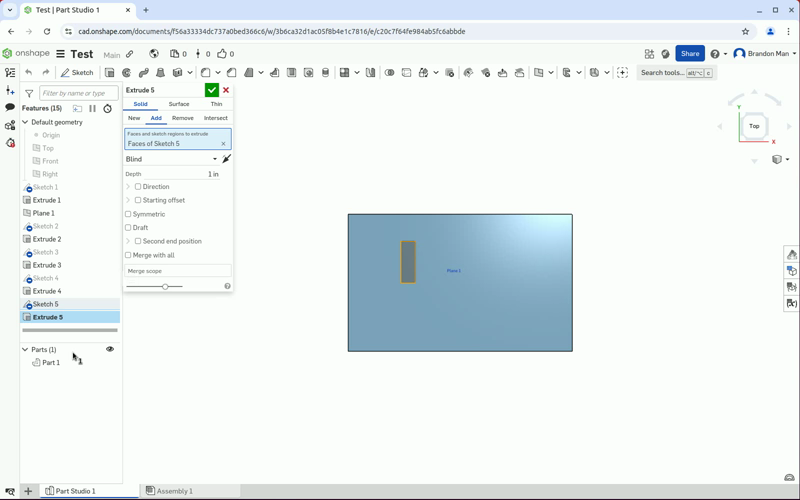
mouse_move(143, 106)
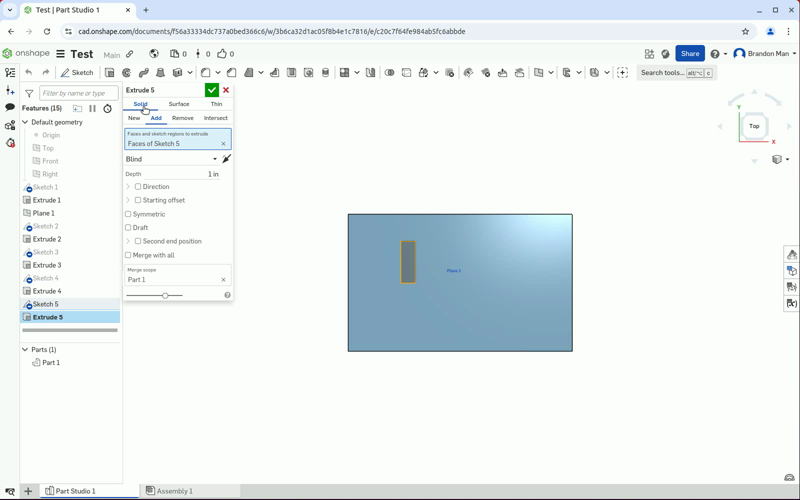
click(143, 106)
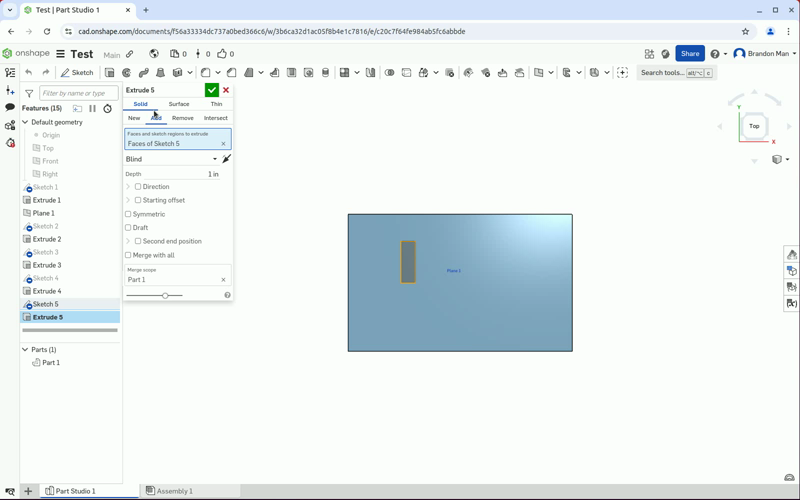
mouse_move(186, 120)
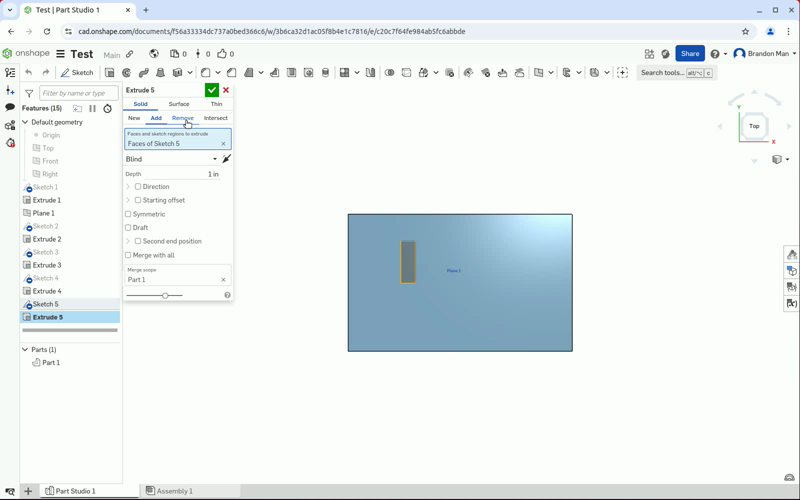
click(186, 120)
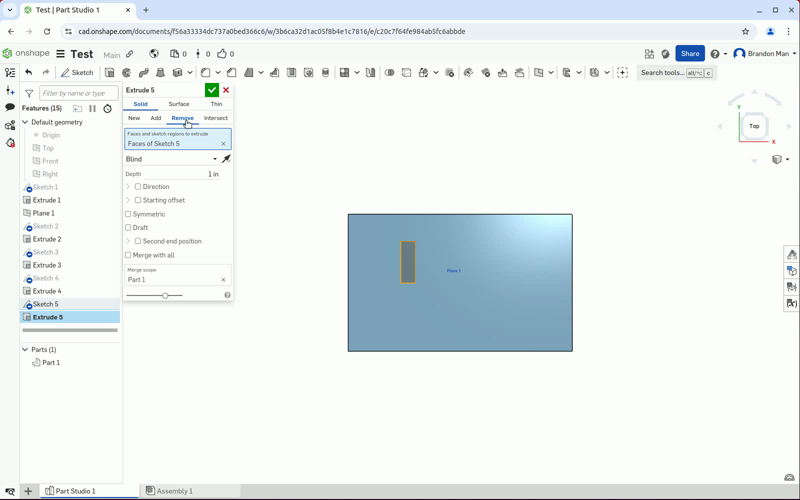
key(tab, 4)
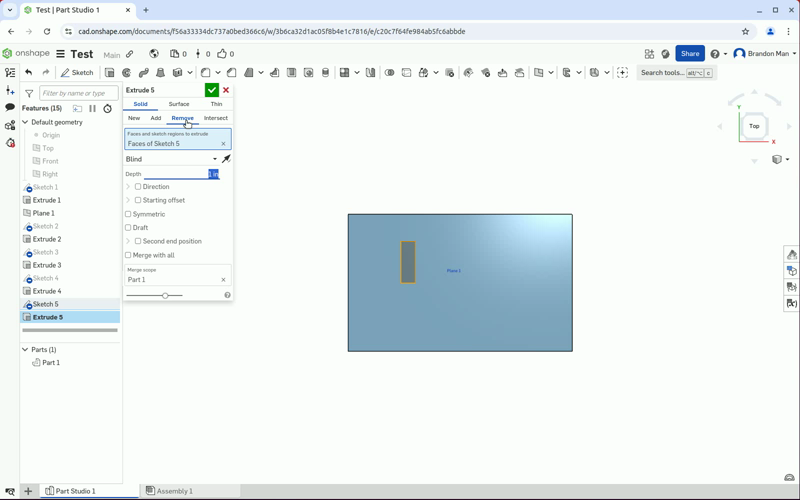
text(6.981)
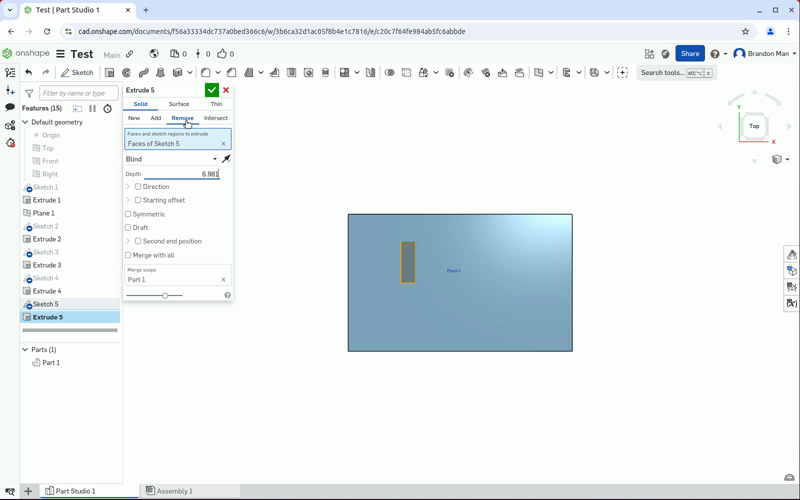
key(tab, 6)
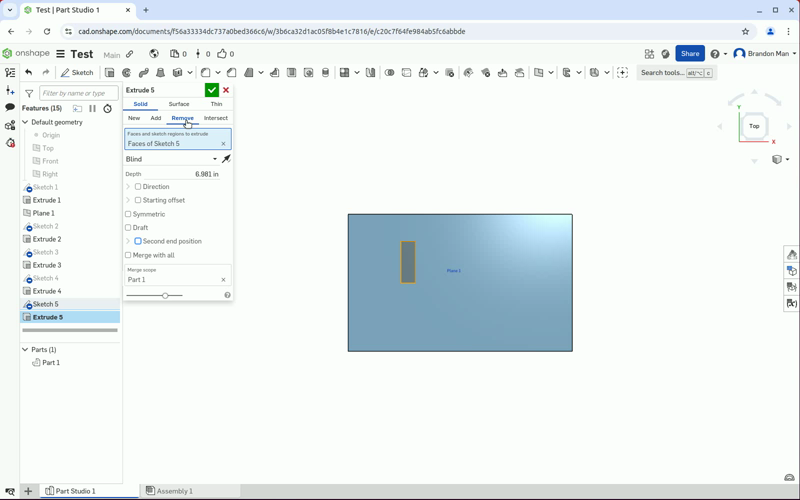
key(space)
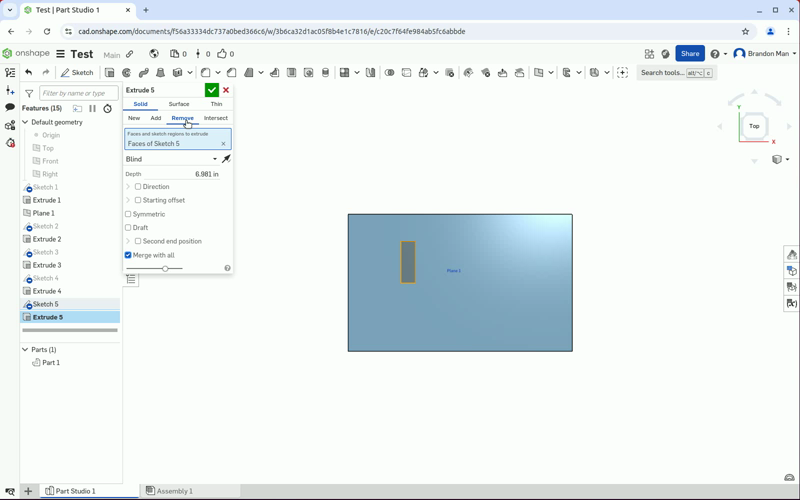
key(enter)
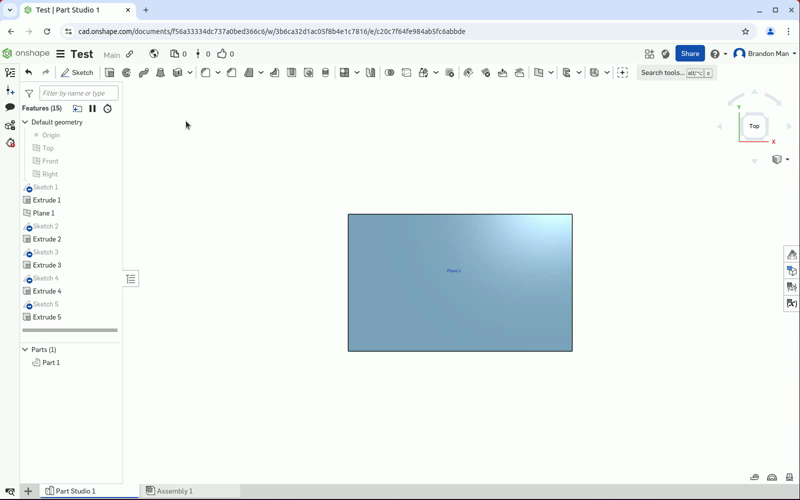
key(shift+h)
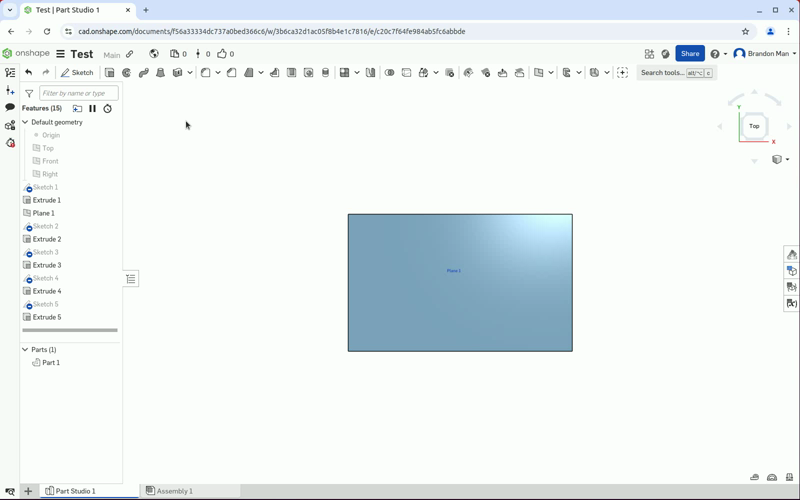
key(shift+h)
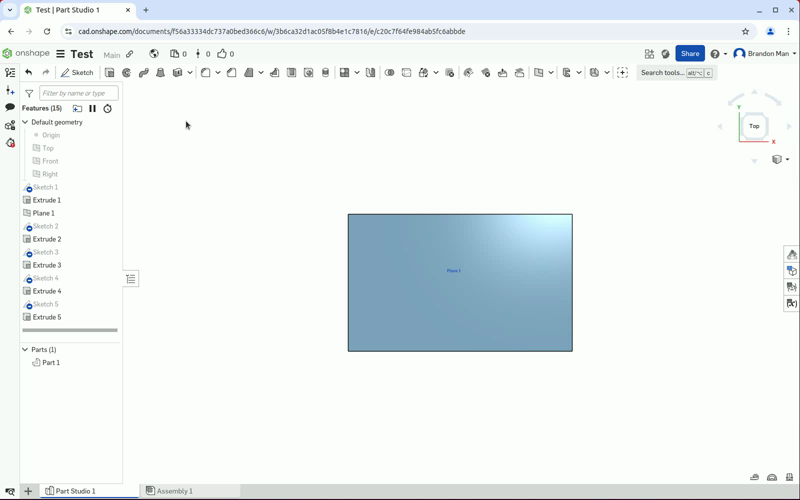
mouse_move(73, 189)
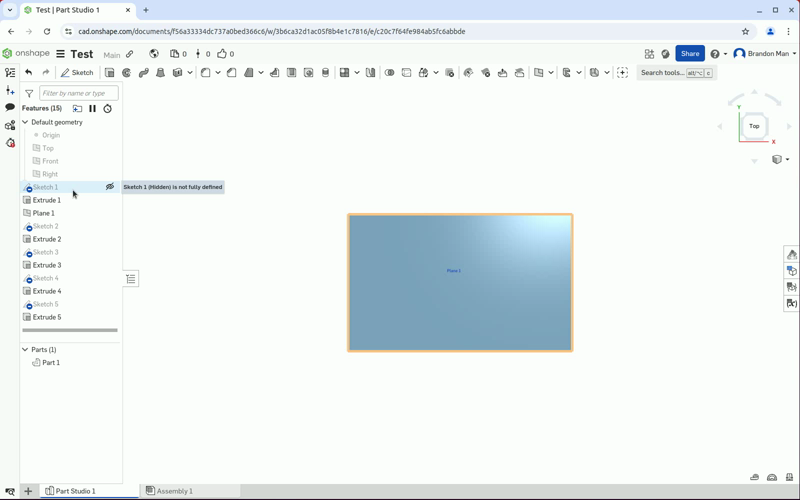
click(73, 189)
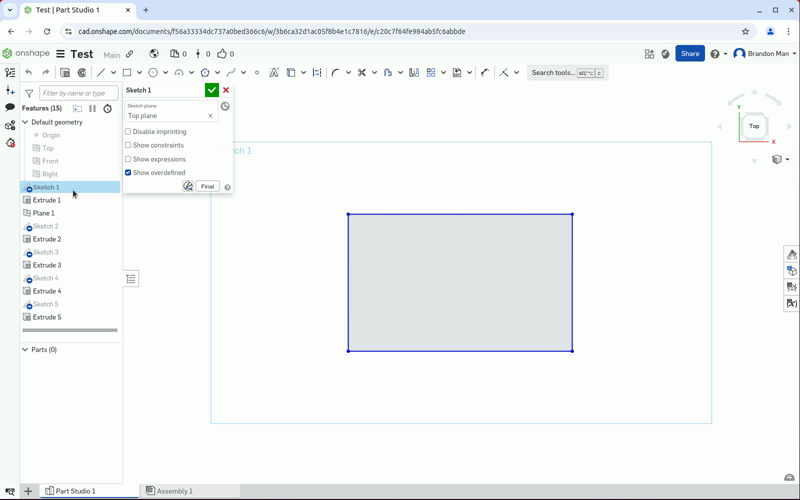
mouse_move(229, 92)
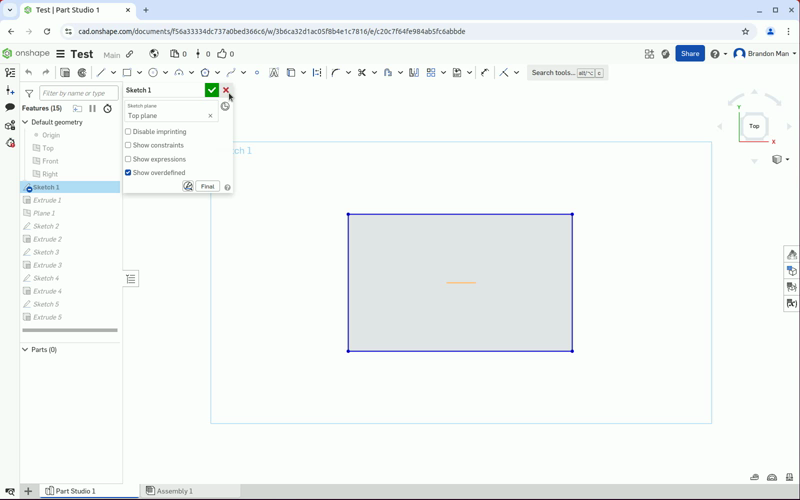
click(229, 92)
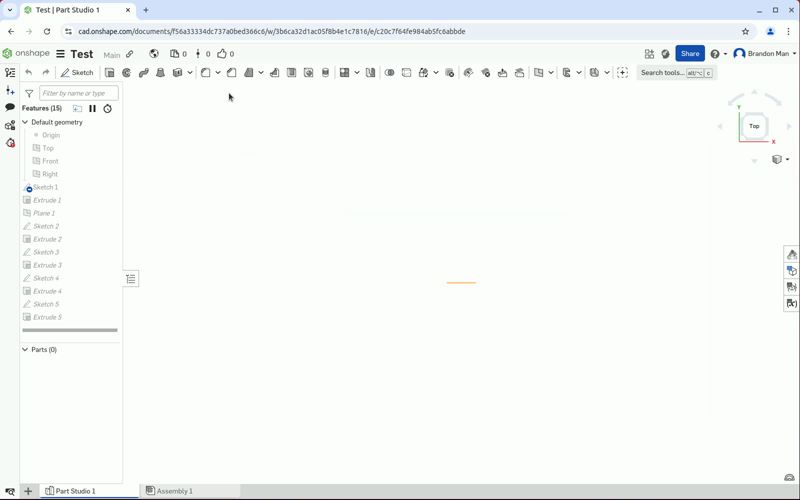
key(shift+s)
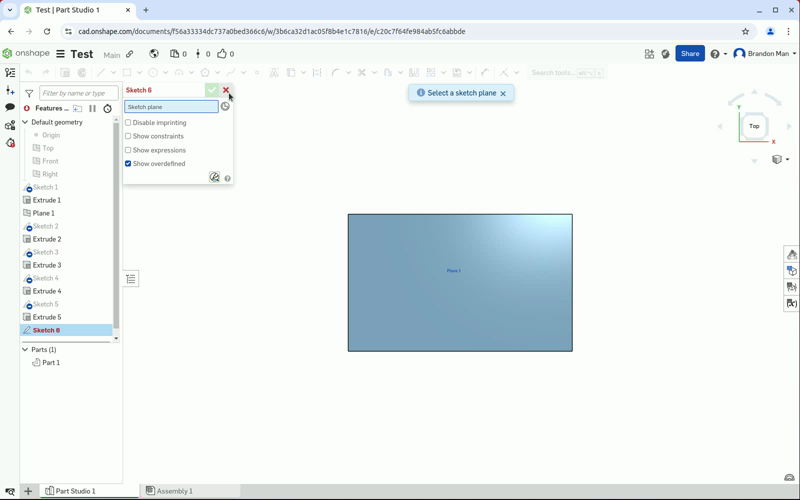
mouse_move(69, 215)
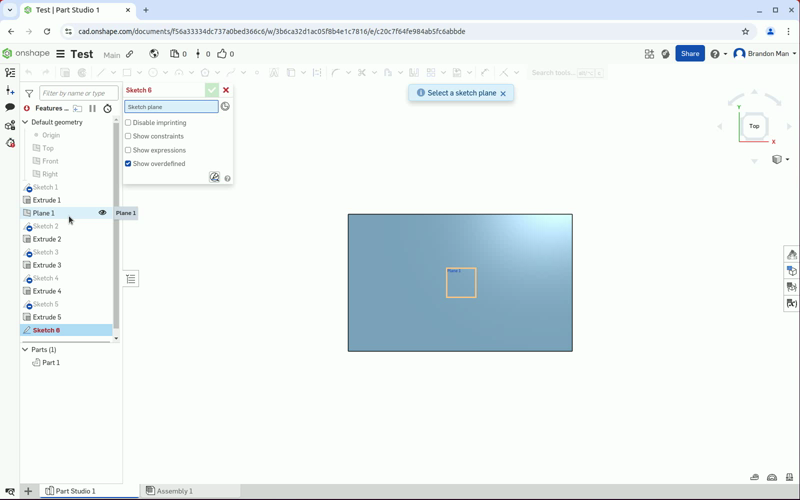
click(69, 215)
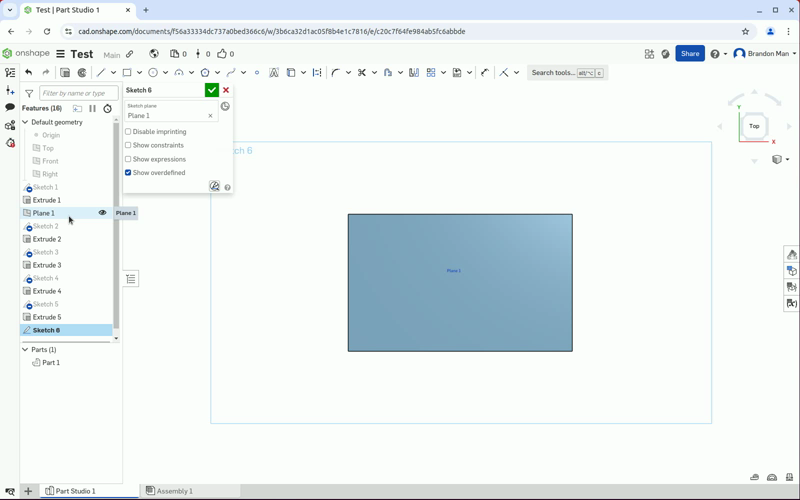
mouse_move(73, 352)
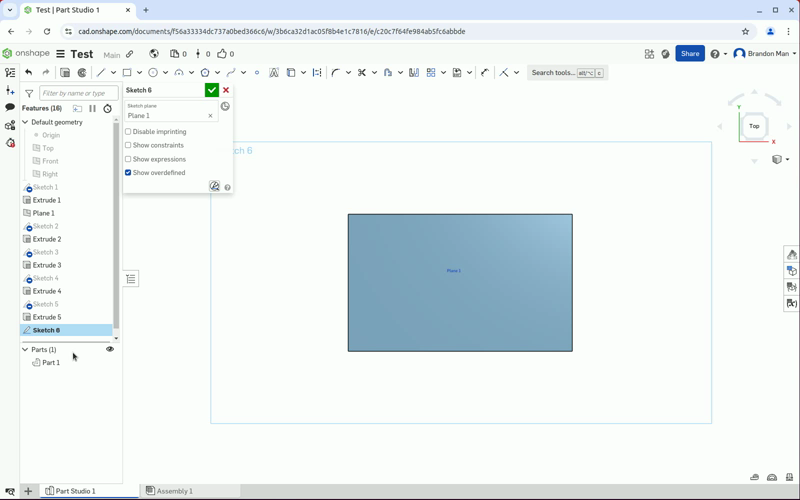
key(y)
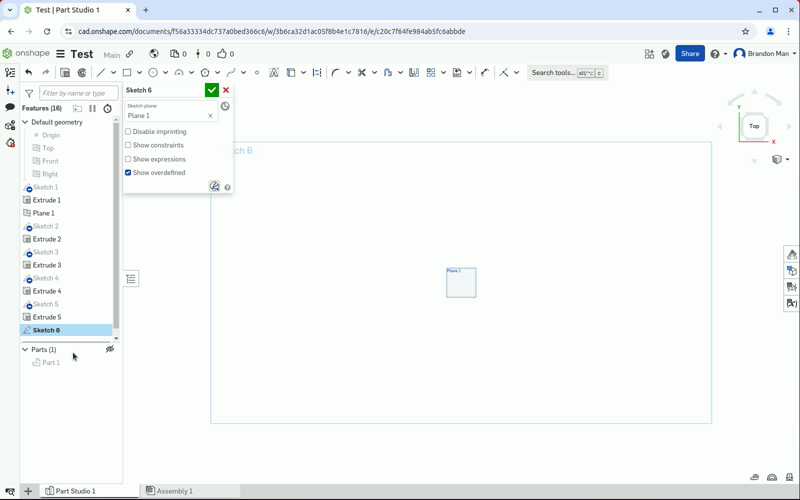
key(c)
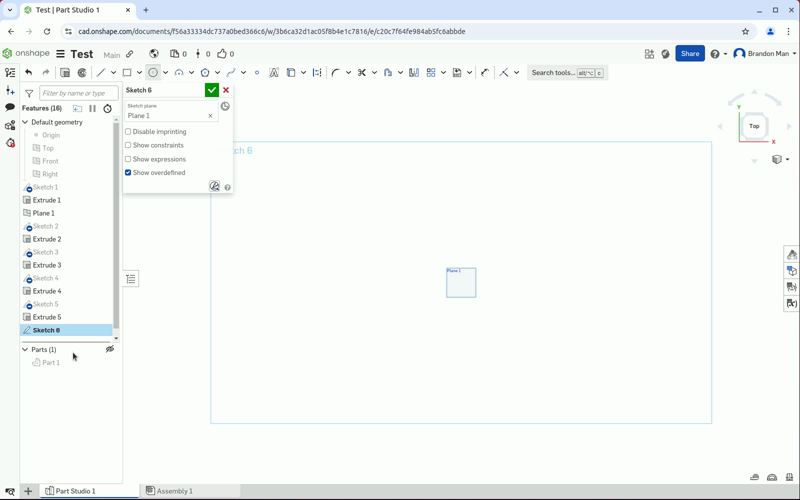
key_down(shift)
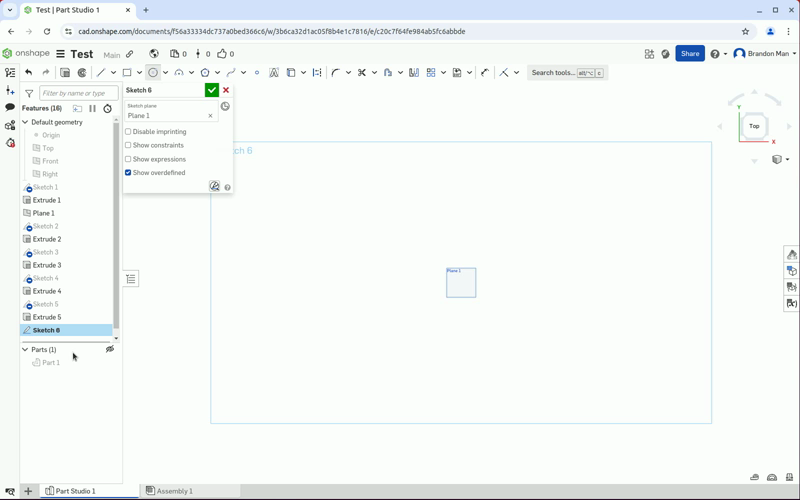
mouse_move(365, 262)
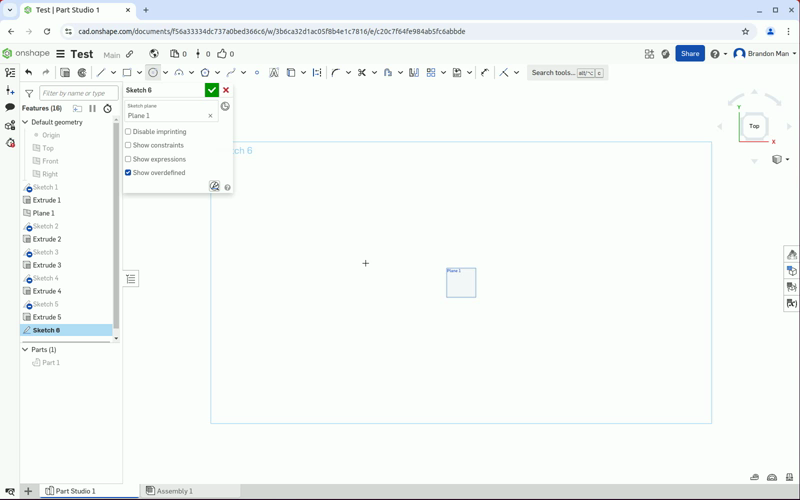
click(365, 262)
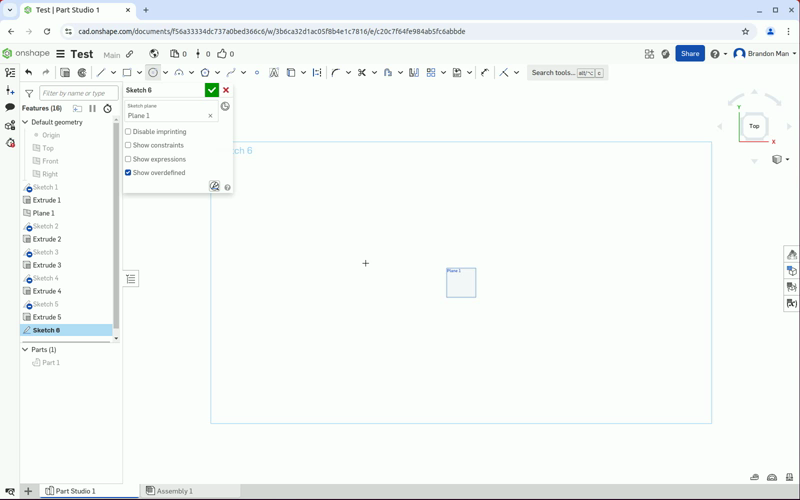
key_up(shift)
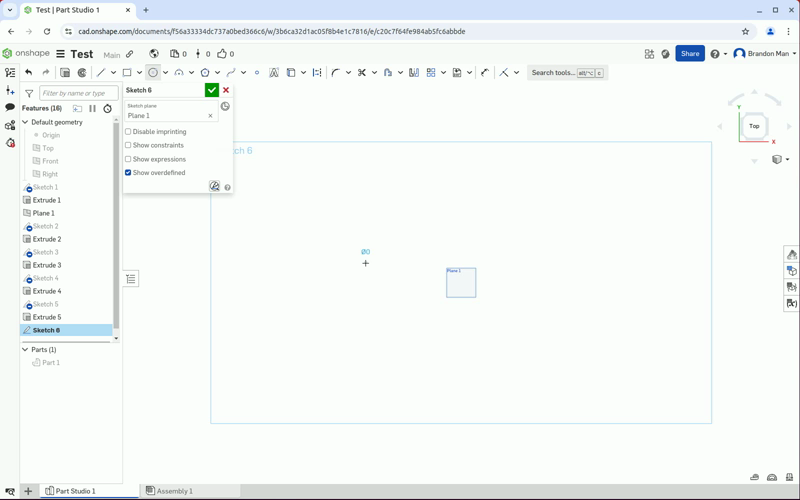
mouse_move(369, 262)
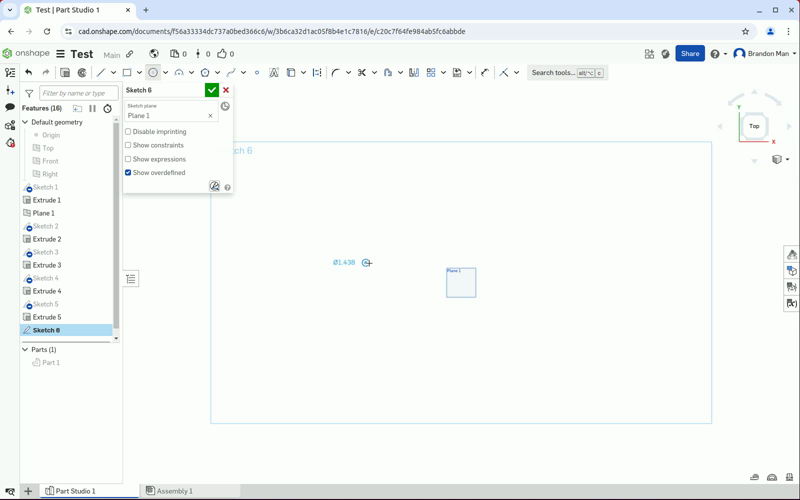
click(369, 262)
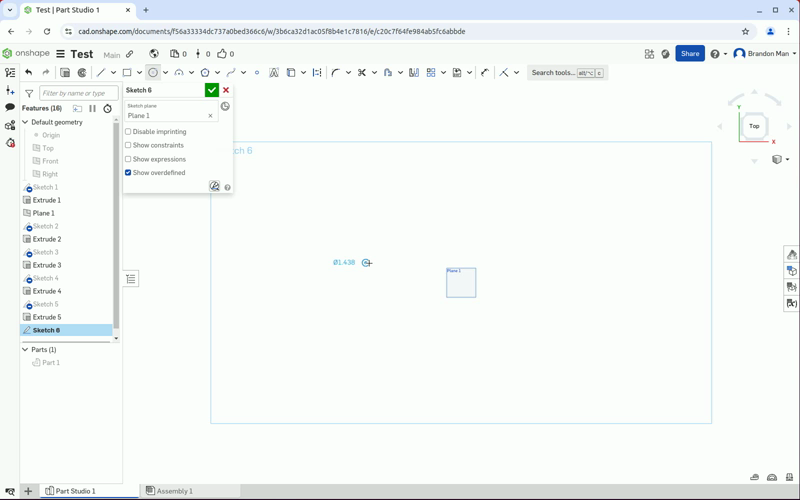
key(esc)
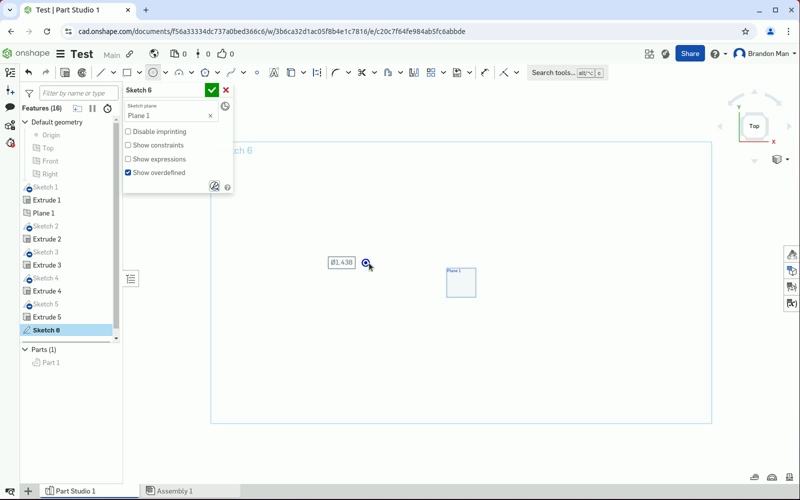
mouse_move(363, 261)
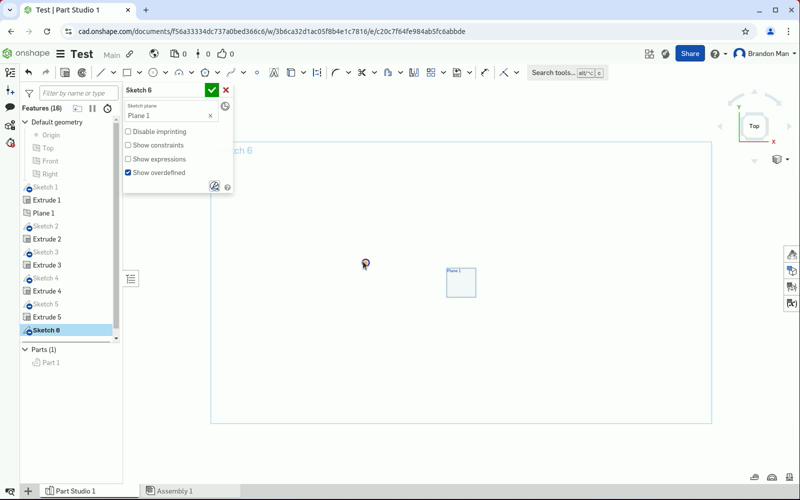
scroll(6)
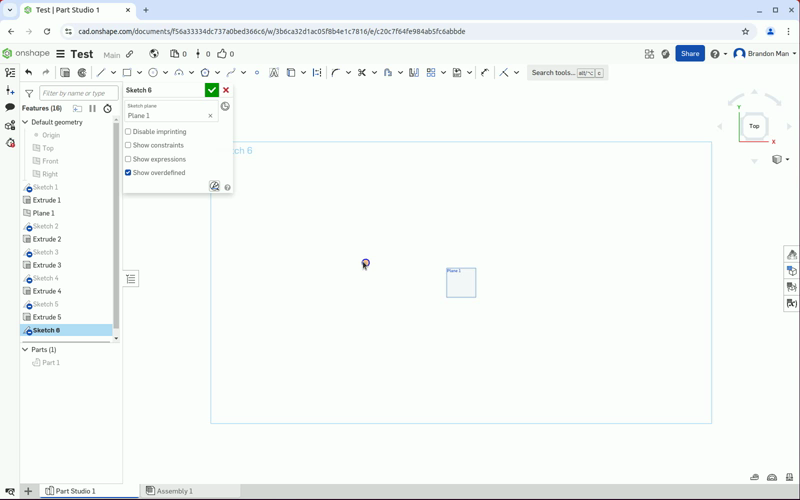
scroll(6)
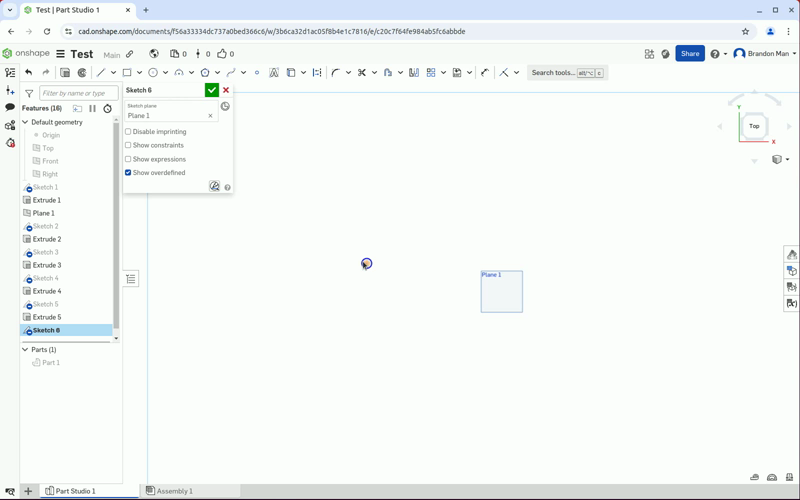
scroll(6)
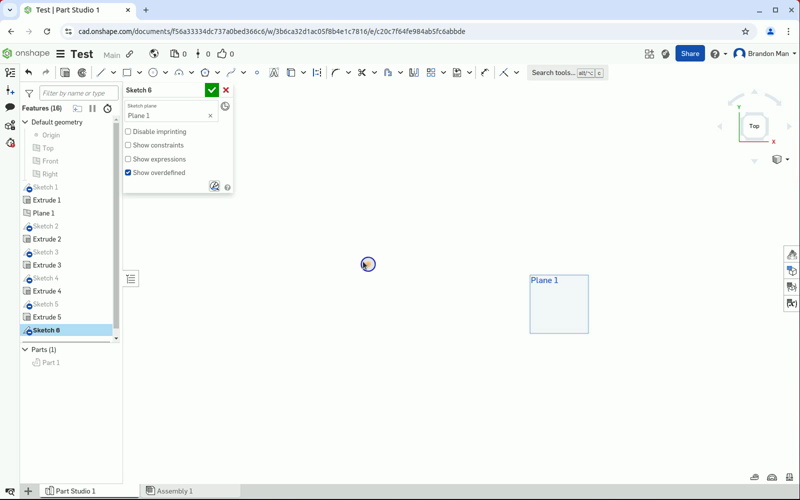
scroll(6)
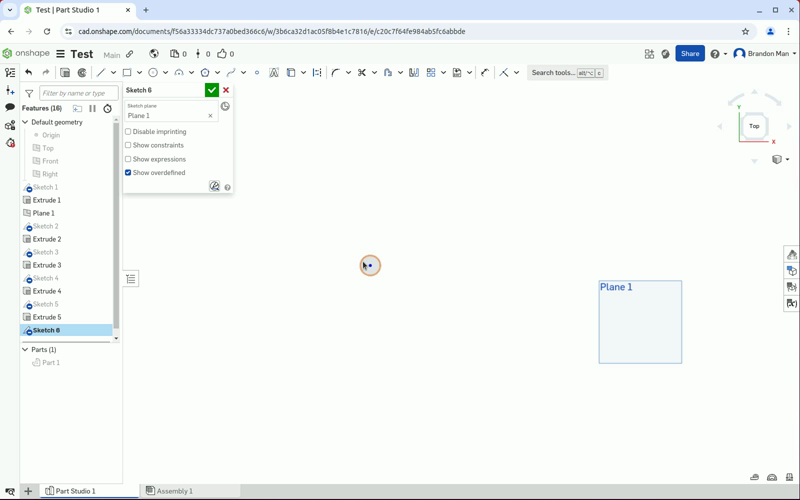
scroll(6)
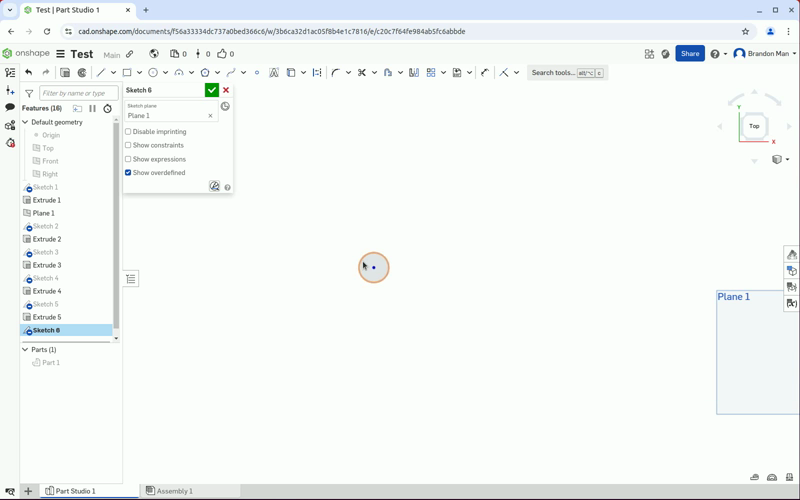
scroll(6)
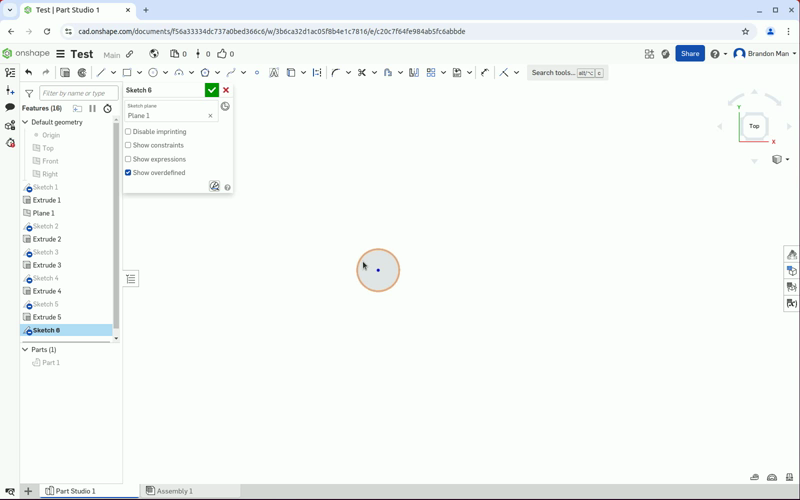
scroll(6)
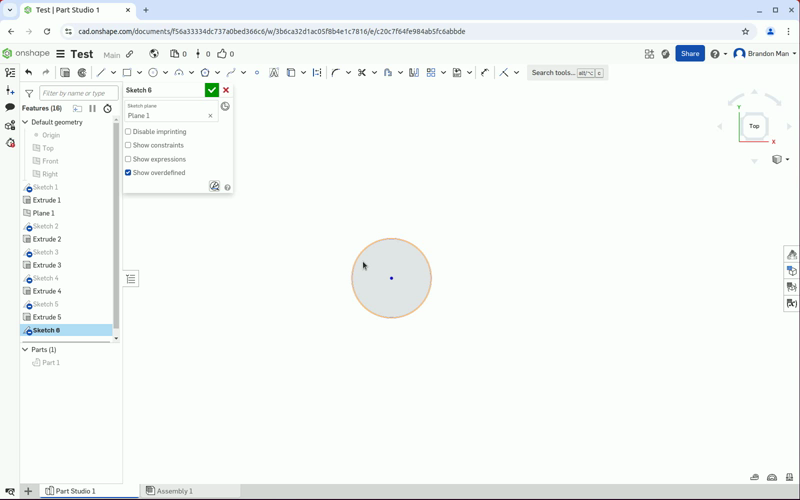
click(363, 261)
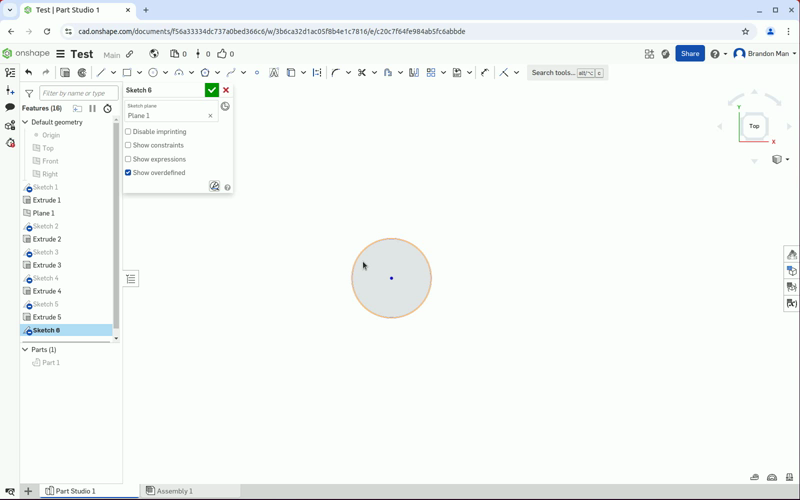
scroll(-6)
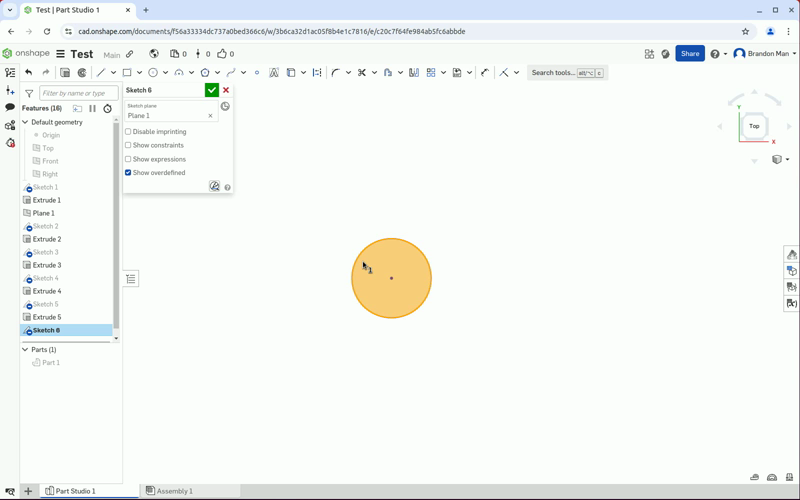
scroll(-6)
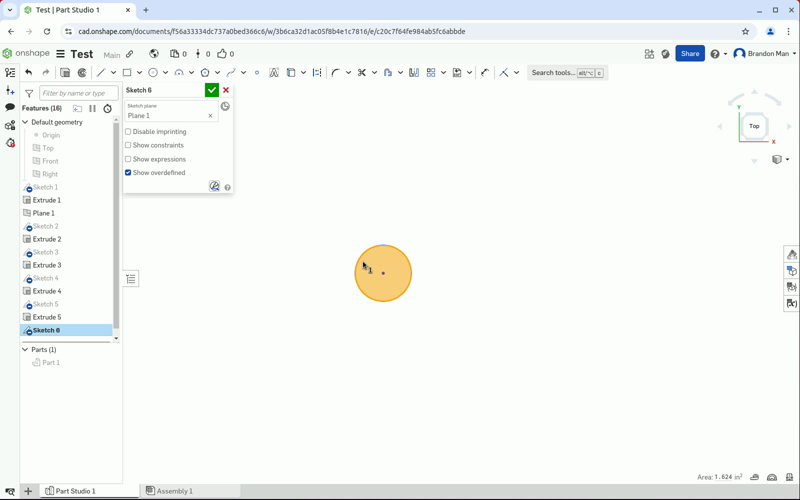
scroll(-6)
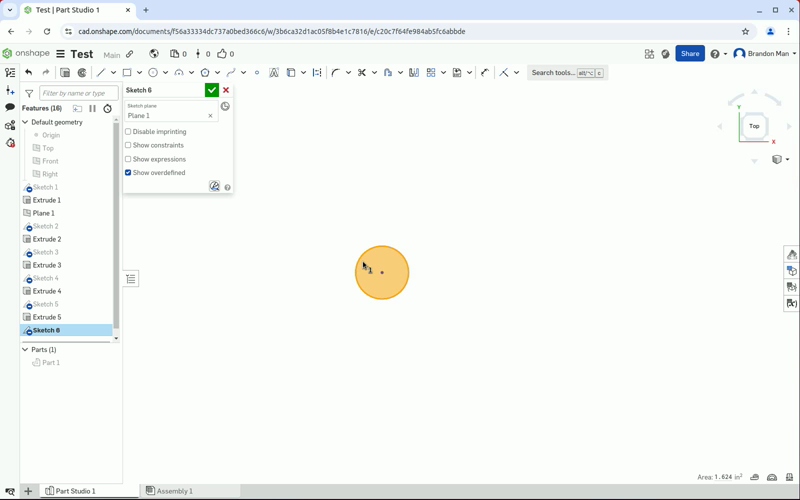
scroll(-6)
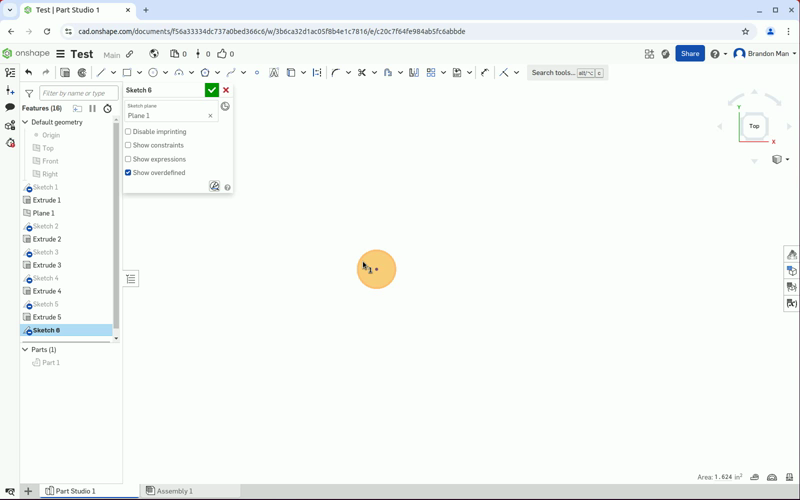
scroll(-6)
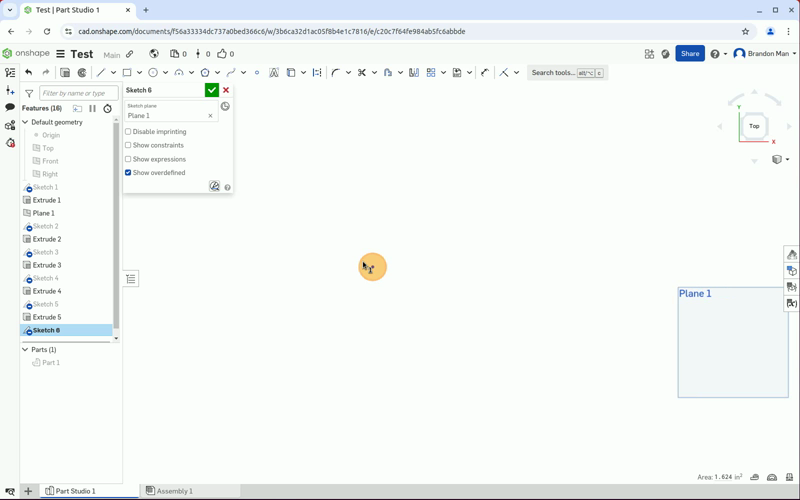
scroll(-6)
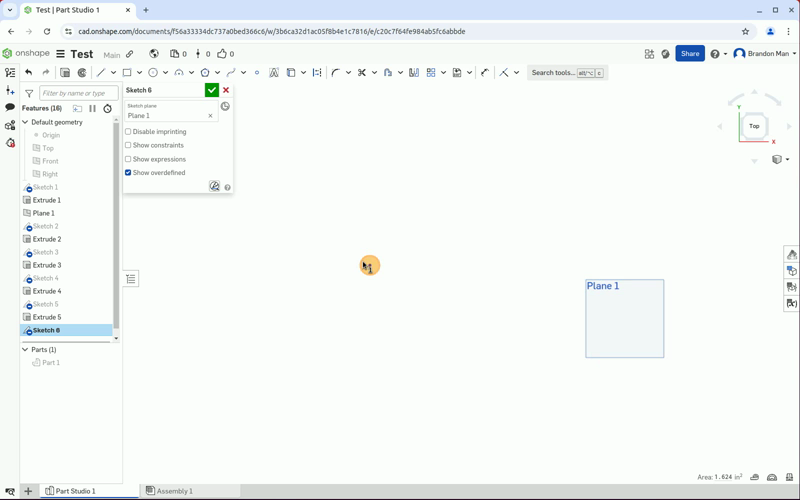
scroll(-6)
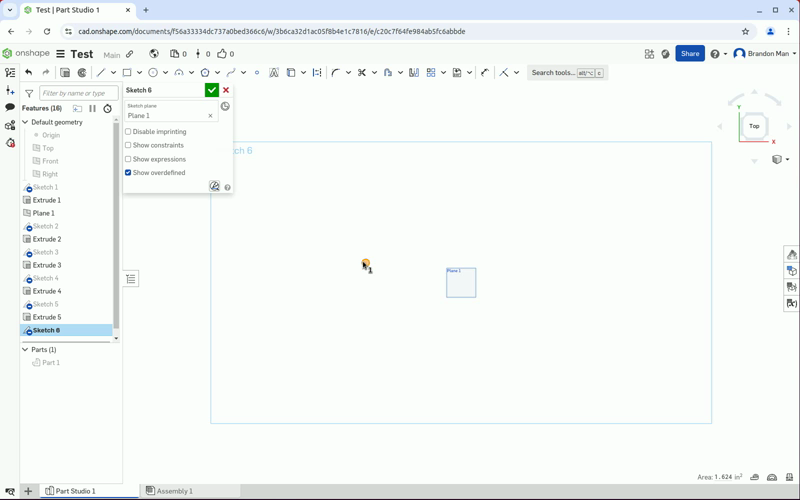
mouse_move(73, 352)
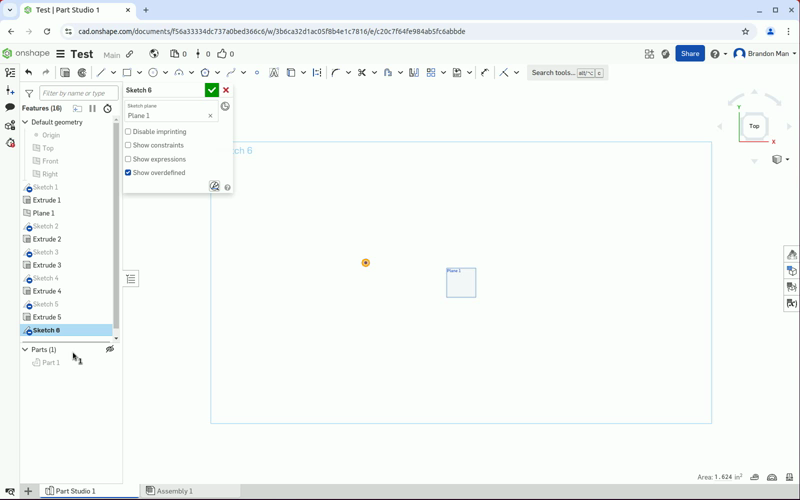
key(shift+y)
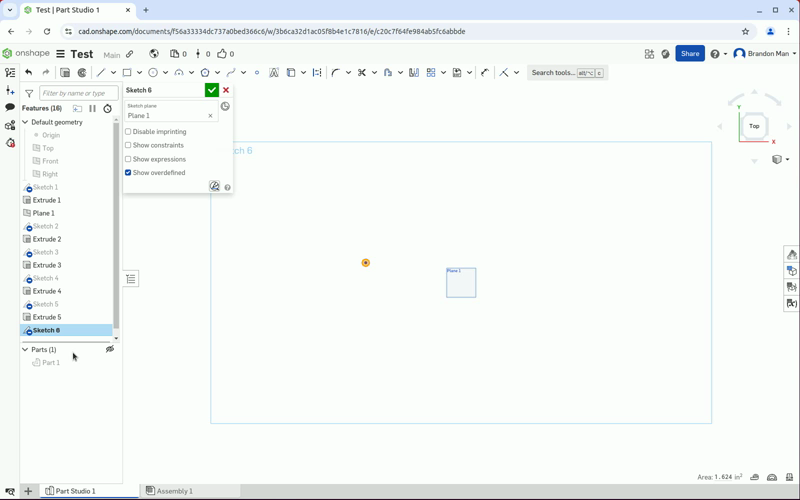
key(shift+e)
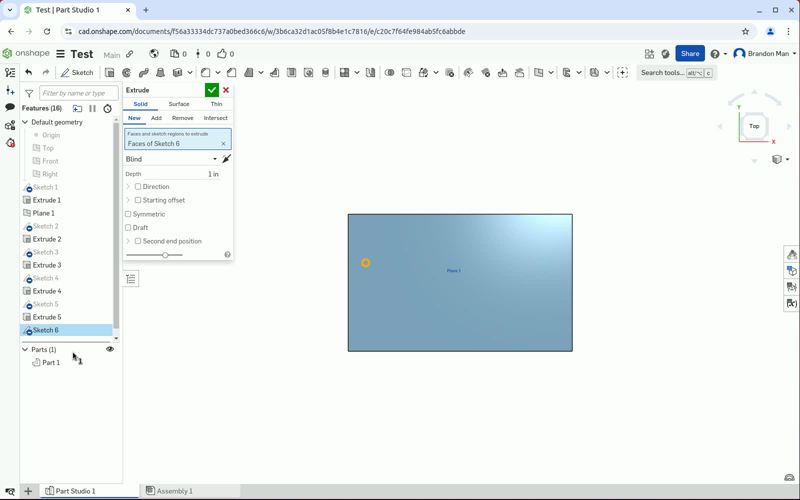
mouse_move(143, 106)
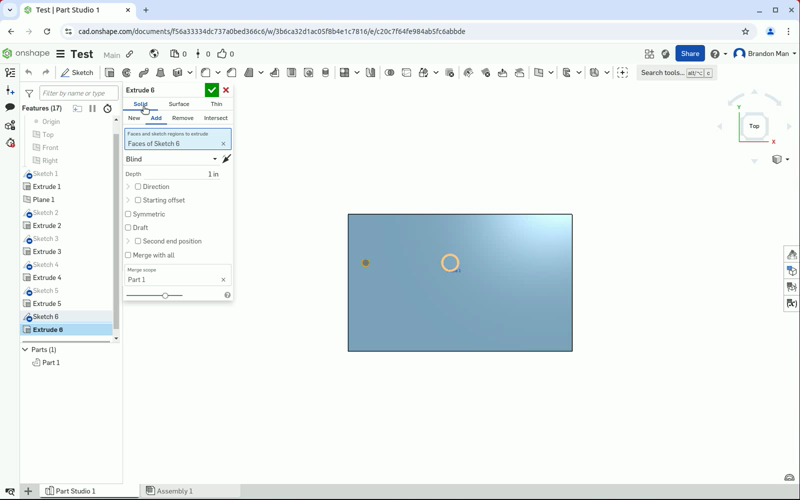
click(143, 106)
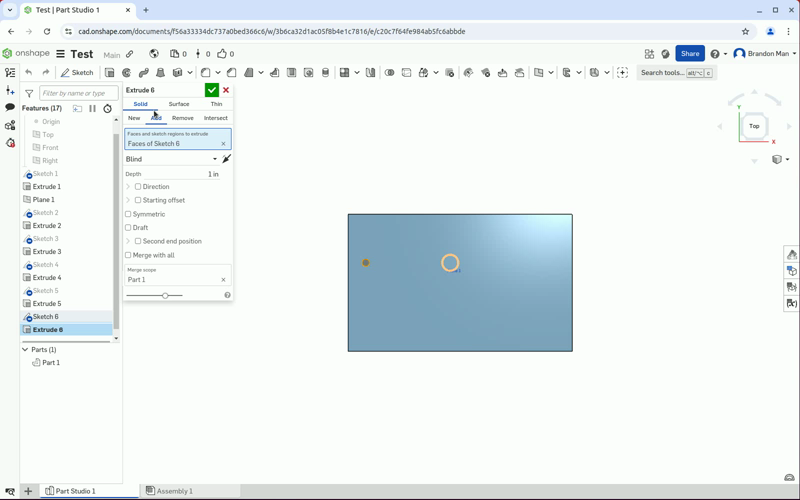
mouse_move(186, 120)
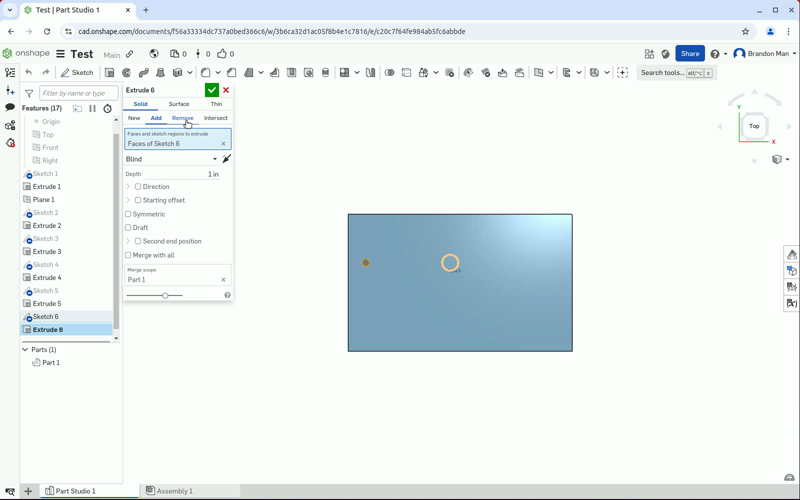
click(186, 120)
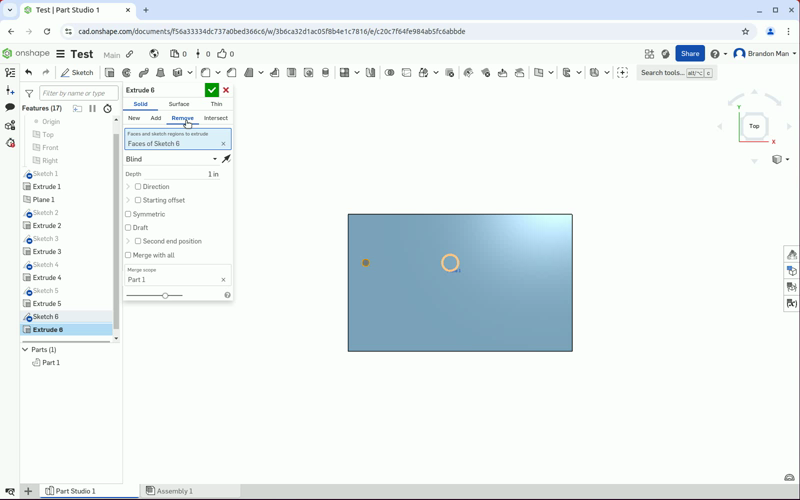
key(tab, 4)
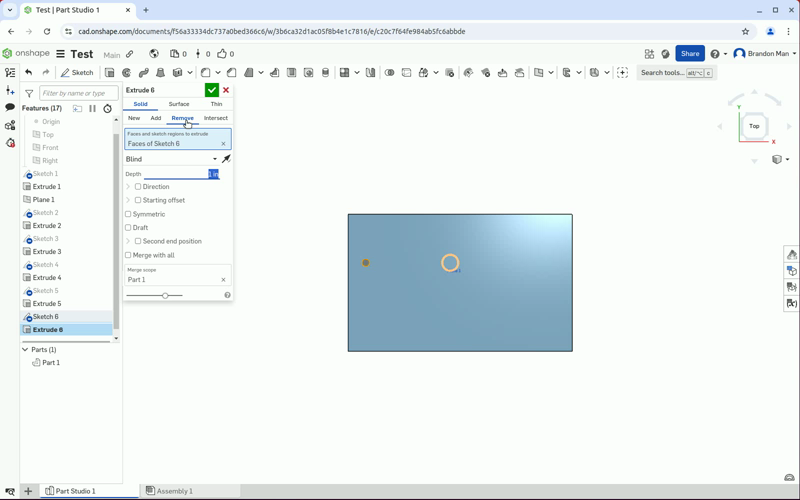
text(6.981)
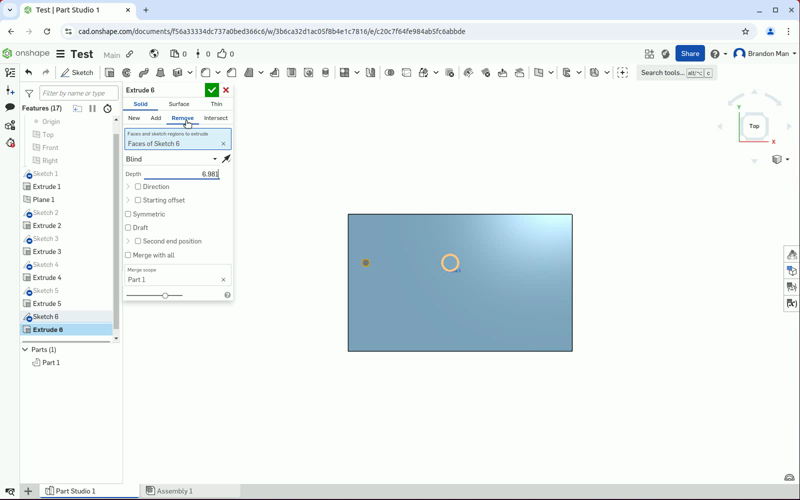
key(tab, 6)
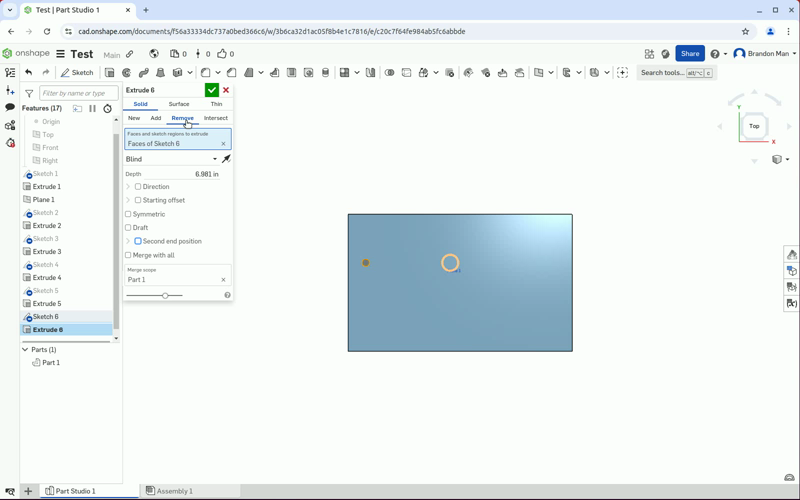
key(space)
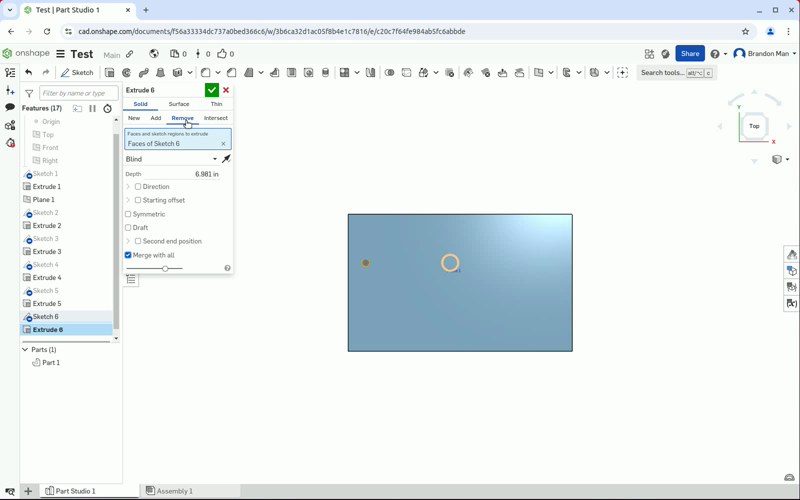
key(enter)
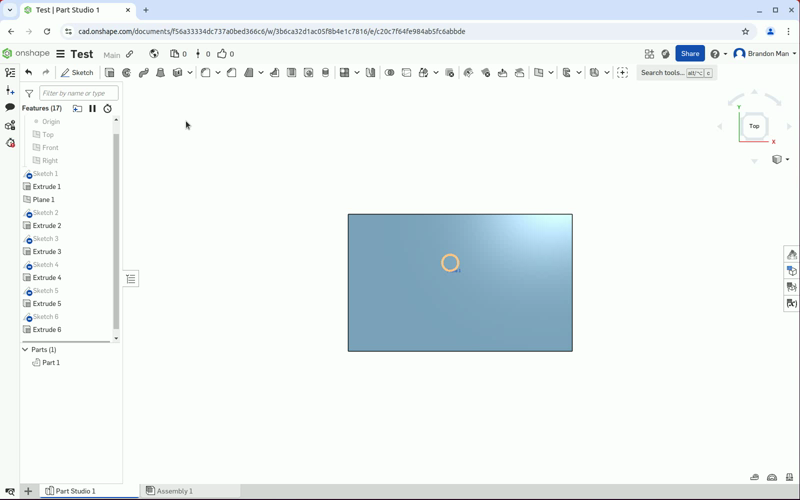
key(shift+h)
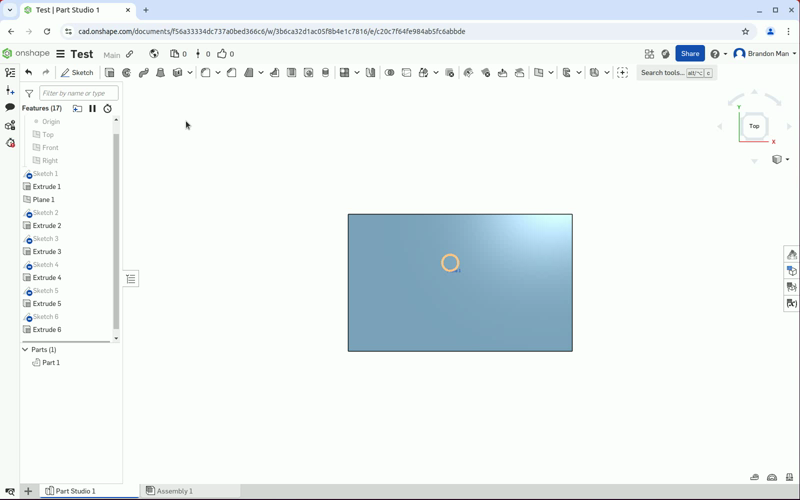
key(shift+h)
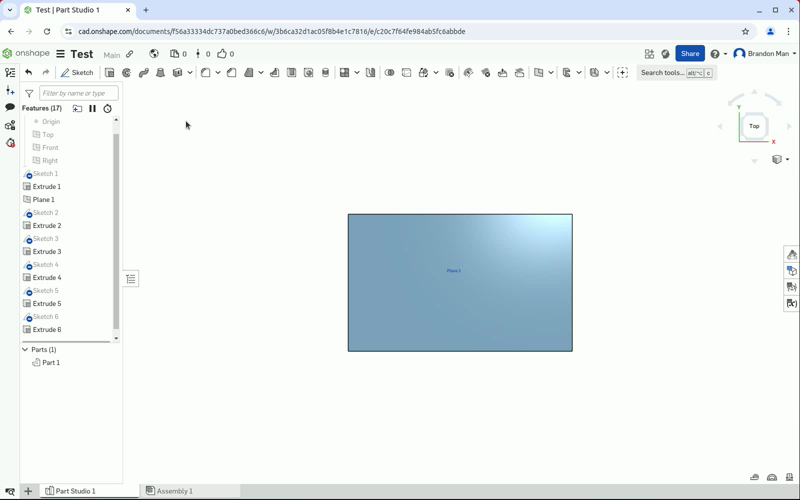
mouse_move(69, 176)
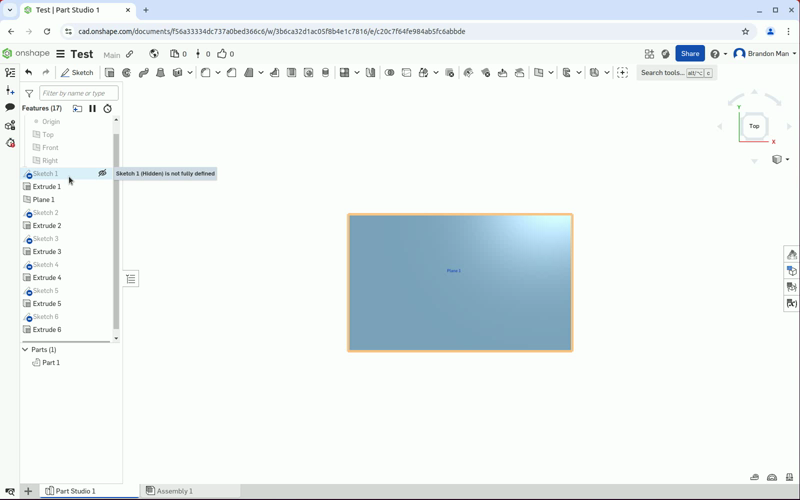
click(69, 176)
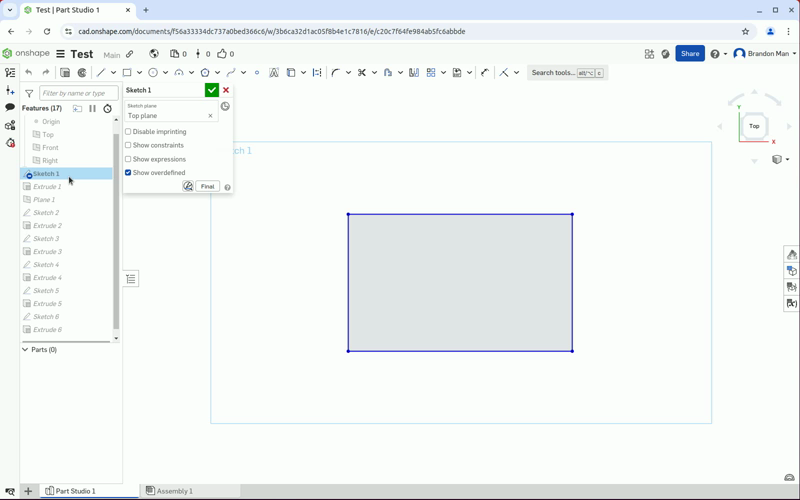
mouse_move(229, 92)
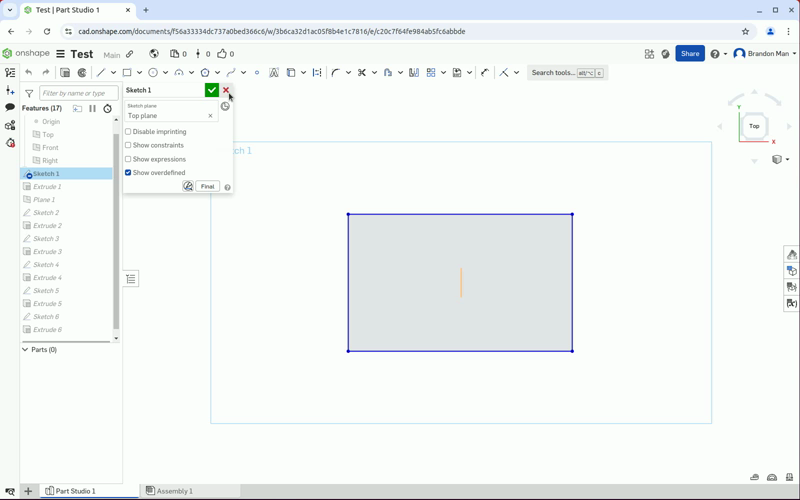
click(229, 92)
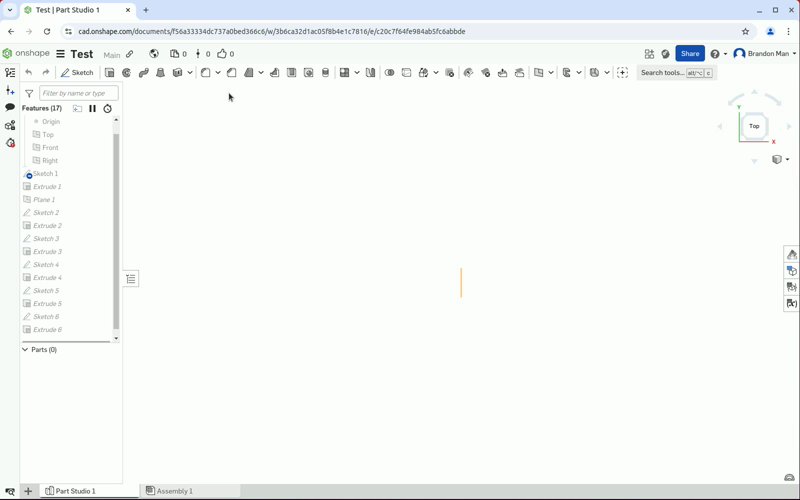
key(shift+s)
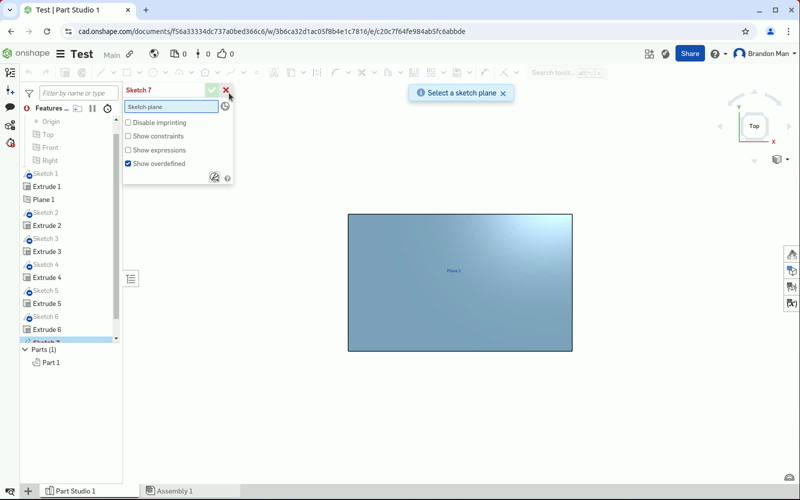
mouse_move(69, 189)
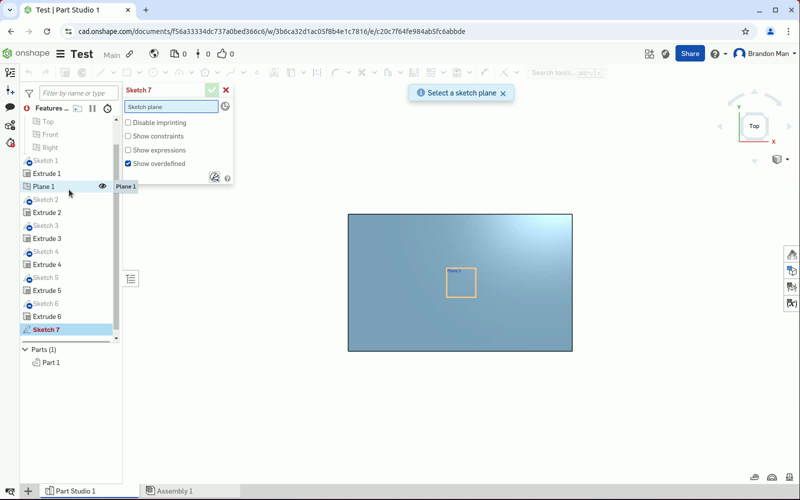
click(69, 189)
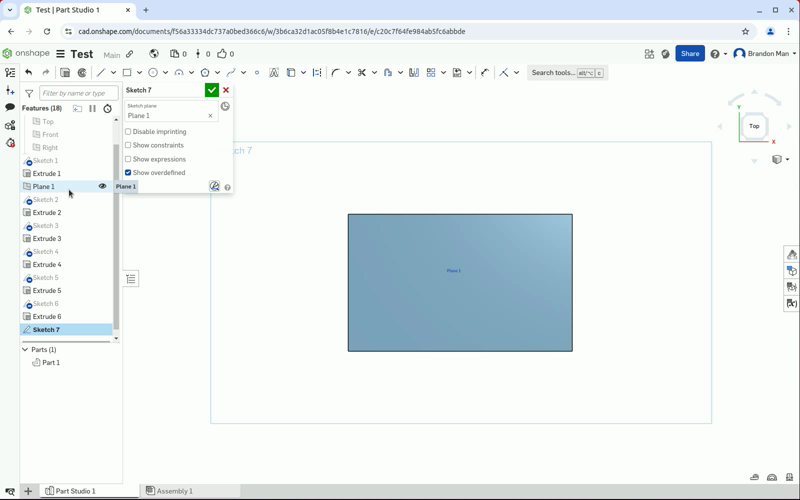
mouse_move(73, 352)
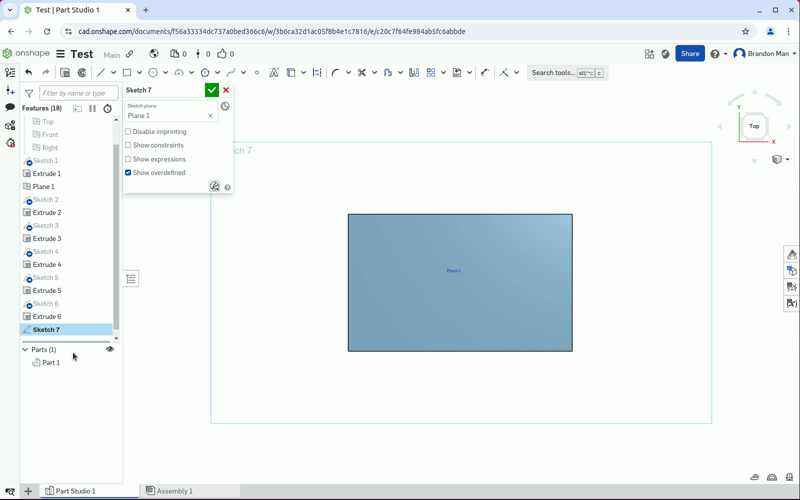
key(y)
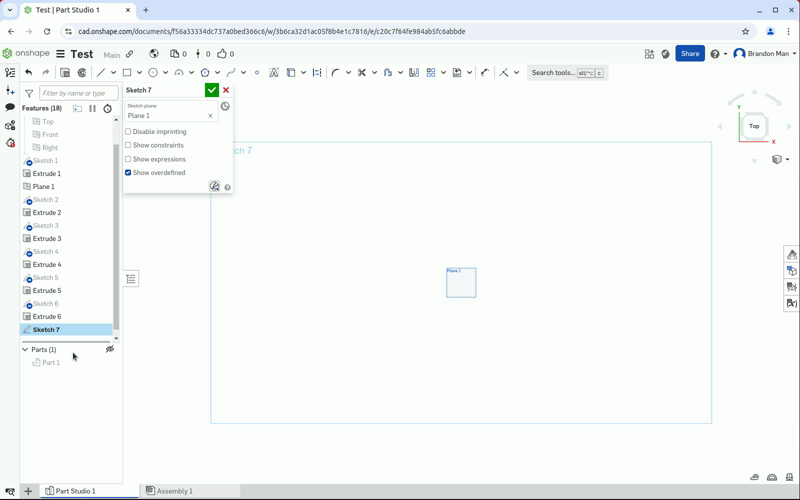
key(c)
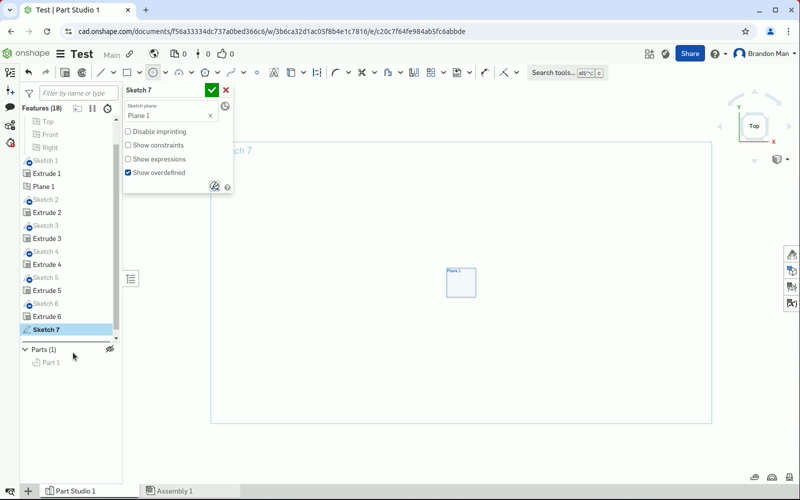
key_down(shift)
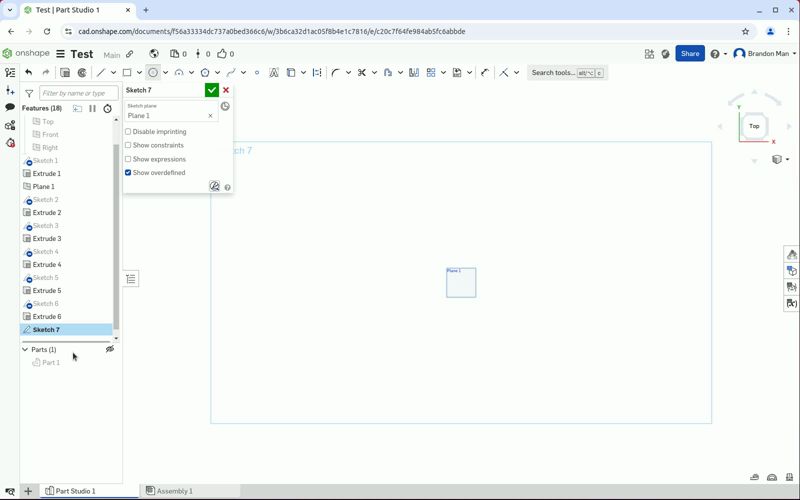
mouse_move(365, 284)
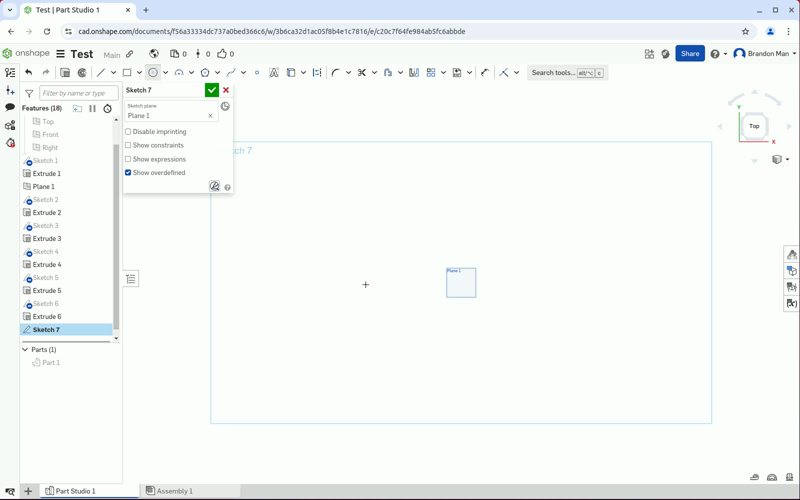
click(365, 284)
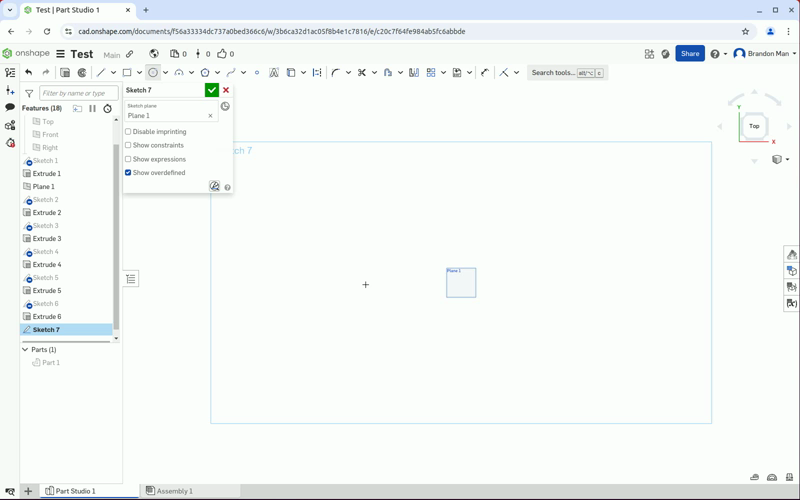
key_up(shift)
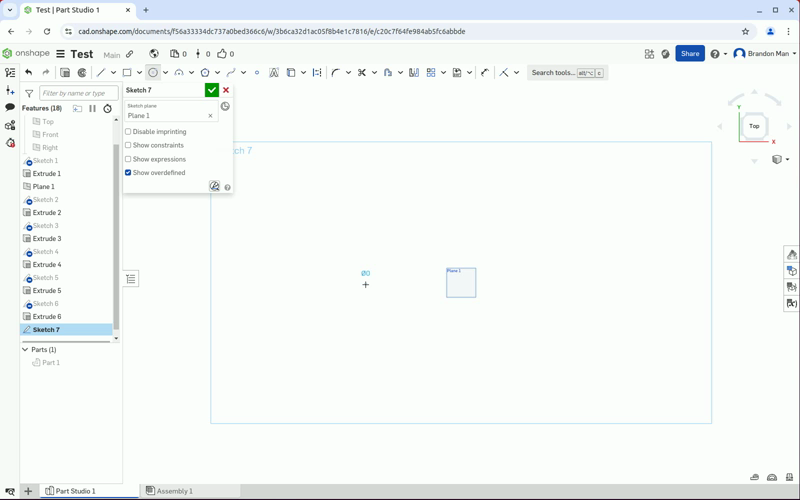
mouse_move(369, 284)
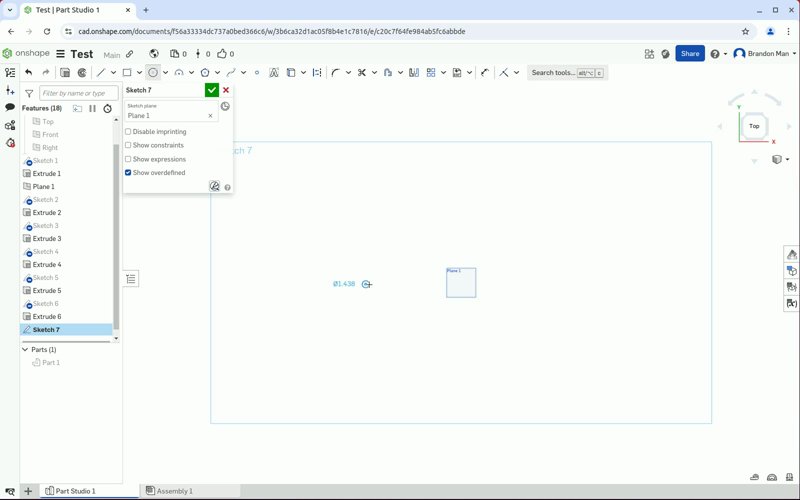
click(369, 284)
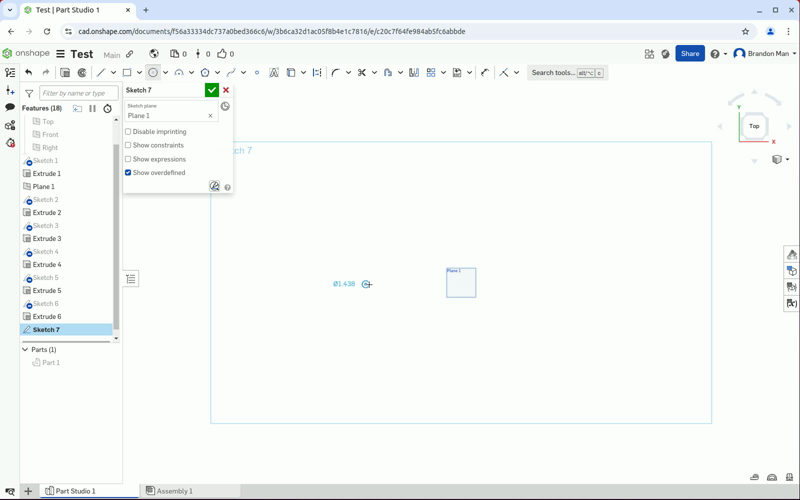
key(esc)
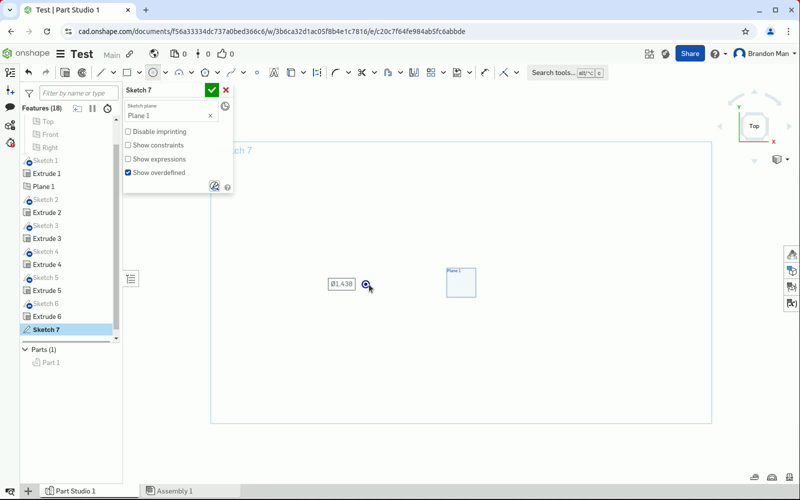
mouse_move(364, 285)
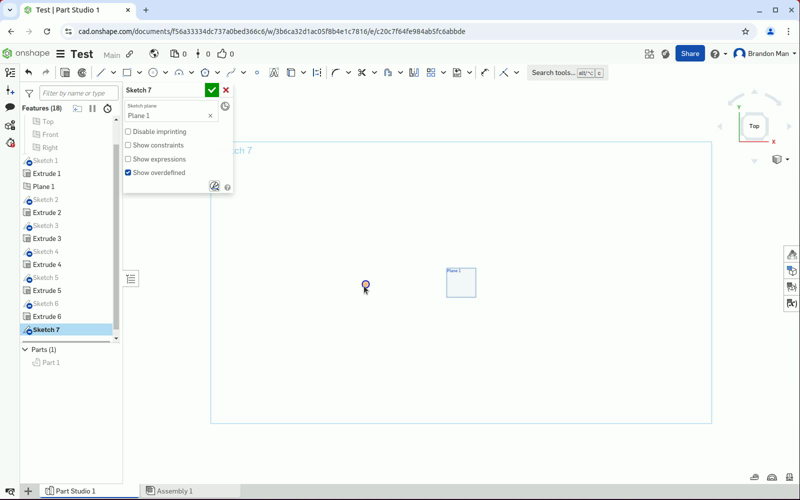
scroll(6)
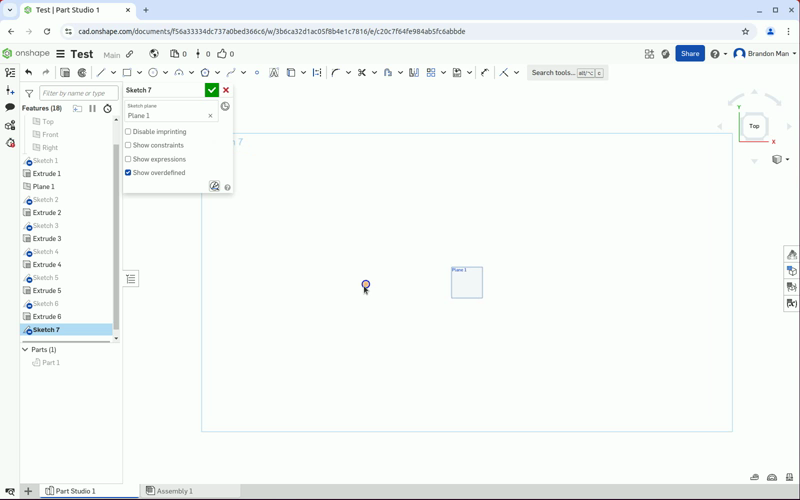
scroll(6)
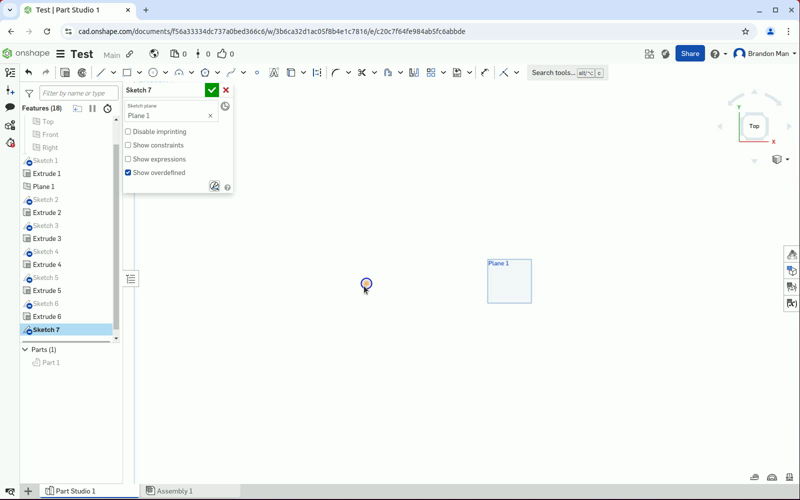
scroll(6)
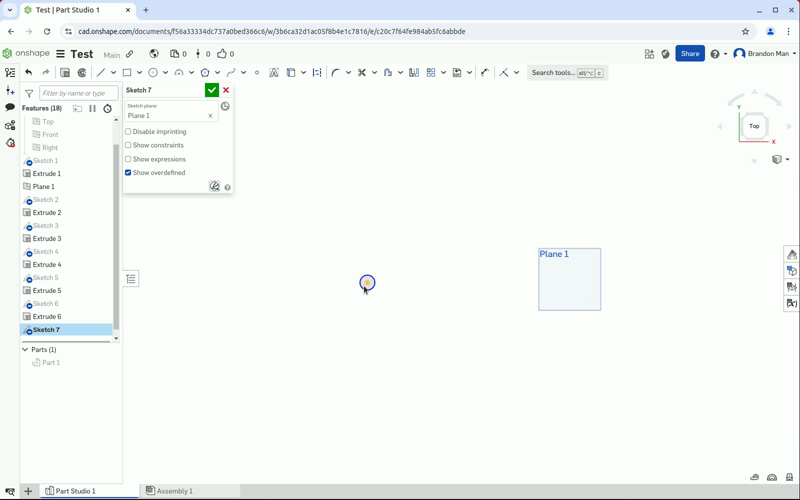
scroll(6)
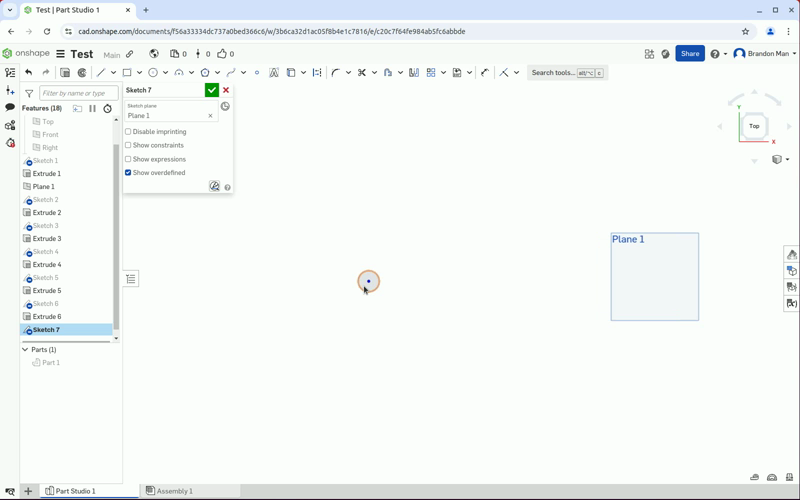
scroll(6)
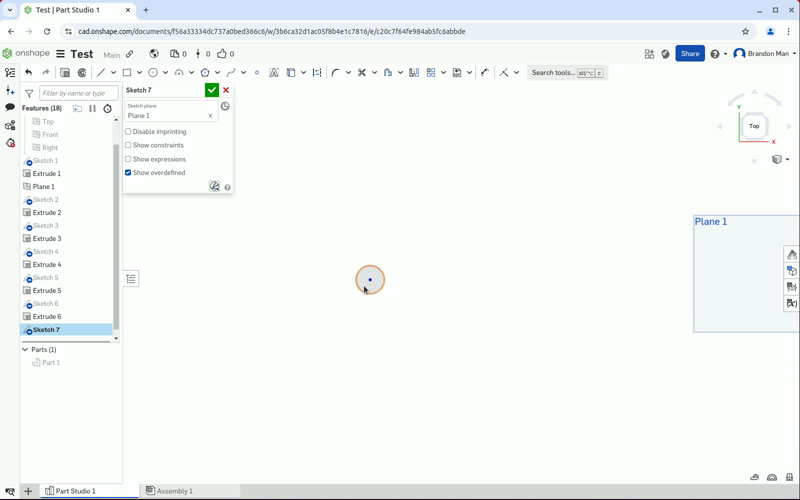
scroll(6)
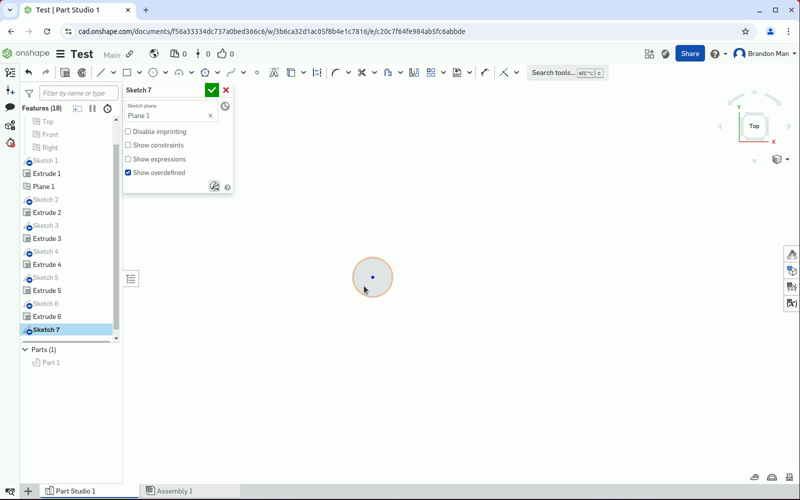
scroll(6)
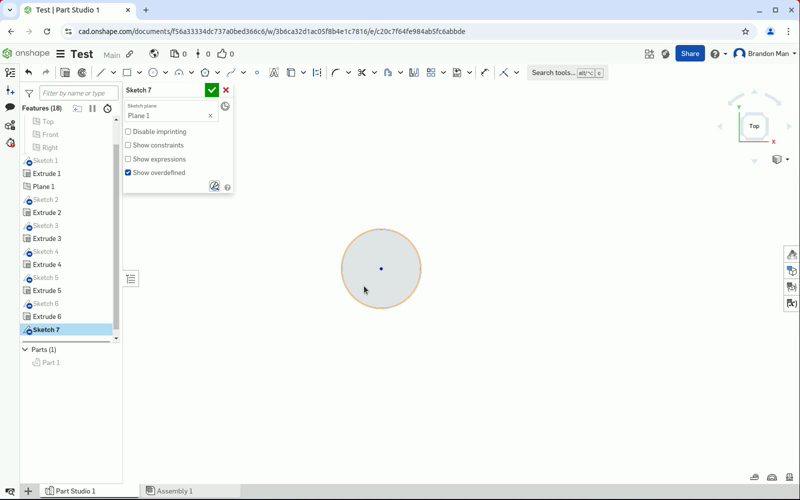
click(364, 285)
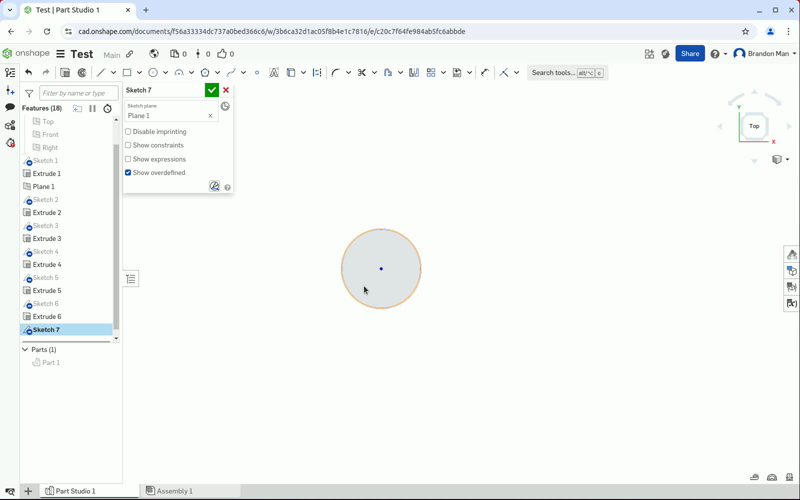
scroll(-6)
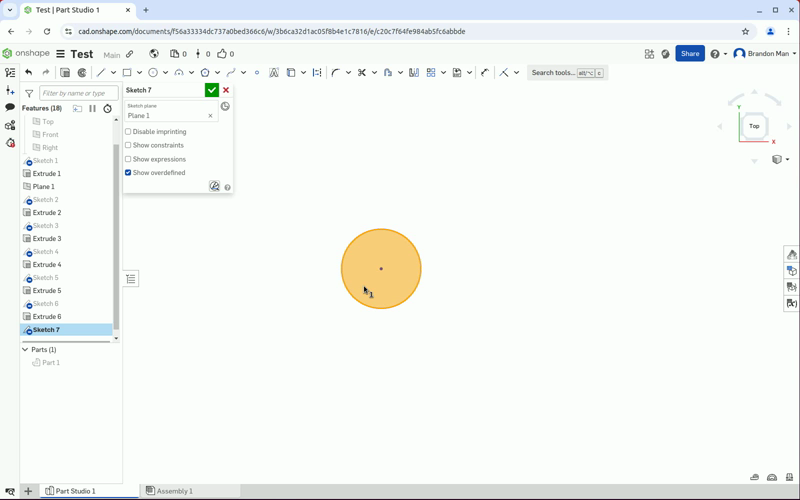
scroll(-6)
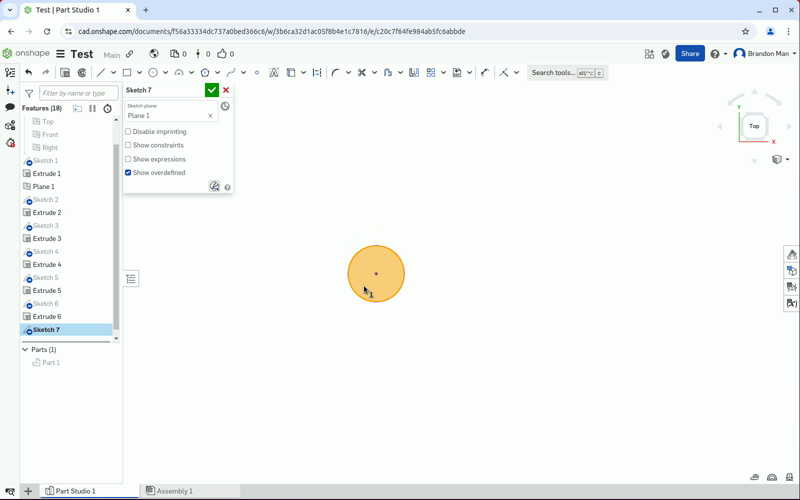
scroll(-6)
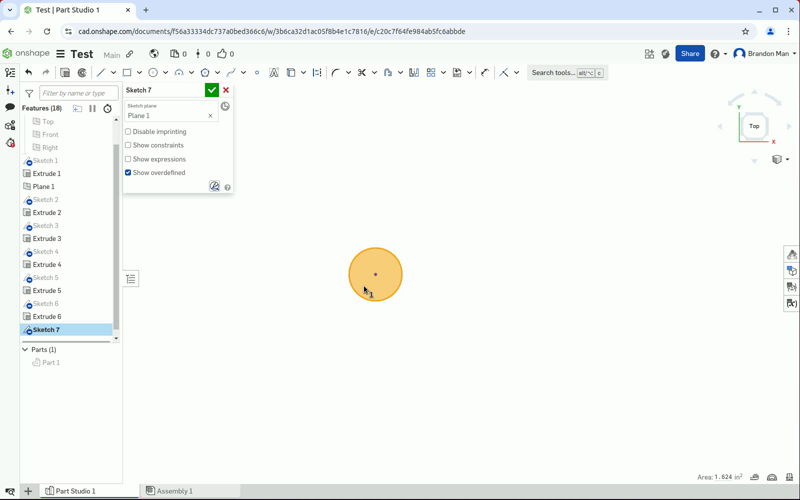
scroll(-6)
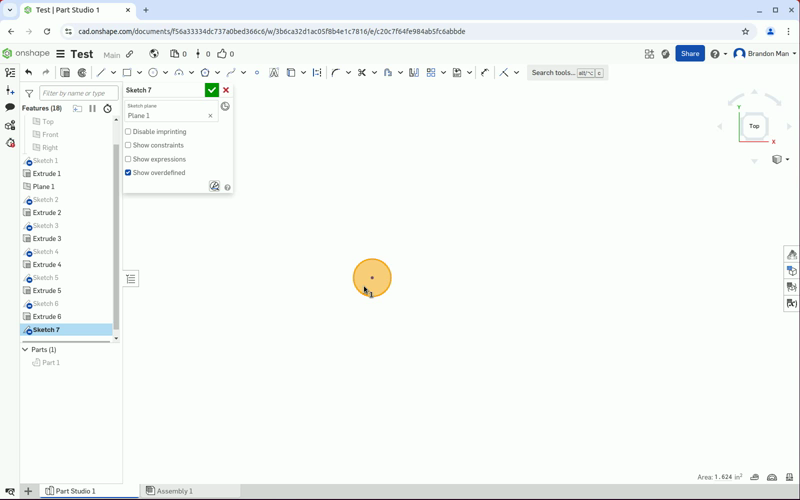
scroll(-6)
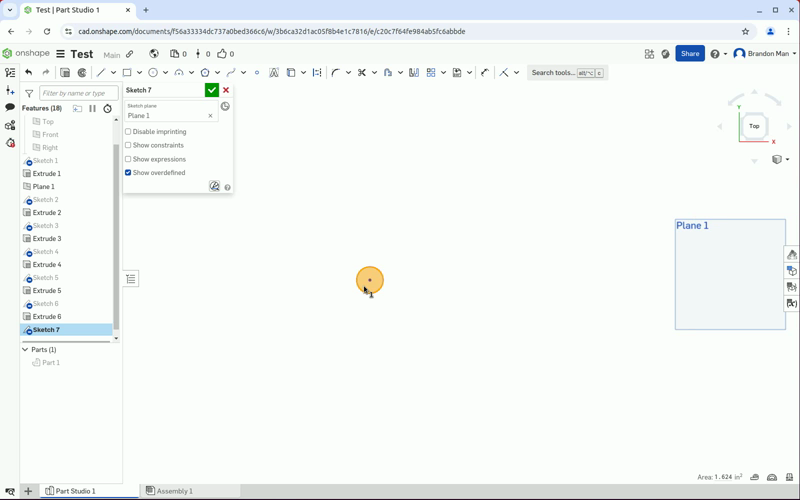
scroll(-6)
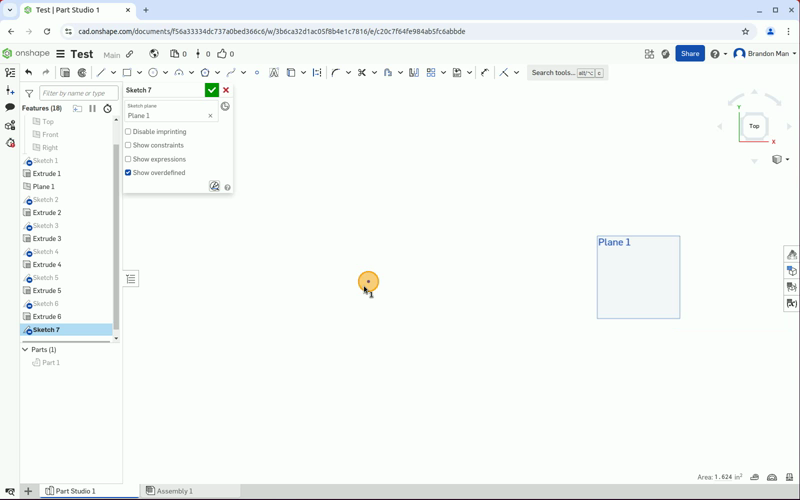
scroll(-6)
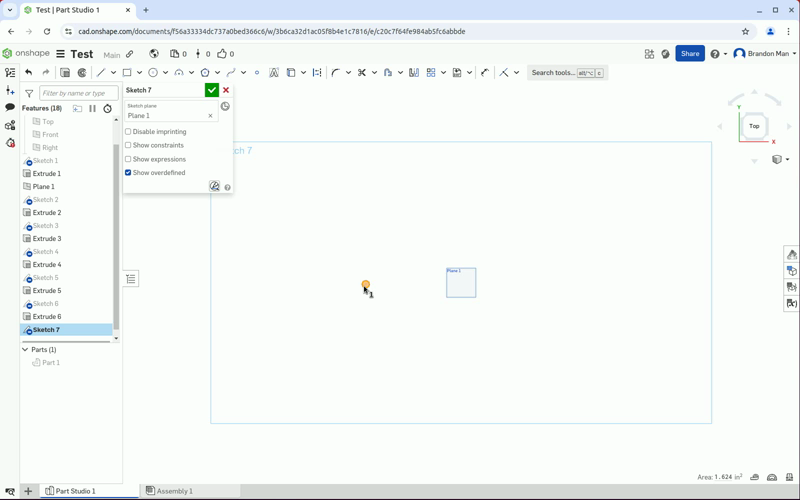
mouse_move(73, 352)
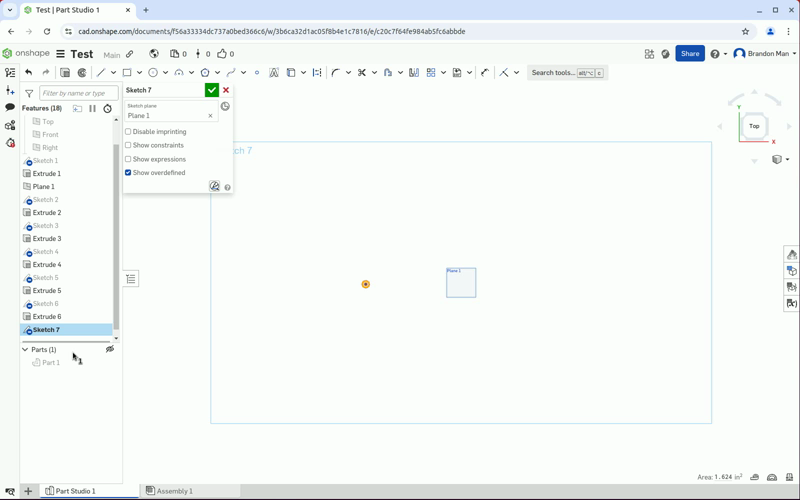
key(shift+y)
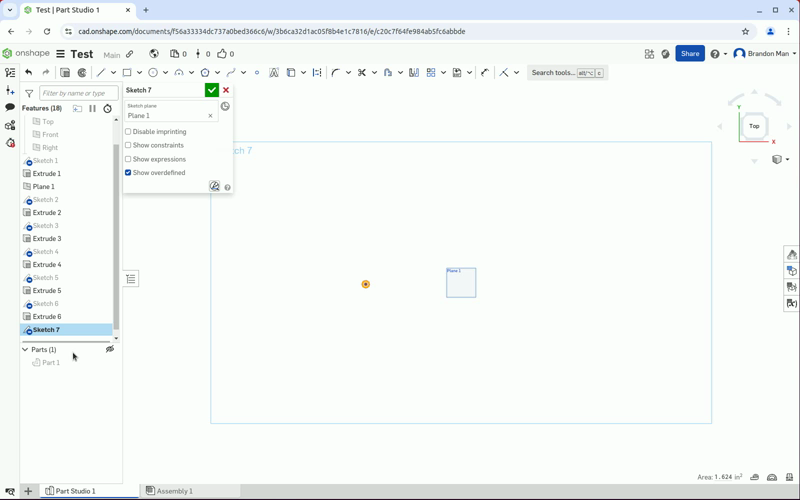
key(shift+e)
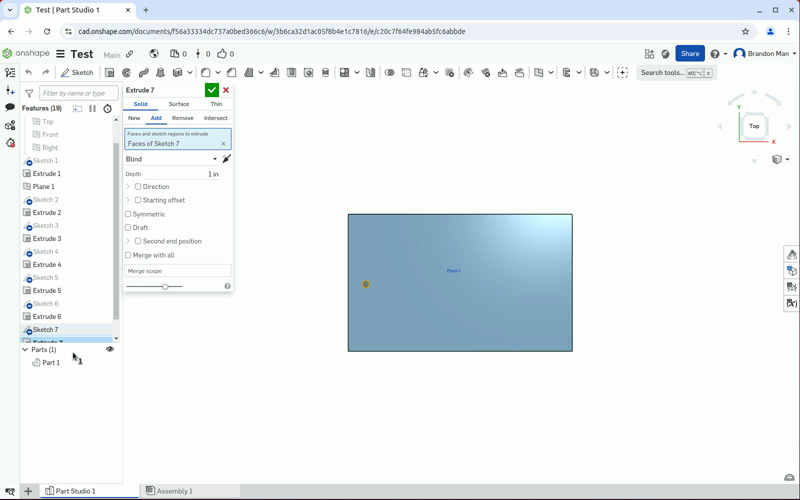
mouse_move(143, 106)
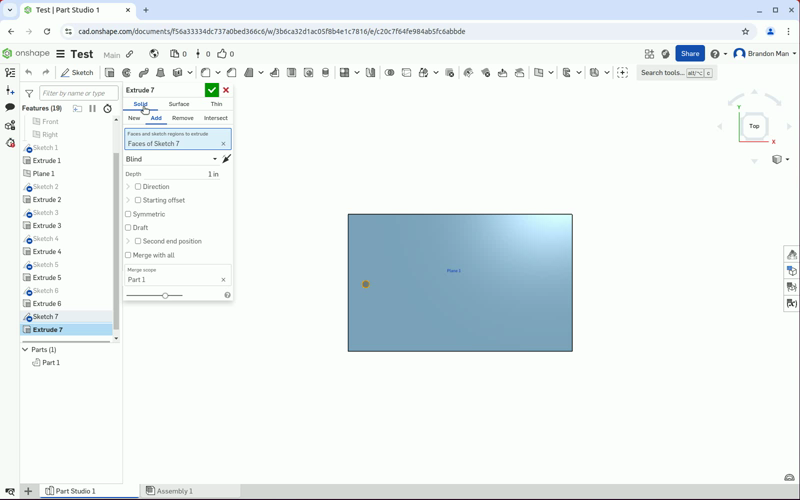
click(143, 106)
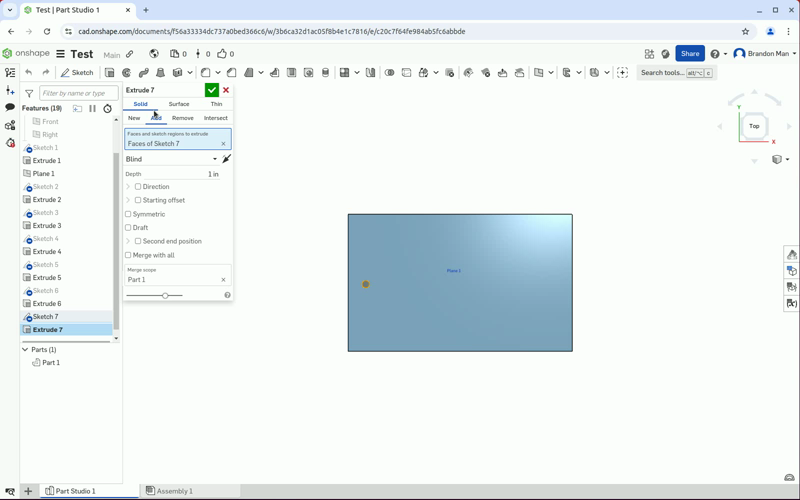
mouse_move(186, 120)
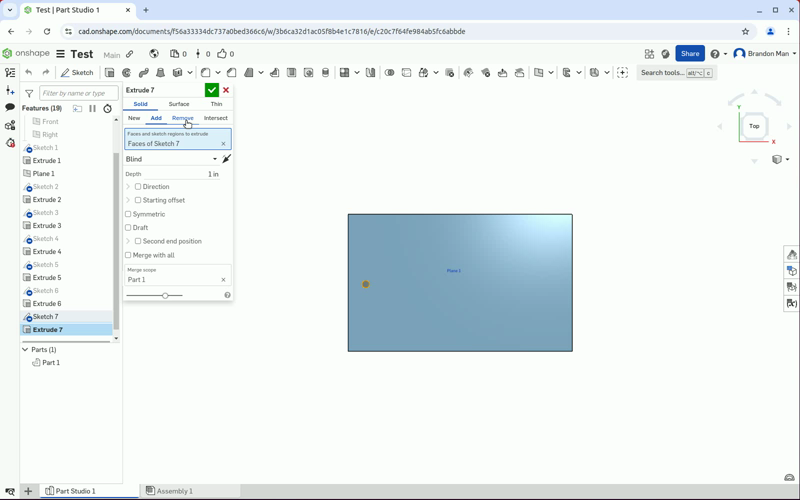
click(186, 120)
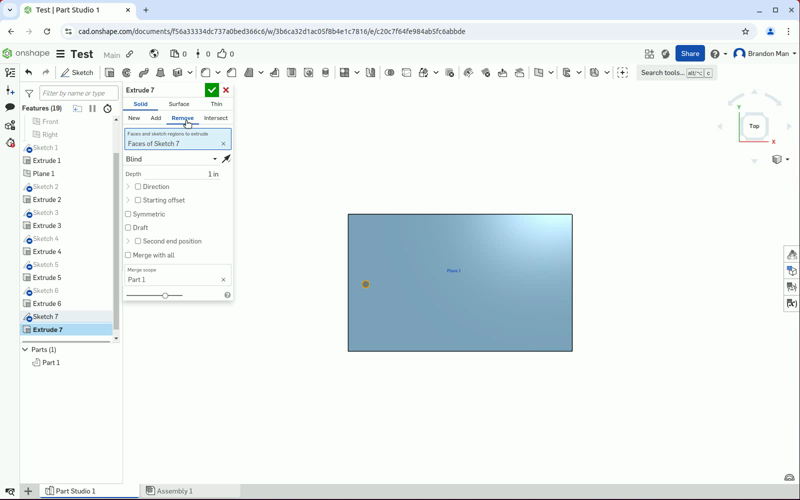
key(tab, 4)
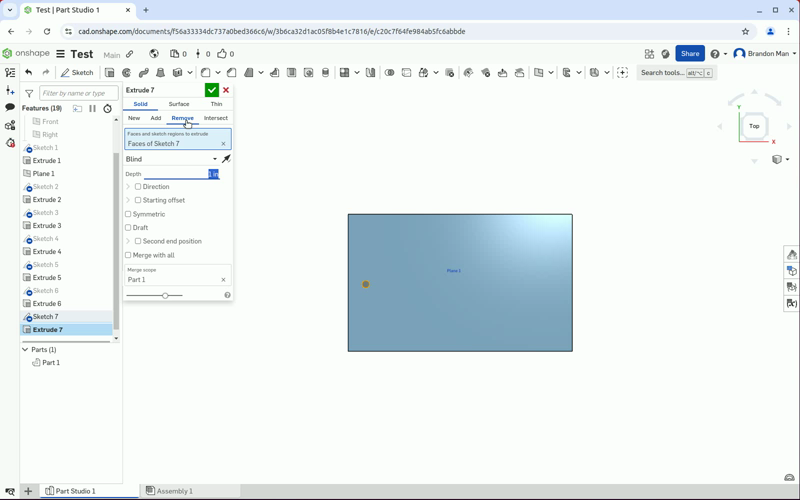
text(6.981)
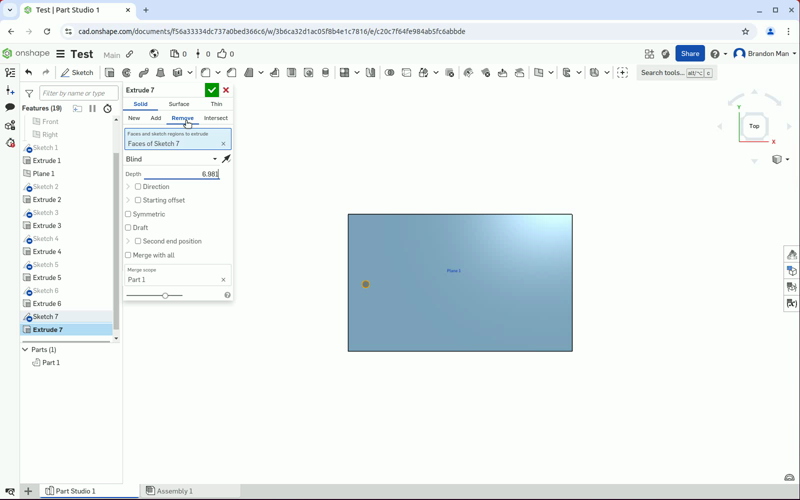
key(tab, 6)
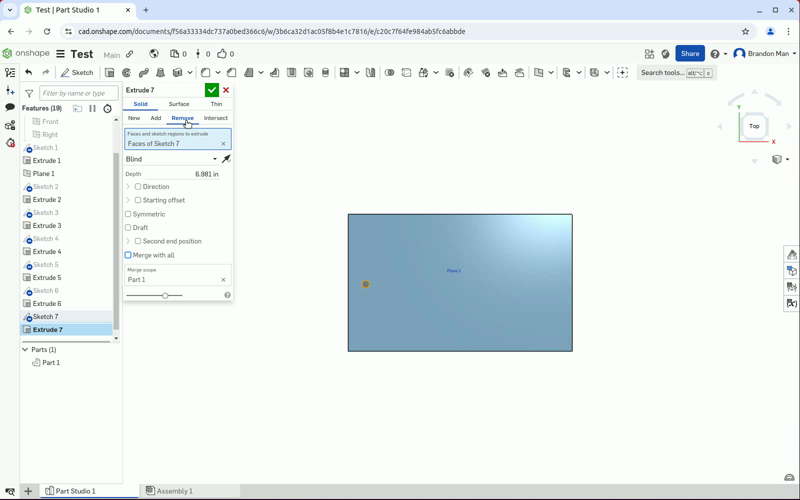
key(space)
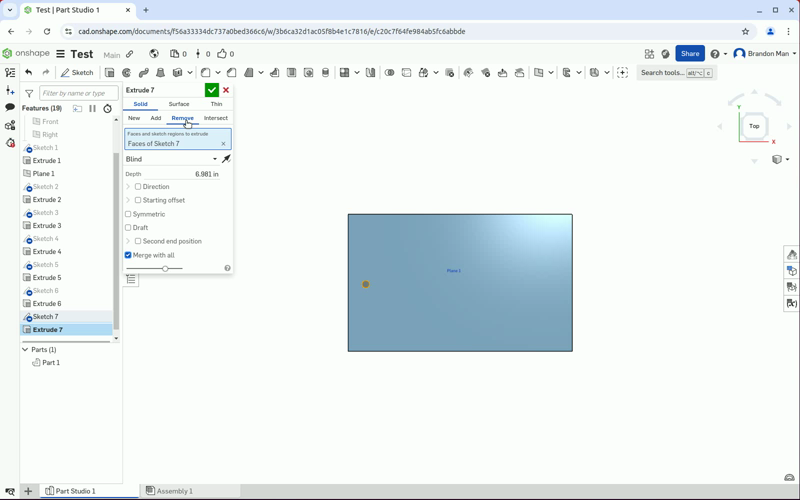
key(enter)
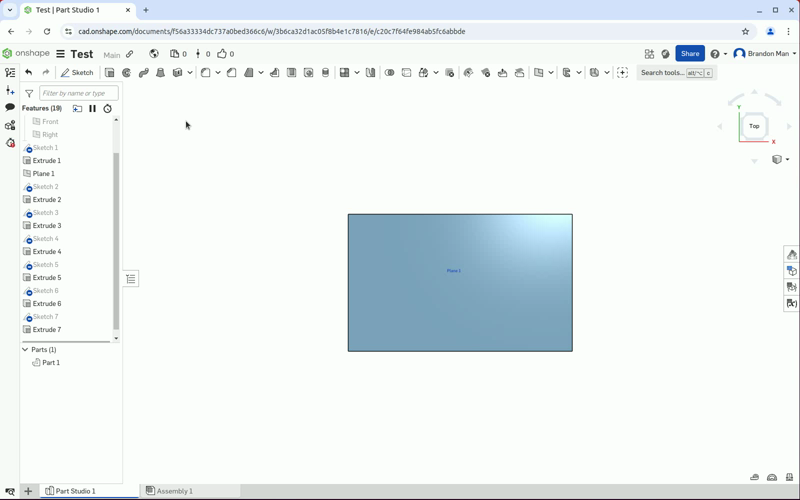
key(shift+h)
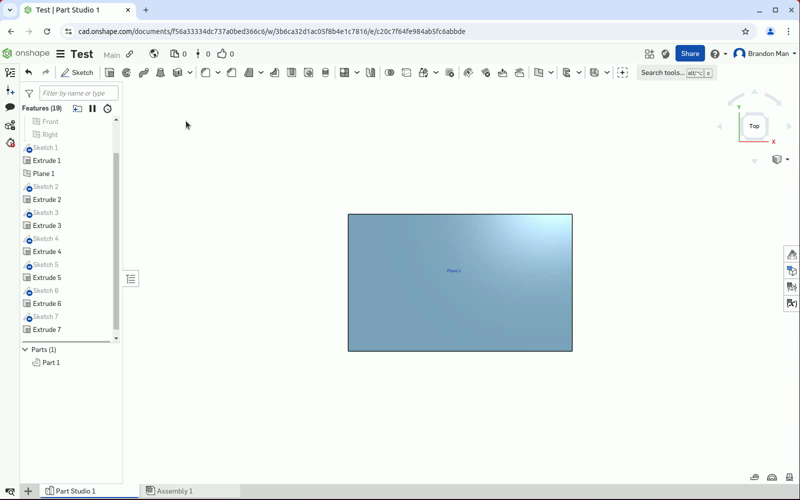
key(shift+h)
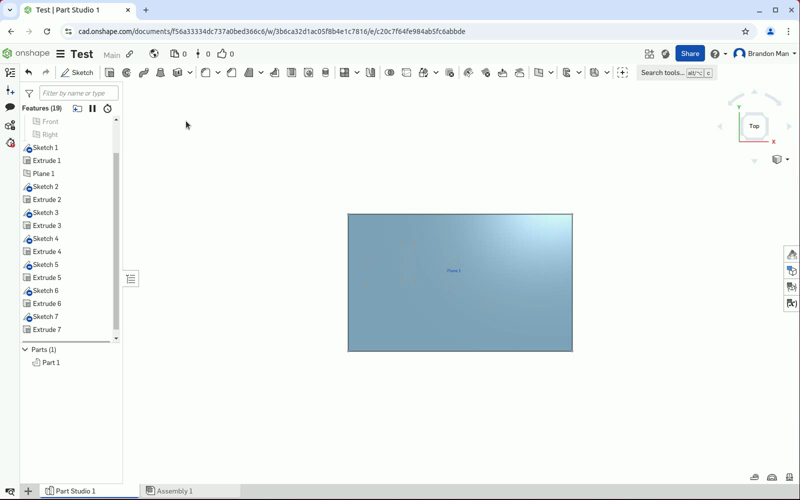
key(shift+7)
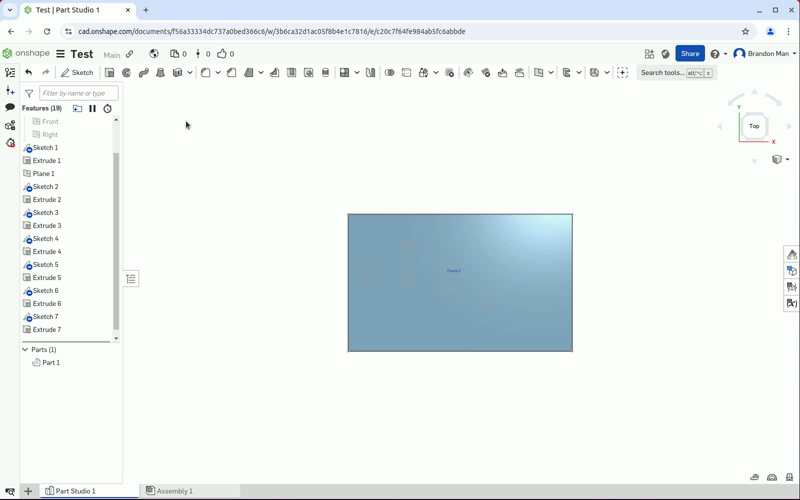
key(up, 3)
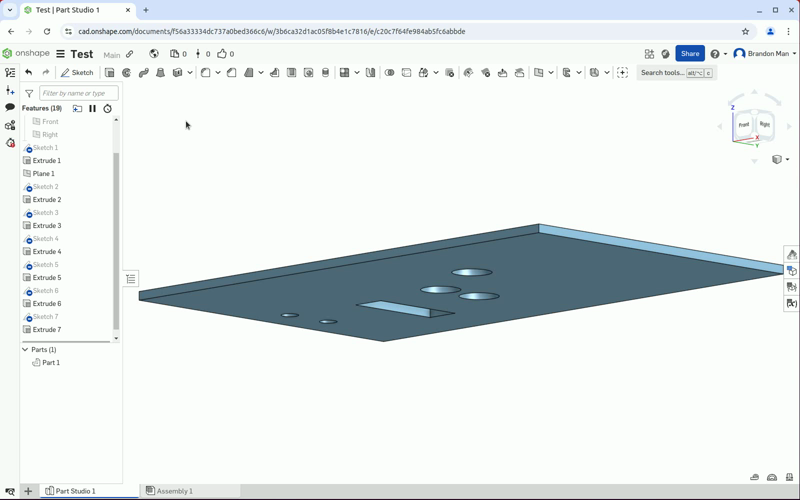
key(left, 3)
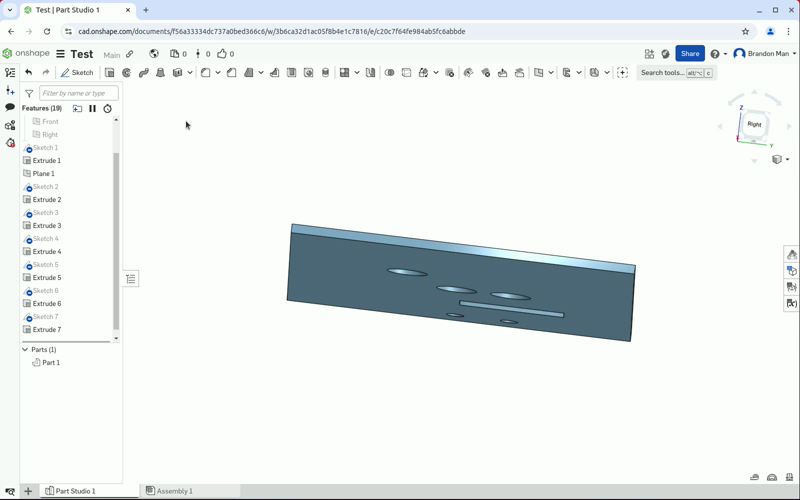
key(right, 3)
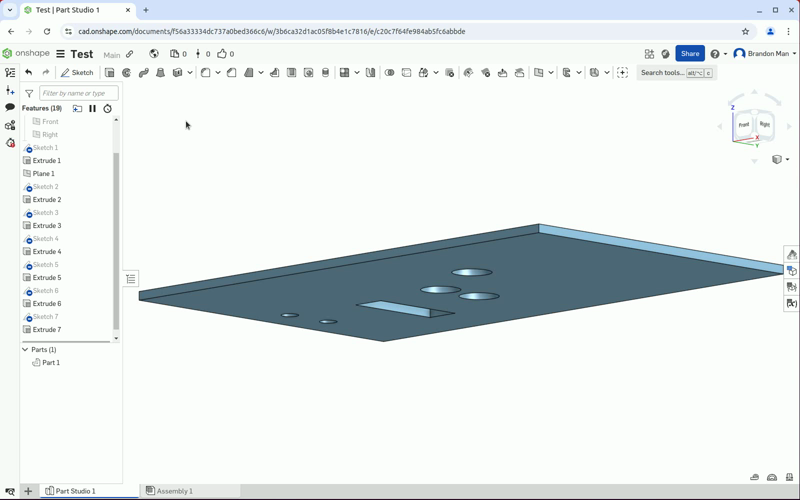
key(down, 3)
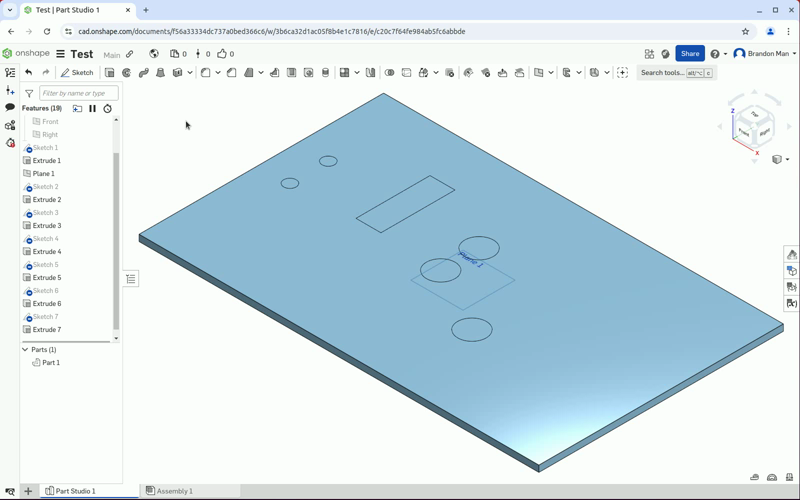
mouse_move(69, 150)
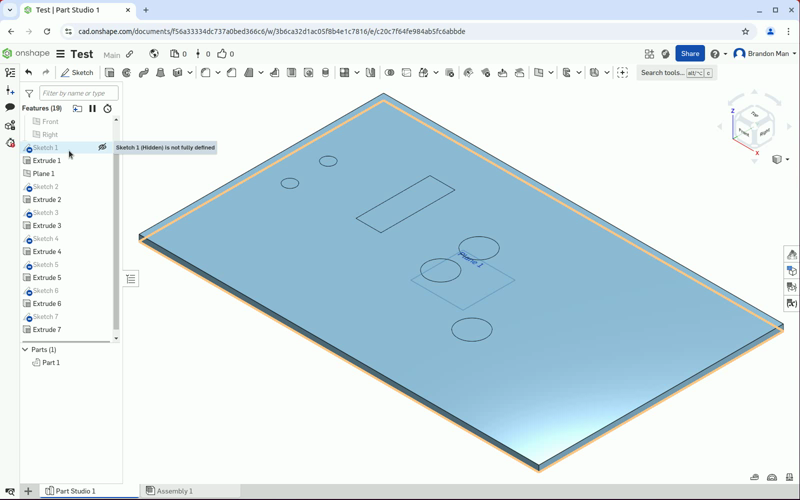
click(69, 150)